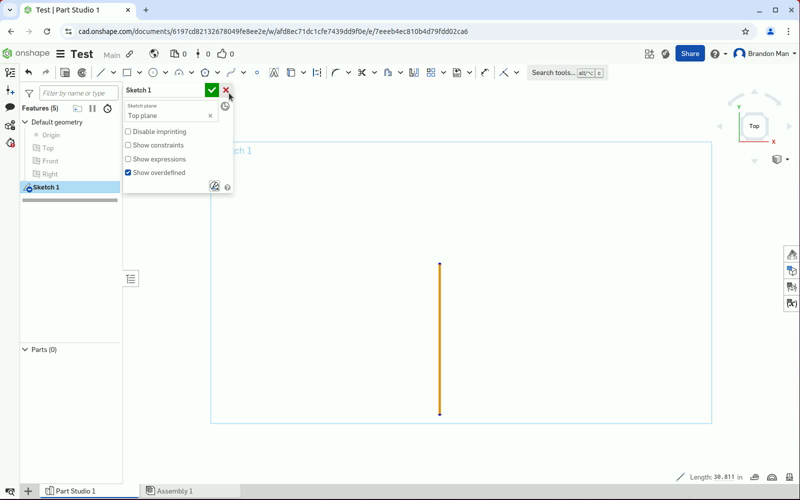
key(shift+h)
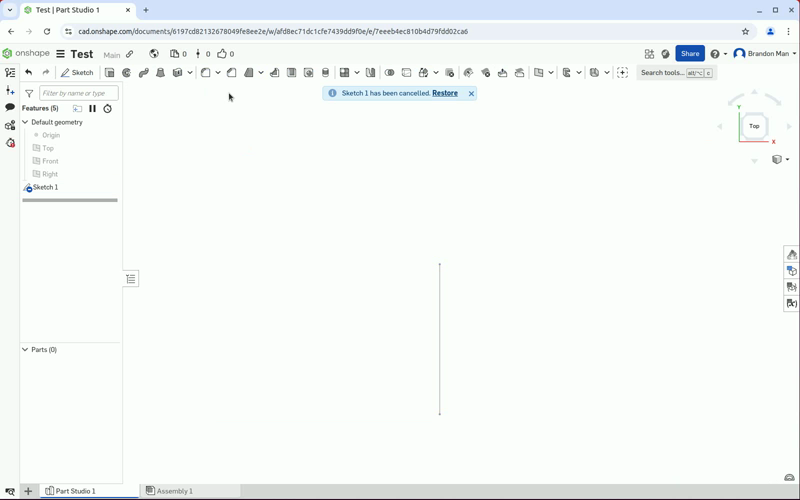
key(shift+s)
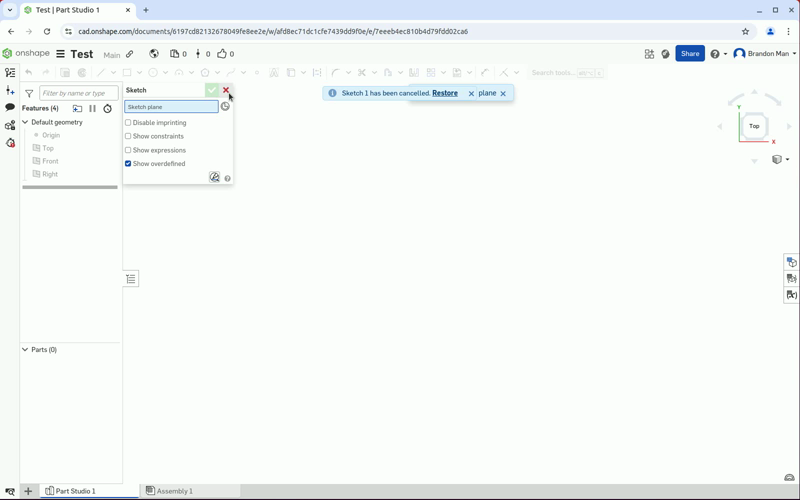
mouse_move(73, 150)
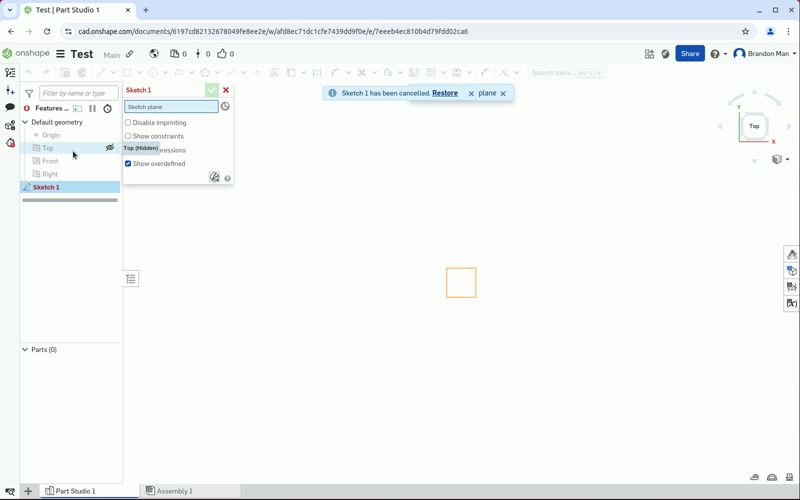
click(73, 150)
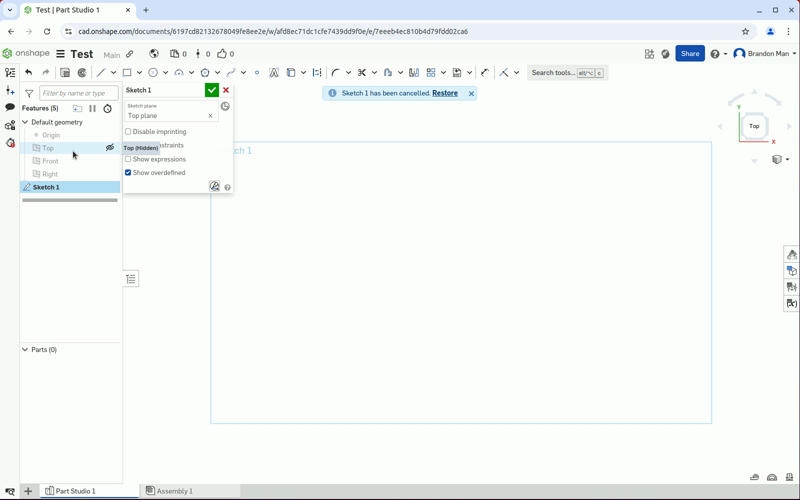
mouse_move(73, 352)
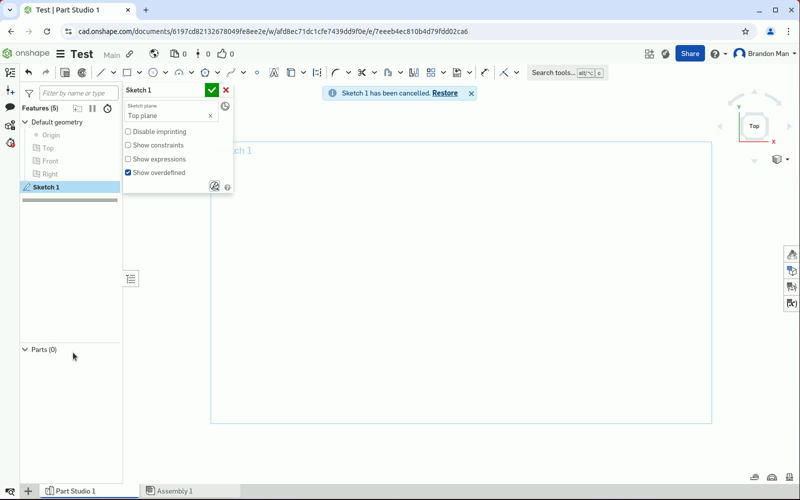
key(y)
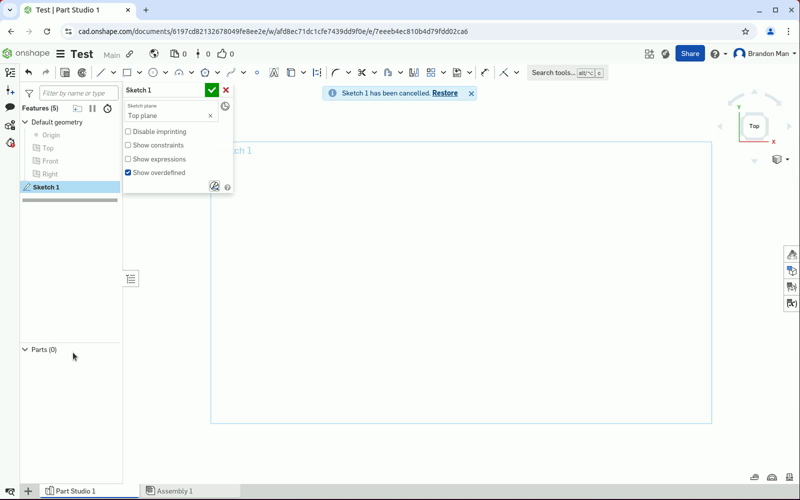
key(l)
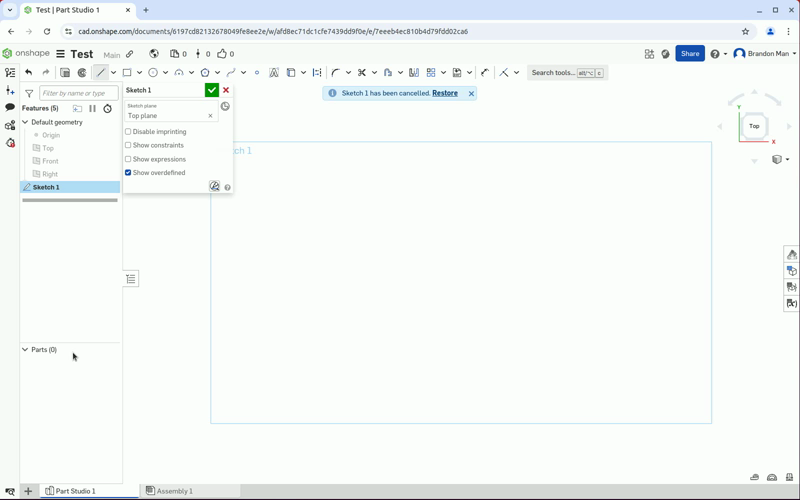
key_down(shift)
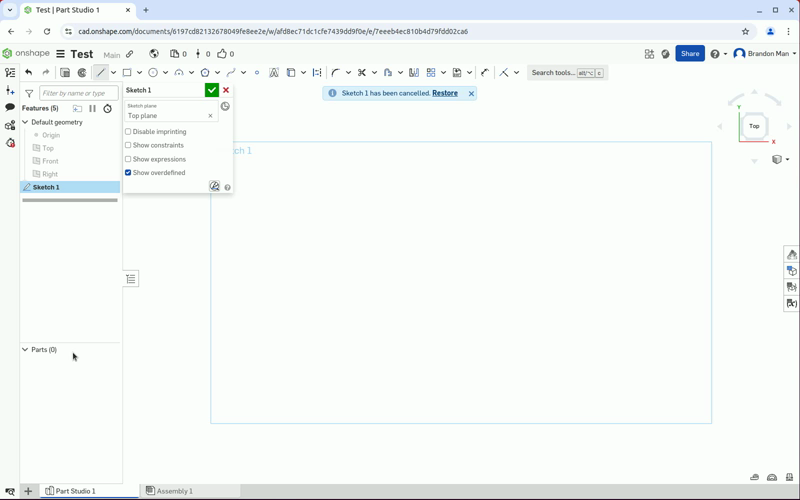
mouse_move(424, 212)
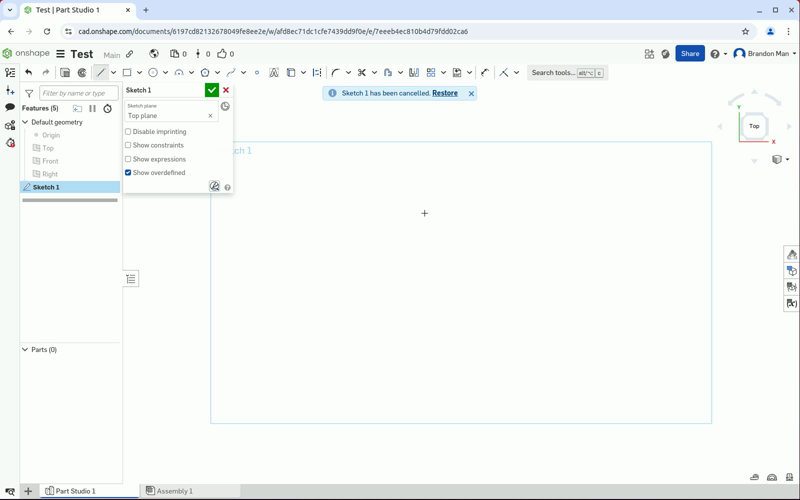
click(424, 212)
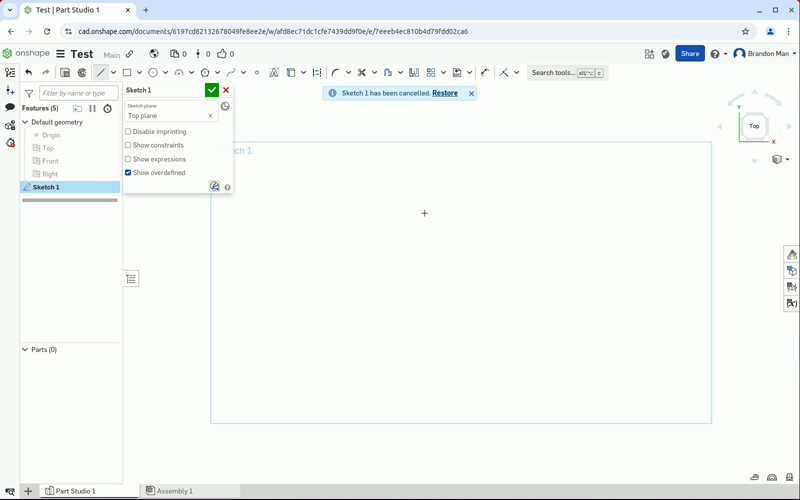
key_up(shift)
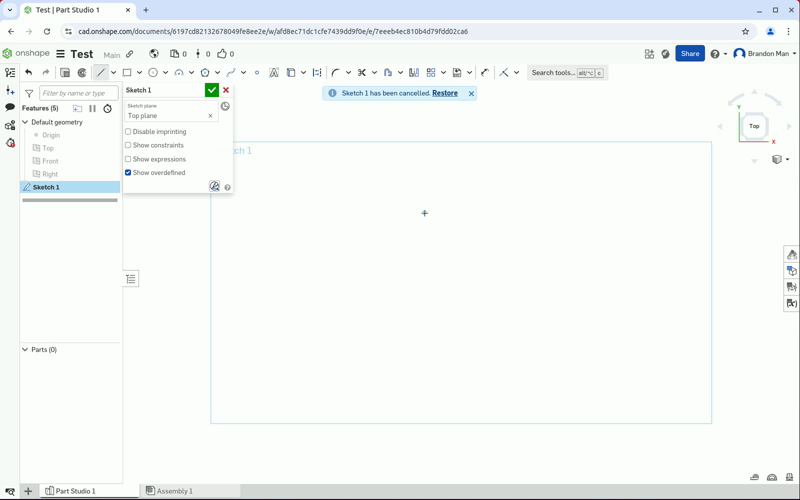
key_down(shift)
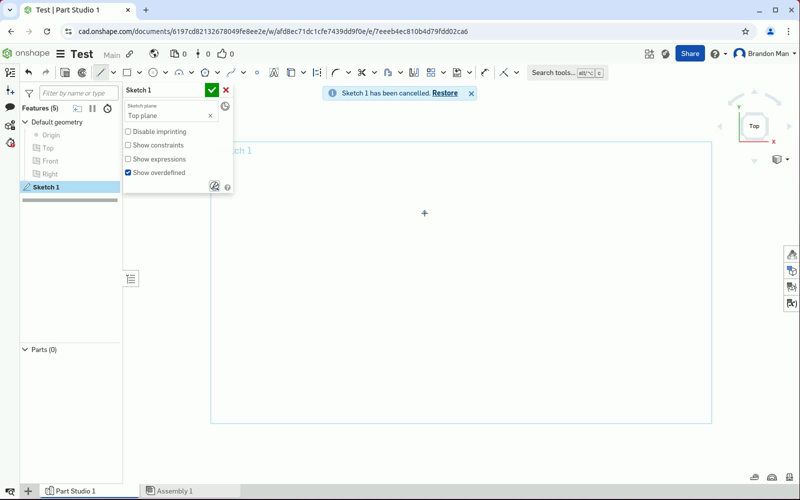
mouse_move(454, 212)
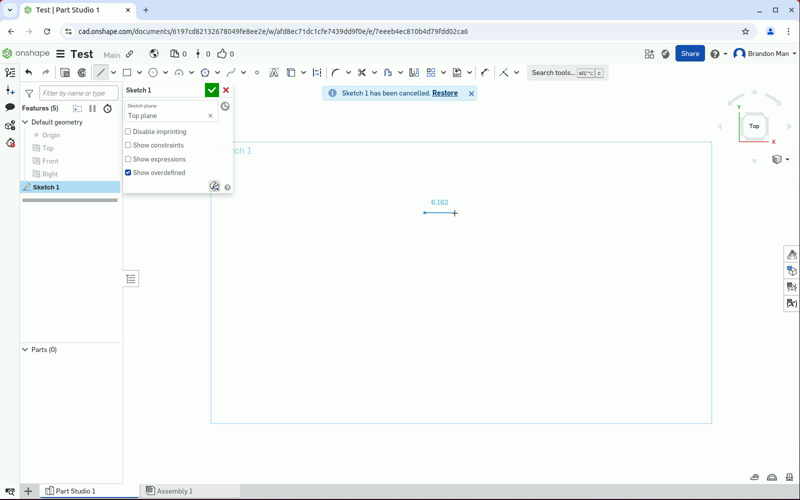
mouse_move(439, 212)
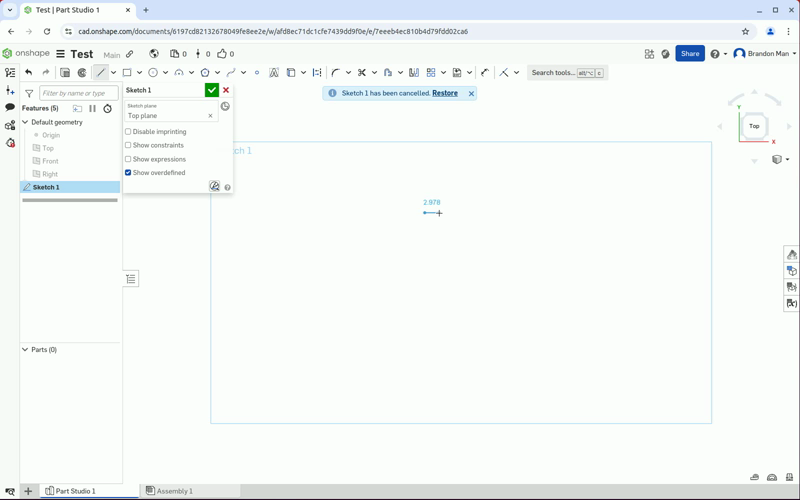
click(439, 212)
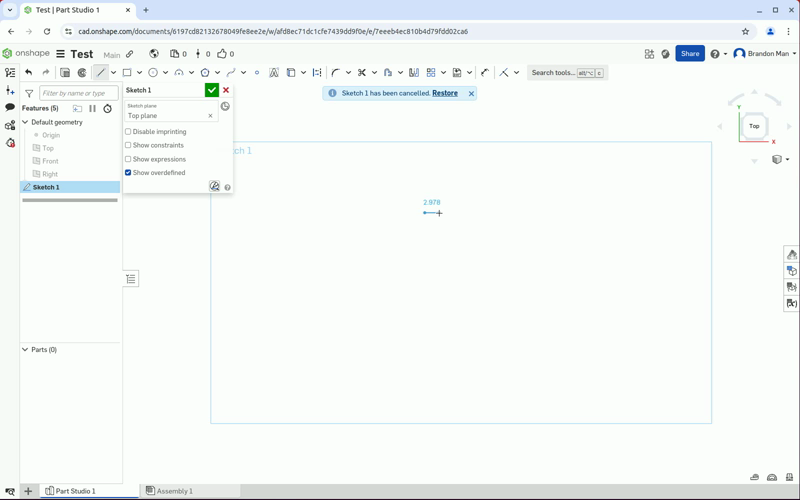
key_up(shift)
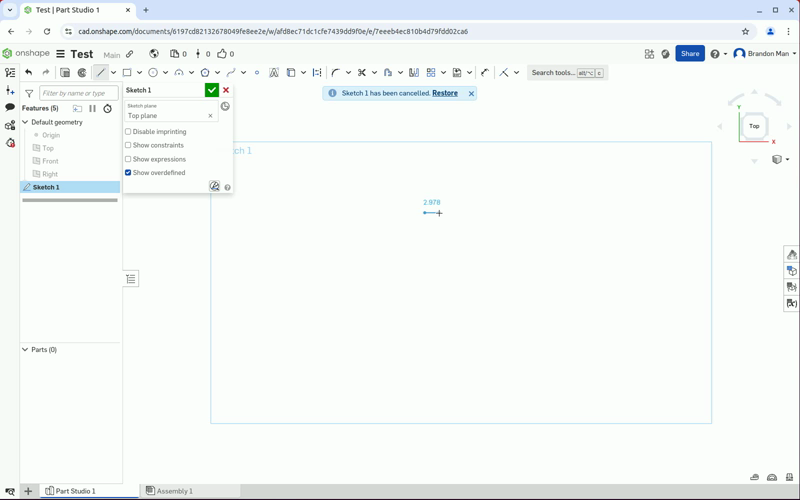
key_down(shift)
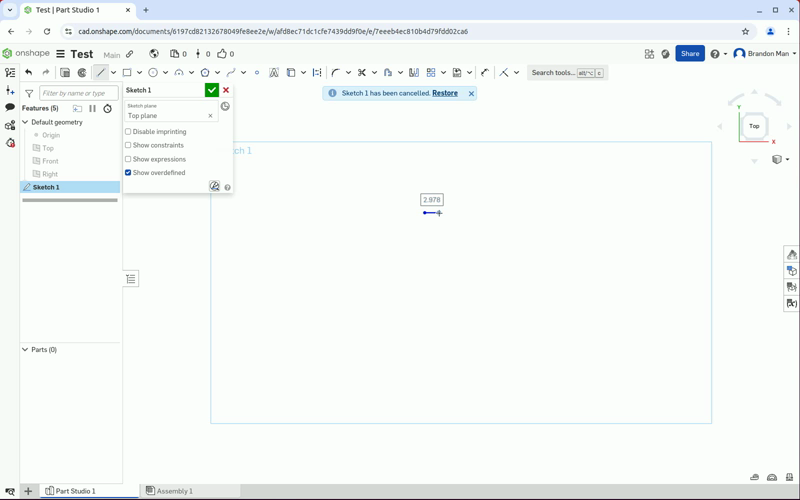
mouse_move(469, 212)
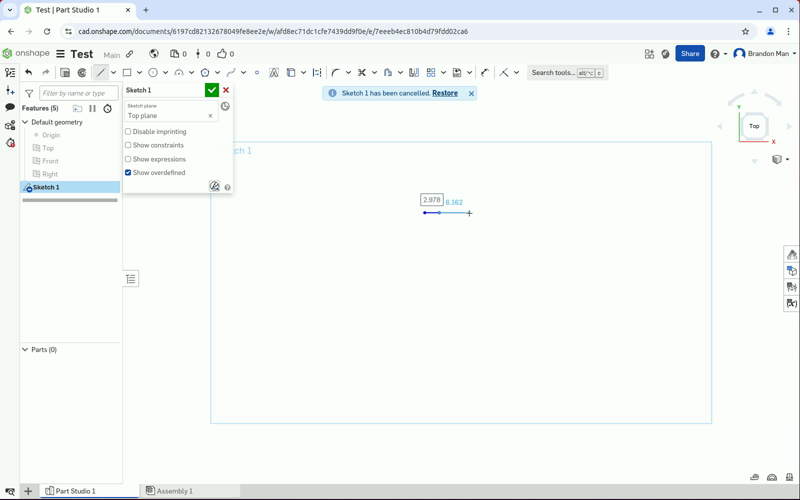
mouse_move(439, 190)
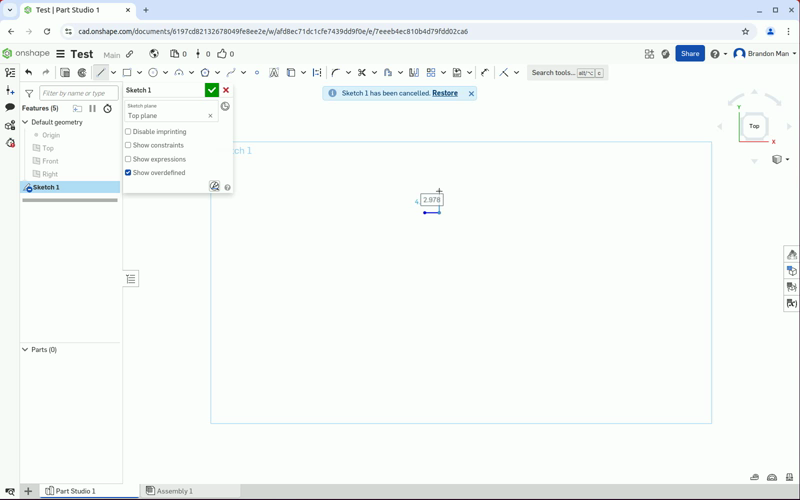
click(439, 190)
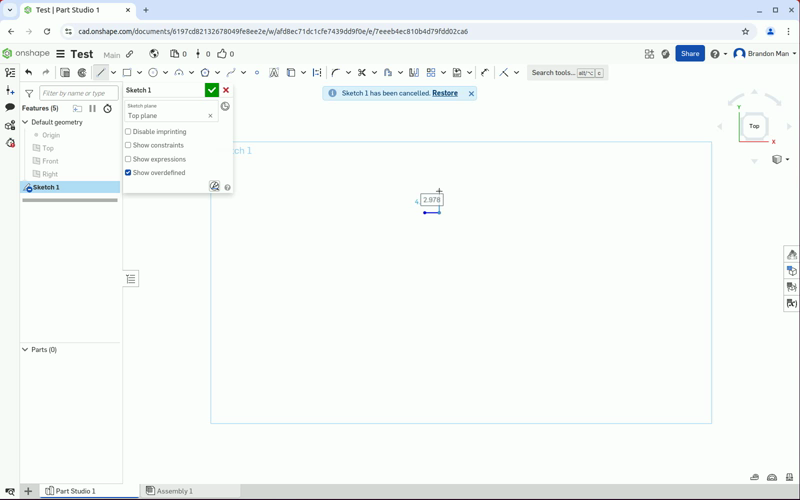
key_up(shift)
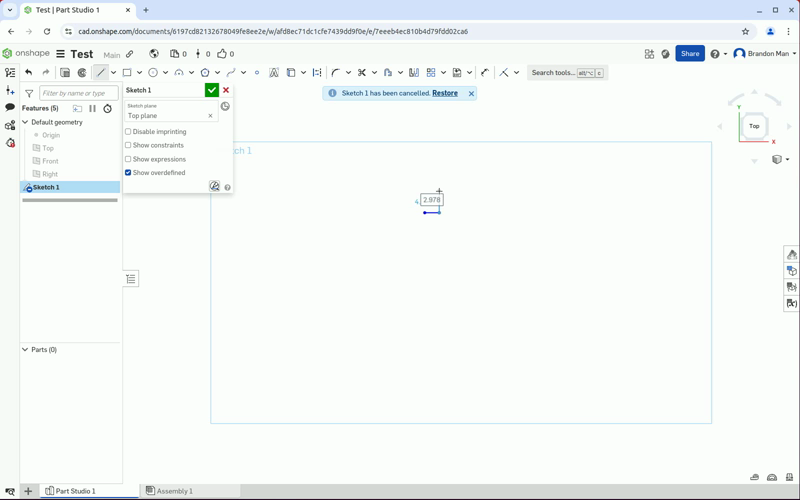
key_down(shift)
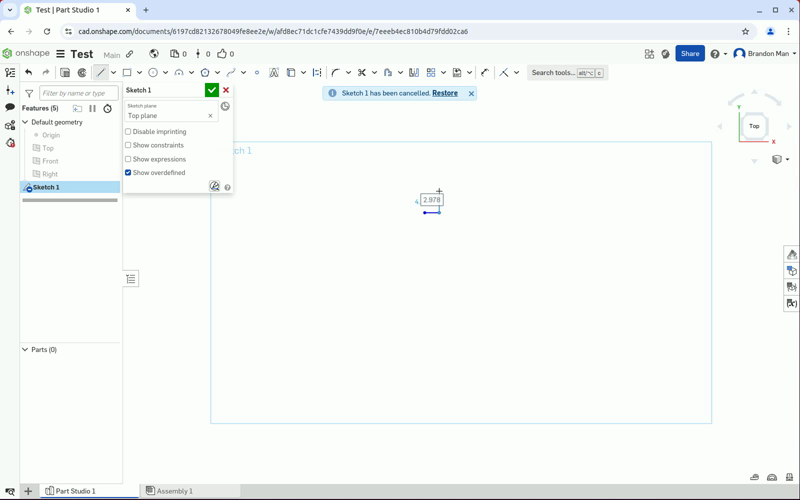
mouse_move(469, 190)
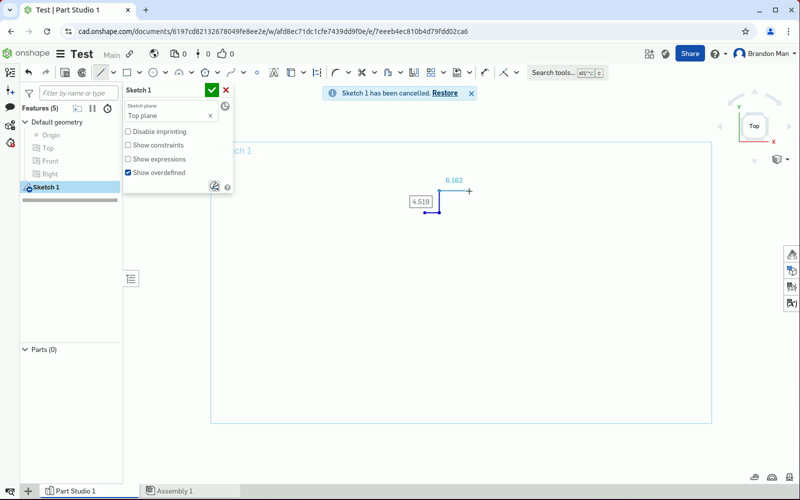
mouse_move(451, 190)
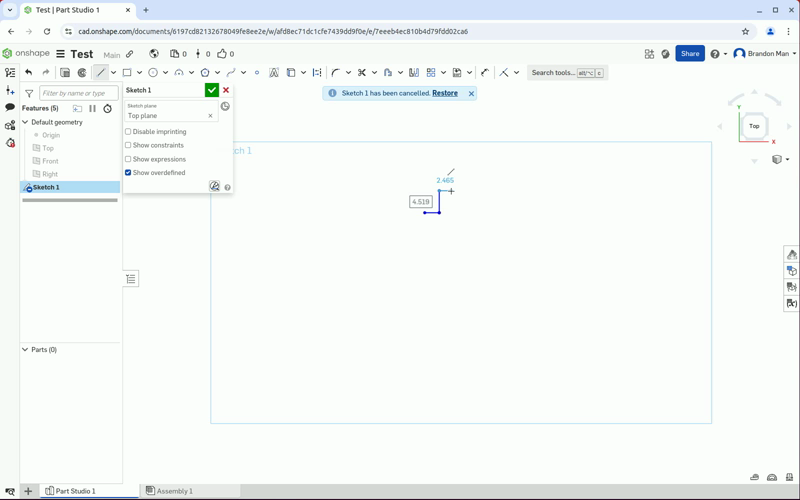
click(451, 190)
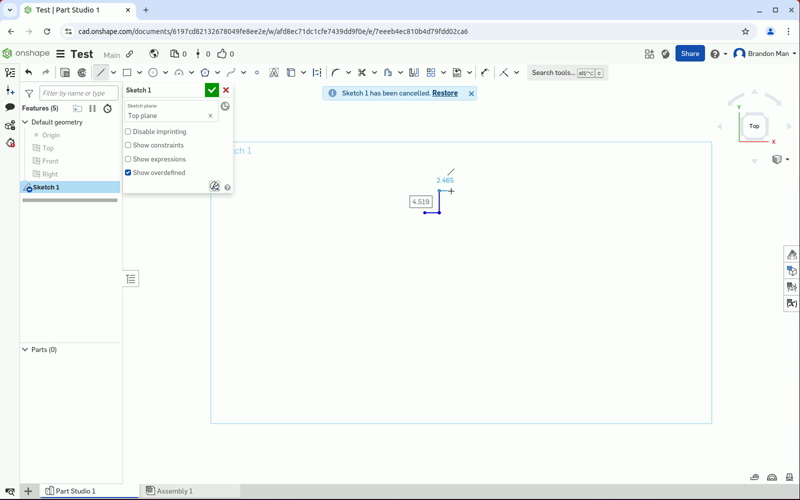
key_up(shift)
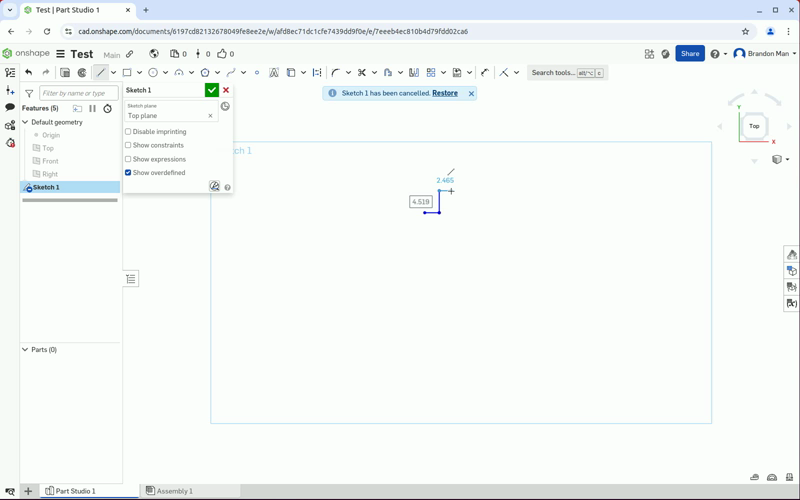
key_down(shift)
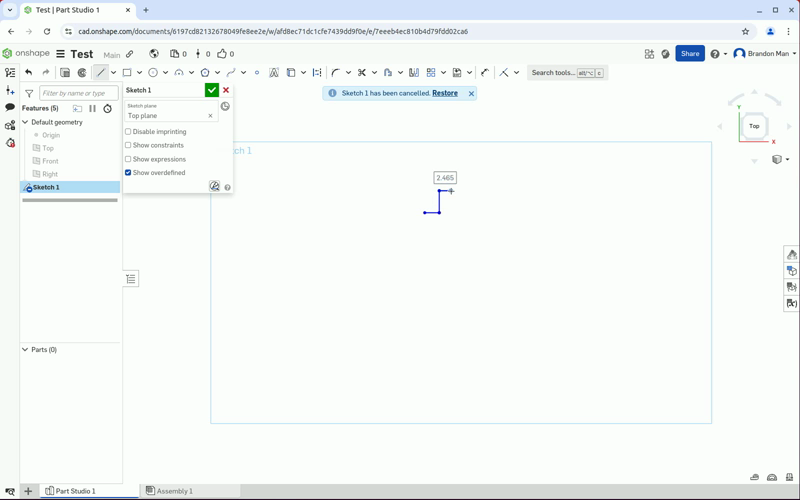
mouse_move(481, 190)
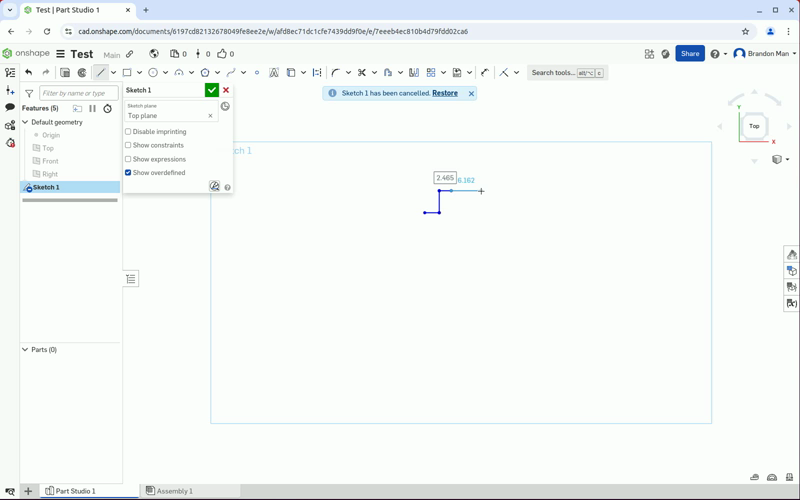
mouse_move(451, 169)
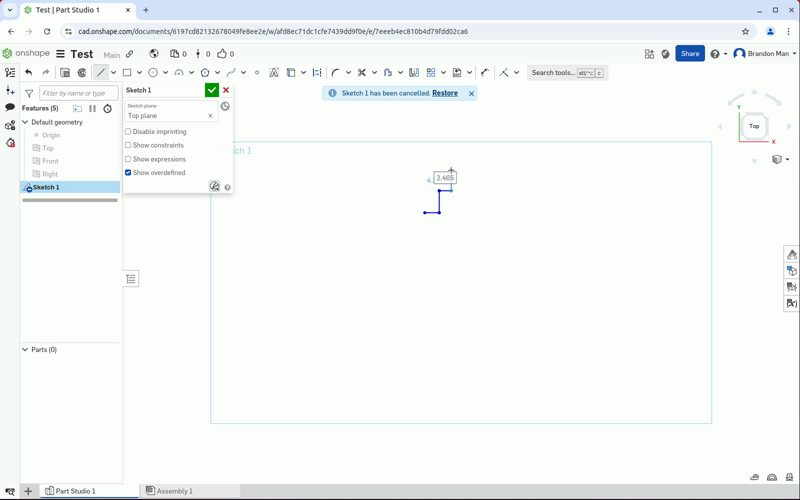
click(451, 169)
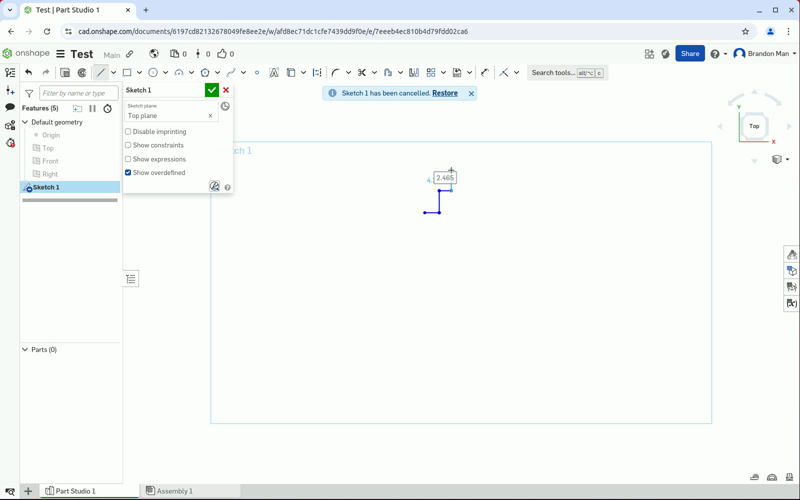
key_up(shift)
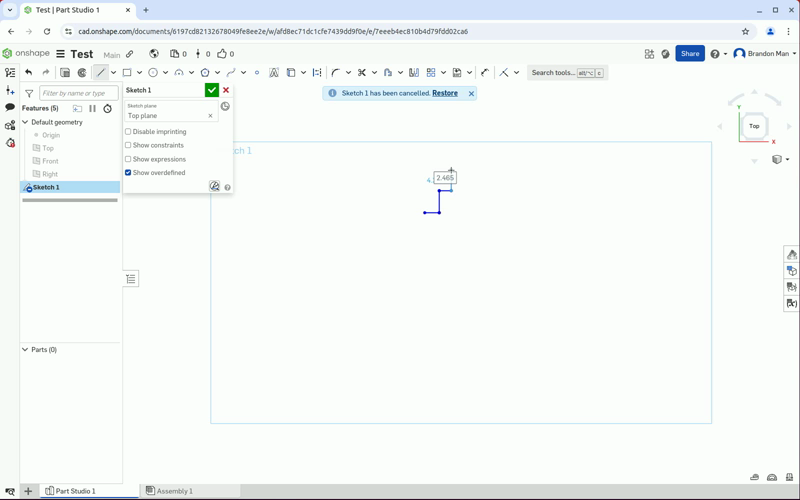
key_down(shift)
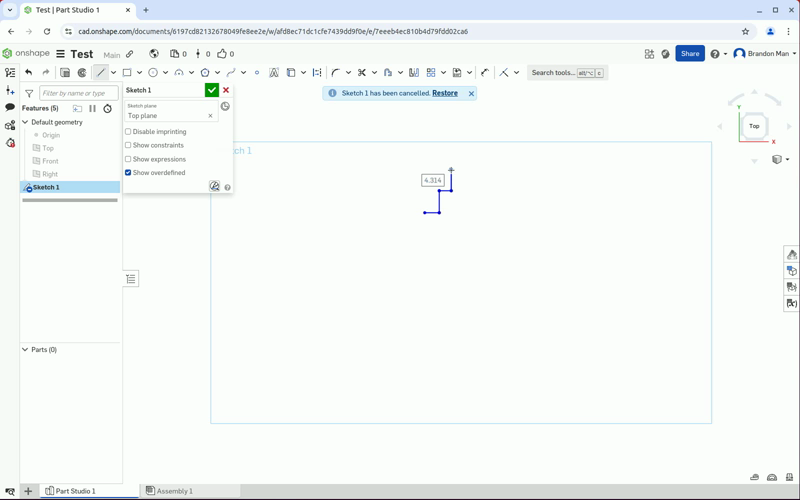
mouse_move(481, 169)
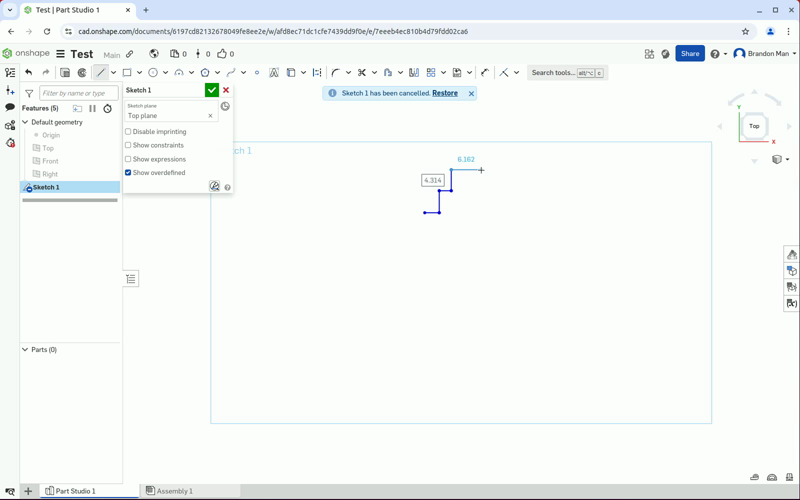
mouse_move(424, 169)
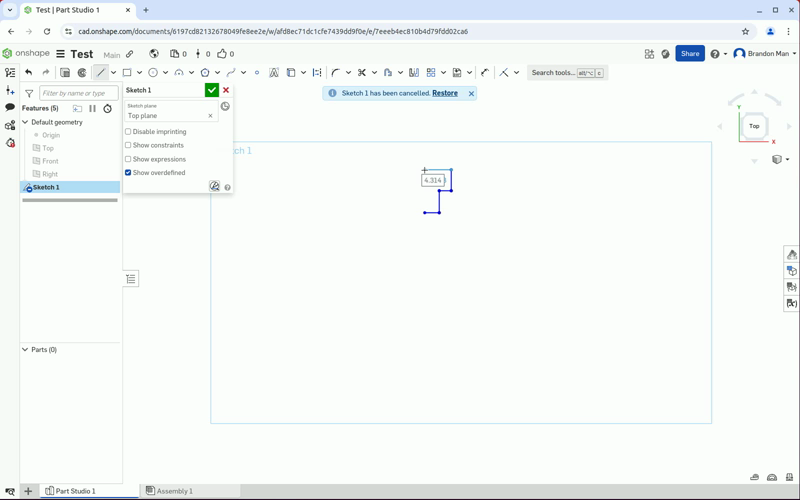
click(424, 169)
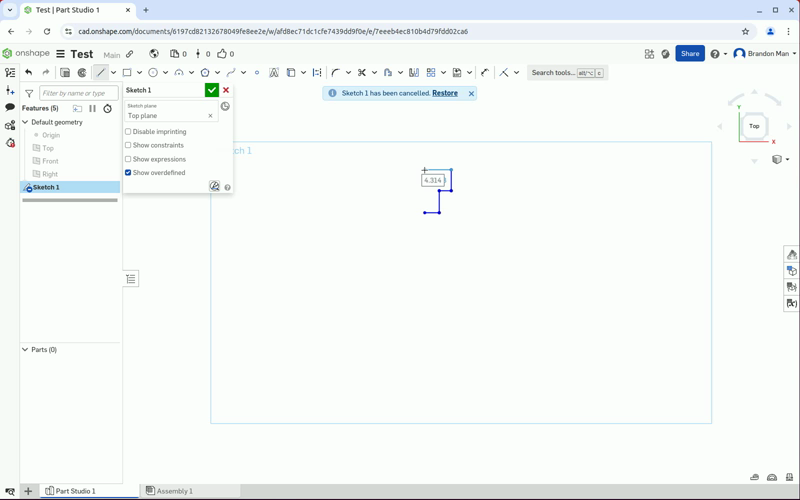
key_up(shift)
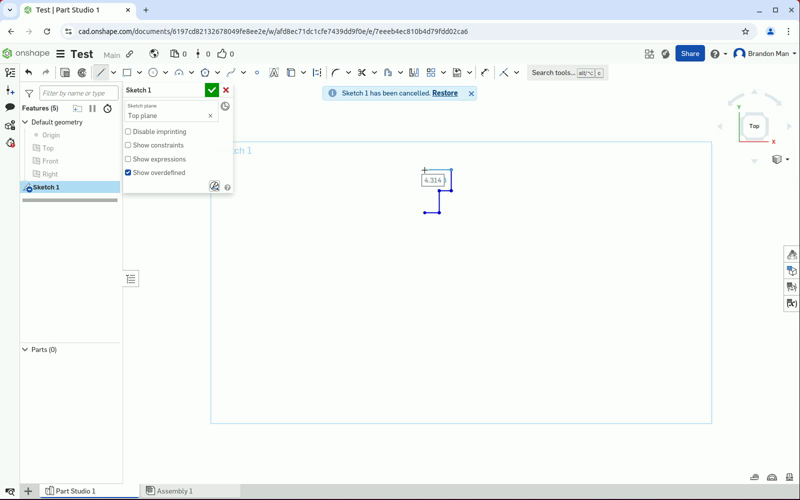
mouse_move(454, 169)
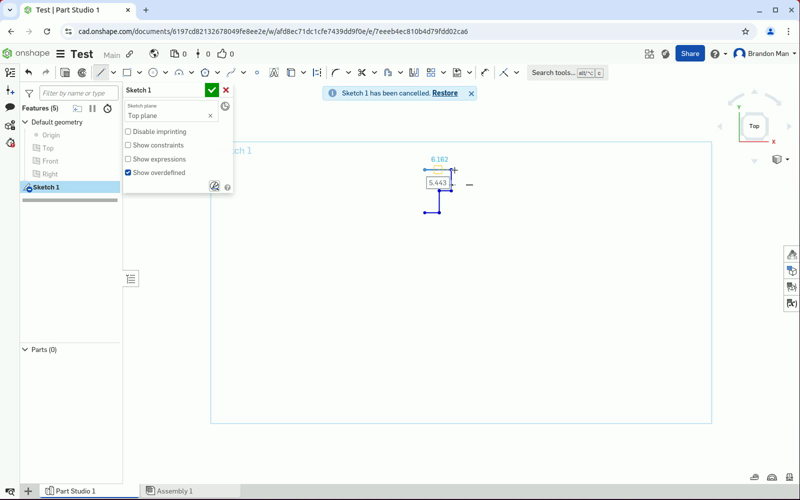
key_down(shift)
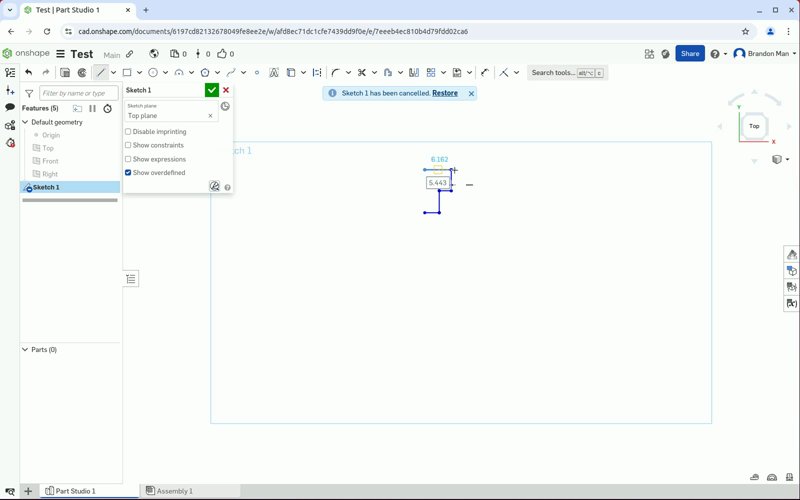
mouse_move(424, 212)
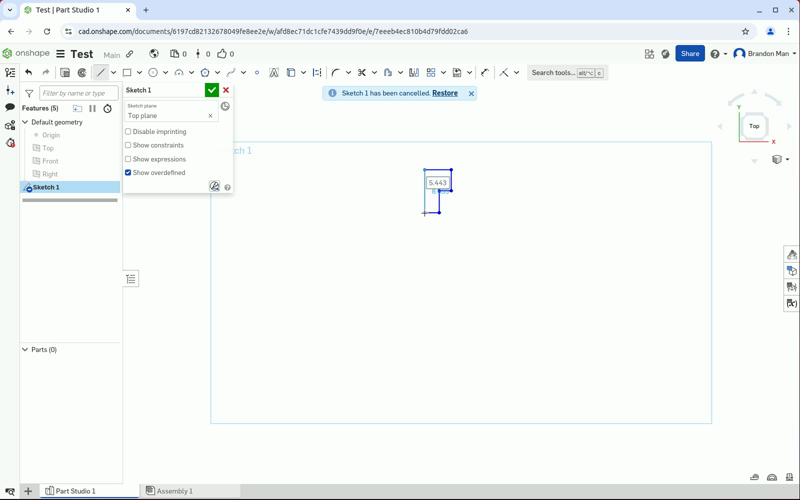
key_up(shift)
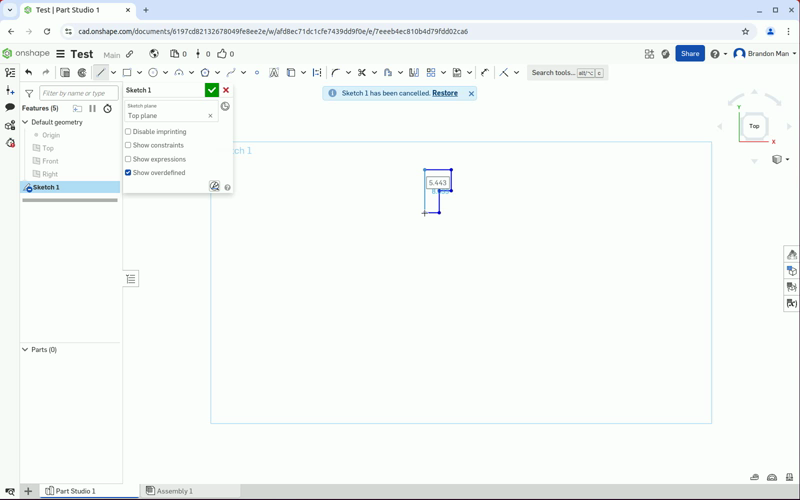
click(424, 212)
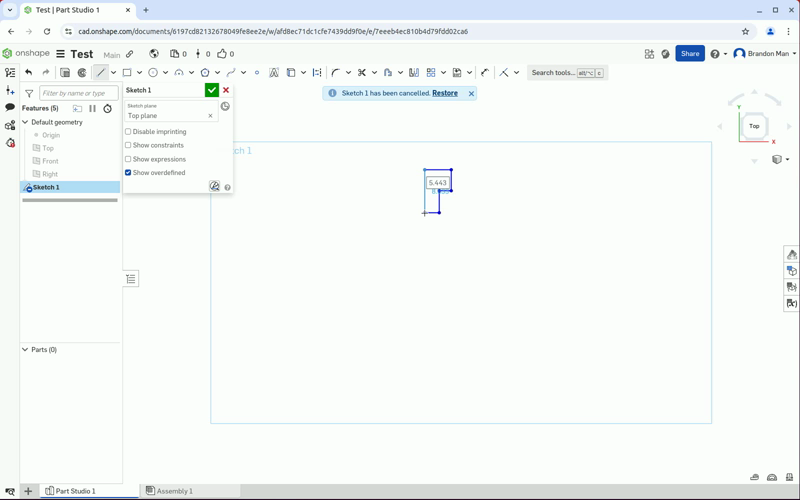
key(esc)
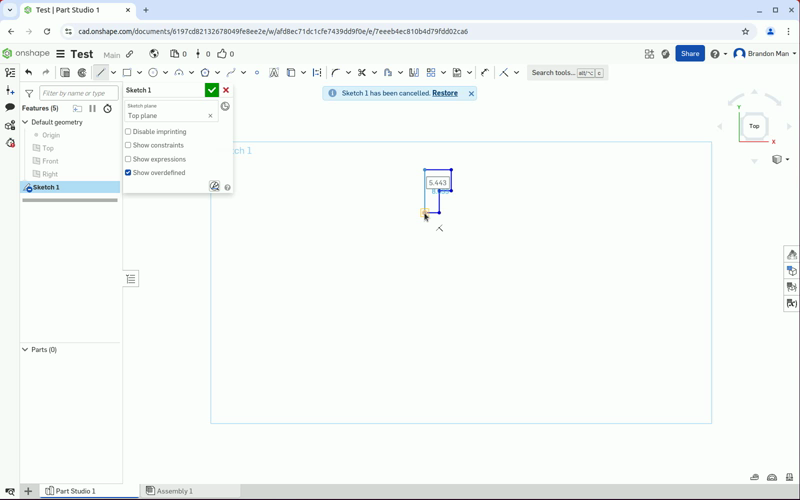
mouse_move(431, 202)
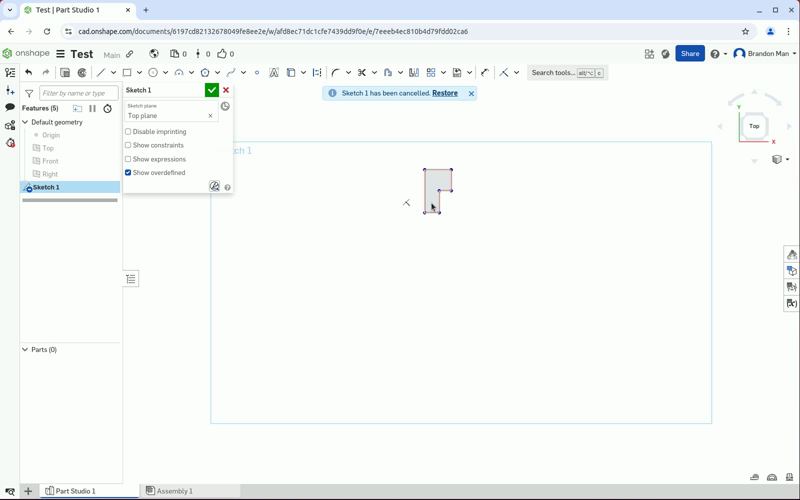
scroll(6)
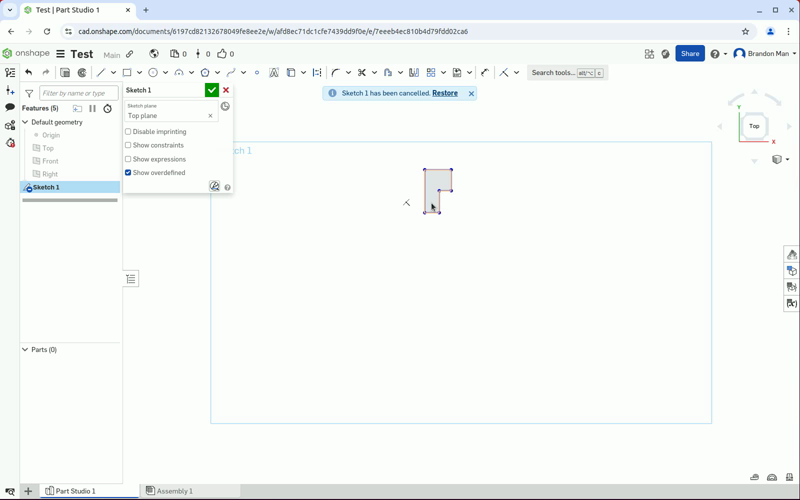
scroll(6)
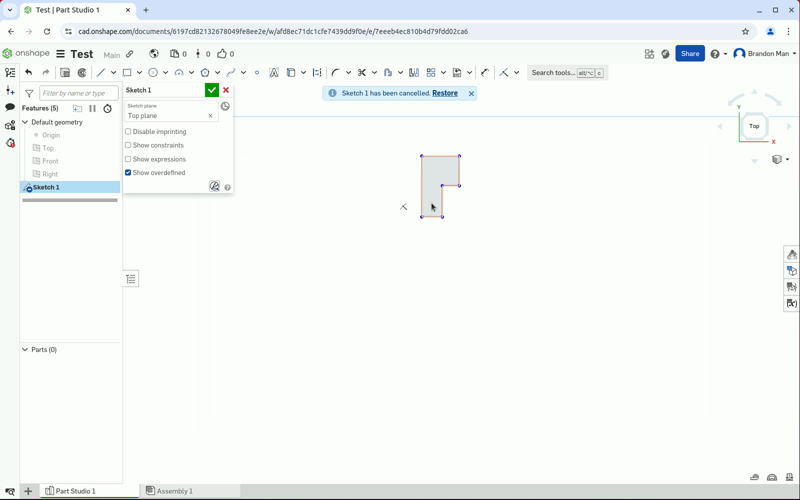
scroll(6)
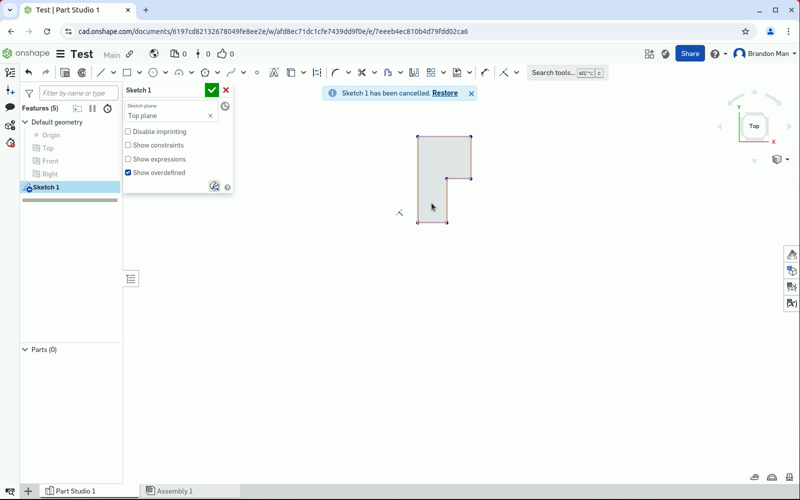
scroll(6)
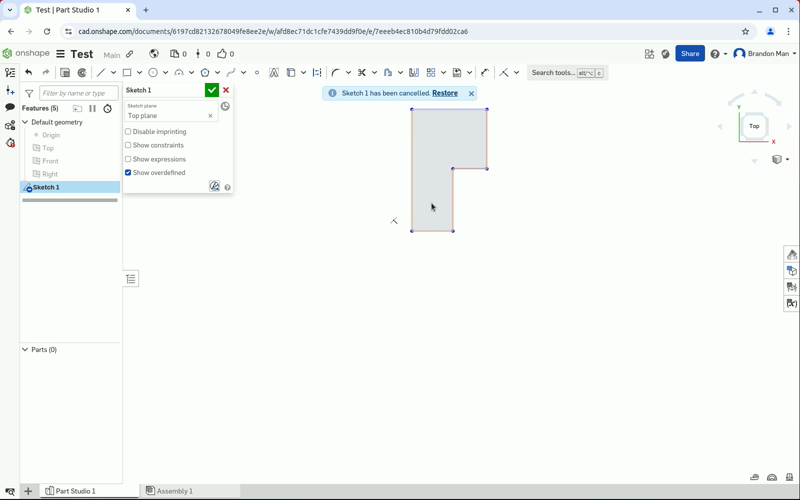
scroll(6)
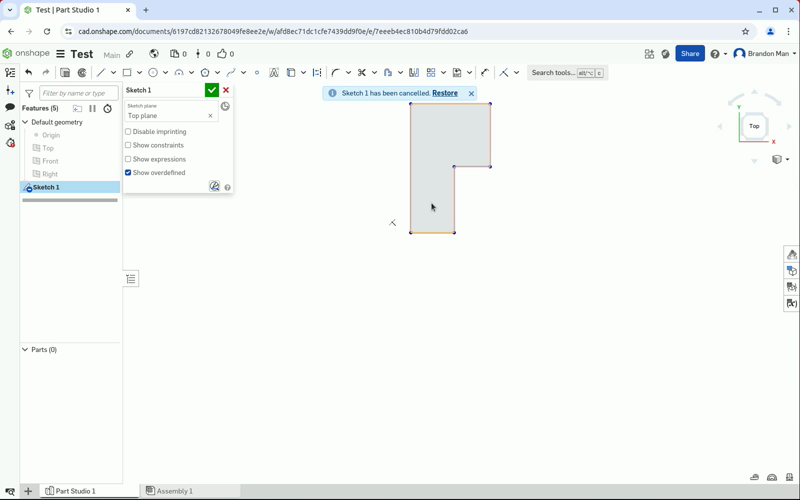
scroll(6)
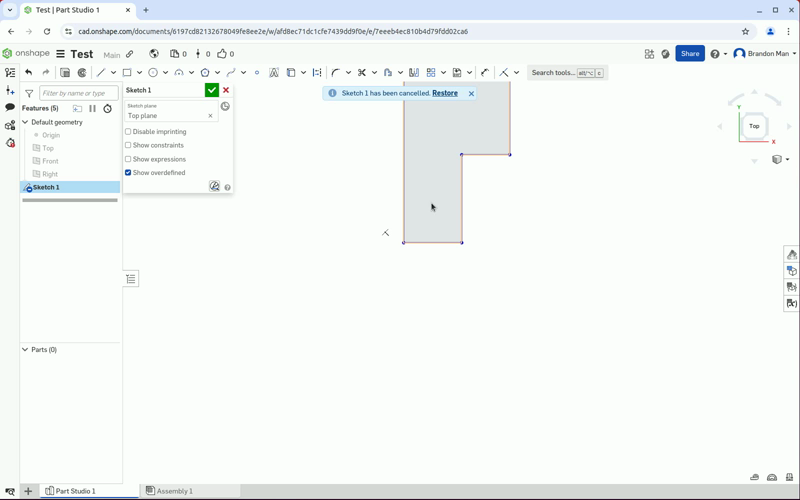
scroll(6)
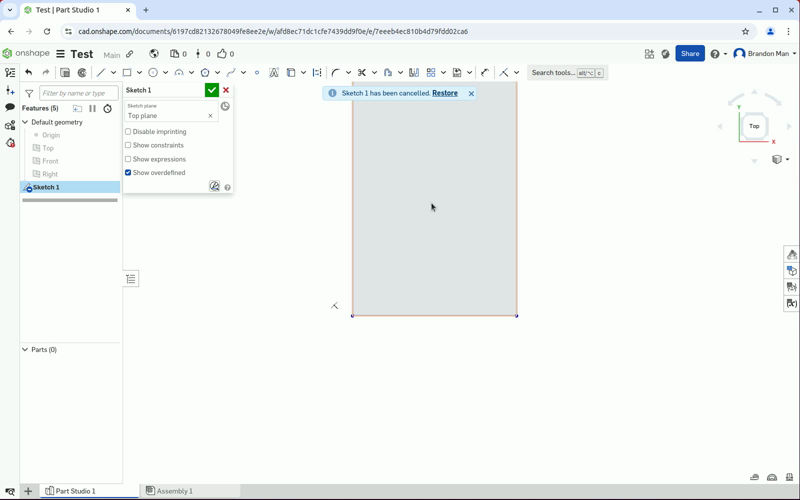
click(431, 202)
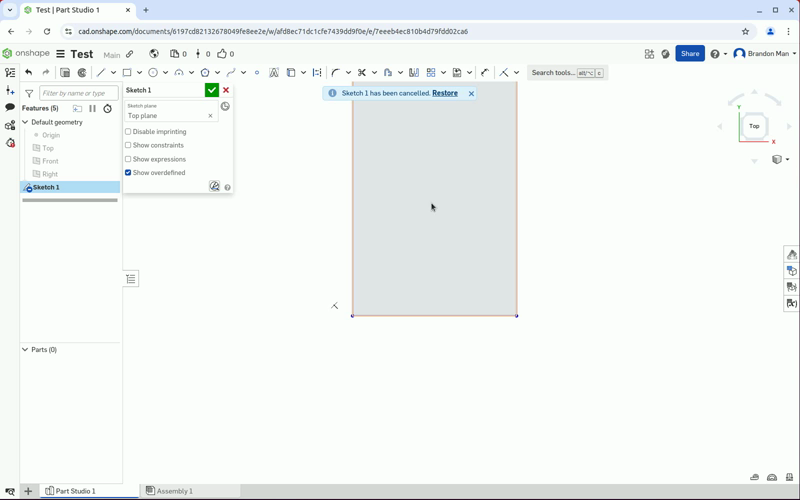
scroll(-6)
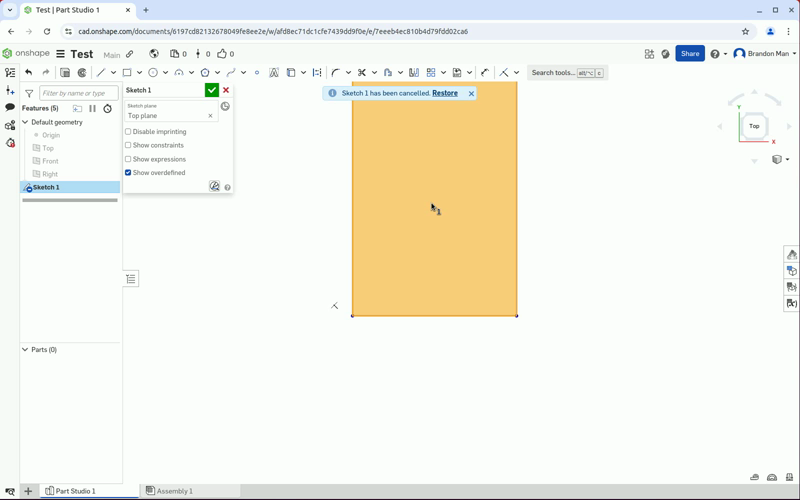
scroll(-6)
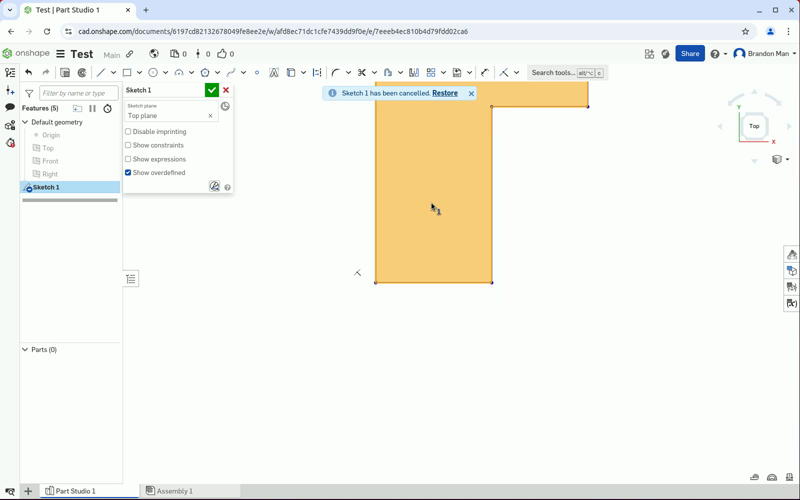
scroll(-6)
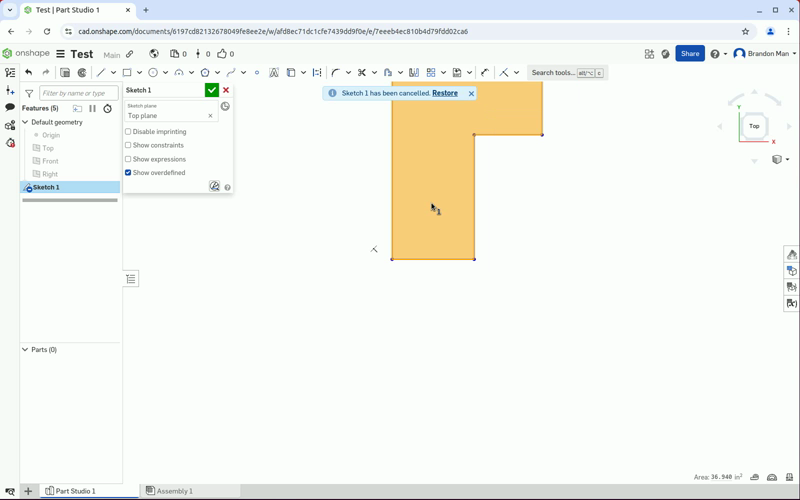
scroll(-6)
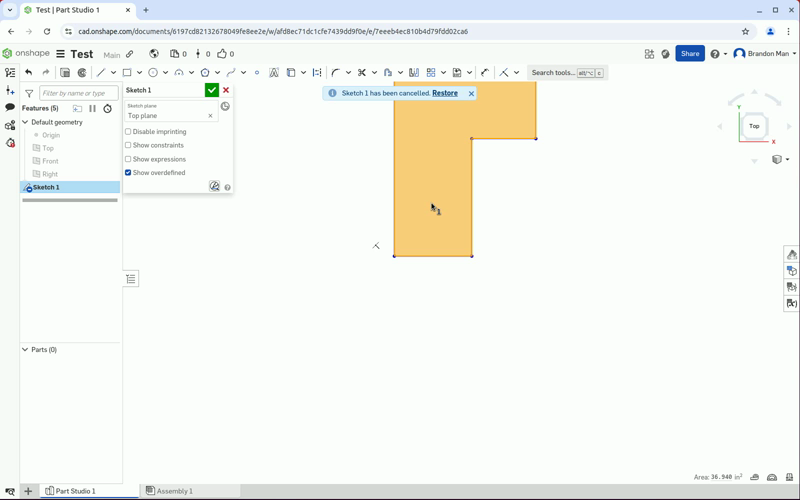
scroll(-6)
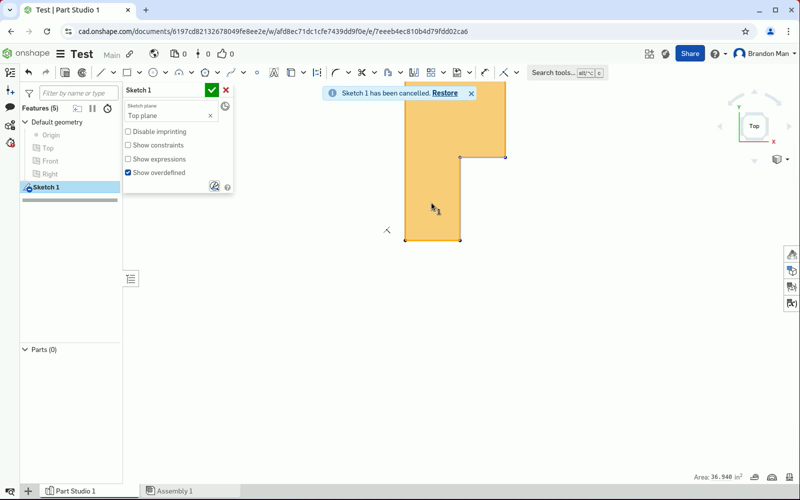
scroll(-6)
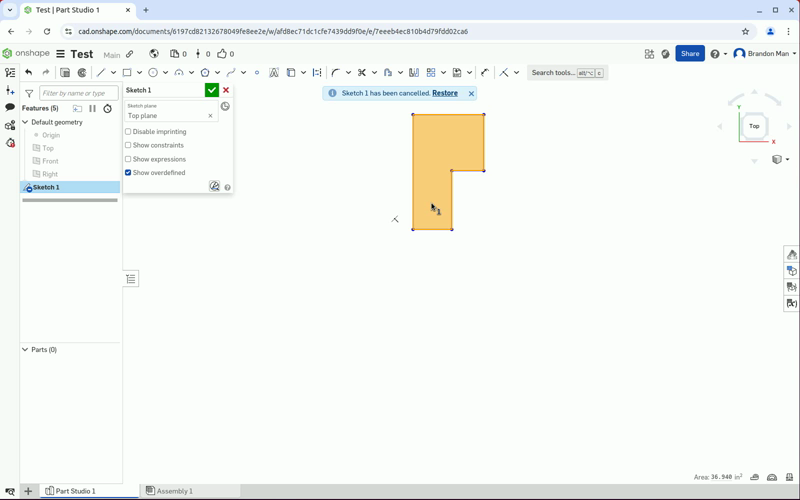
scroll(-6)
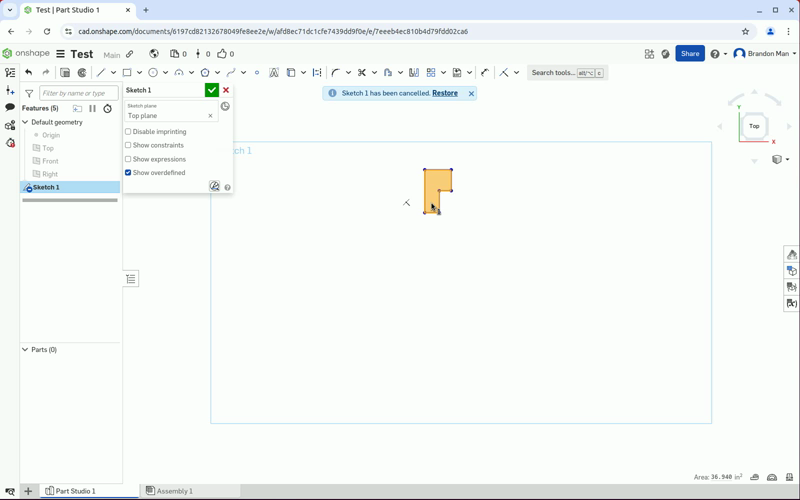
mouse_move(73, 352)
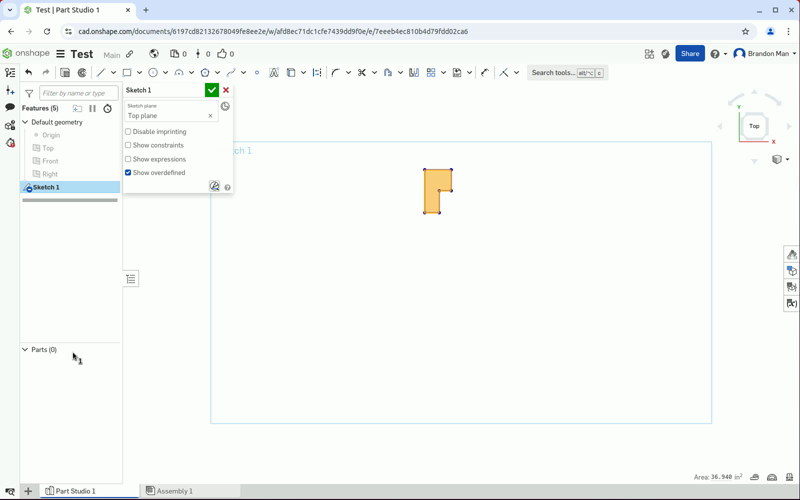
key(shift+y)
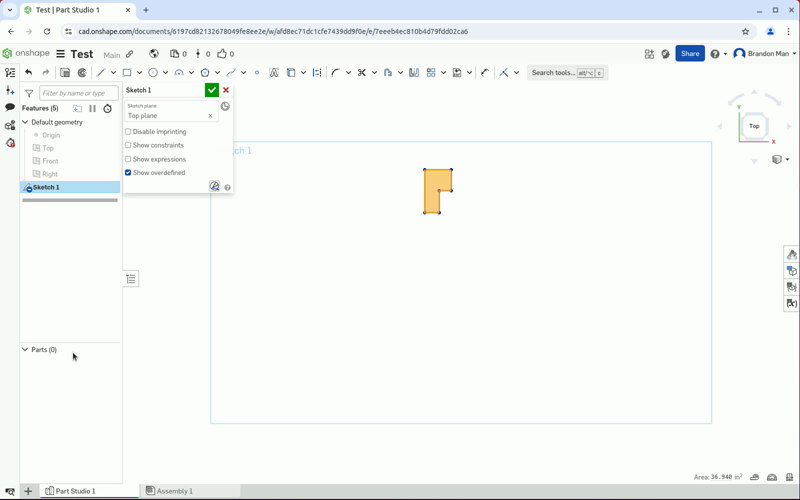
key(shift+e)
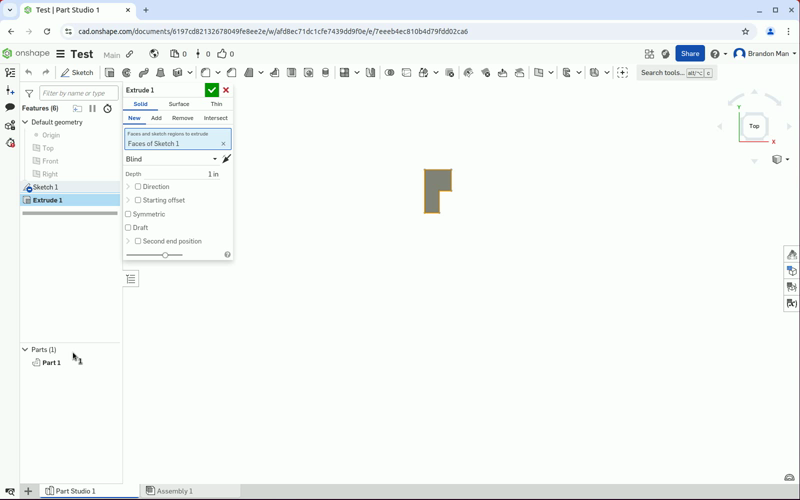
mouse_move(143, 106)
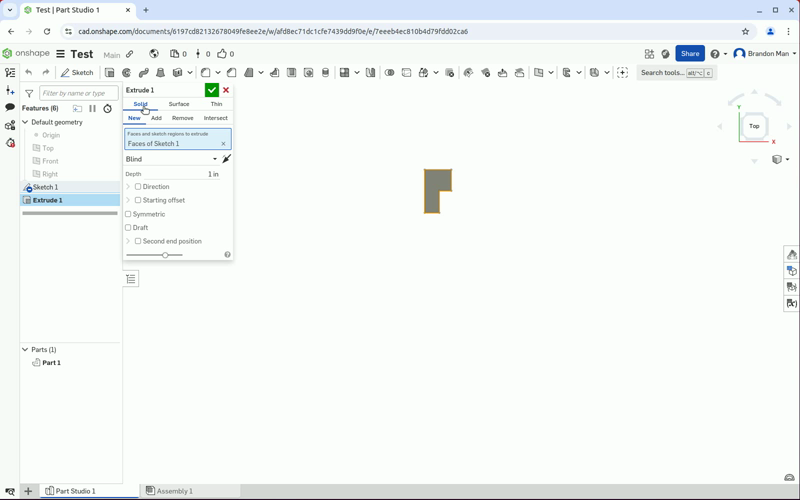
click(143, 106)
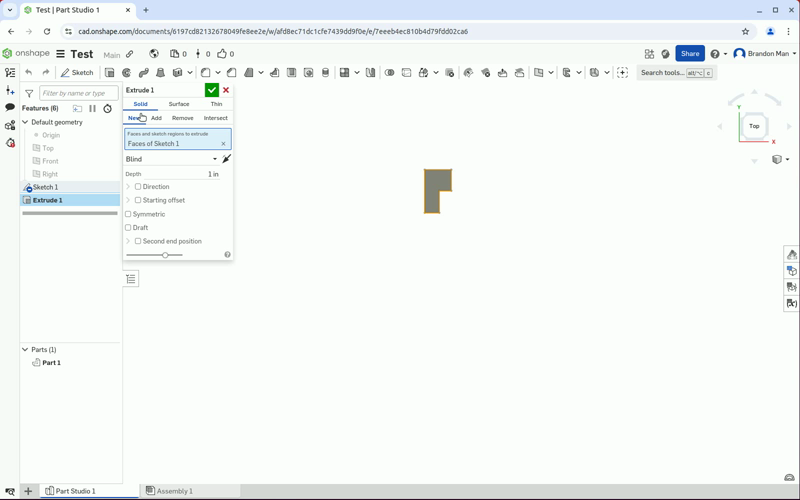
mouse_move(137, 120)
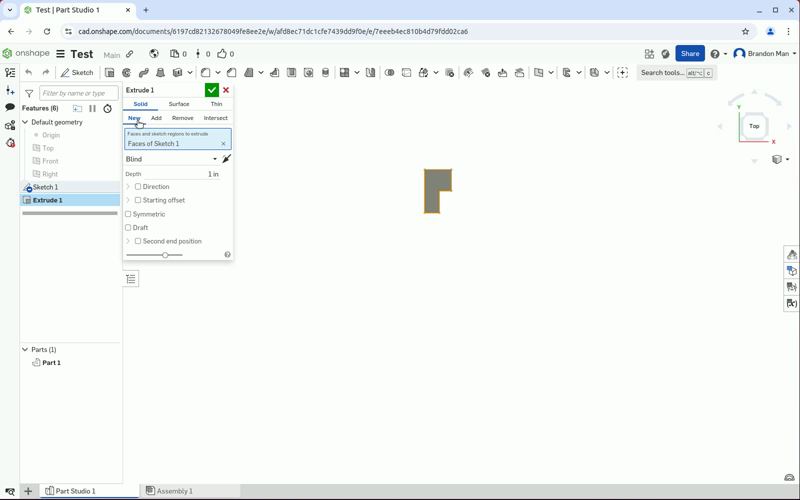
click(137, 120)
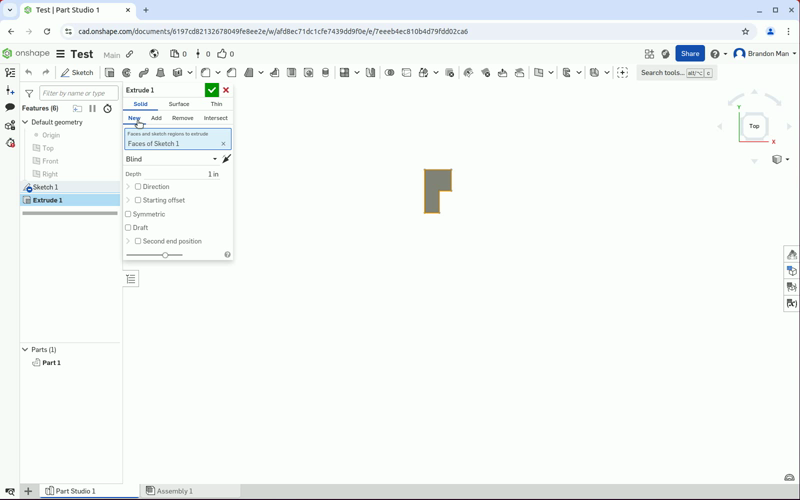
key(tab, 4)
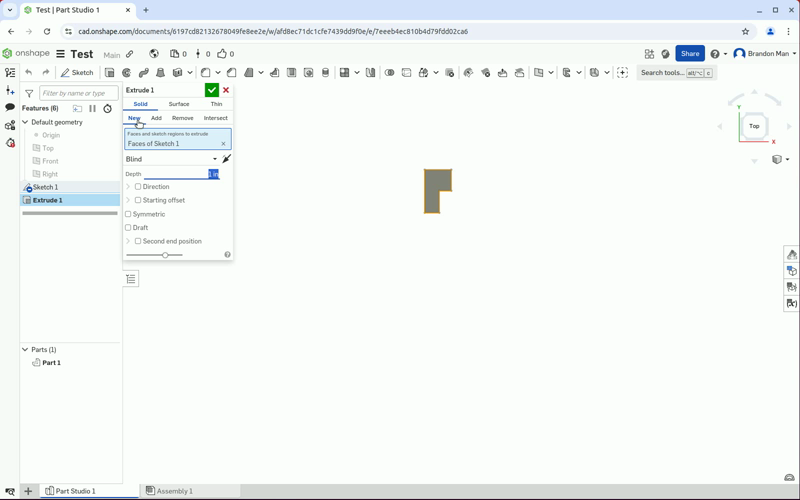
text(3.129)
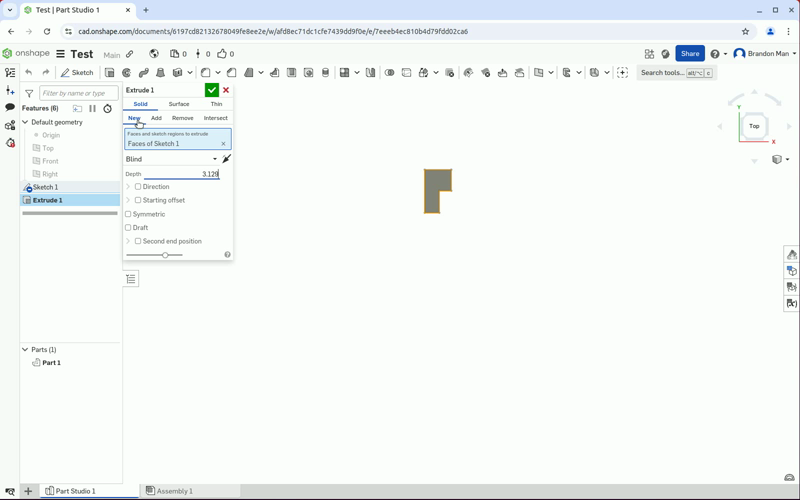
key(enter)
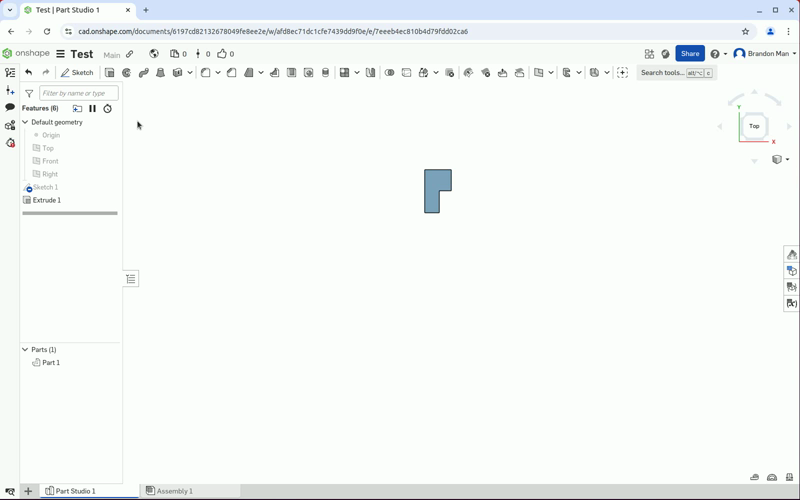
key(shift+h)
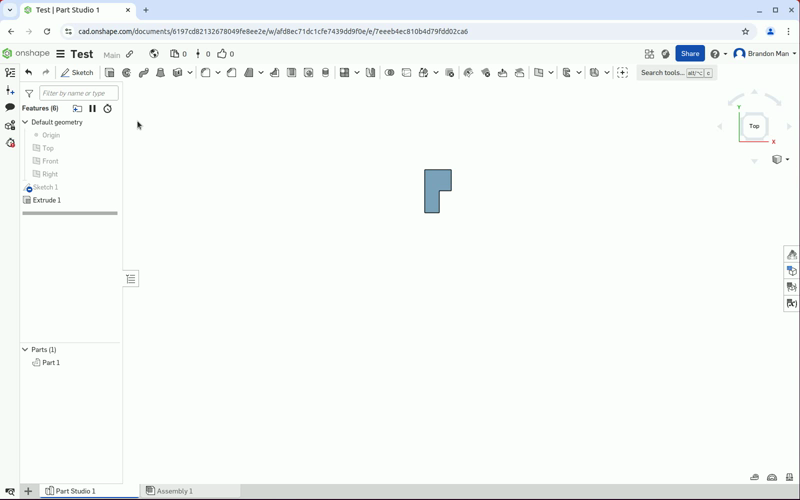
key(shift+h)
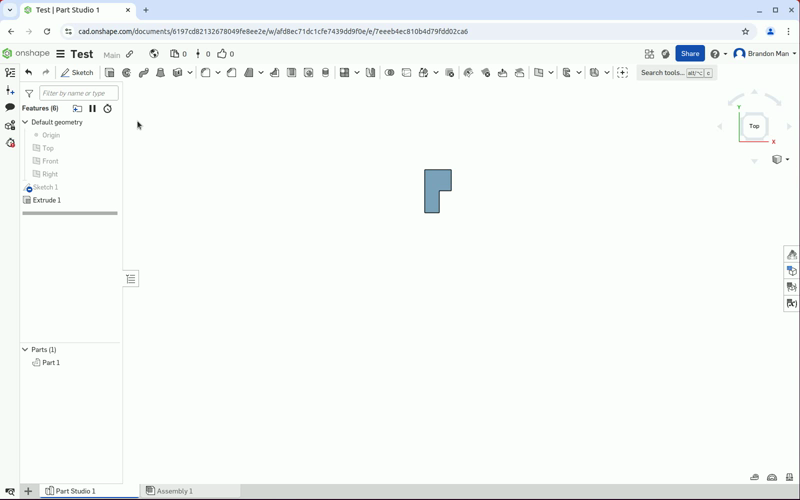
mouse_move(73, 189)
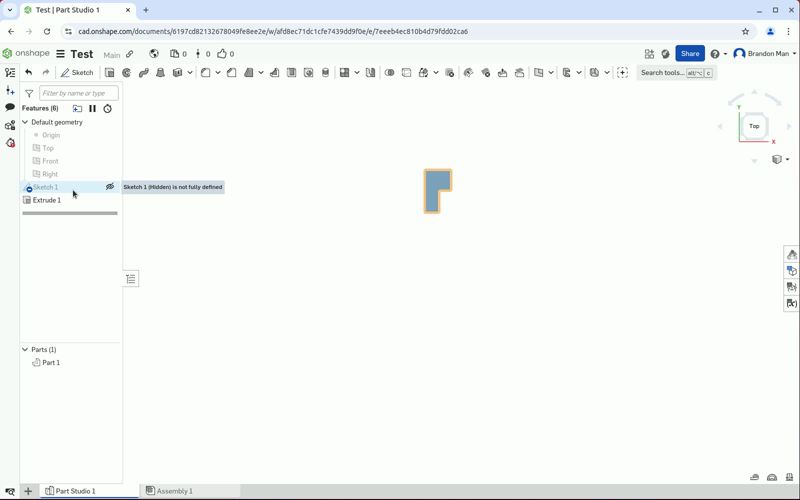
click(73, 189)
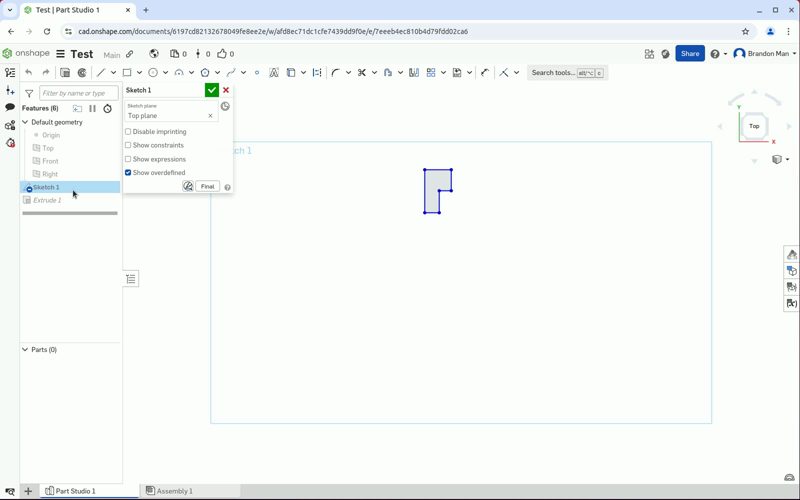
mouse_move(229, 92)
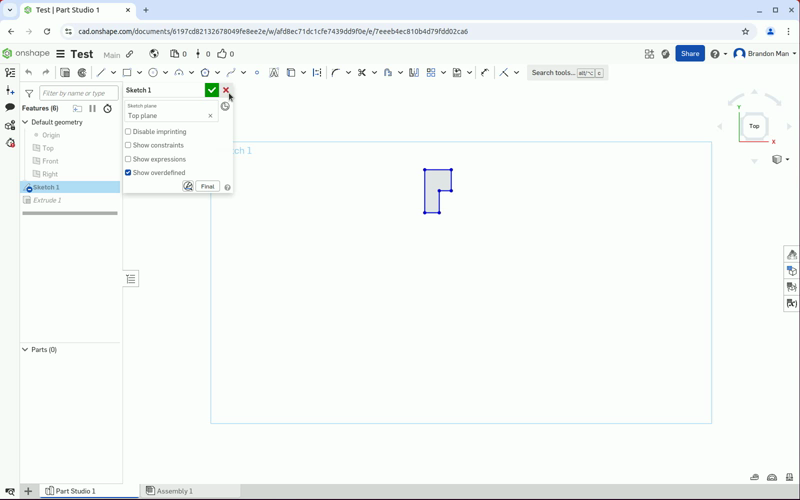
click(229, 92)
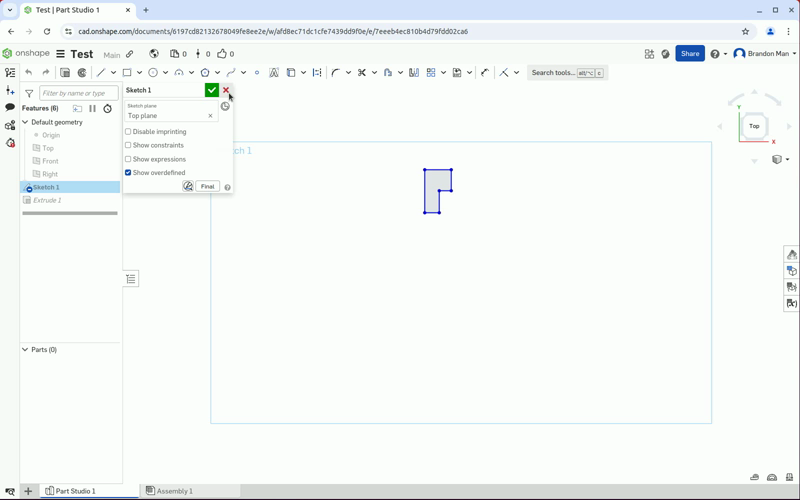
key(shift+s)
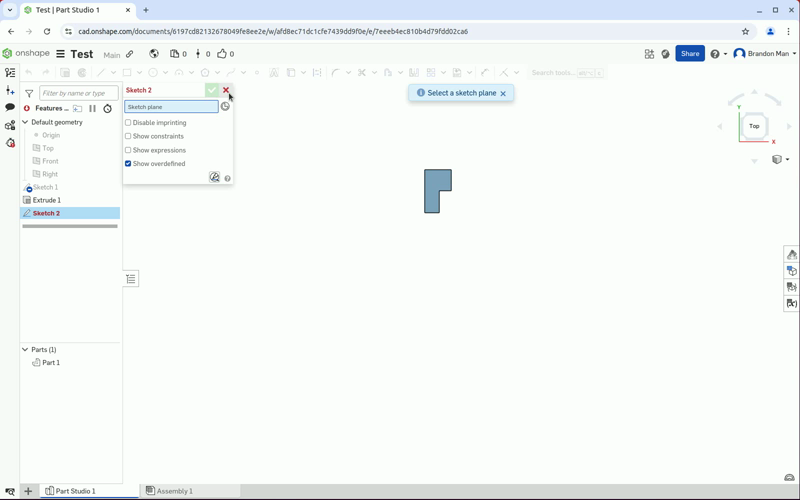
mouse_move(73, 150)
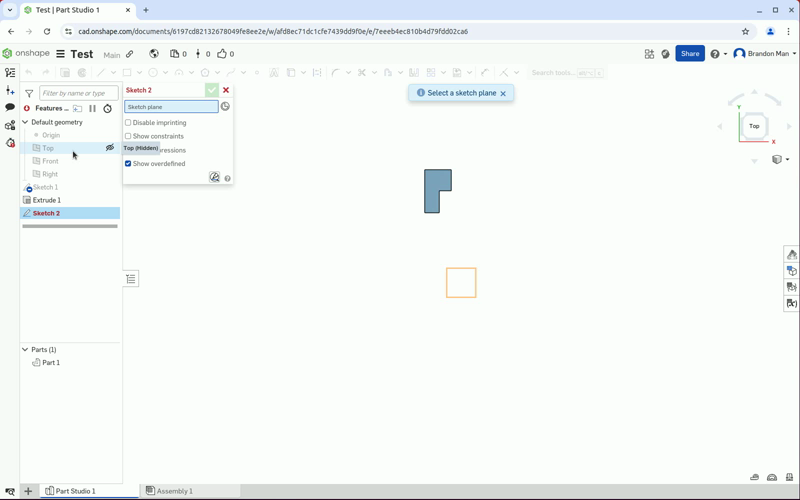
click(73, 150)
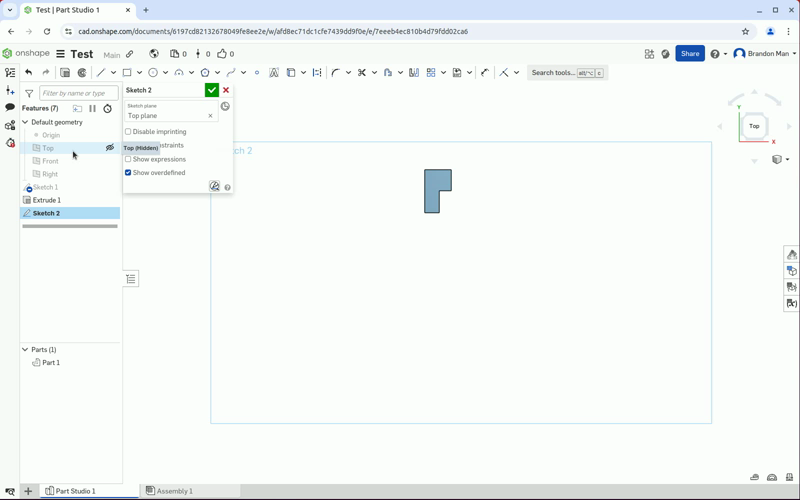
mouse_move(73, 352)
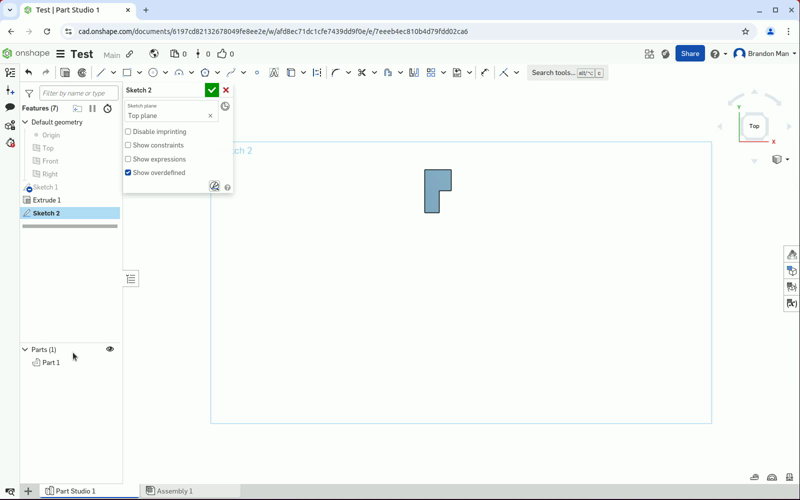
key(y)
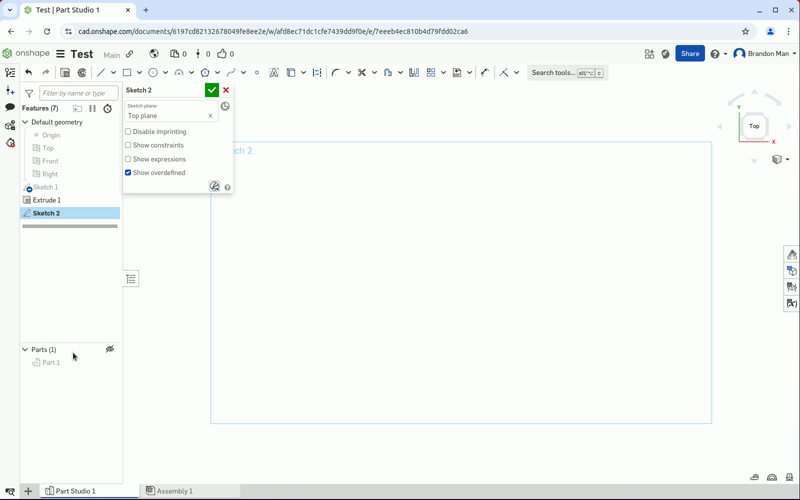
key(l)
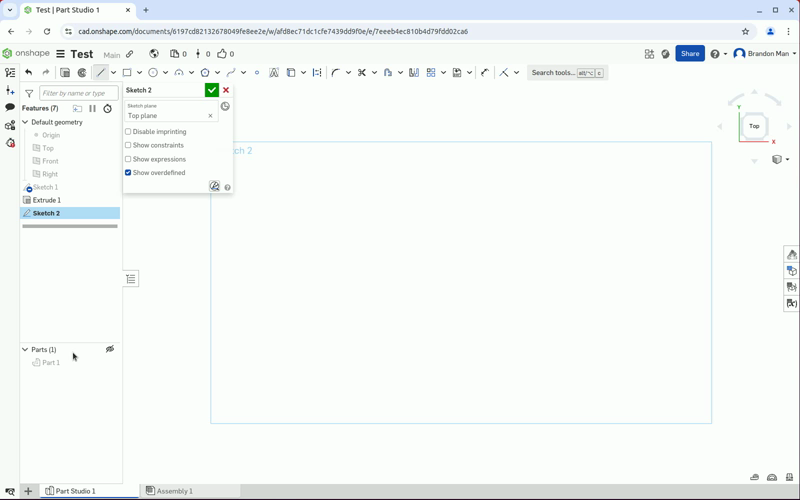
key_down(shift)
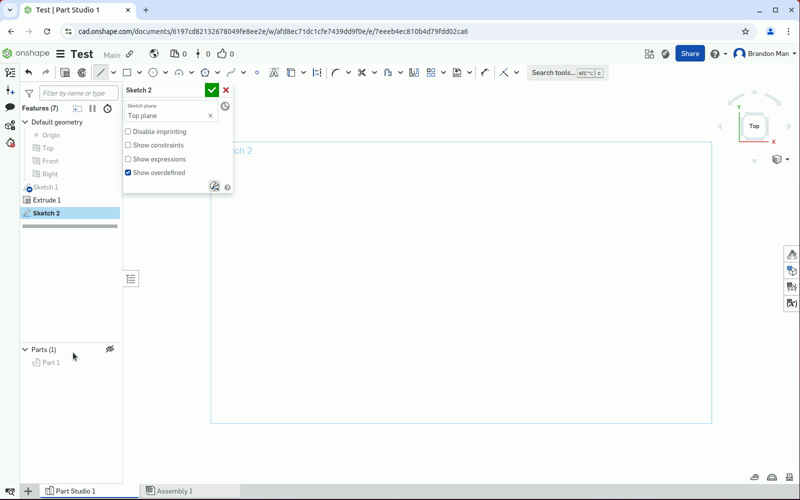
mouse_move(471, 191)
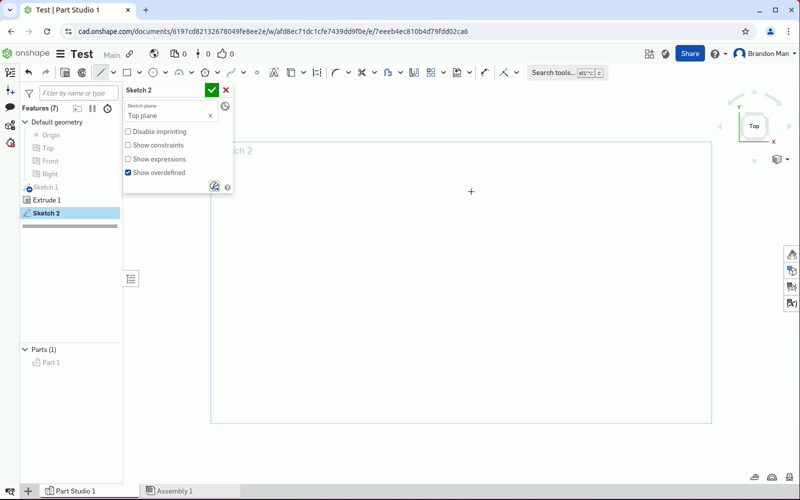
click(471, 191)
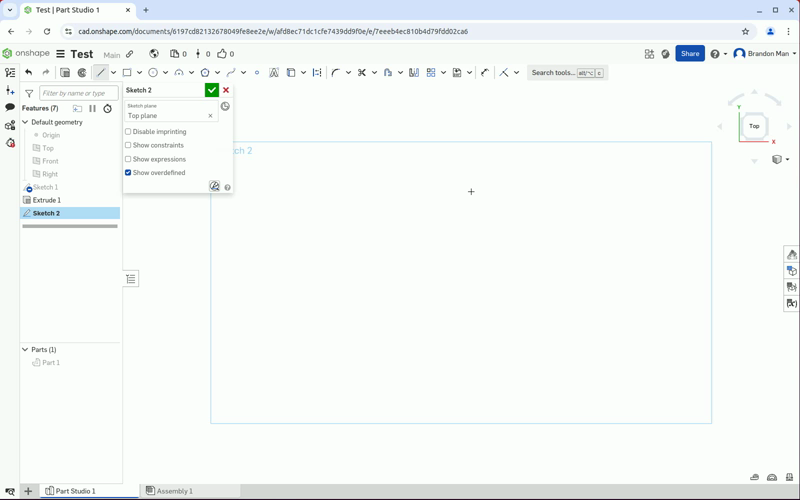
key_up(shift)
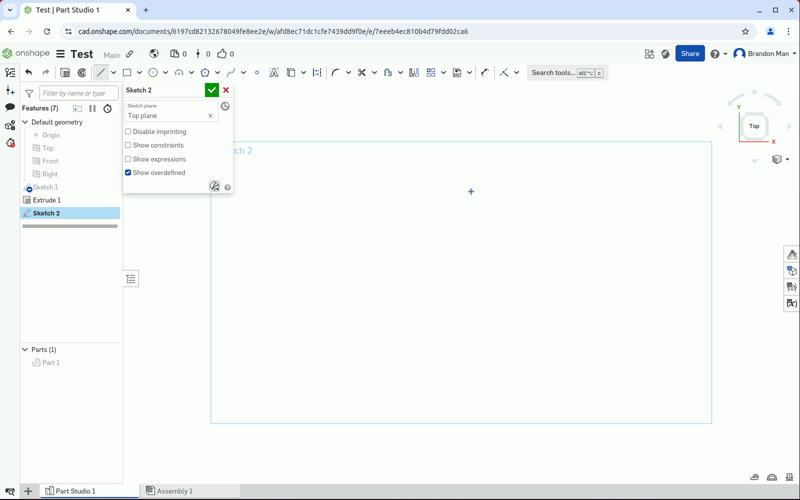
key_down(shift)
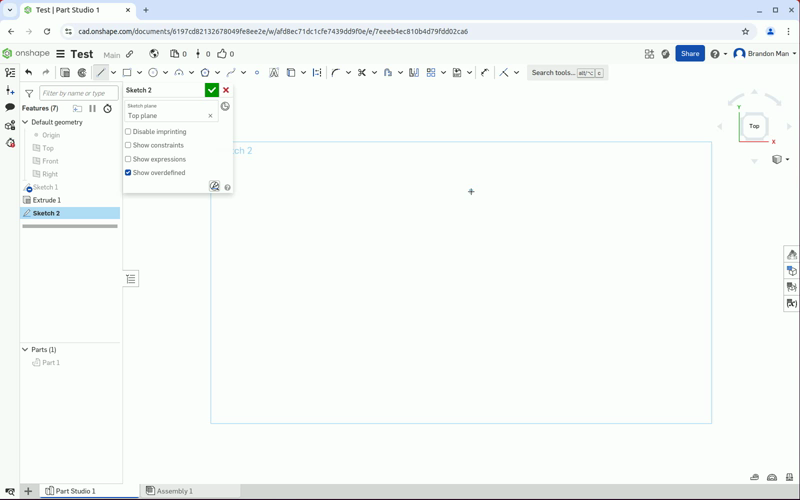
mouse_move(501, 191)
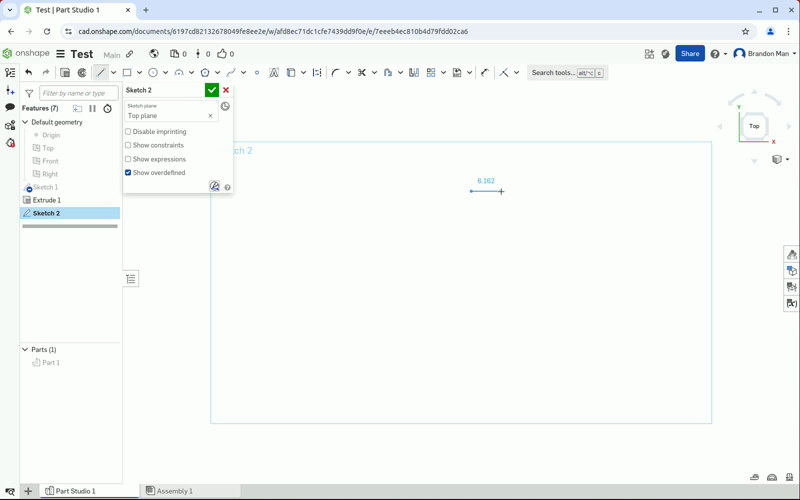
mouse_move(483, 191)
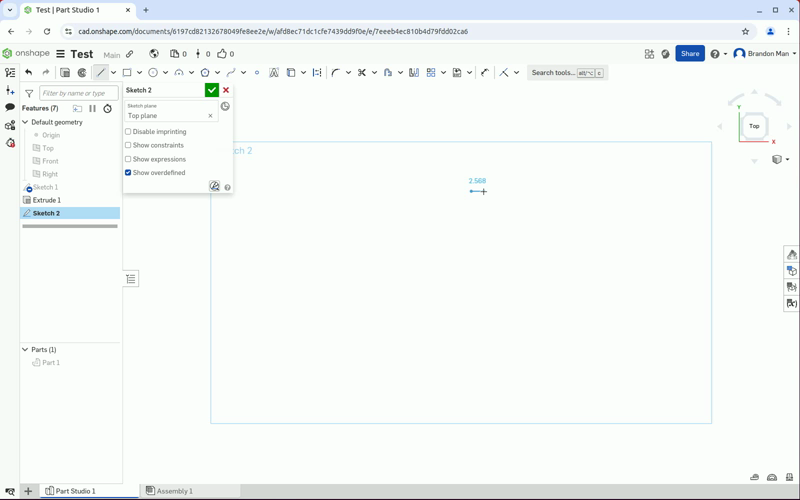
click(483, 191)
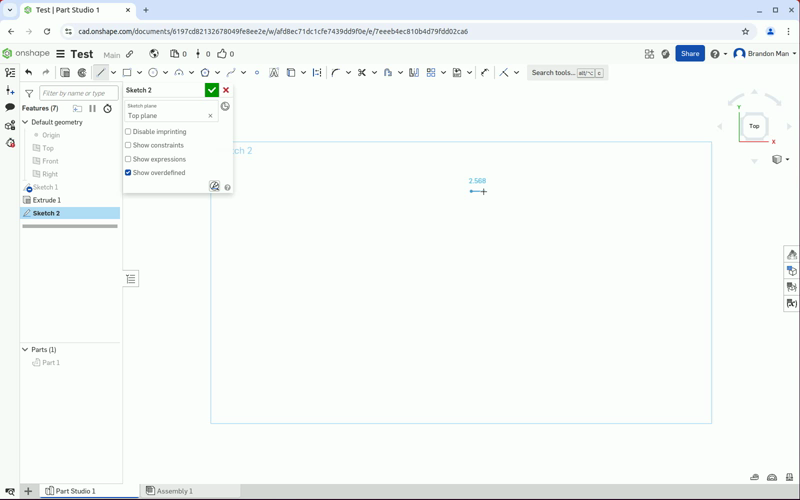
key_up(shift)
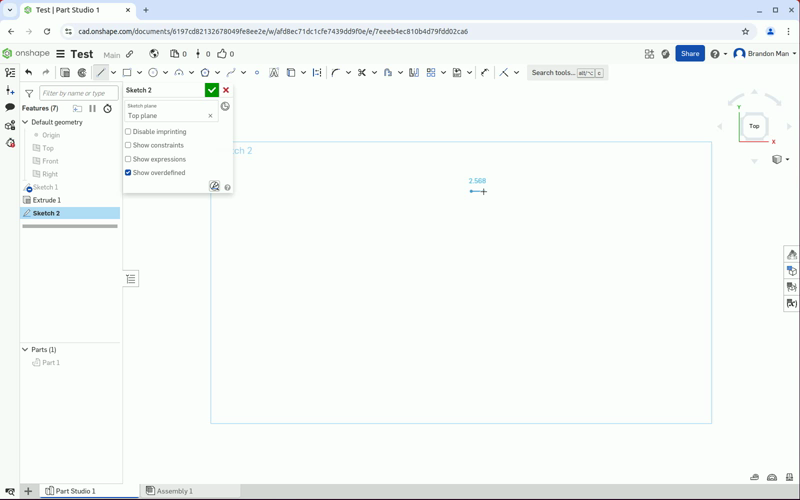
key_down(shift)
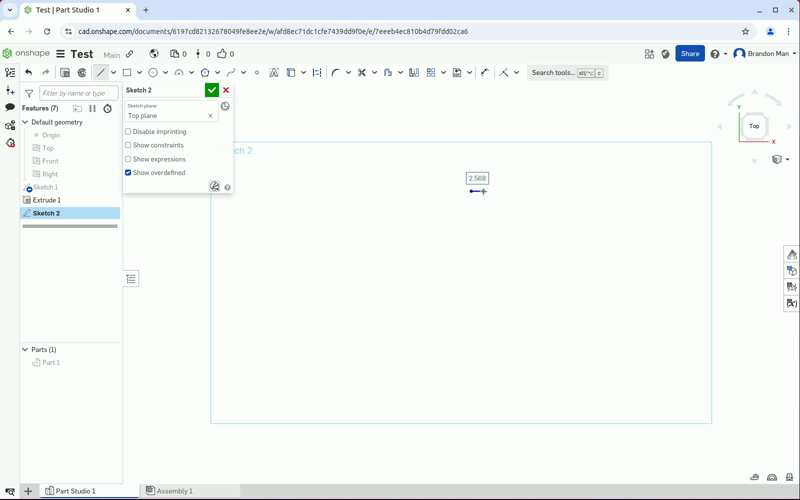
mouse_move(513, 191)
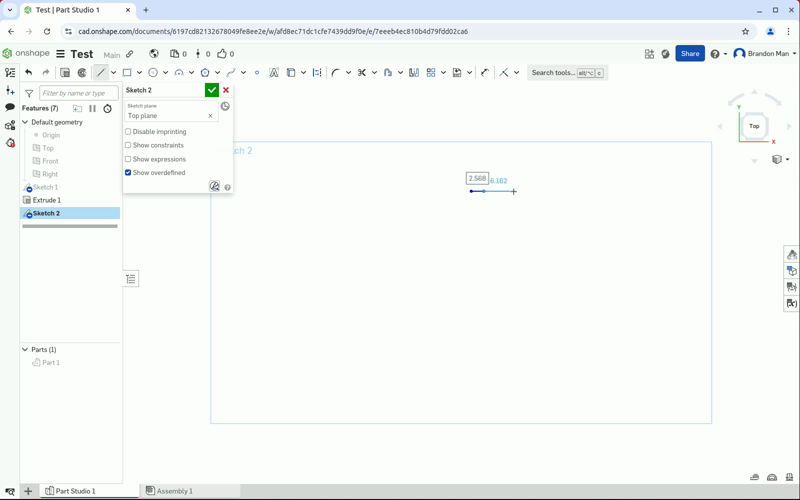
mouse_move(483, 213)
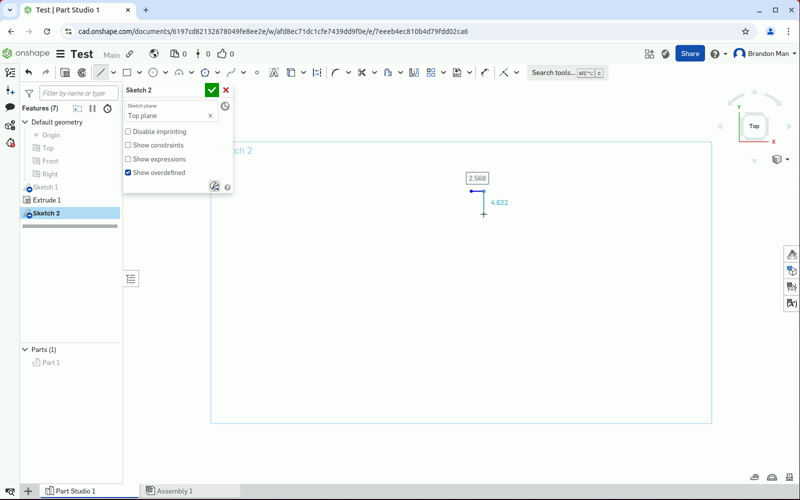
click(483, 213)
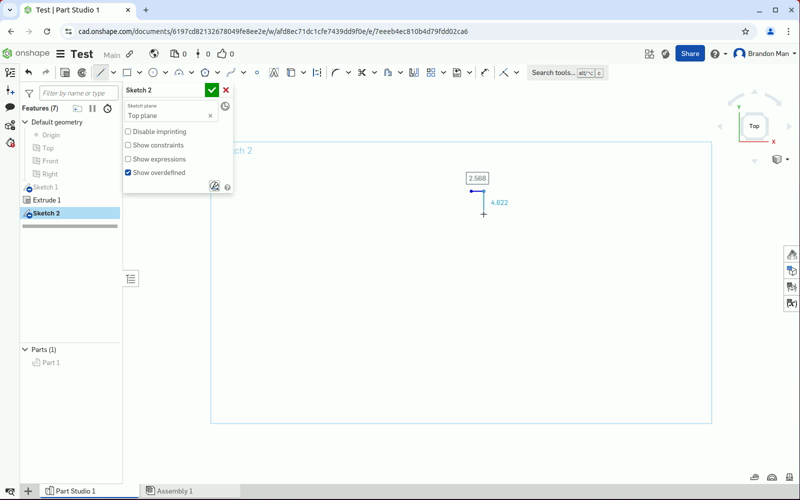
key_up(shift)
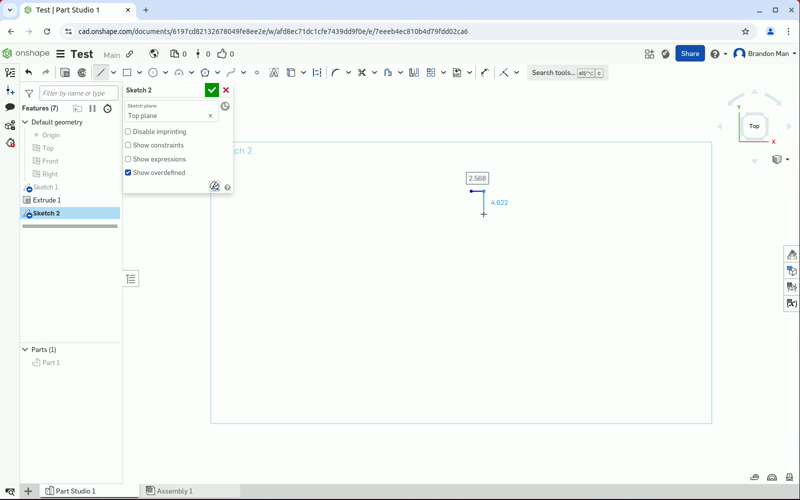
key_down(shift)
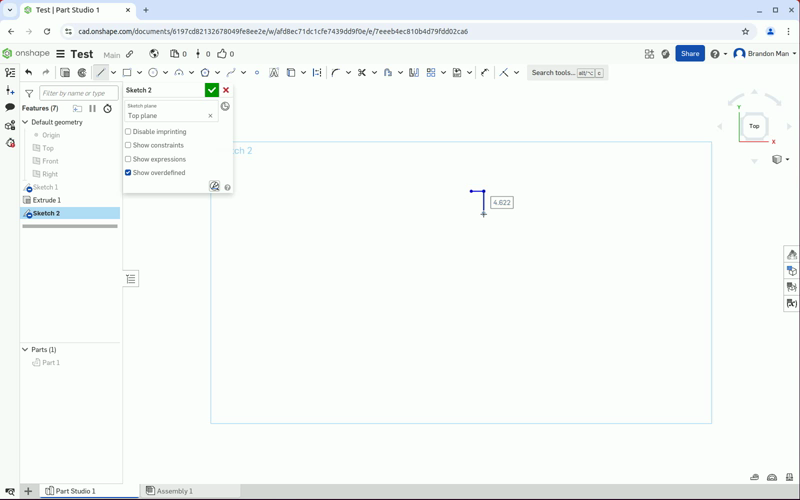
mouse_move(513, 213)
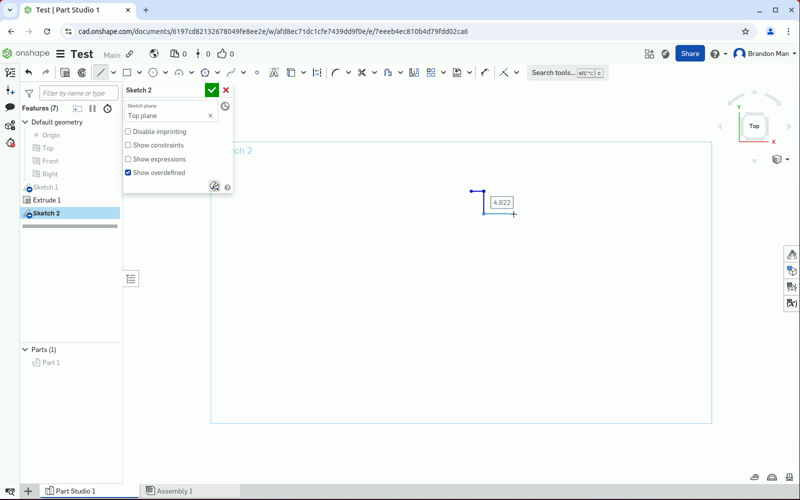
mouse_move(499, 213)
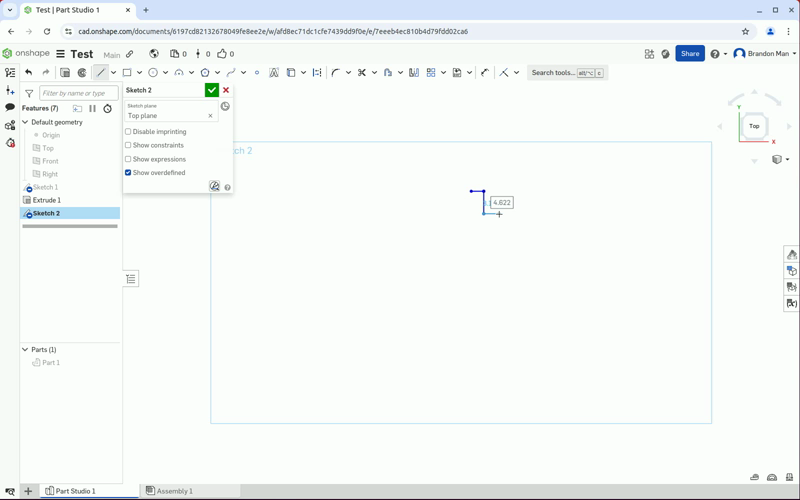
click(499, 213)
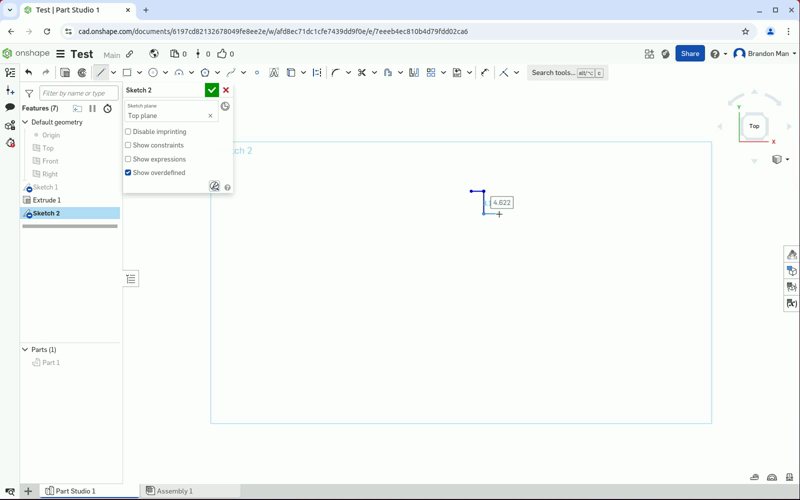
key_up(shift)
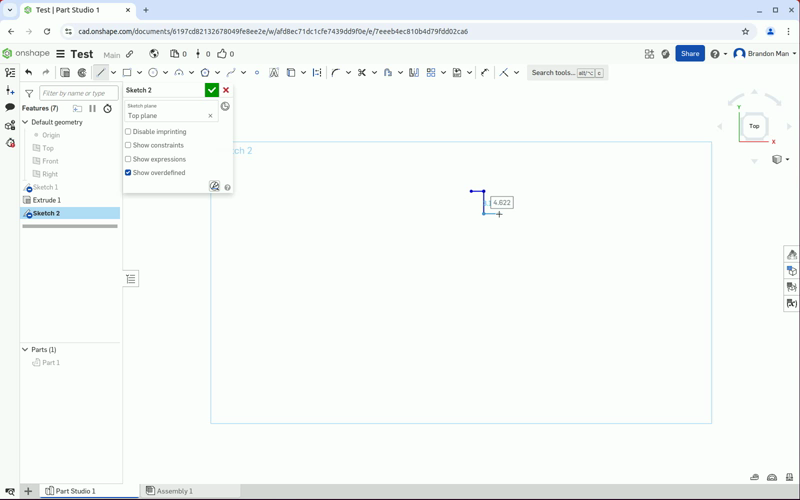
key_down(shift)
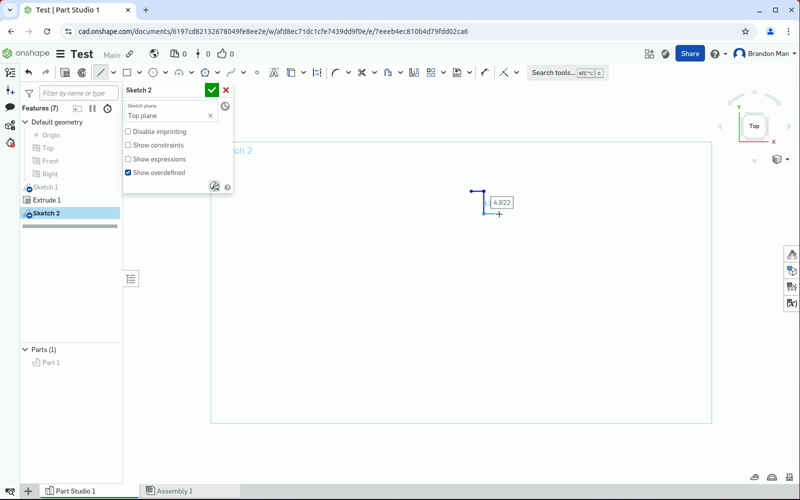
mouse_move(529, 213)
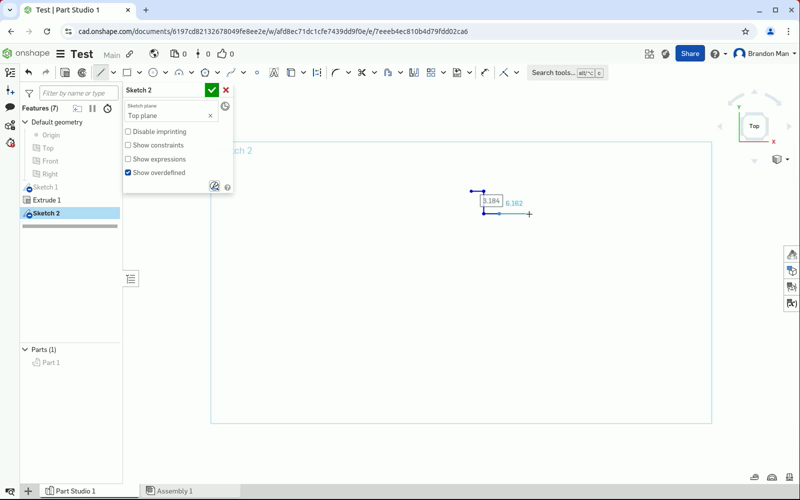
mouse_move(499, 169)
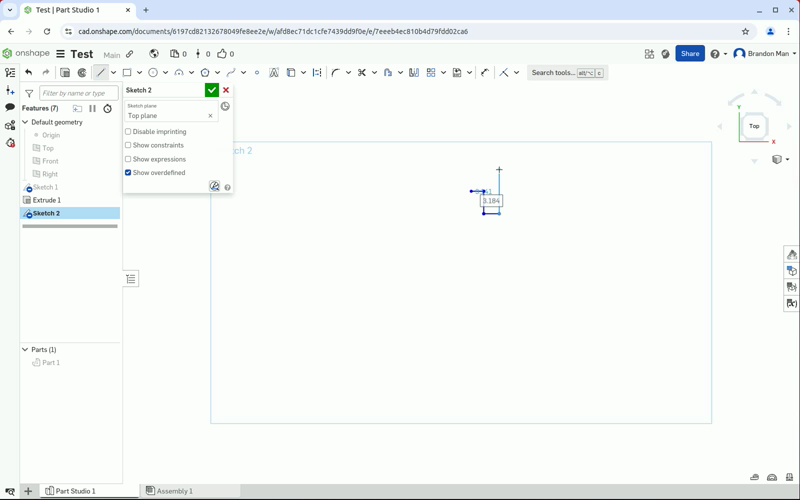
click(499, 169)
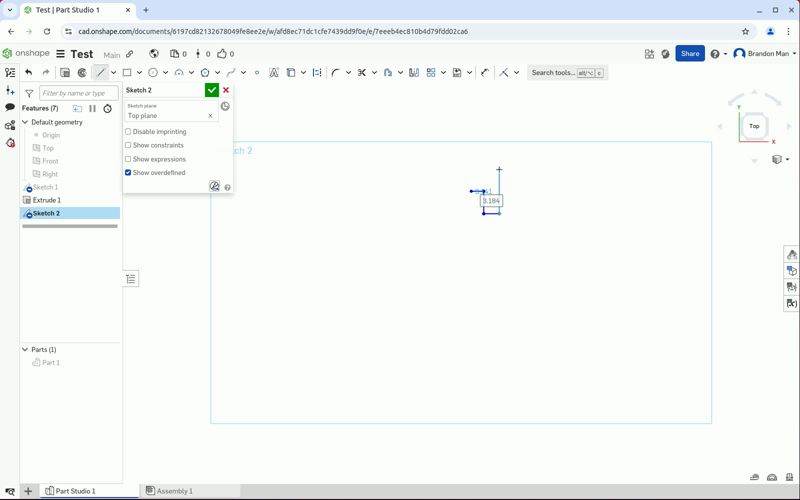
key_up(shift)
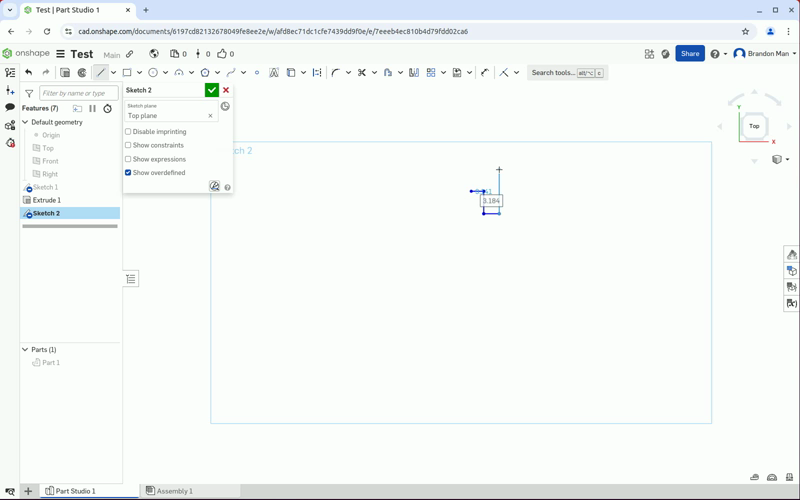
key_down(shift)
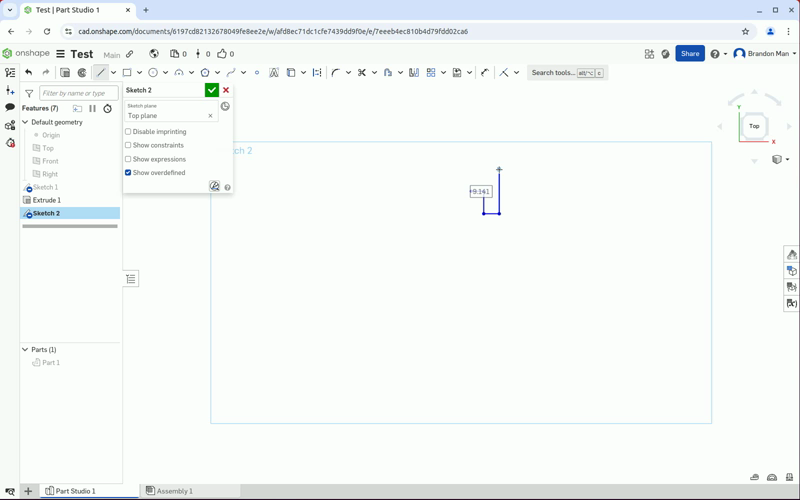
mouse_move(529, 169)
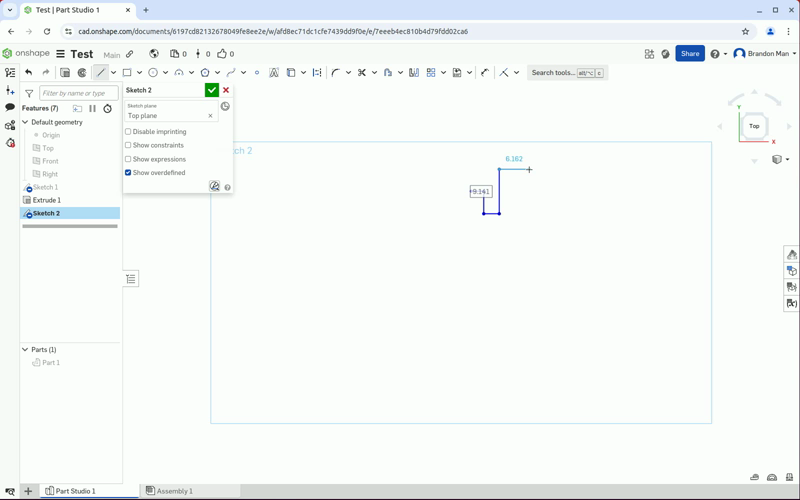
mouse_move(471, 169)
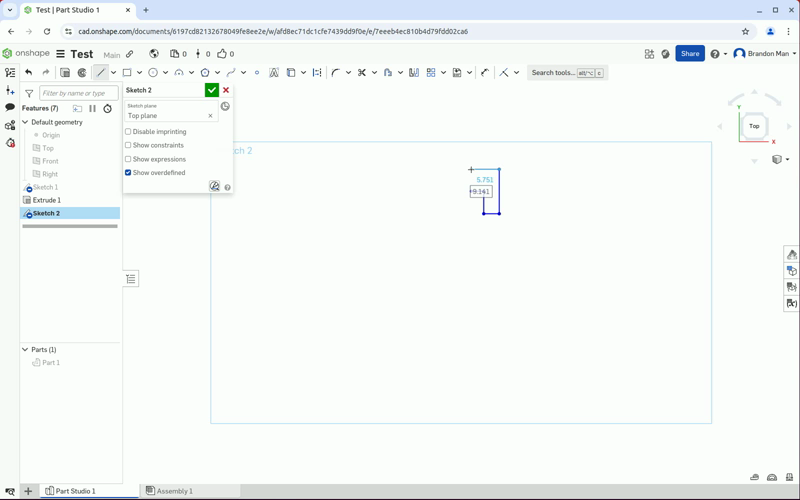
click(471, 169)
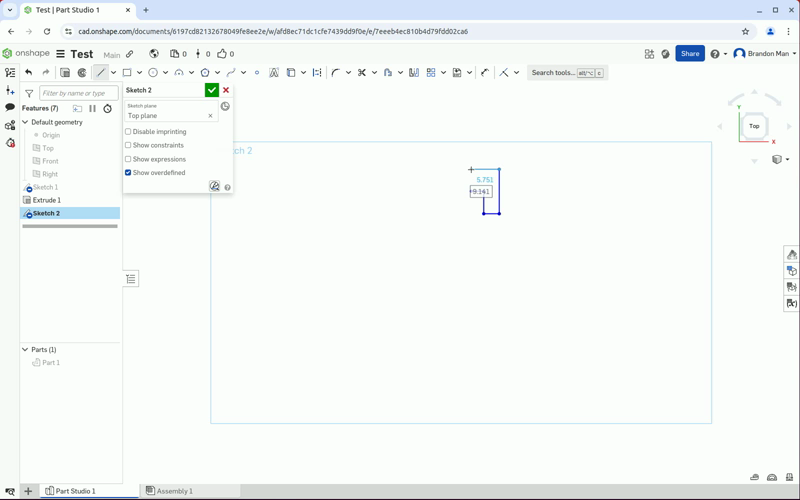
key_up(shift)
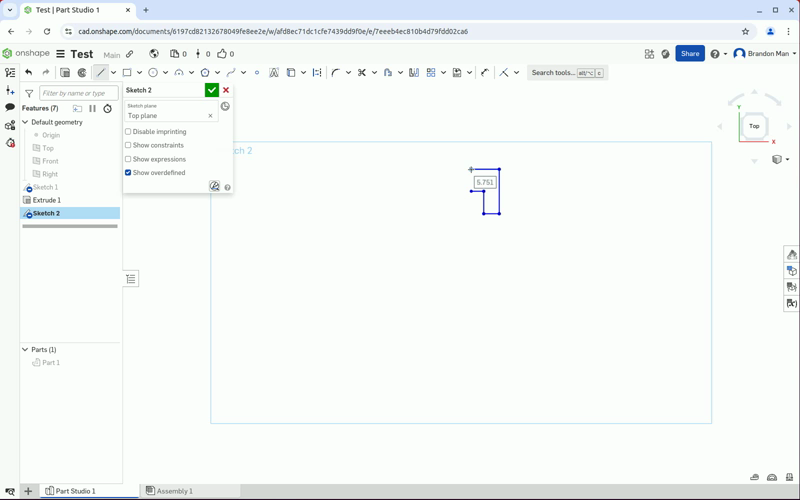
mouse_move(501, 169)
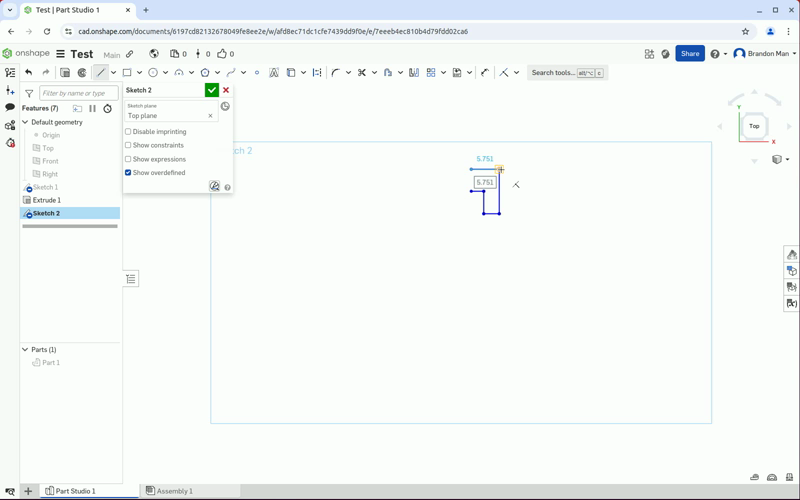
key_down(shift)
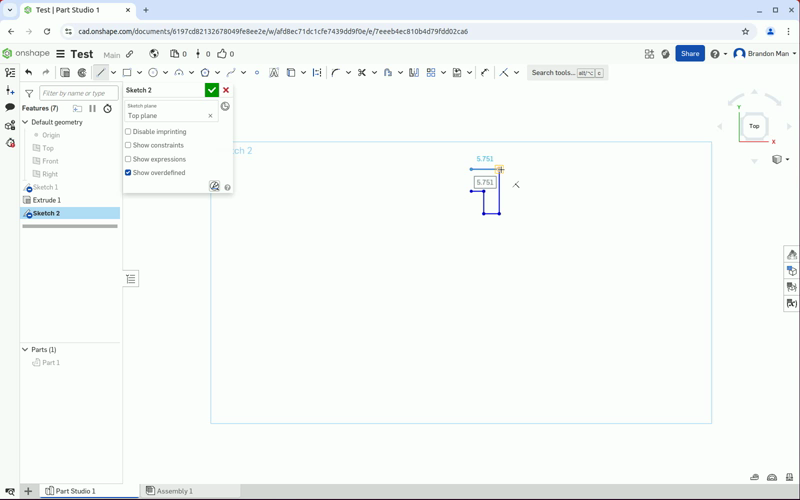
mouse_move(471, 191)
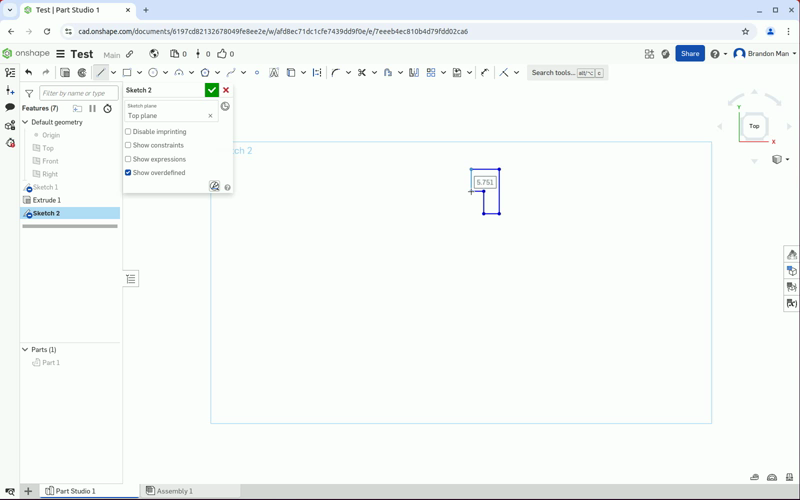
key_up(shift)
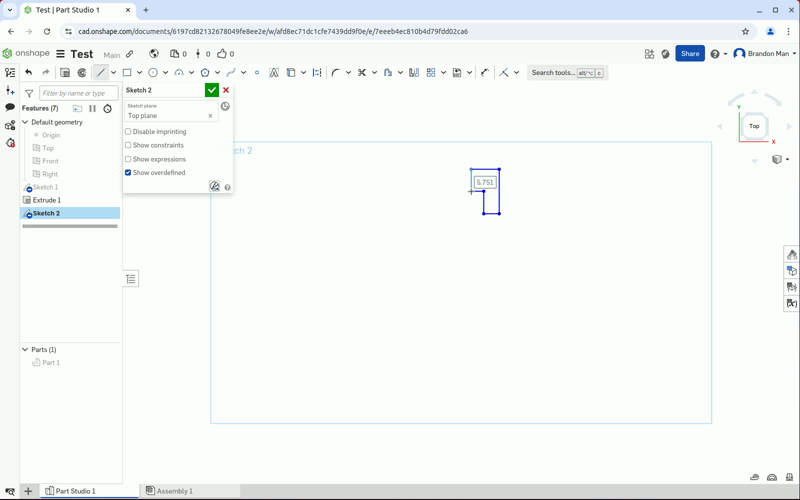
click(471, 191)
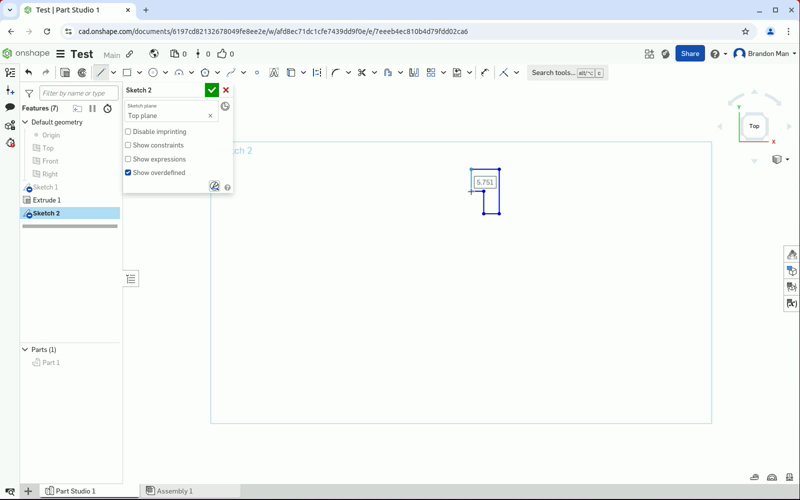
key(esc)
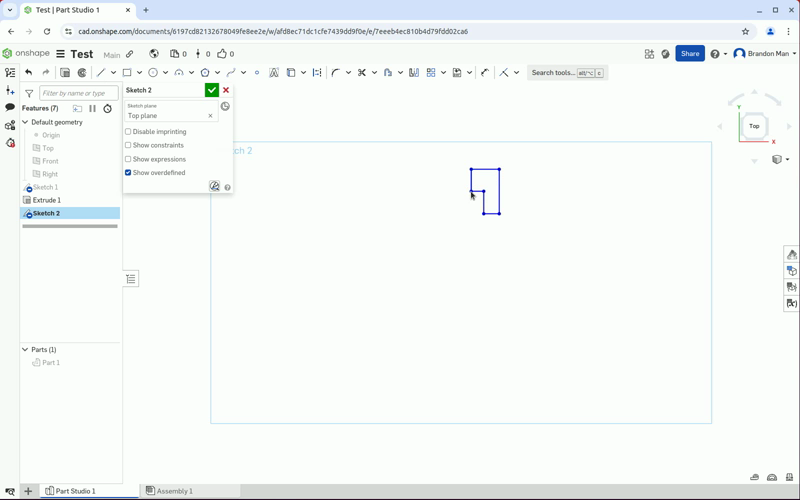
mouse_move(490, 188)
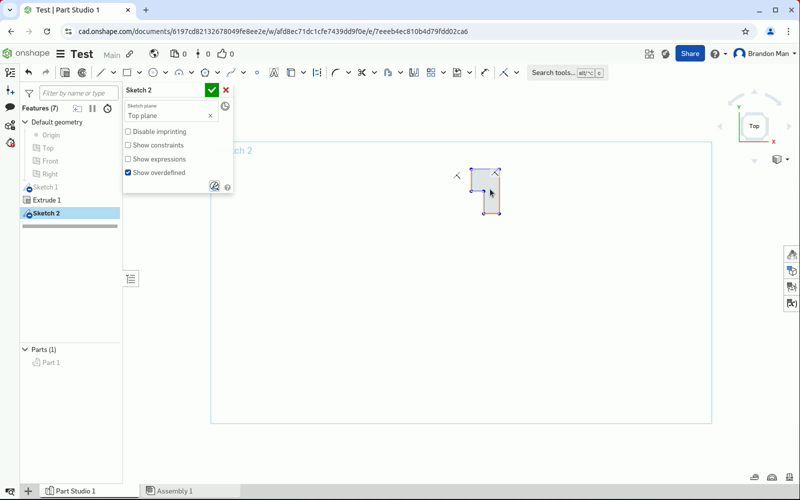
scroll(6)
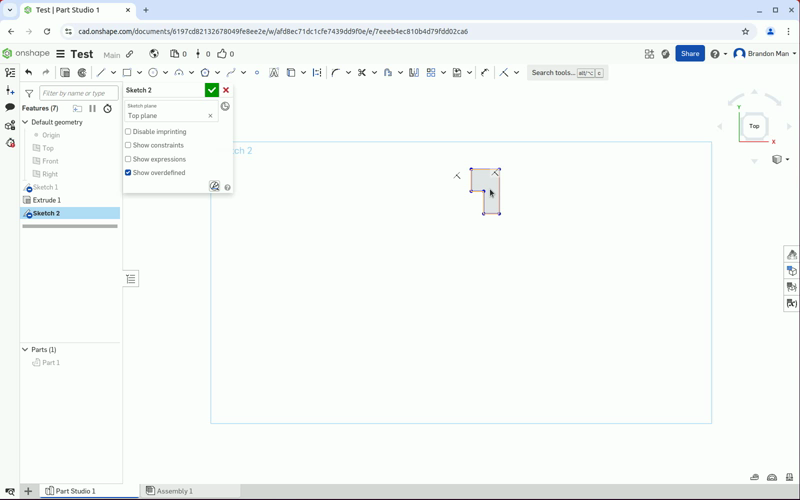
scroll(6)
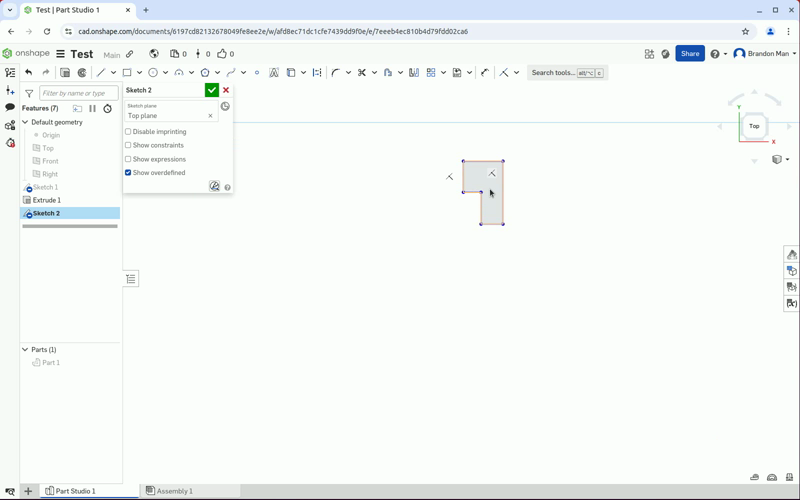
scroll(6)
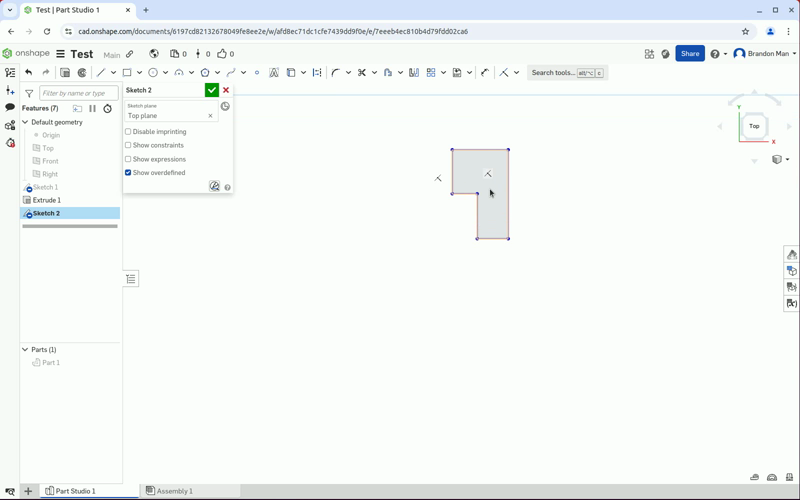
scroll(6)
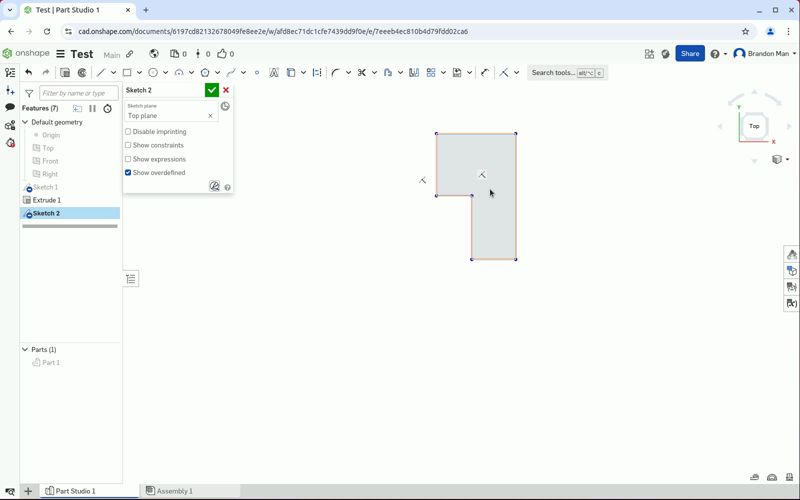
scroll(6)
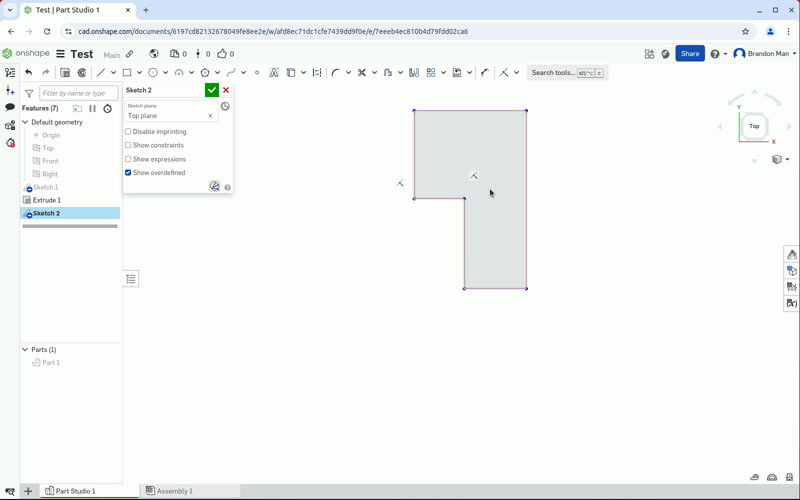
scroll(6)
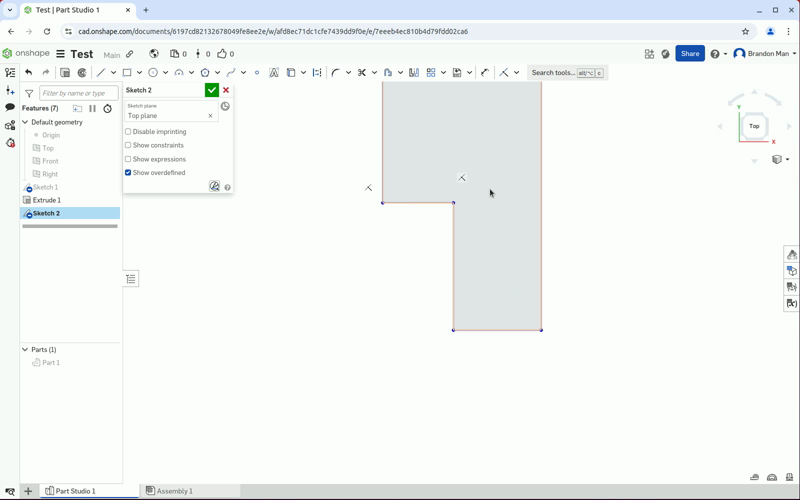
scroll(6)
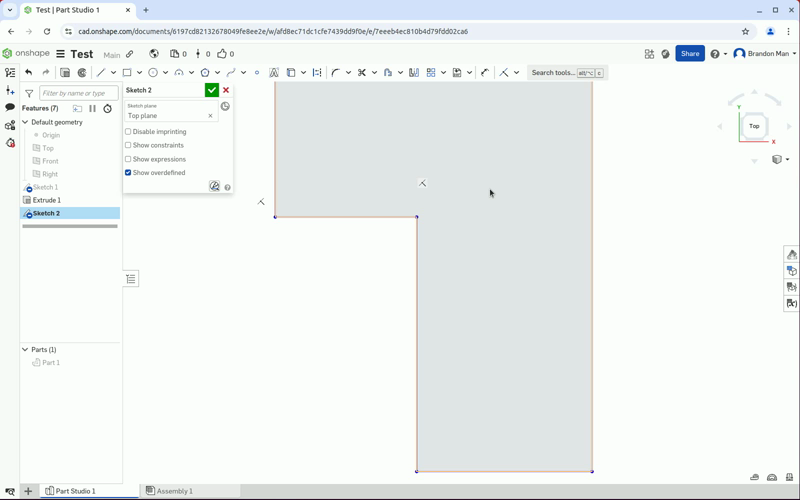
click(490, 188)
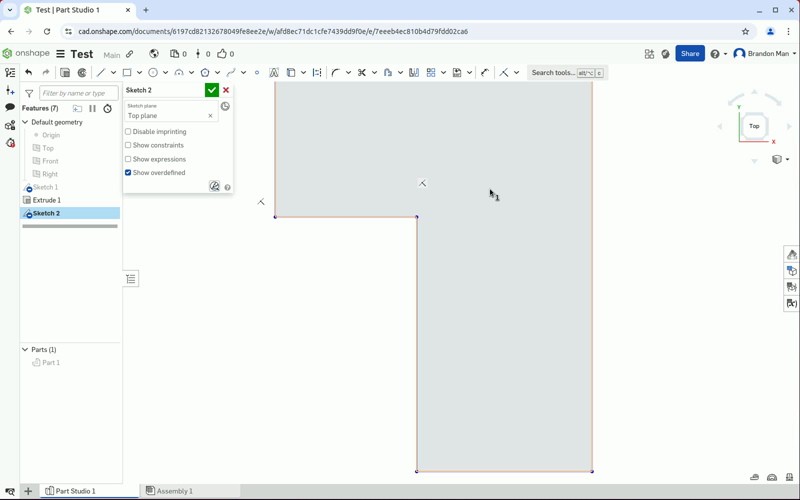
scroll(-6)
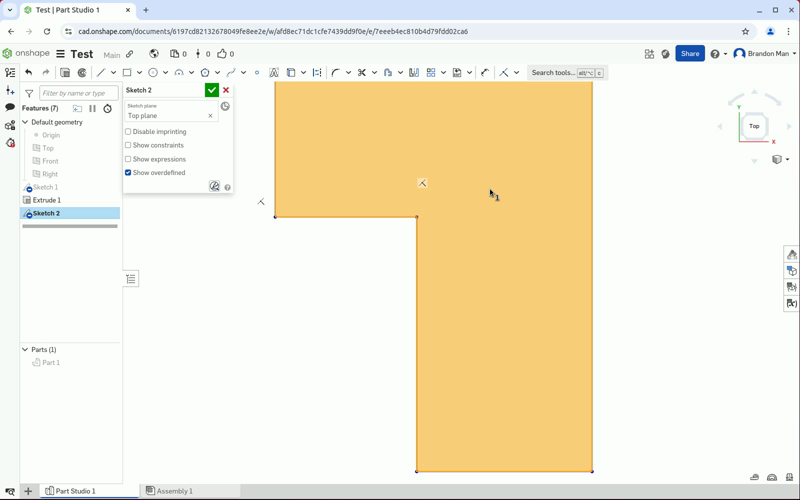
scroll(-6)
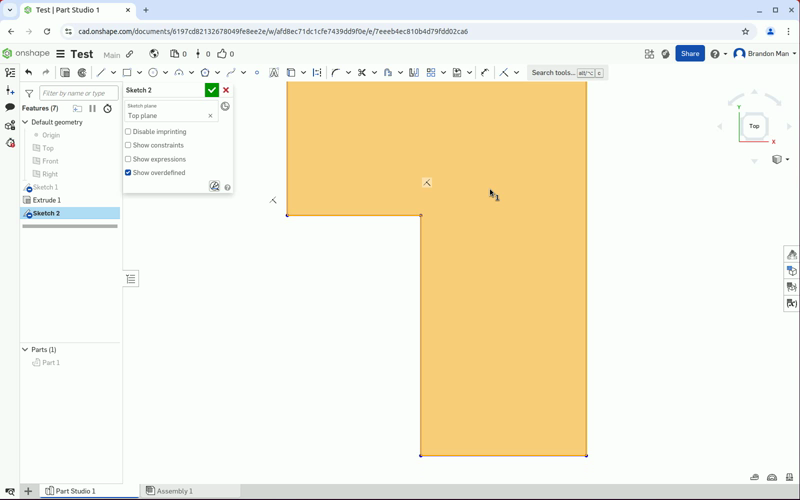
scroll(-6)
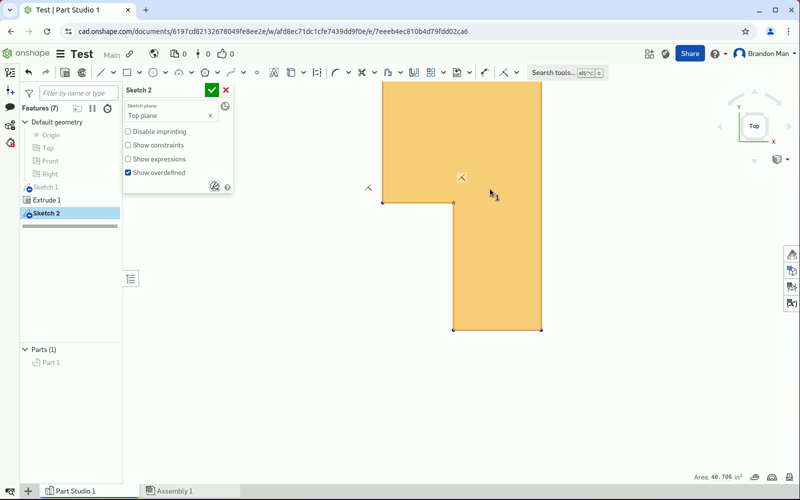
scroll(-6)
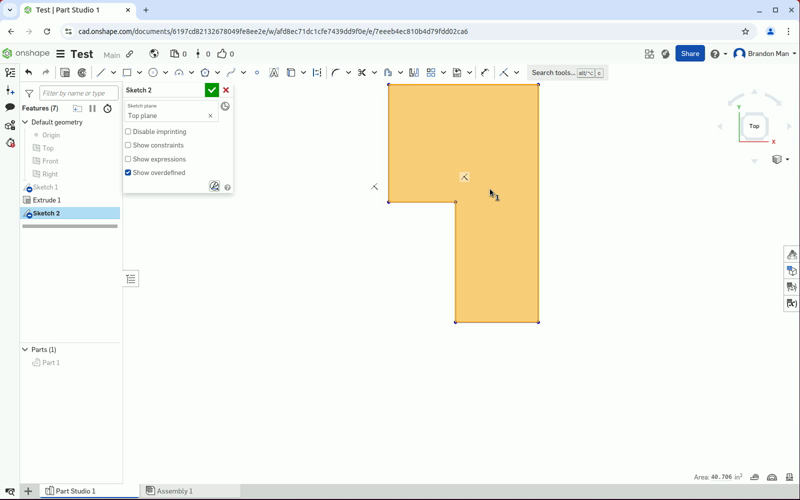
scroll(-6)
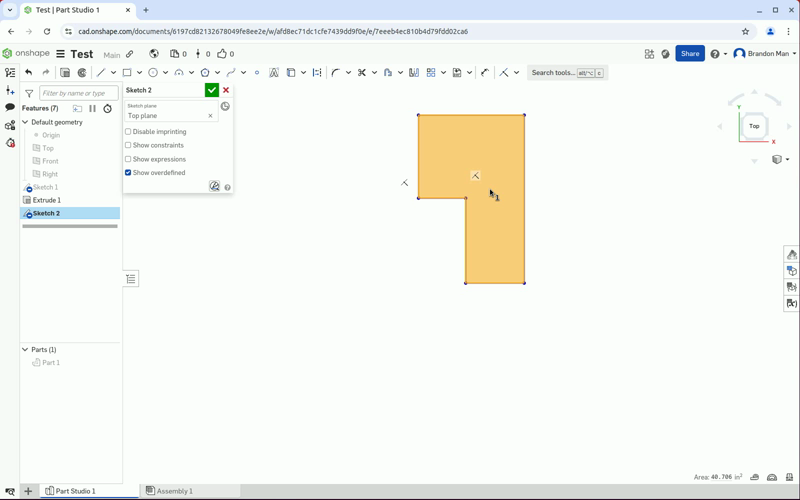
scroll(-6)
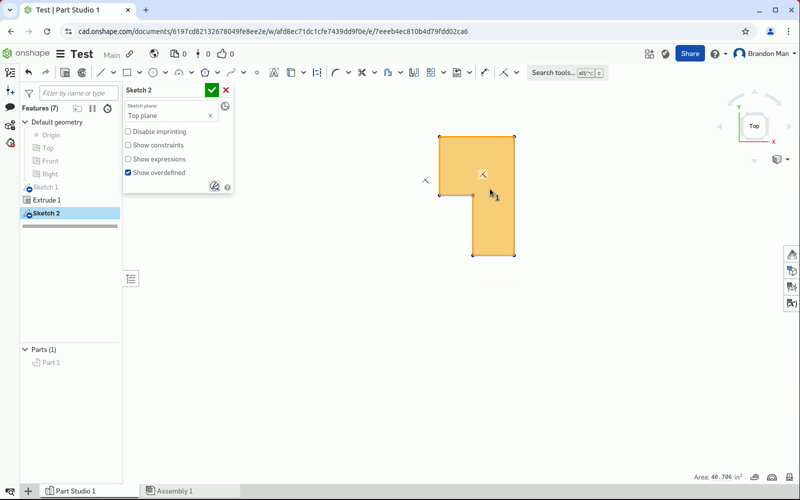
scroll(-6)
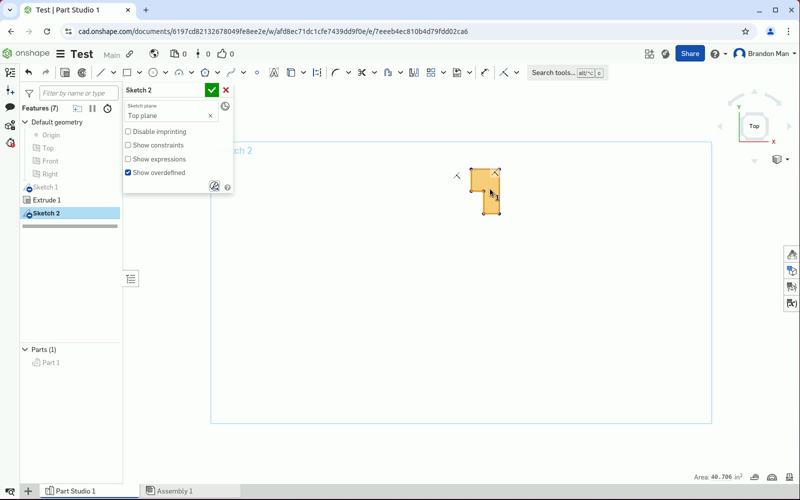
mouse_move(73, 352)
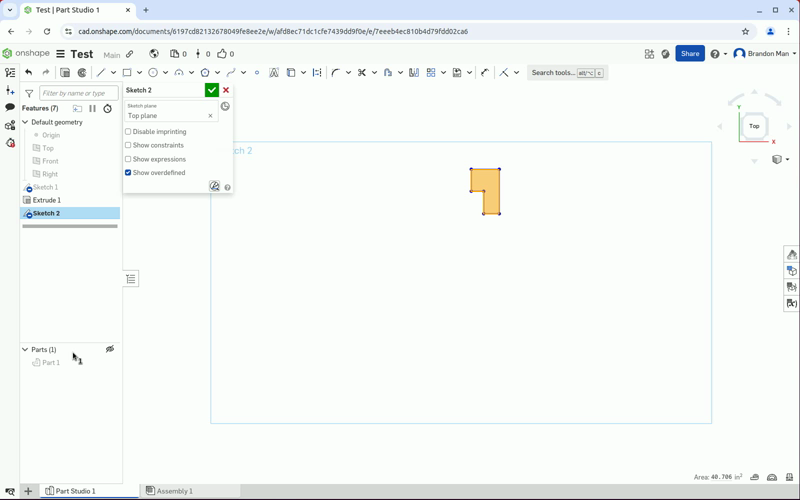
key(shift+y)
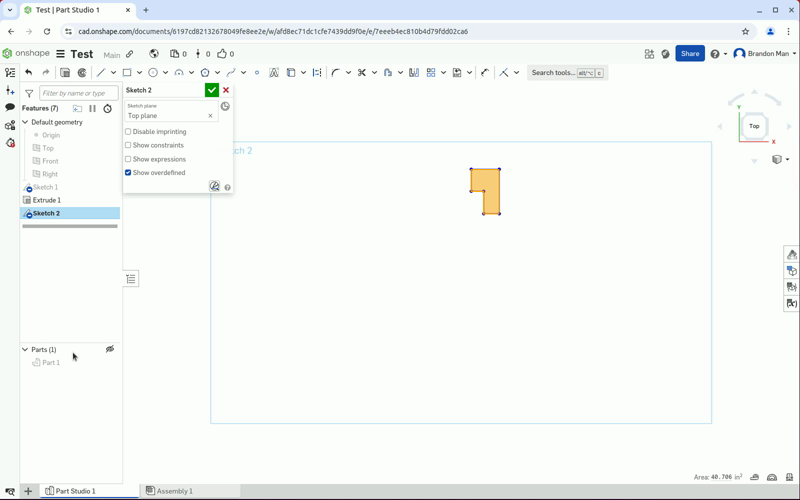
key(shift+e)
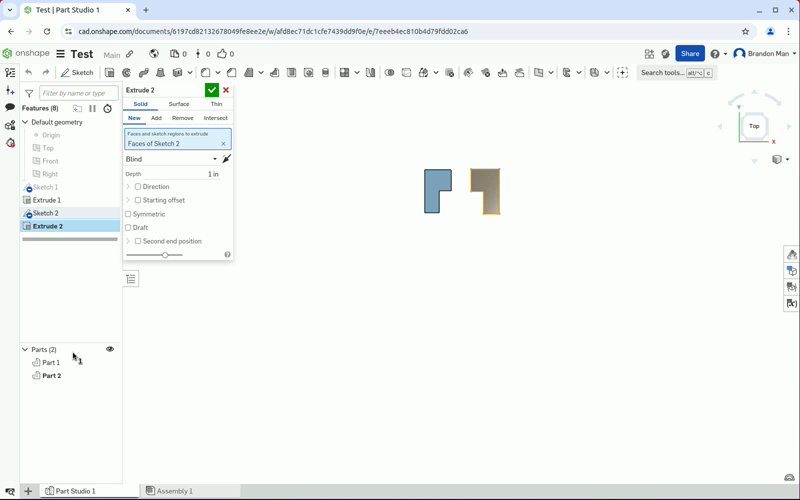
mouse_move(143, 106)
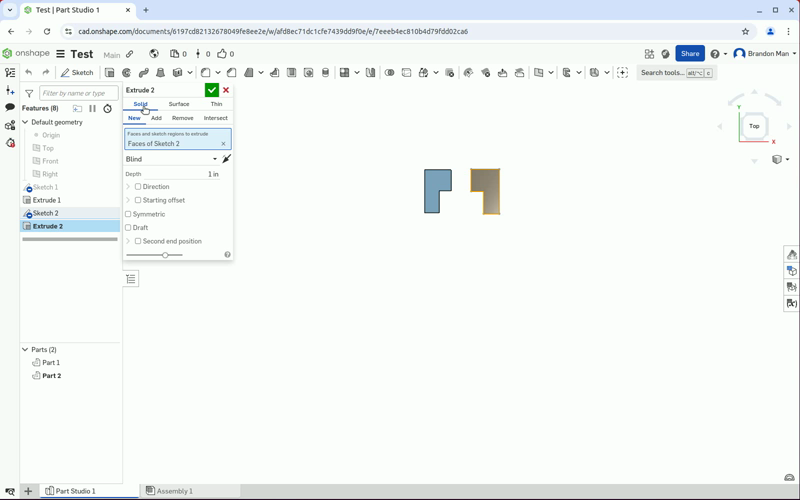
click(143, 106)
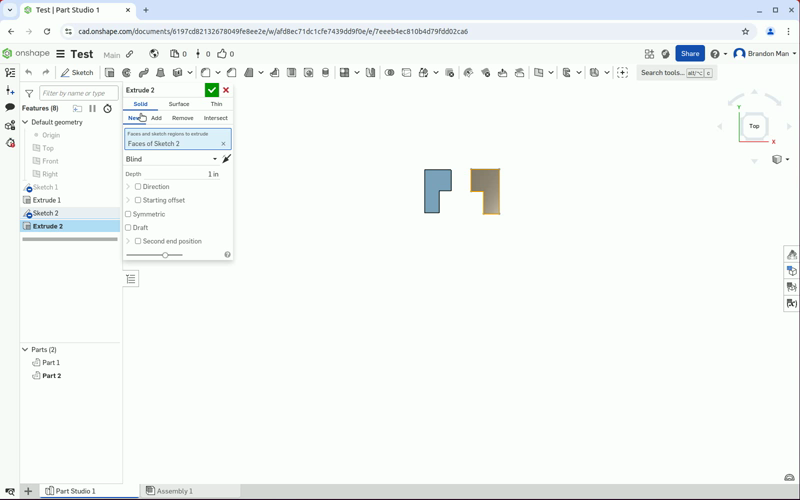
mouse_move(137, 120)
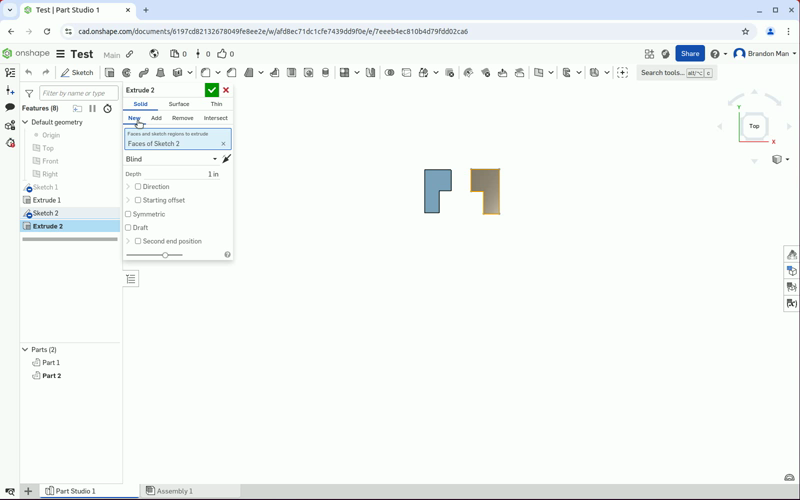
click(137, 120)
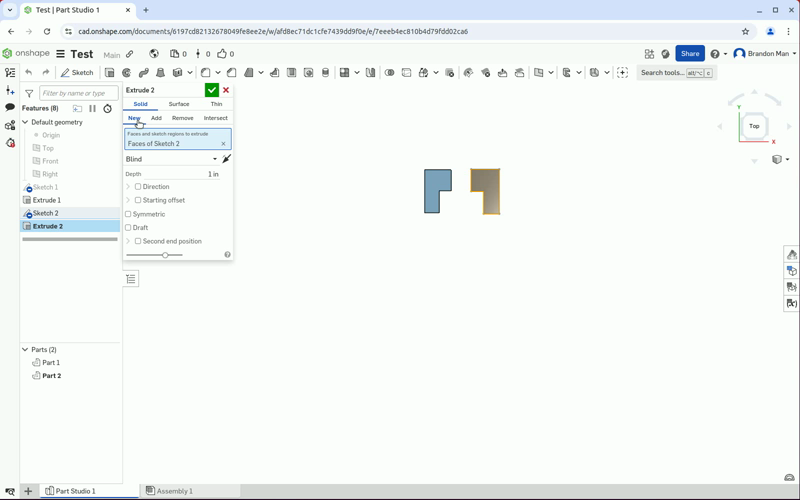
key(tab, 4)
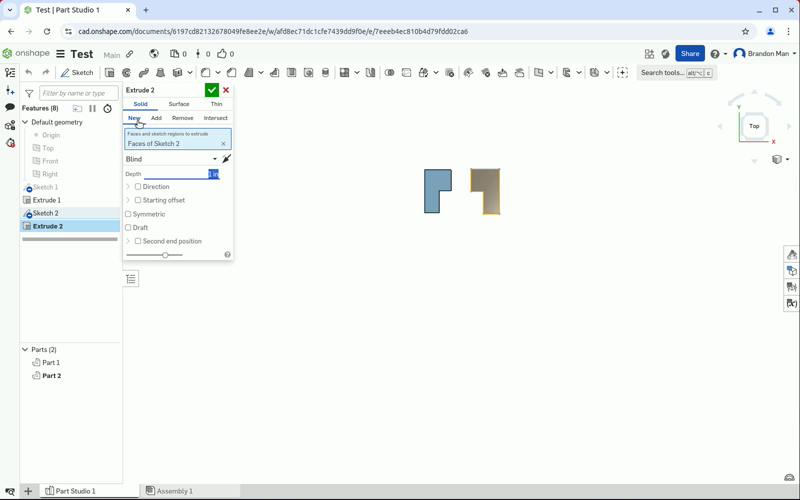
text(3.129)
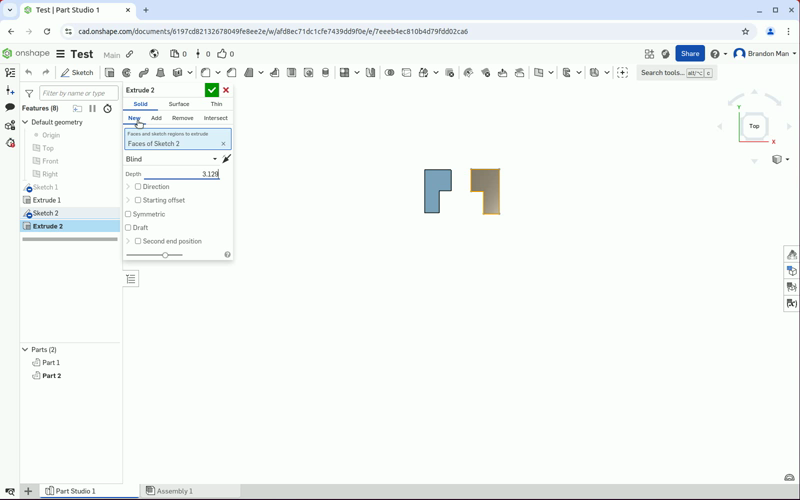
key(enter)
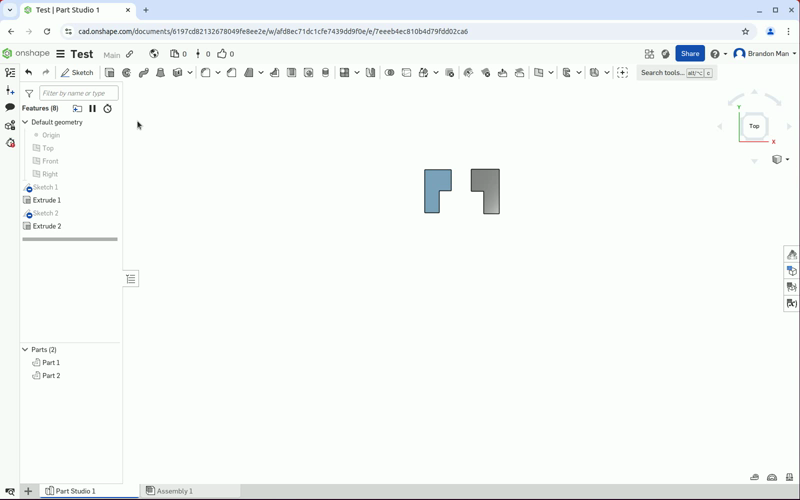
key(shift+h)
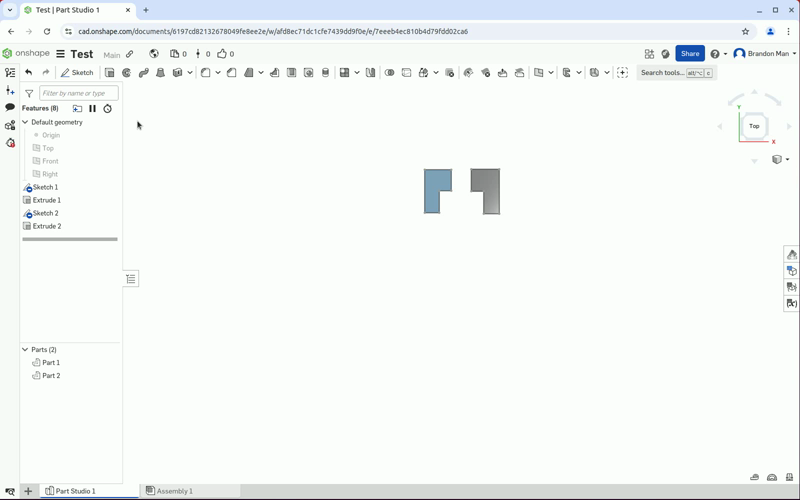
key(shift+h)
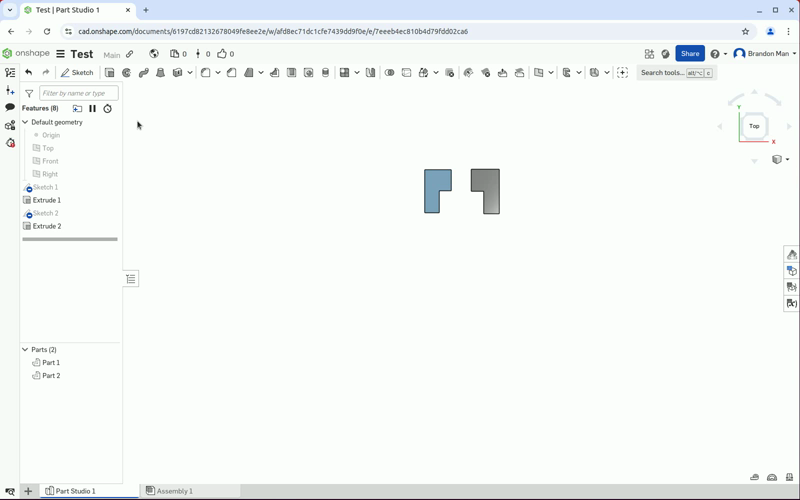
mouse_move(73, 189)
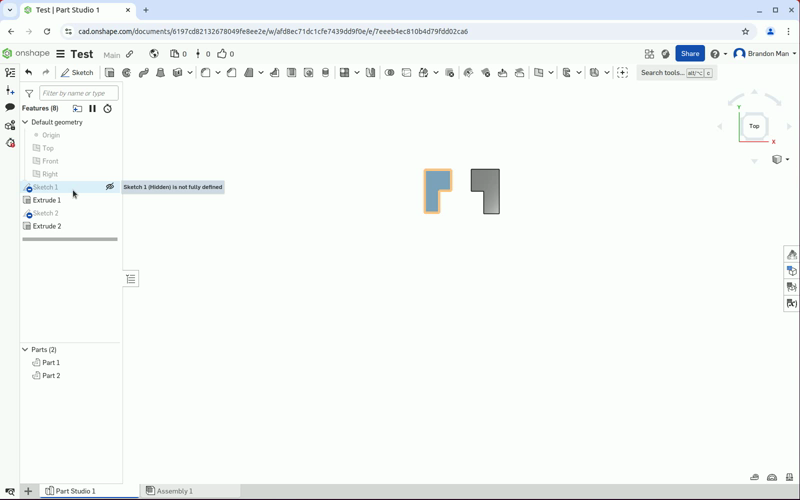
click(73, 189)
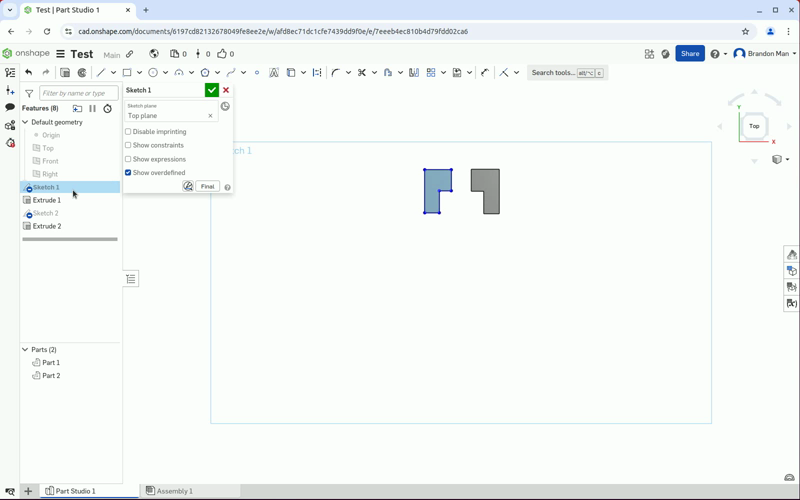
mouse_move(229, 92)
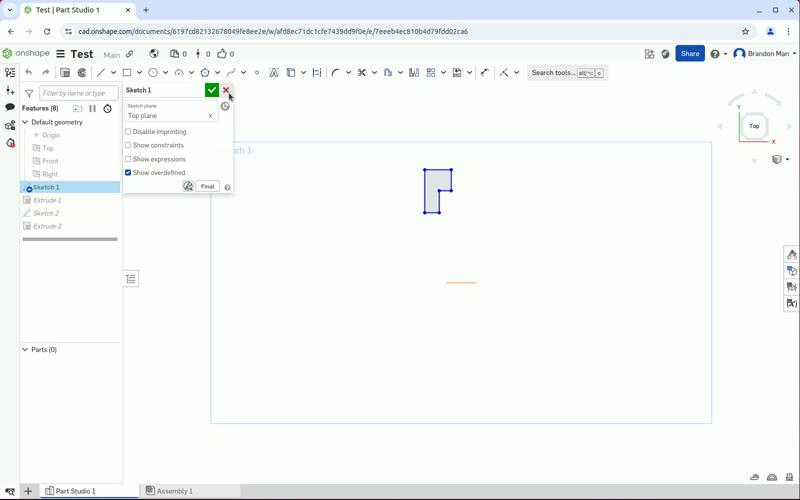
click(229, 92)
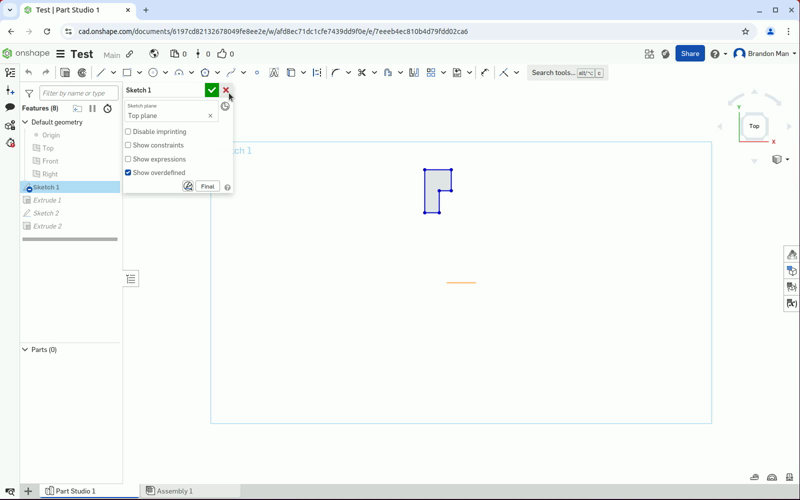
key(shift+s)
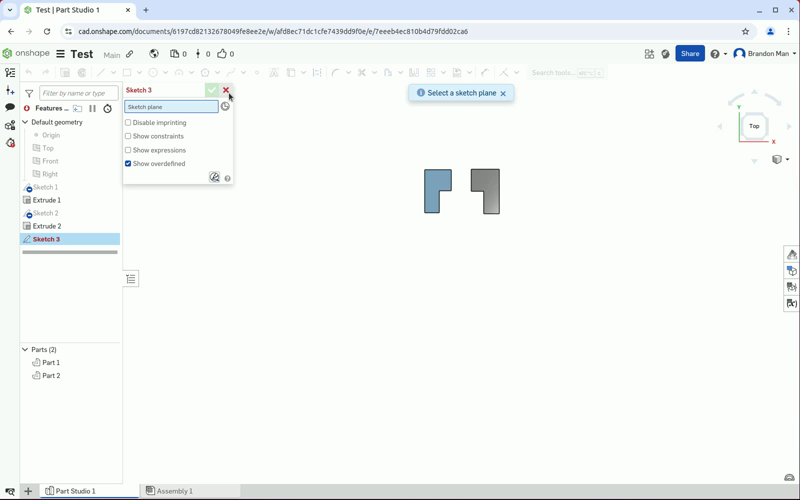
mouse_move(73, 150)
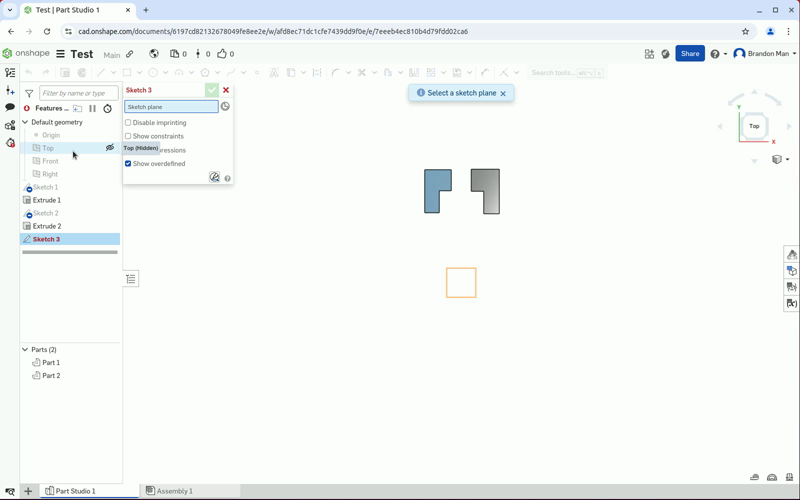
click(73, 150)
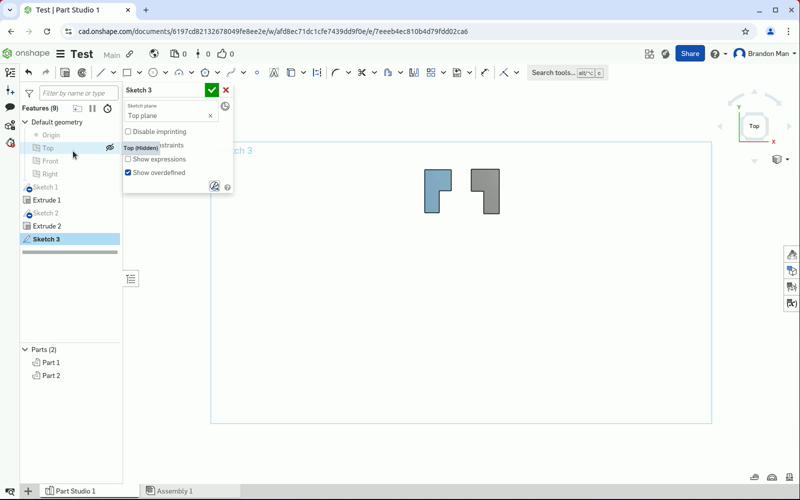
mouse_move(73, 352)
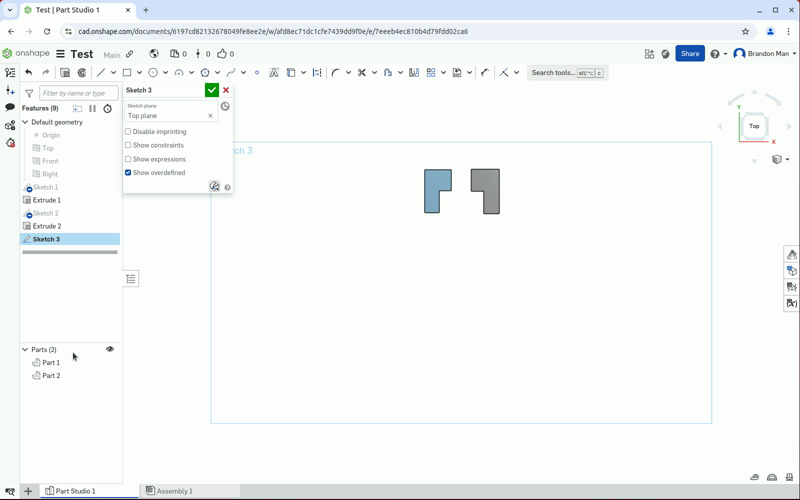
key(y)
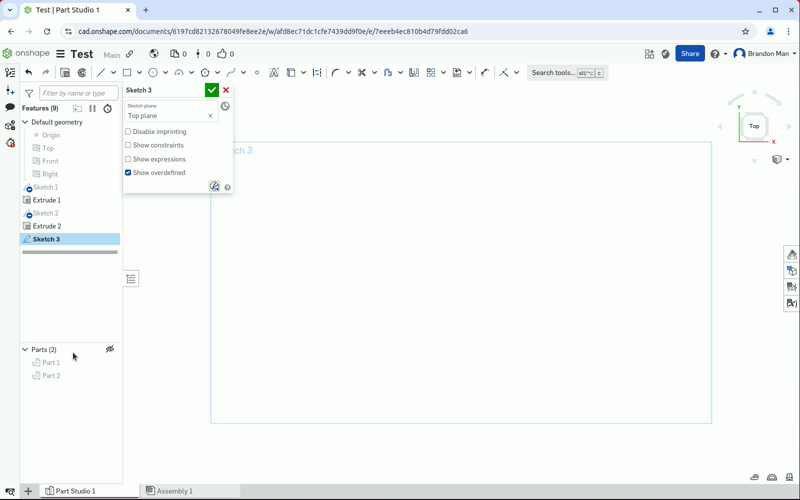
key(l)
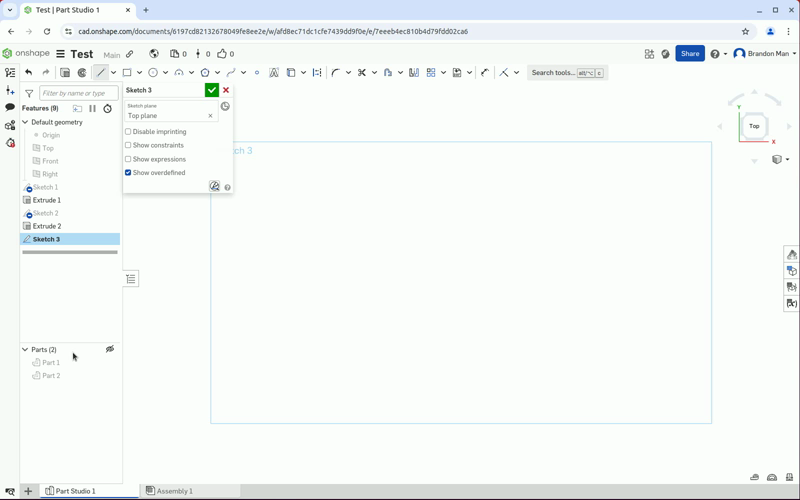
key_down(shift)
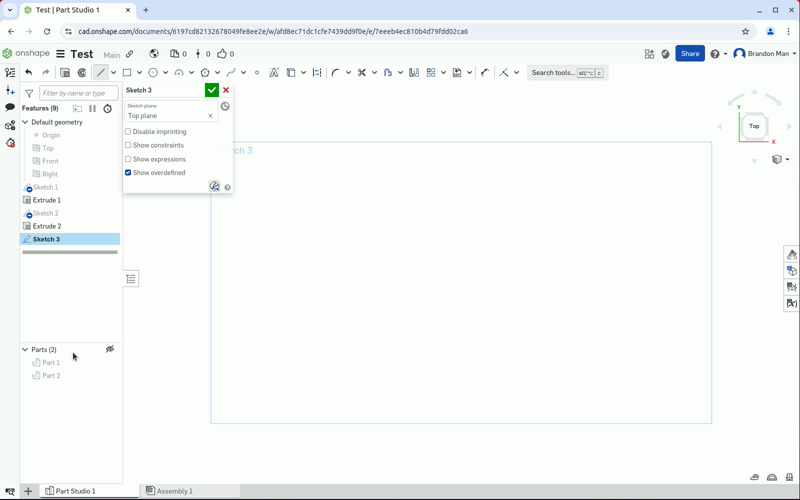
mouse_move(424, 231)
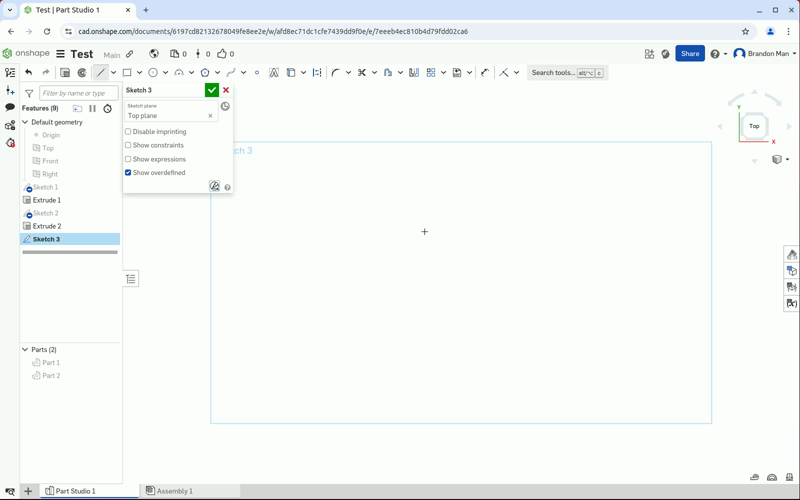
click(424, 231)
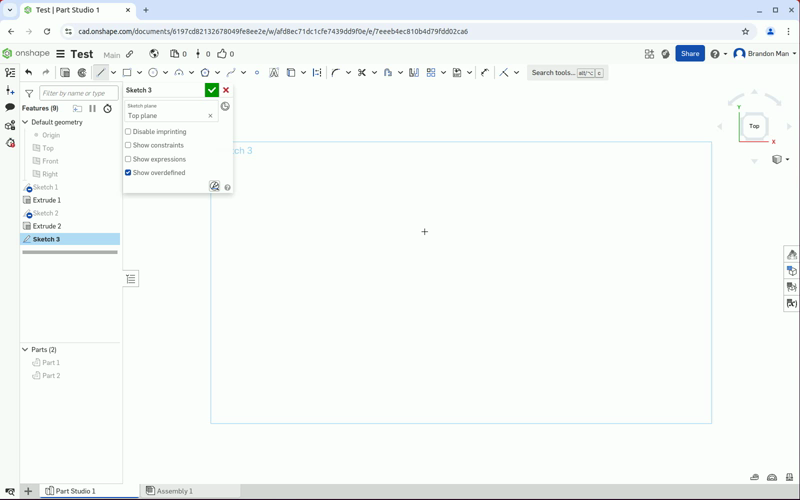
key_up(shift)
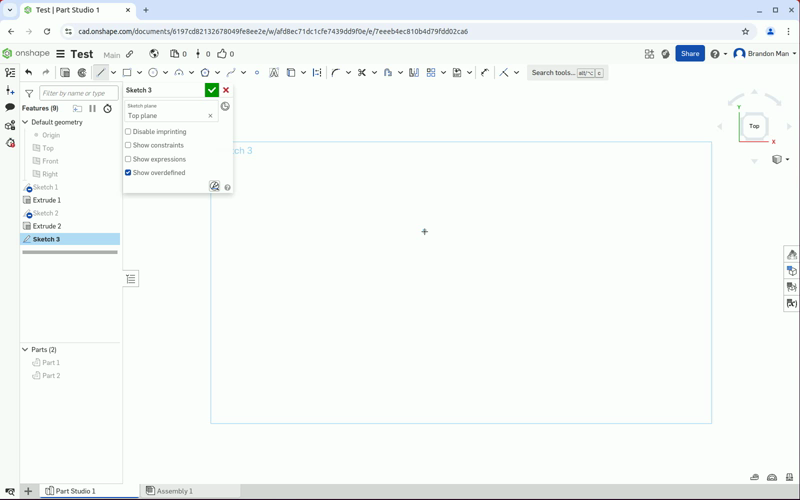
key_down(shift)
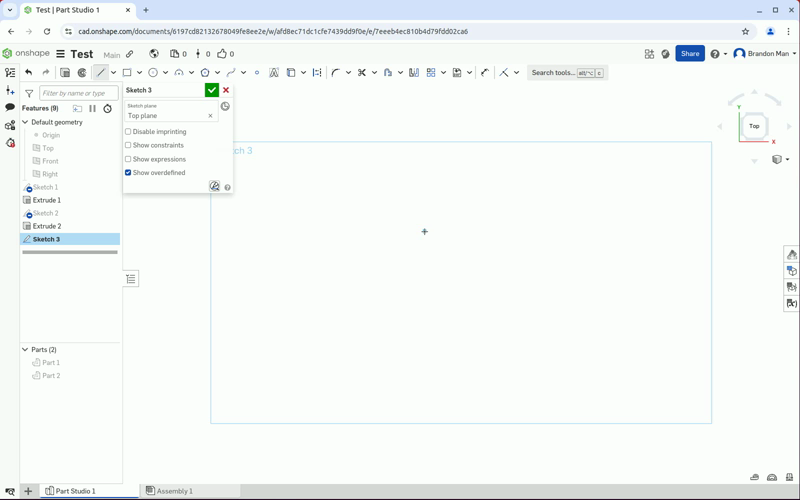
mouse_move(498, 231)
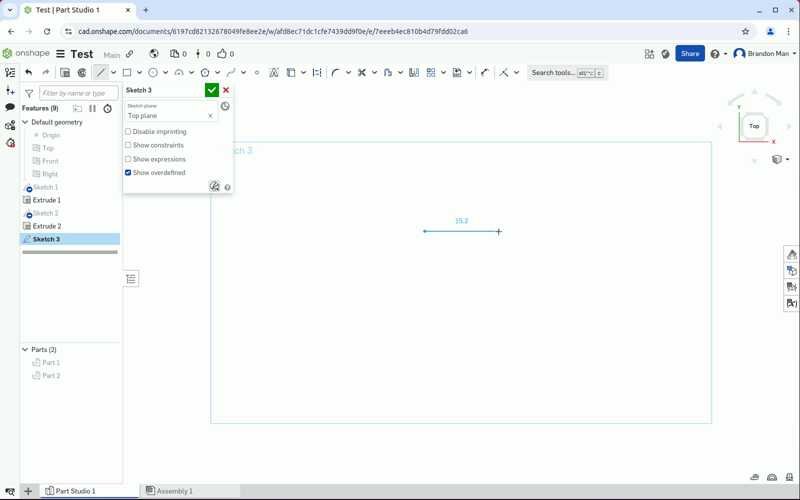
click(498, 231)
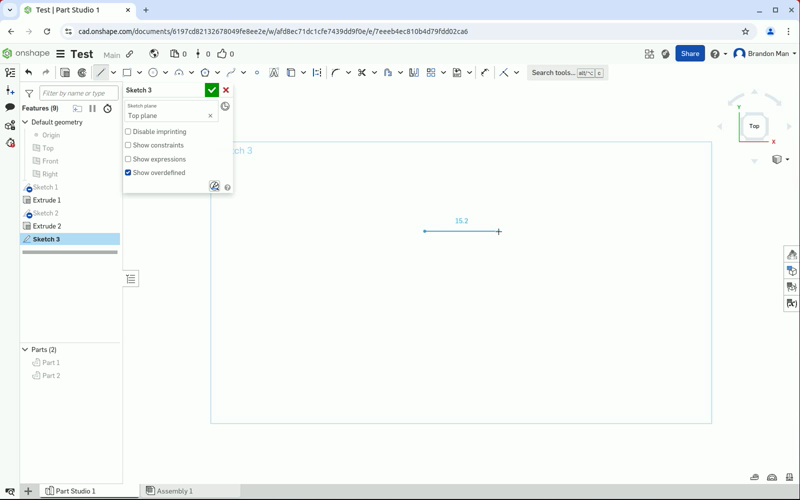
key_up(shift)
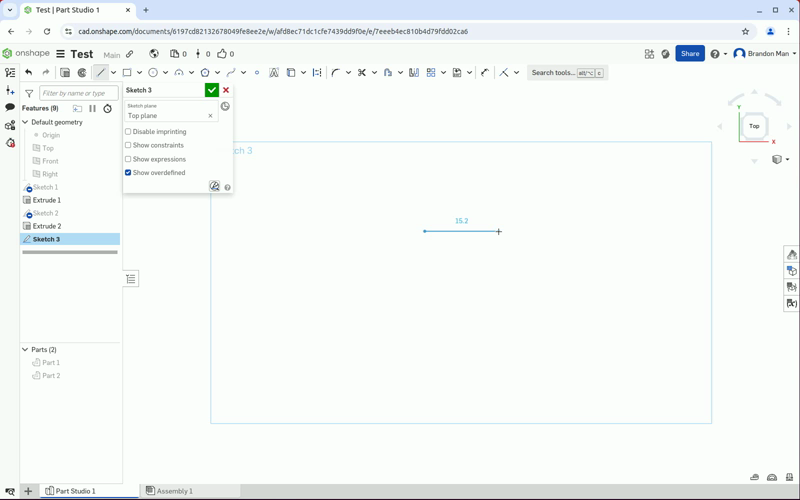
key(esc)
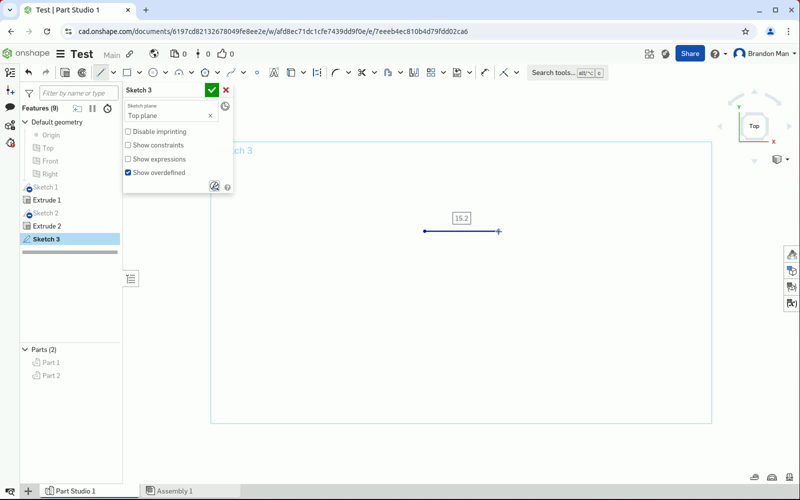
key(a)
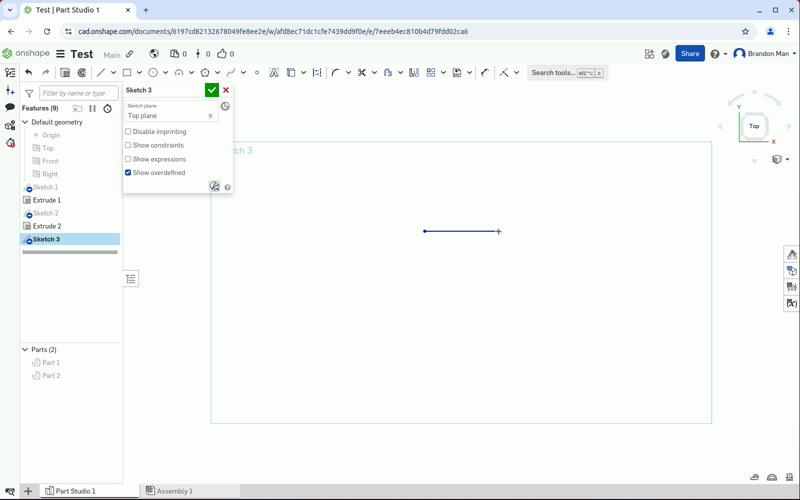
mouse_move(498, 231)
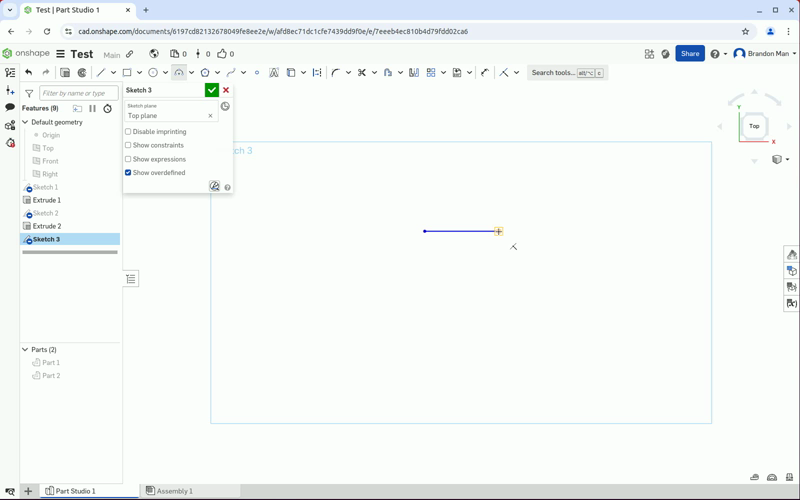
click(498, 231)
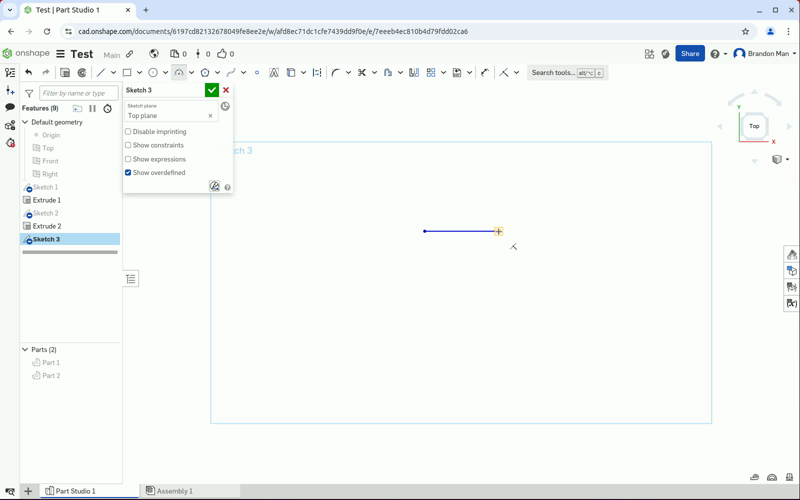
mouse_move(424, 231)
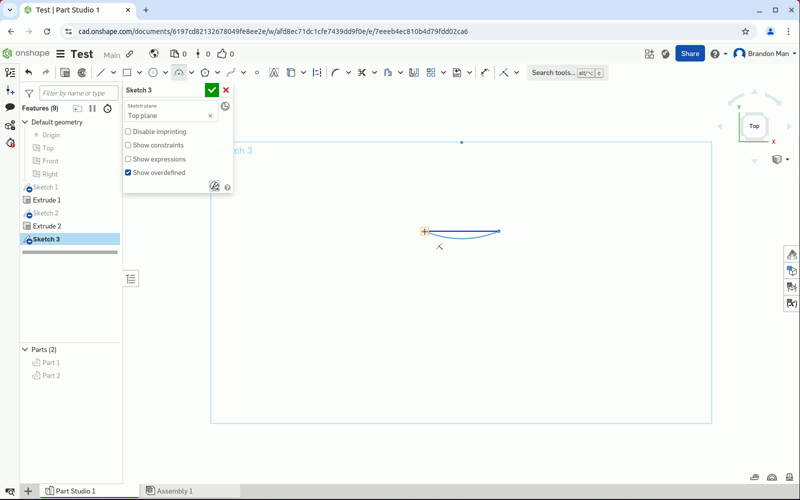
click(424, 231)
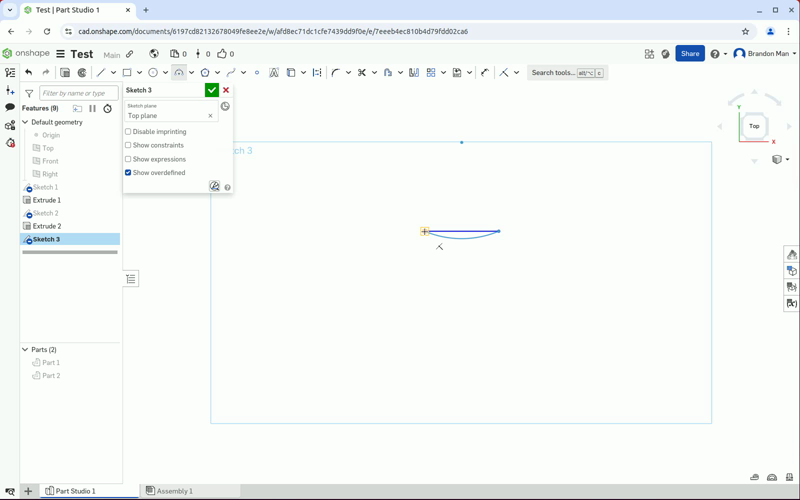
key_down(shift)
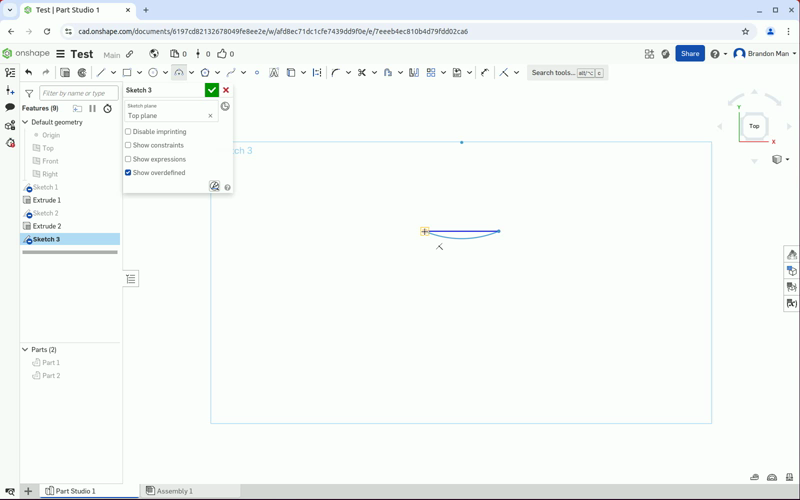
mouse_move(461, 219)
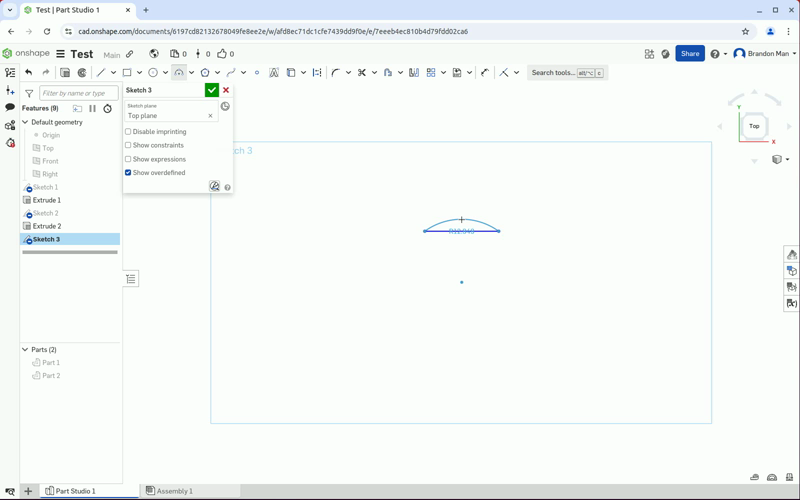
click(461, 219)
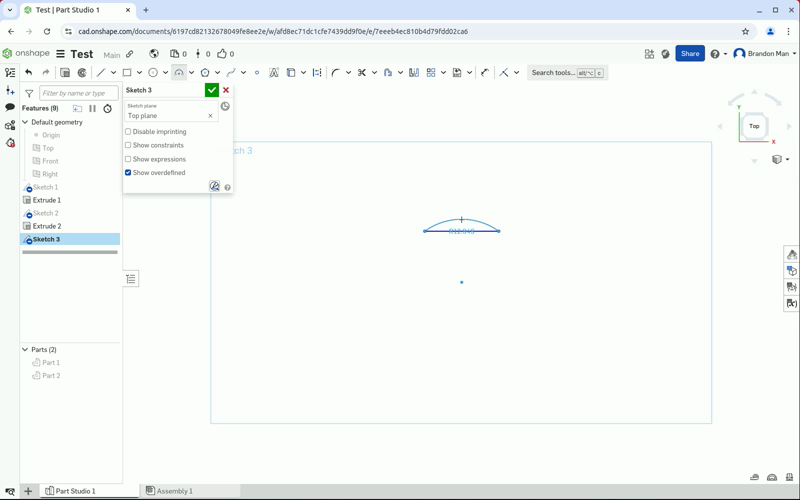
key_up(shift)
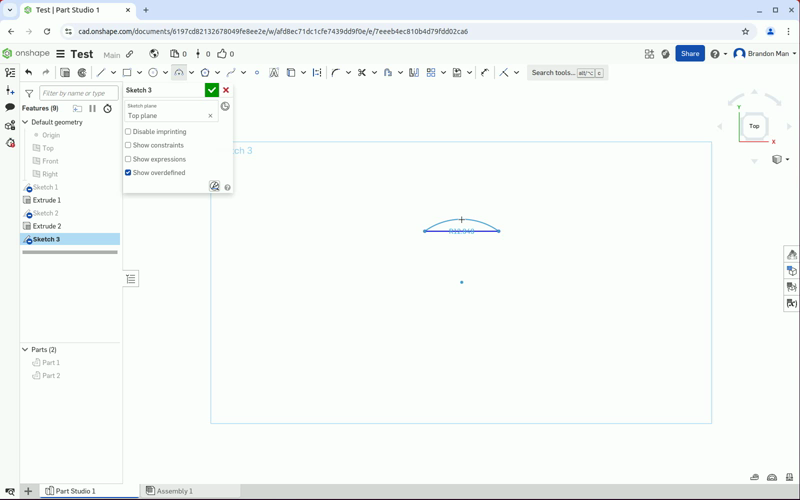
key(esc)
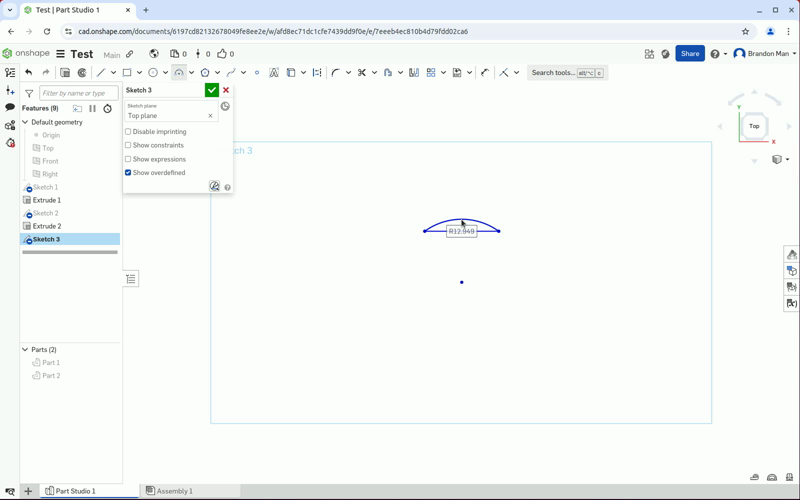
mouse_move(480, 228)
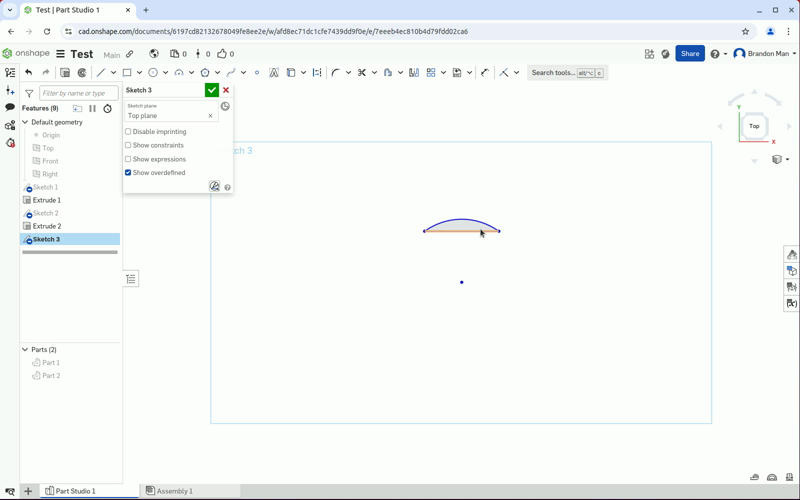
scroll(6)
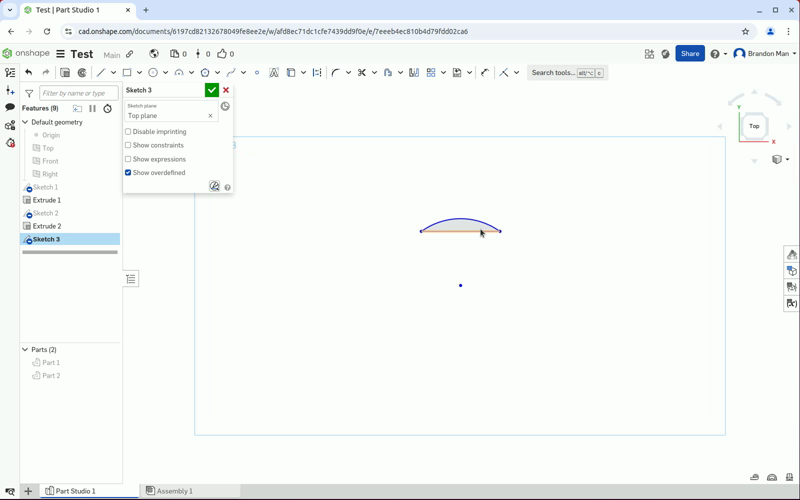
scroll(6)
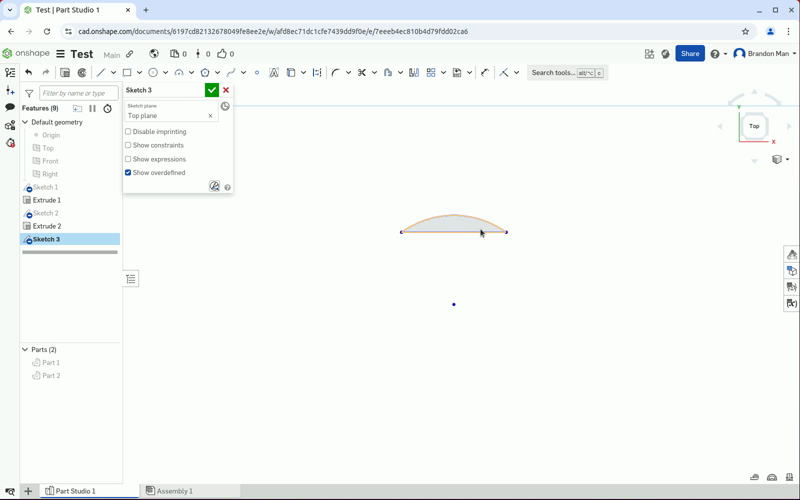
scroll(6)
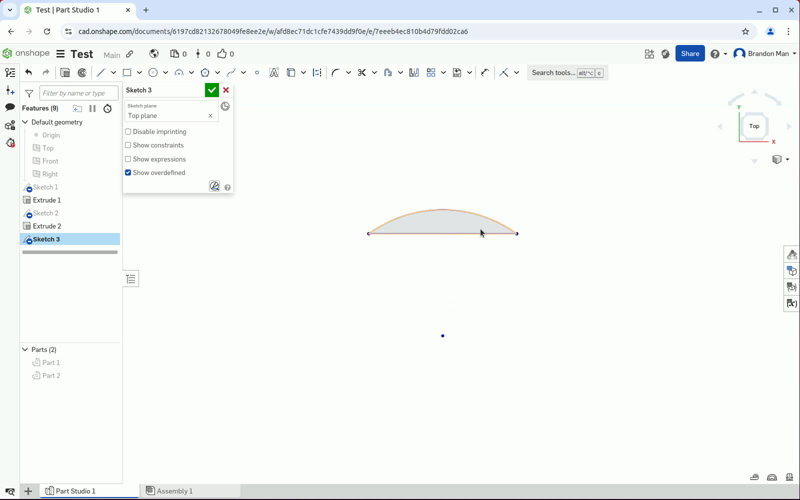
scroll(6)
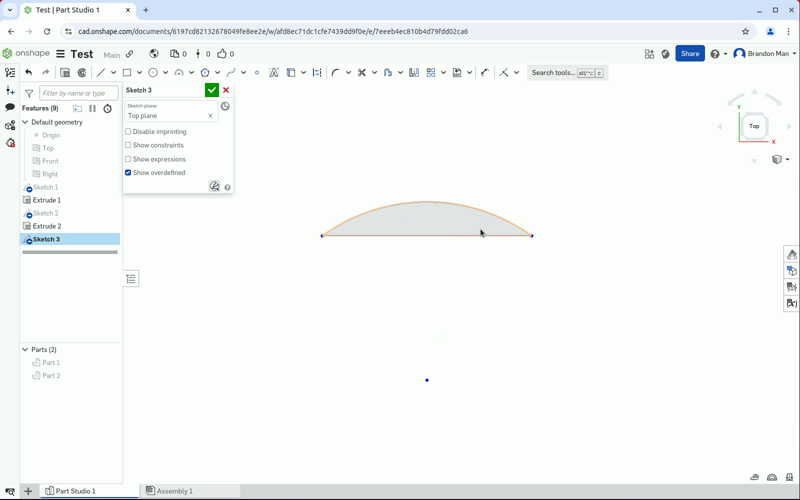
scroll(6)
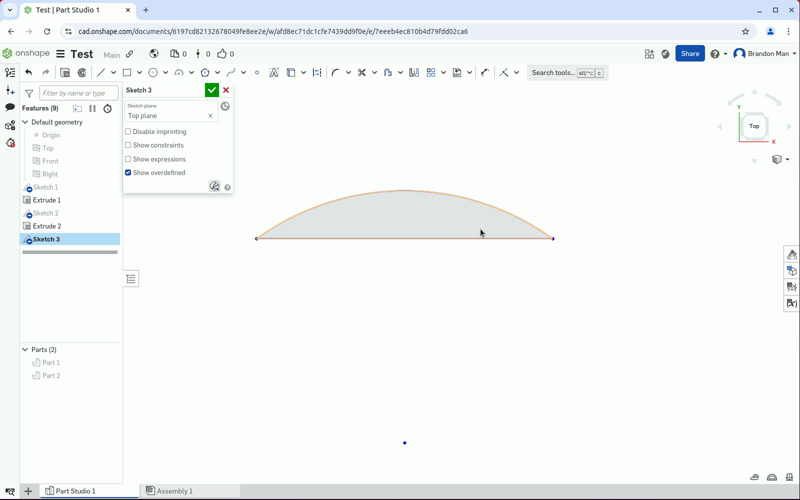
scroll(6)
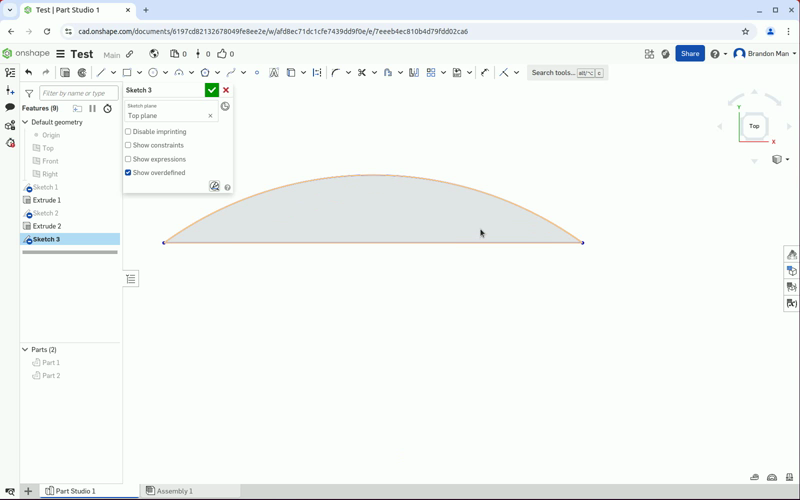
scroll(6)
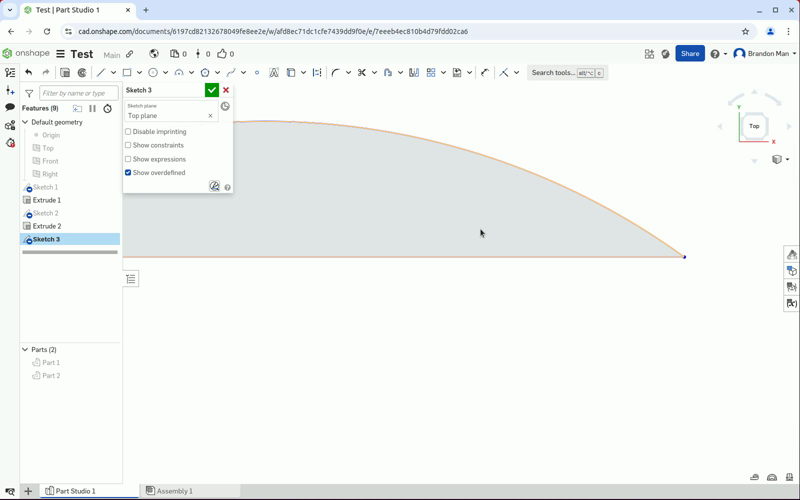
click(480, 228)
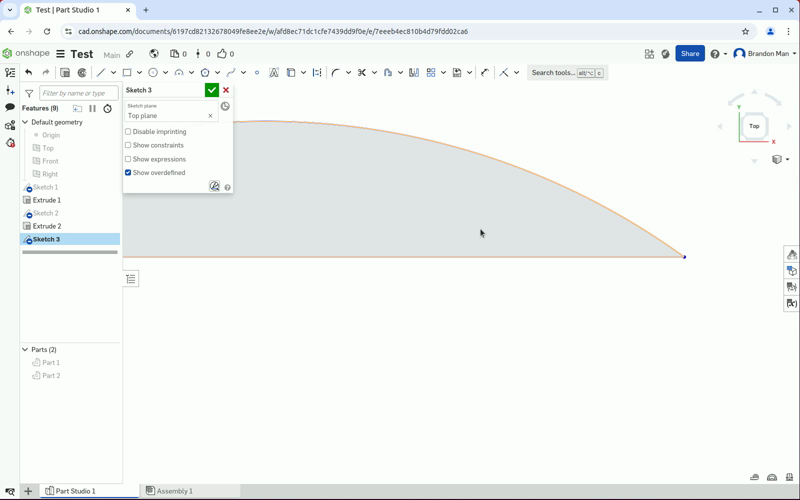
scroll(-6)
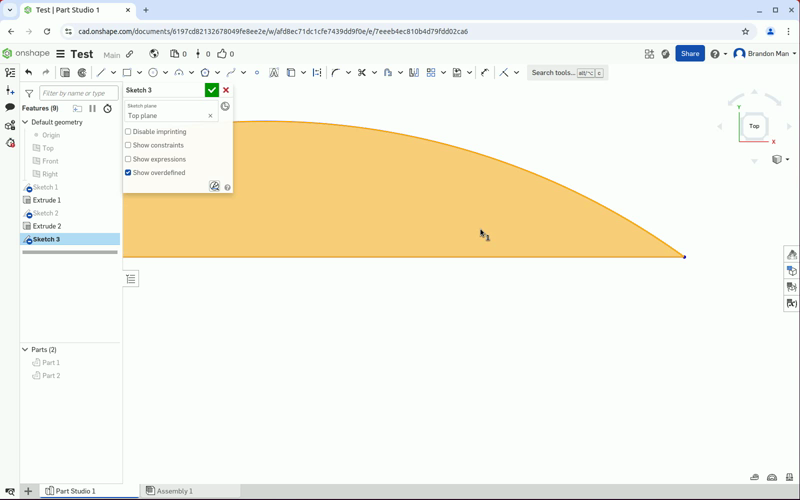
scroll(-6)
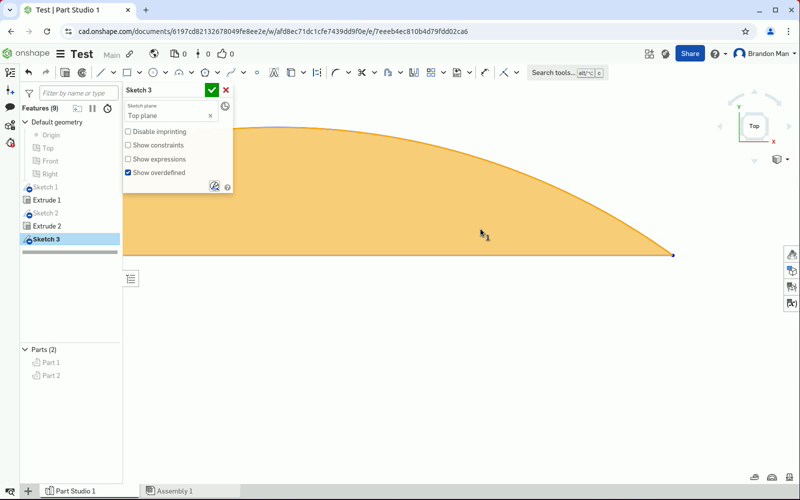
scroll(-6)
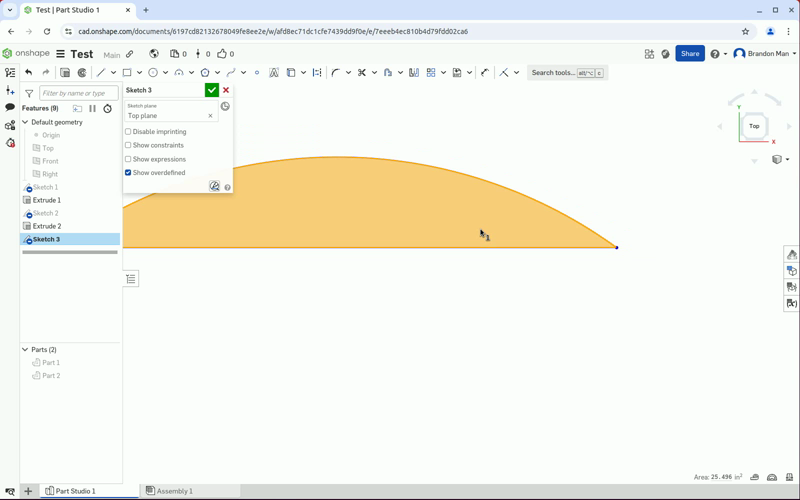
scroll(-6)
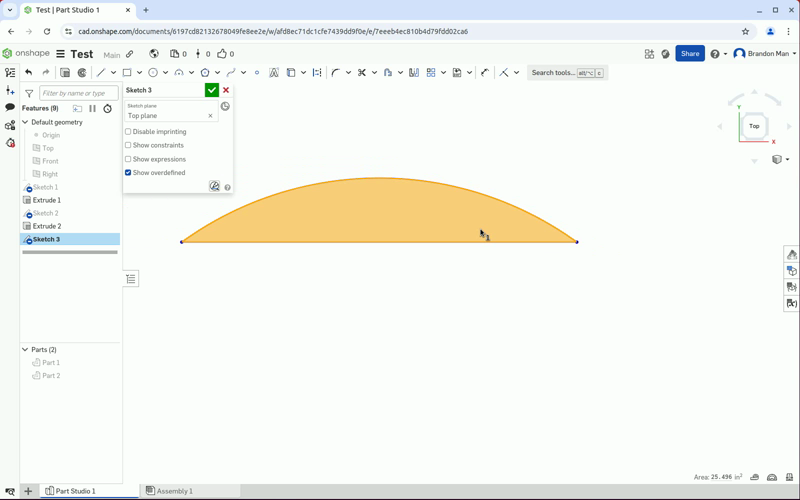
scroll(-6)
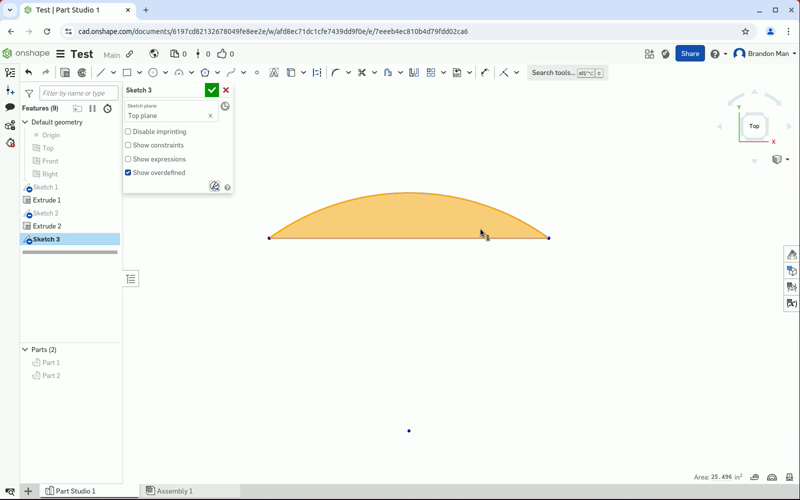
scroll(-6)
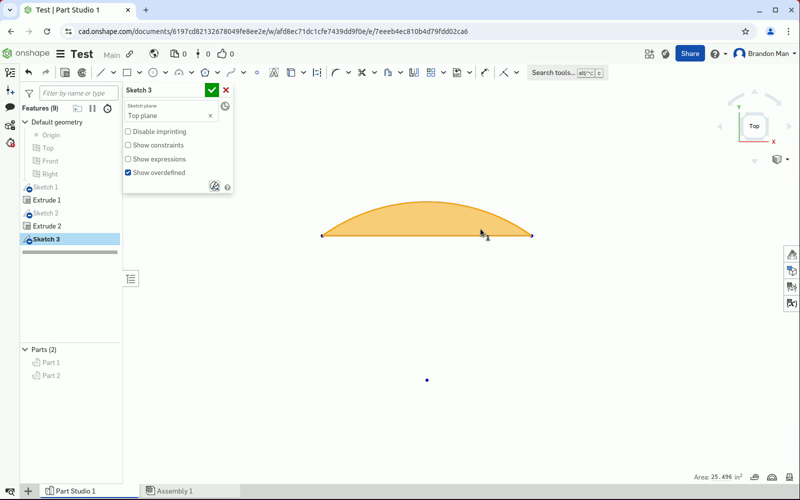
scroll(-6)
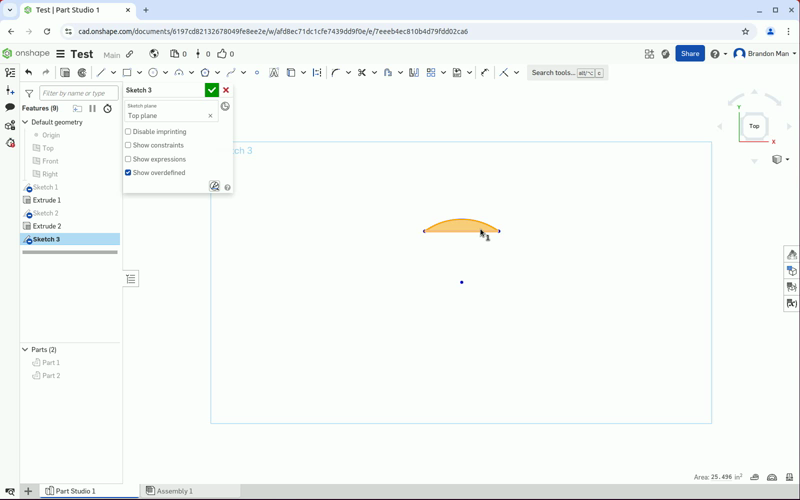
mouse_move(73, 352)
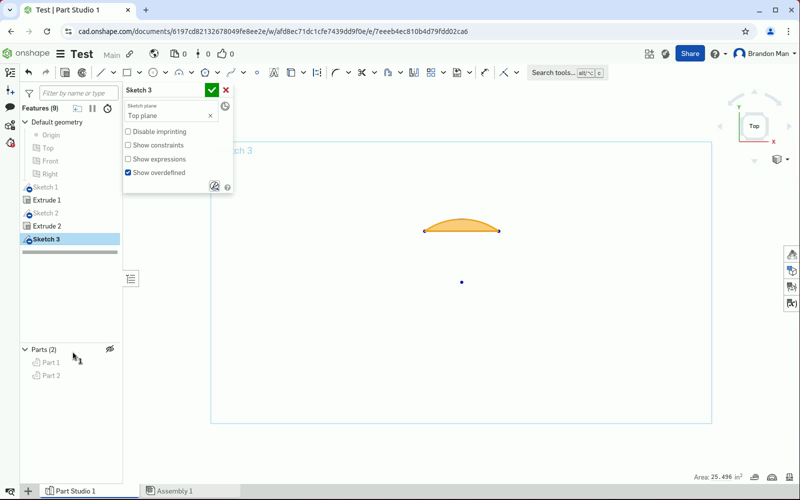
key(shift+y)
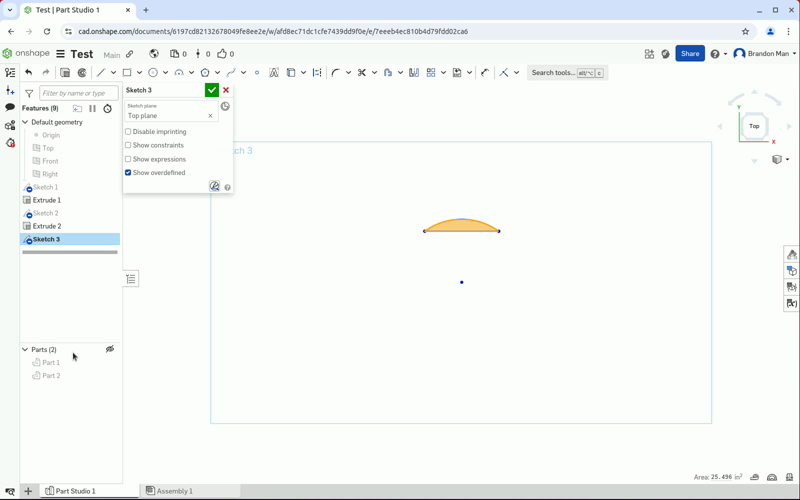
key(shift+e)
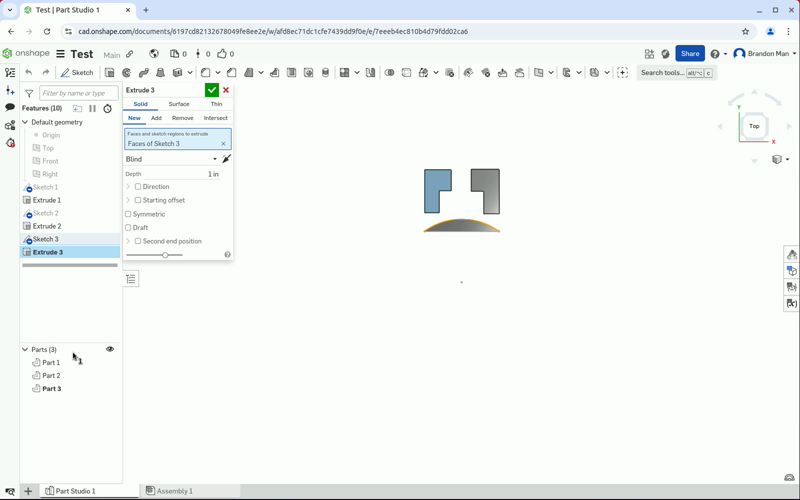
mouse_move(143, 106)
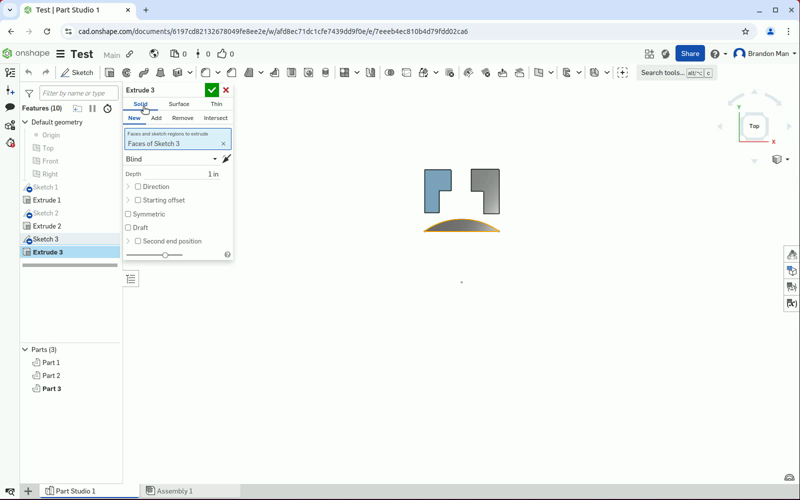
click(143, 106)
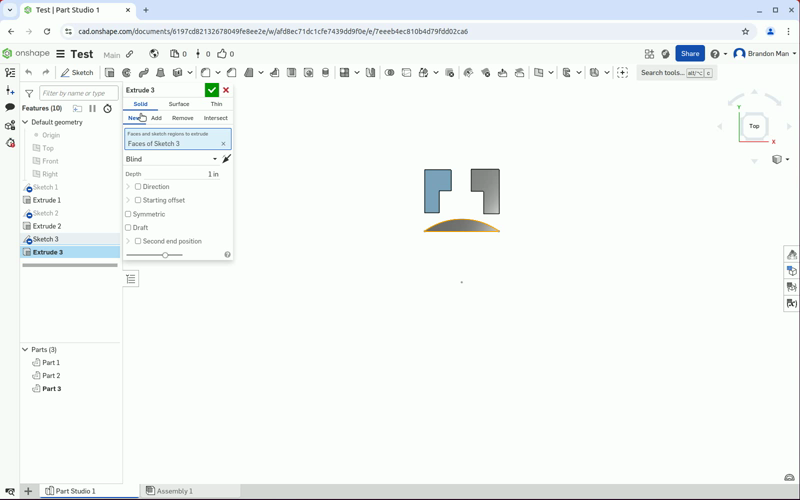
mouse_move(137, 120)
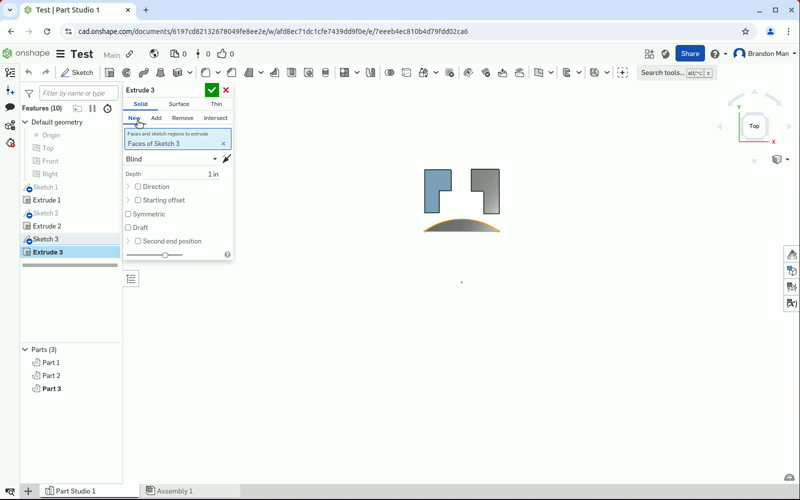
click(137, 120)
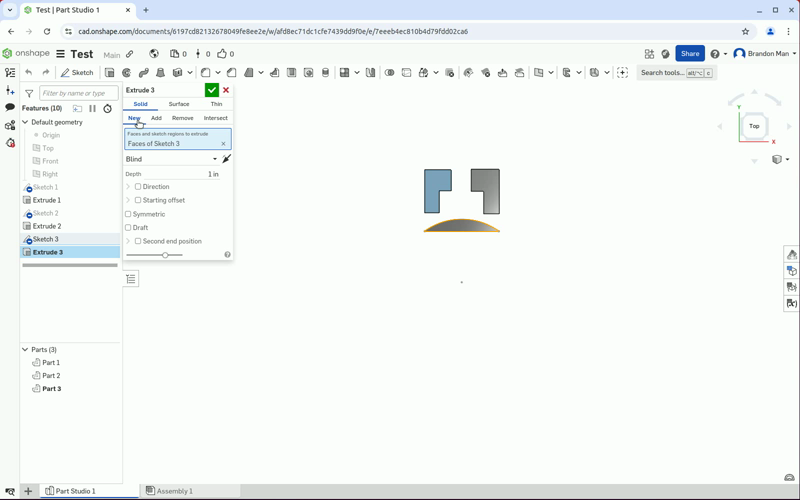
key(tab, 4)
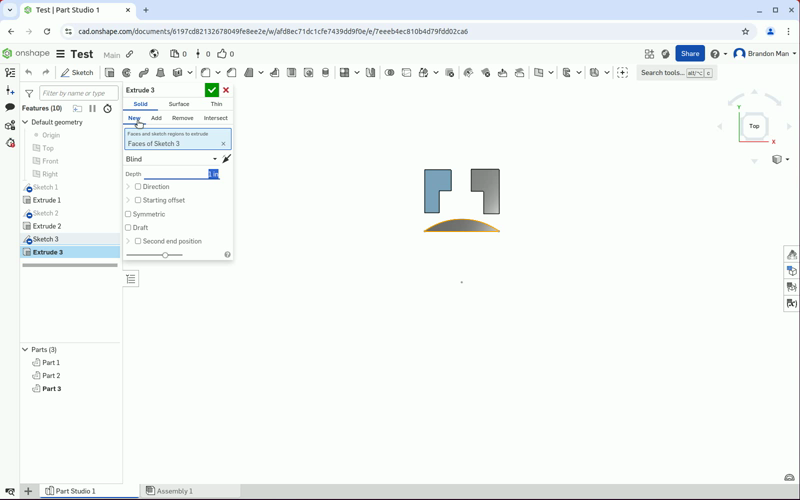
text(3.129)
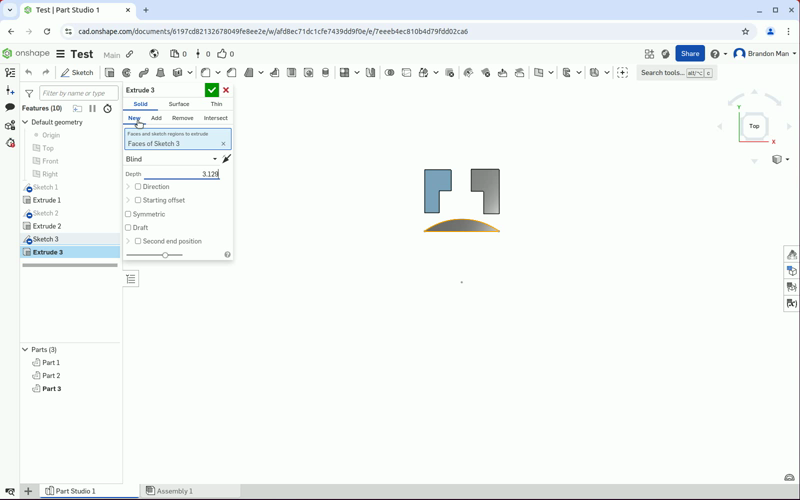
key(enter)
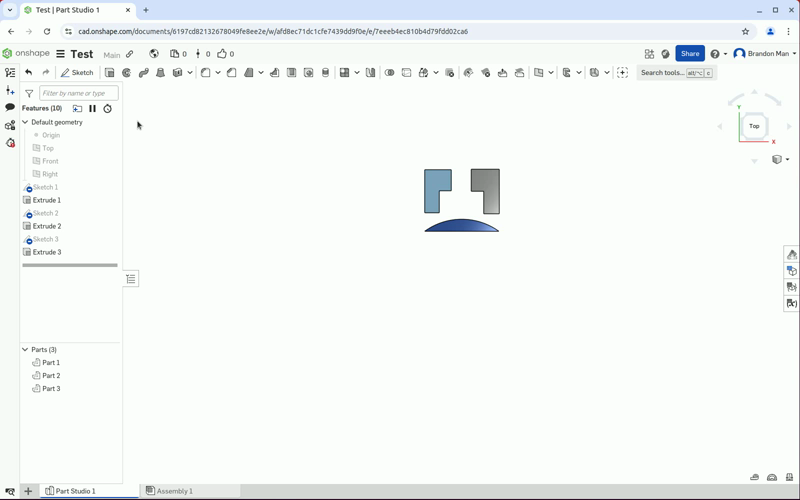
key(shift+h)
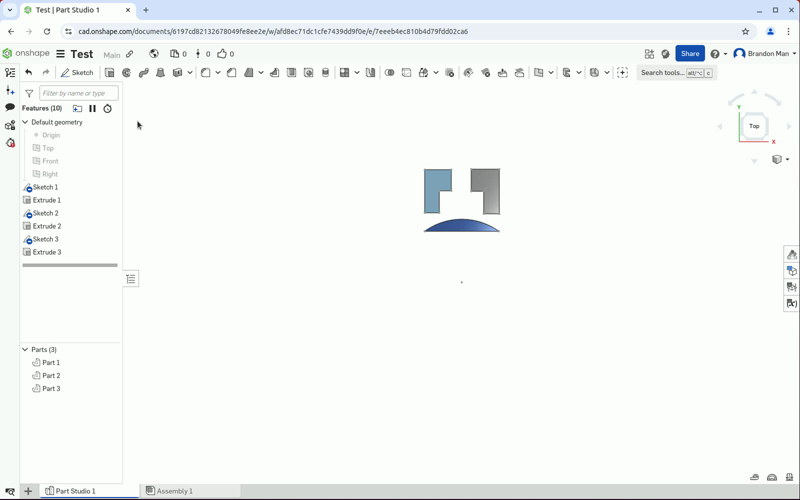
key(shift+h)
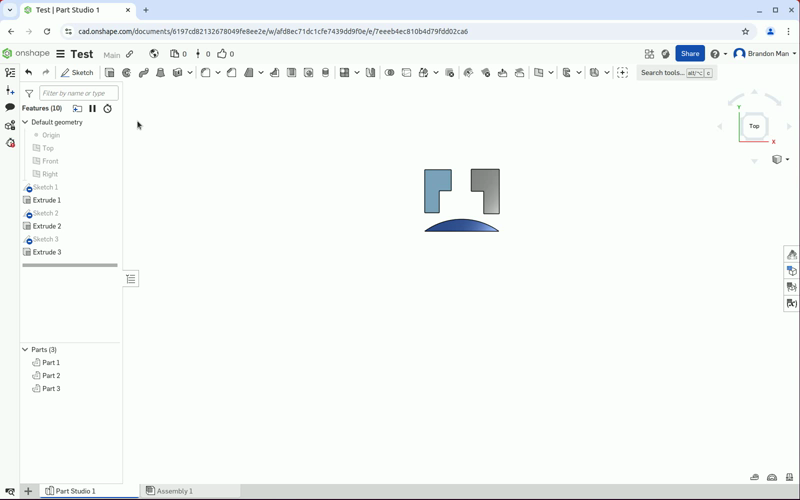
mouse_move(73, 189)
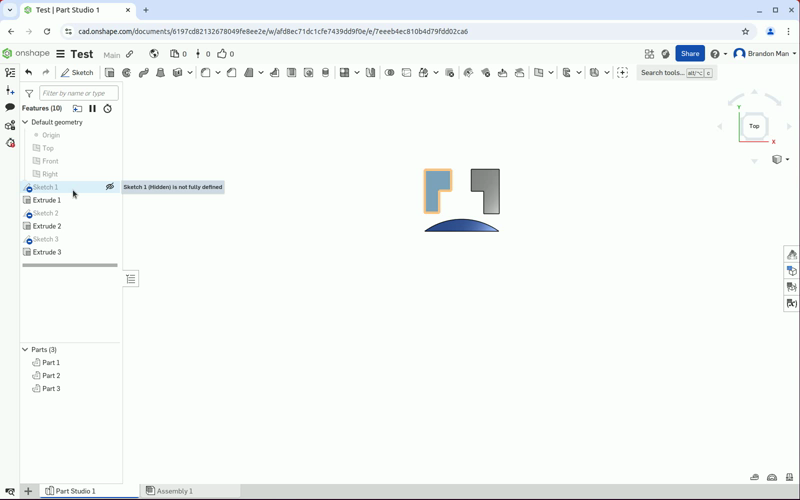
click(73, 189)
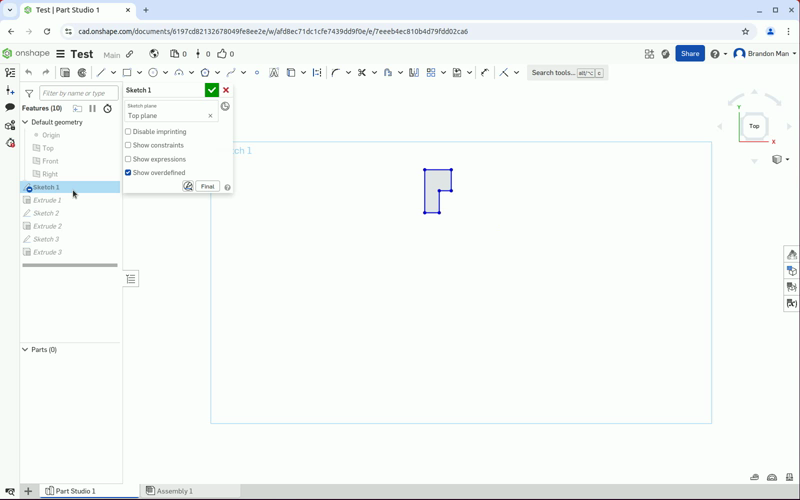
mouse_move(229, 92)
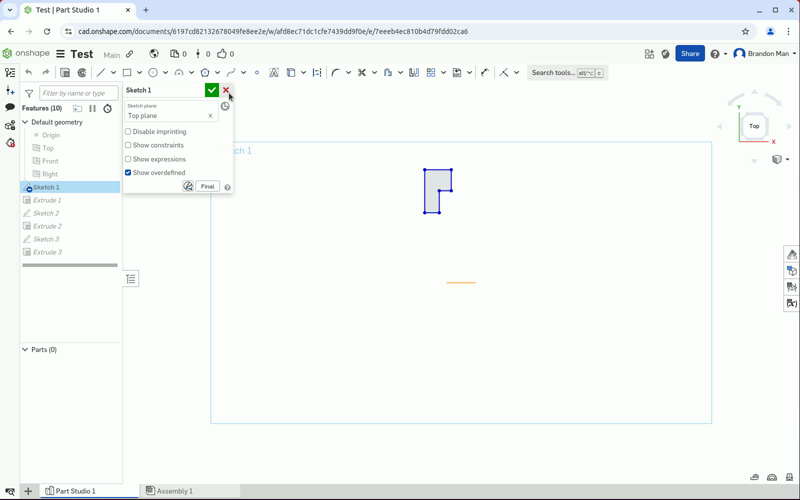
click(229, 92)
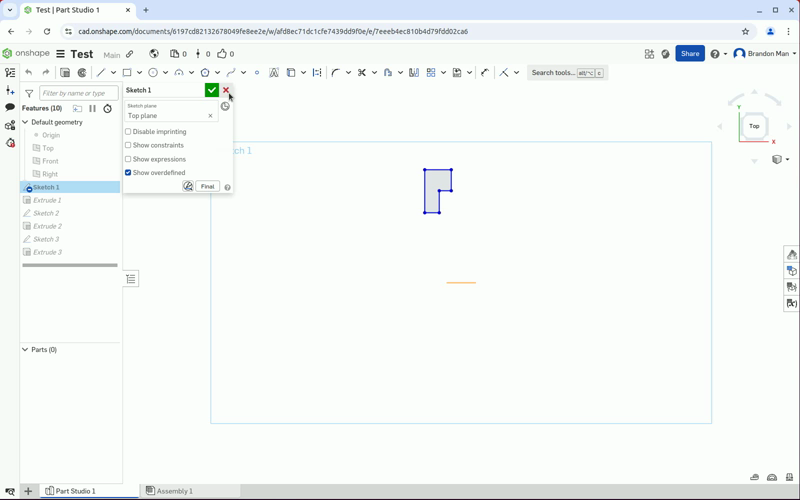
key(shift+s)
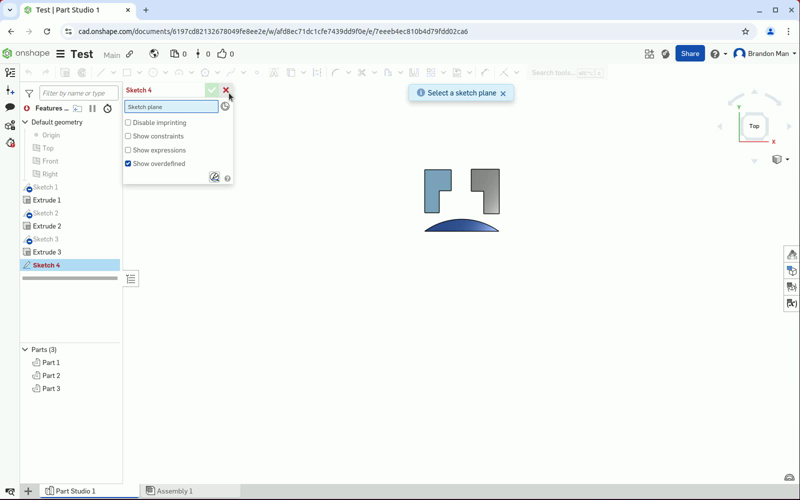
mouse_move(73, 150)
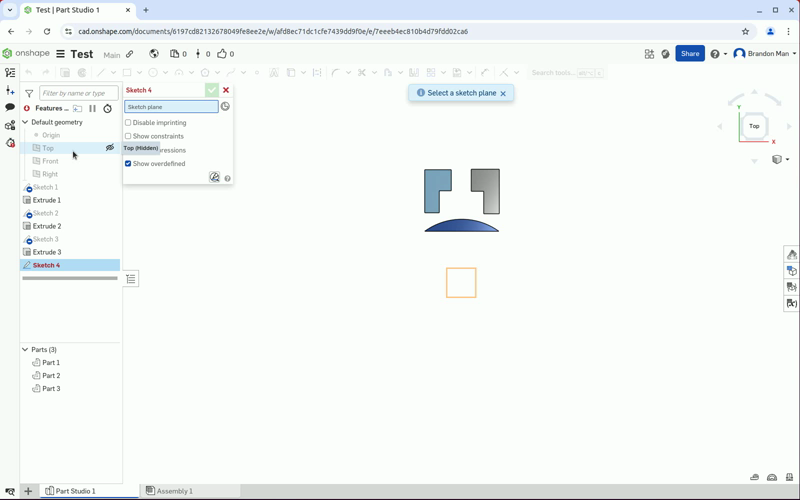
click(73, 150)
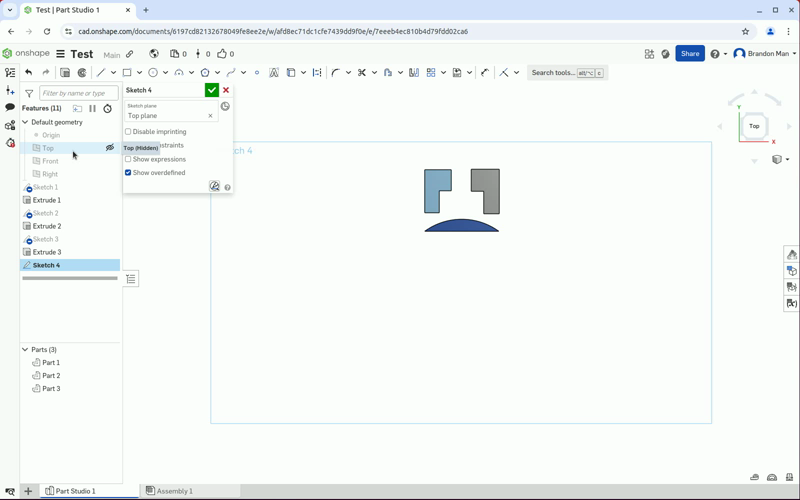
mouse_move(73, 352)
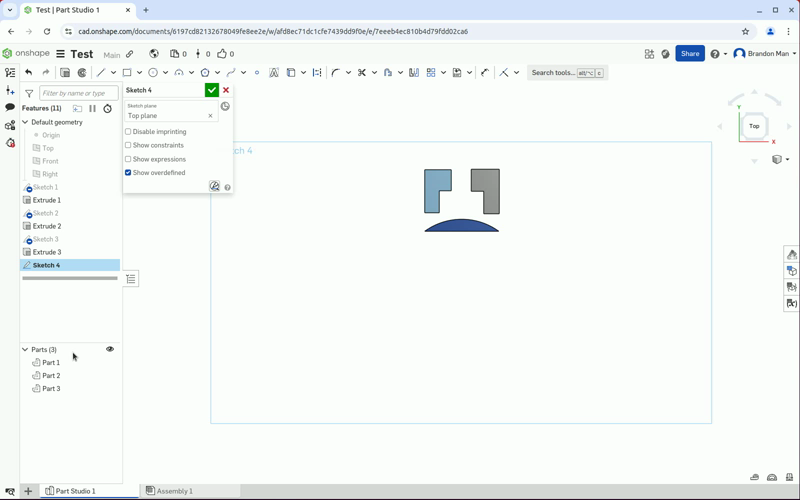
key(y)
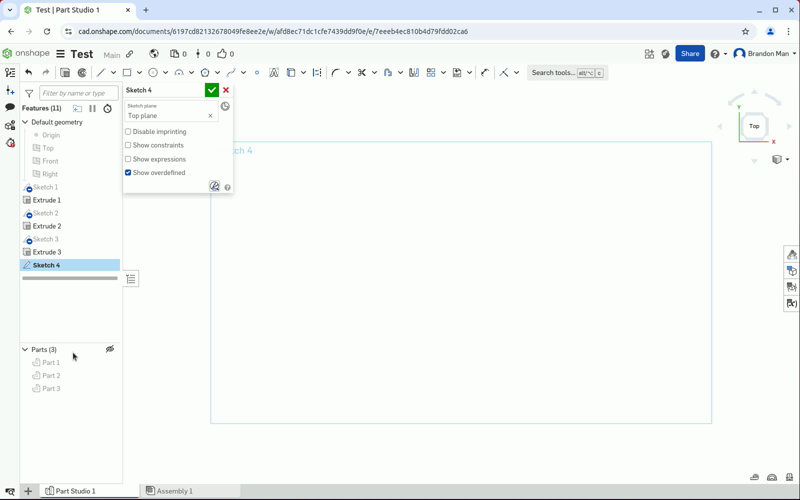
key(a)
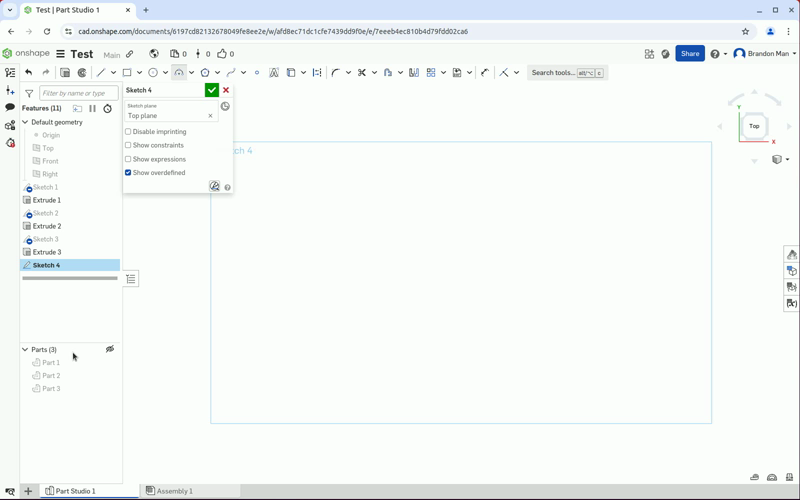
key_down(shift)
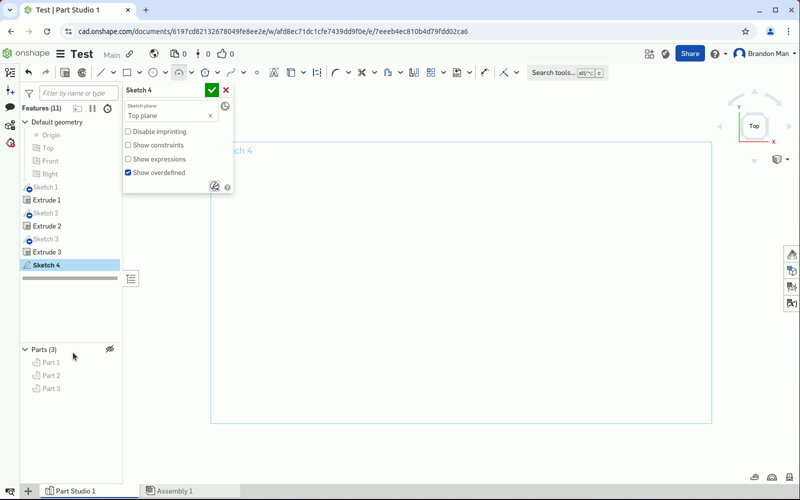
mouse_move(424, 231)
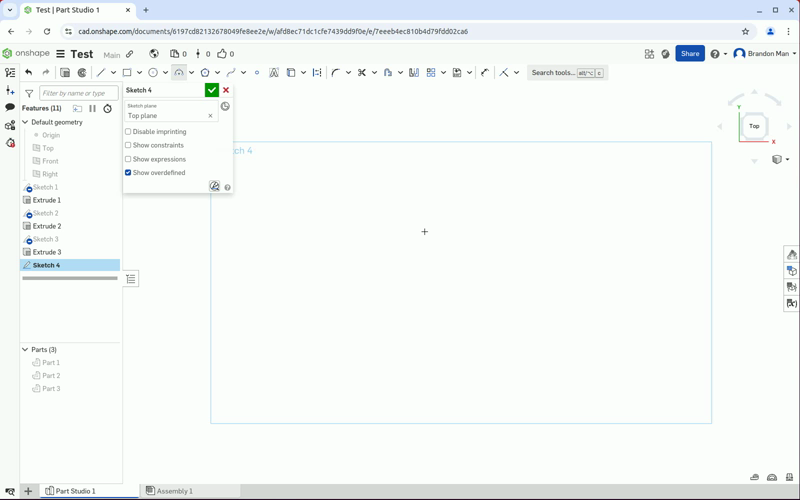
click(424, 231)
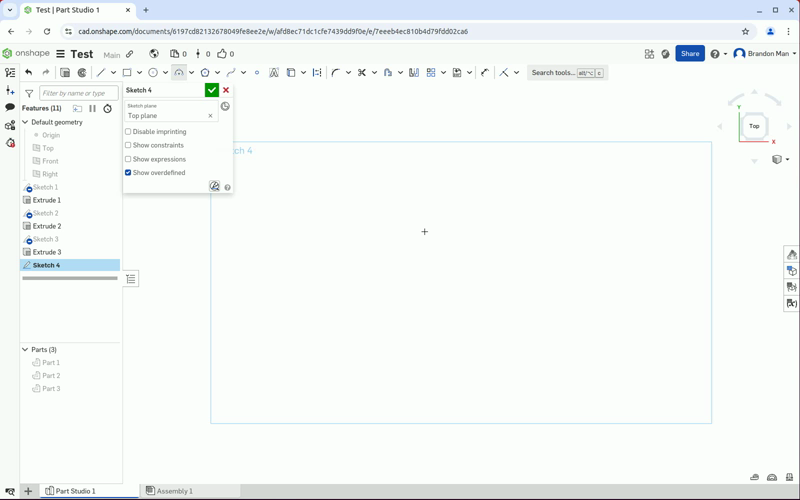
key_up(shift)
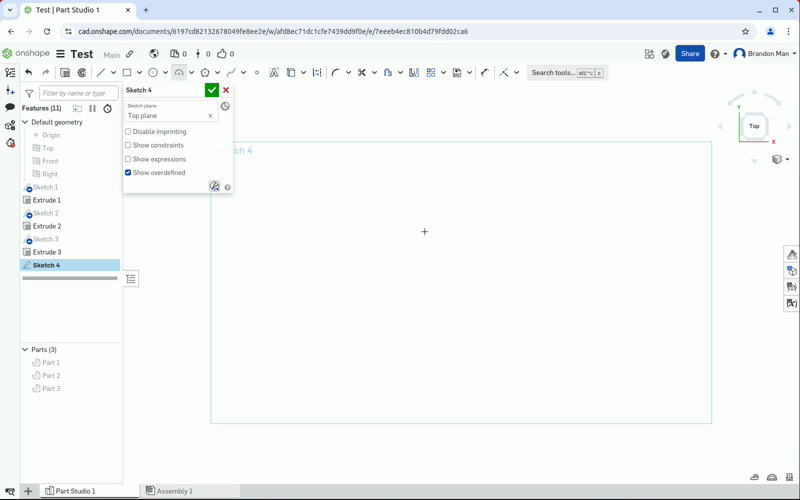
key_down(shift)
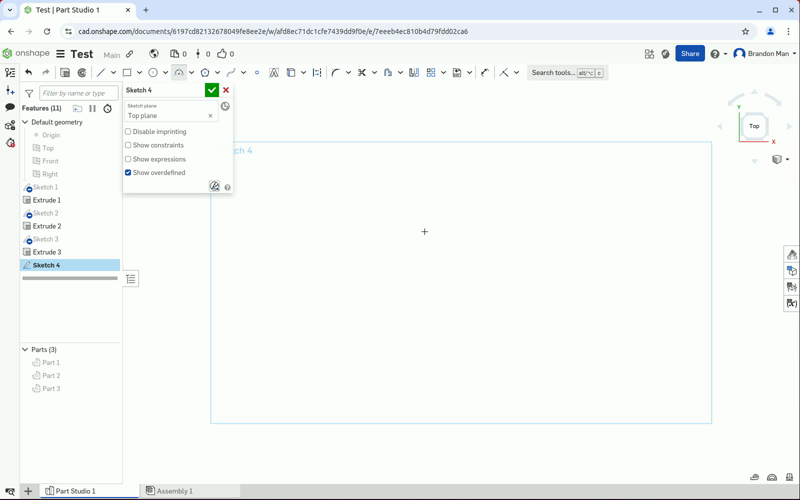
mouse_move(498, 231)
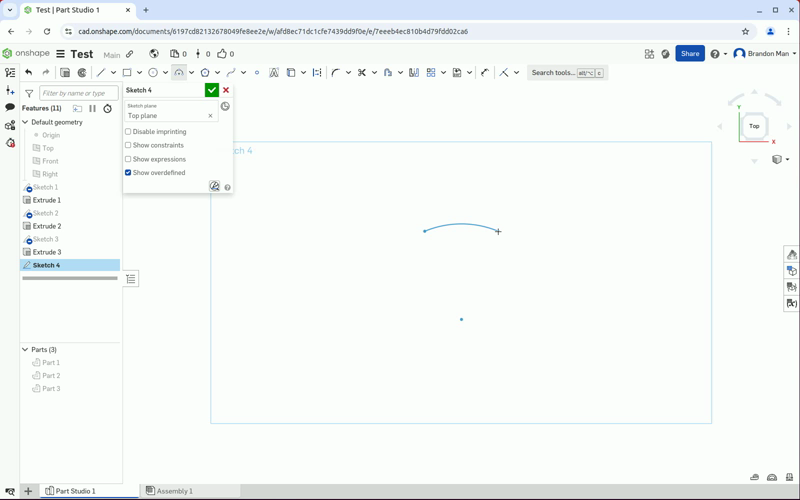
click(498, 231)
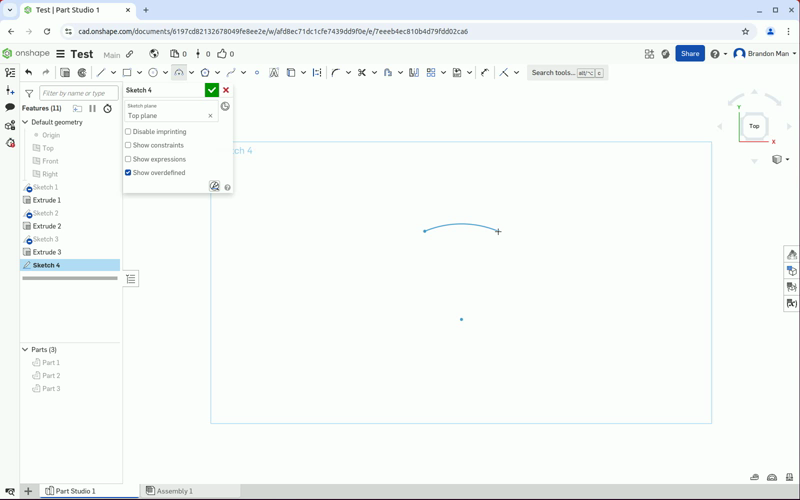
mouse_move(461, 345)
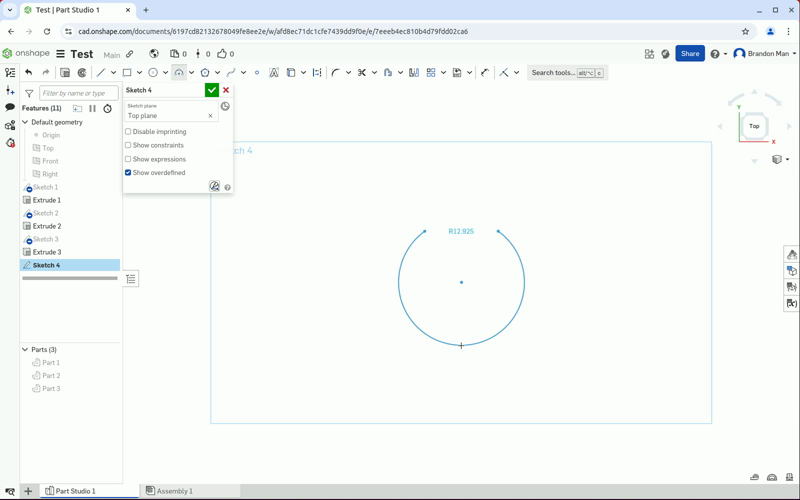
click(461, 345)
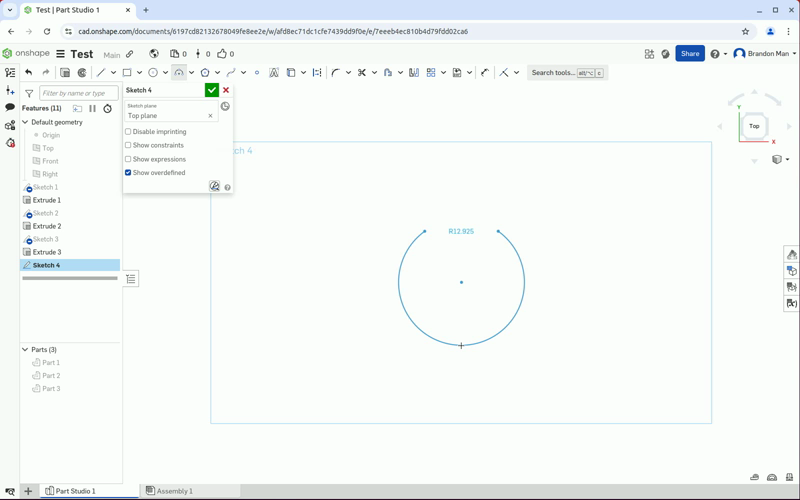
key_up(shift)
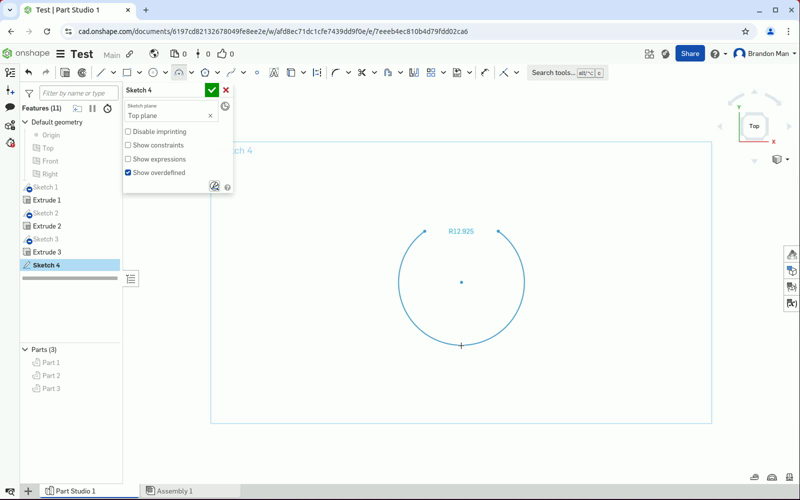
key(esc)
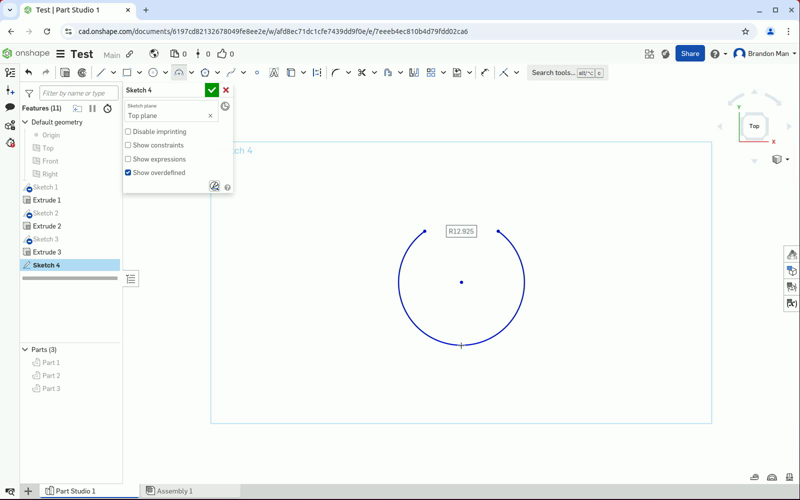
key(l)
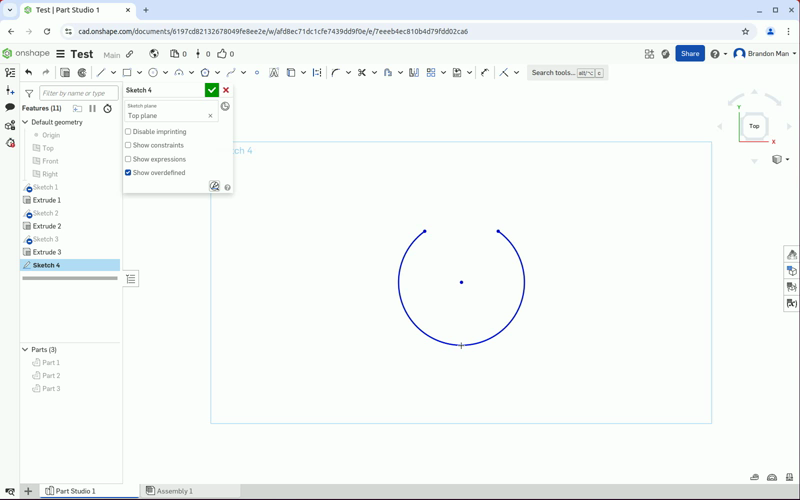
mouse_move(498, 231)
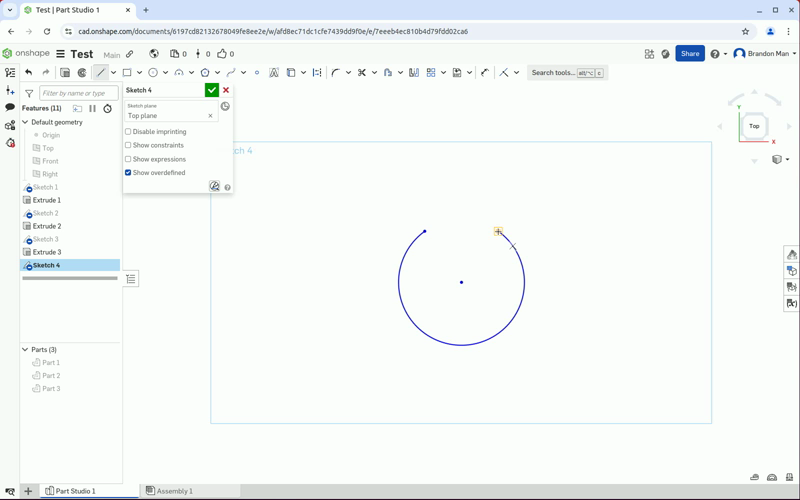
click(498, 231)
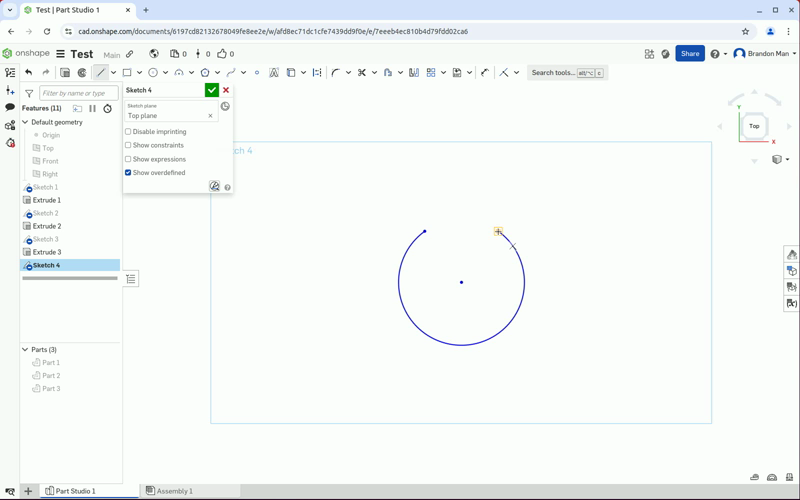
key_down(shift)
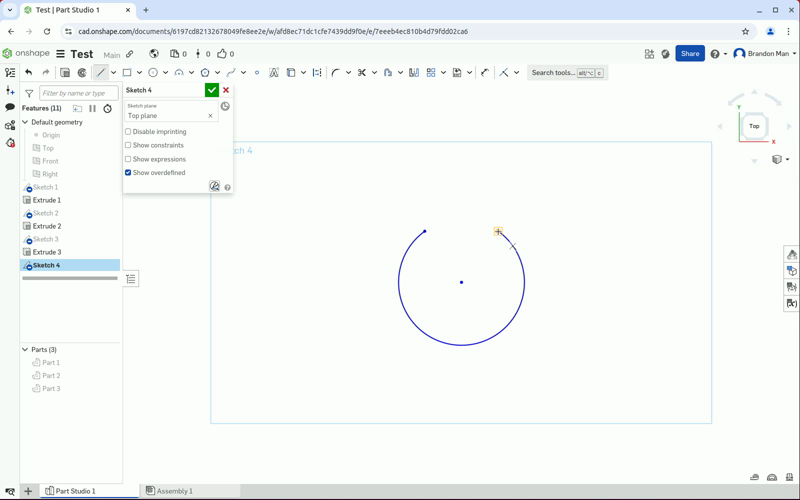
mouse_move(424, 231)
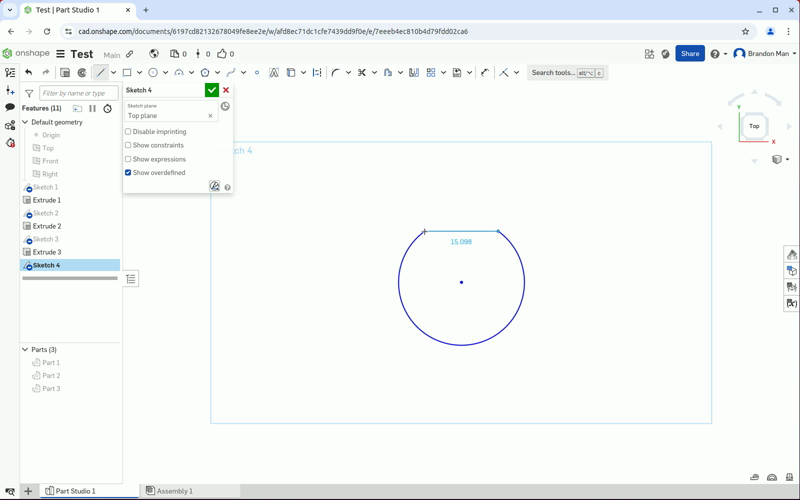
key_up(shift)
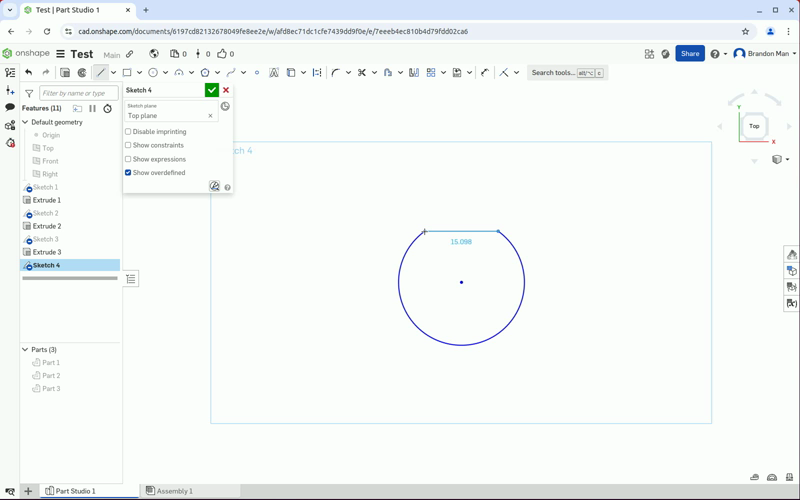
click(424, 231)
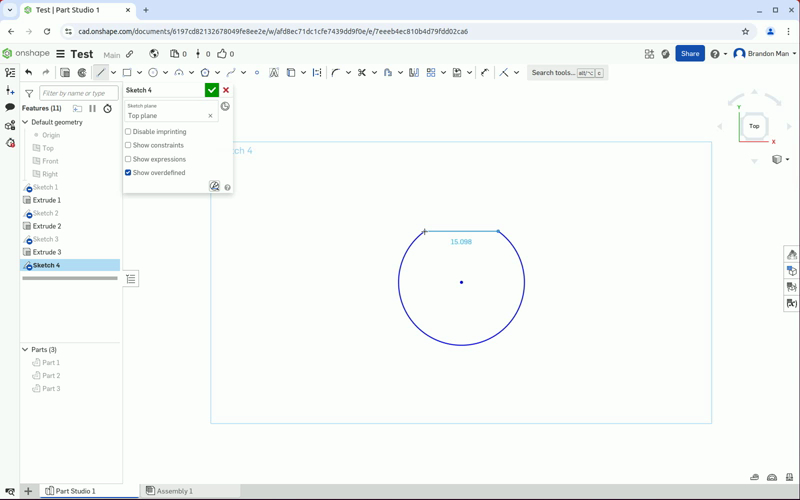
key(esc)
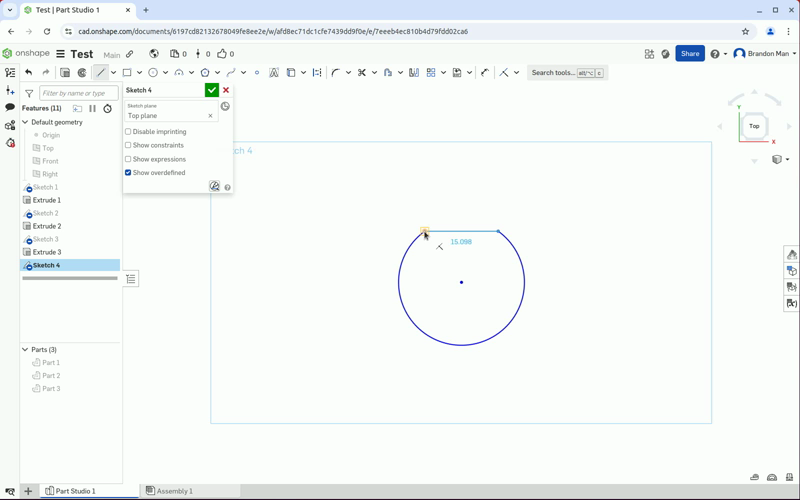
key(c)
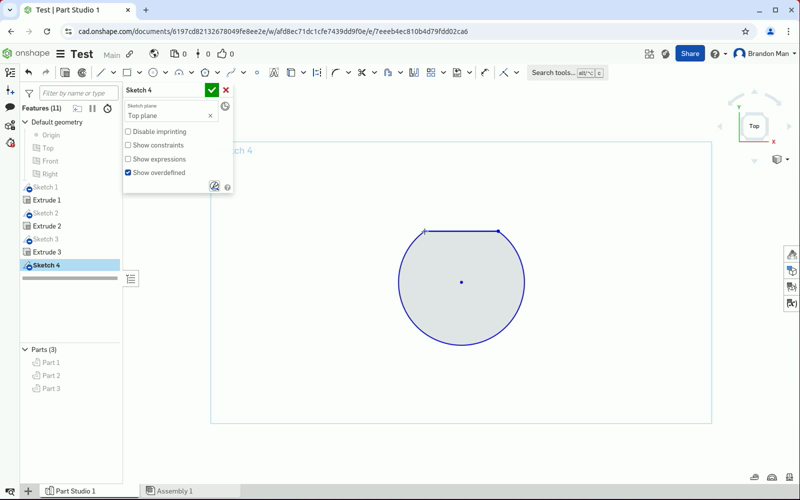
key_down(shift)
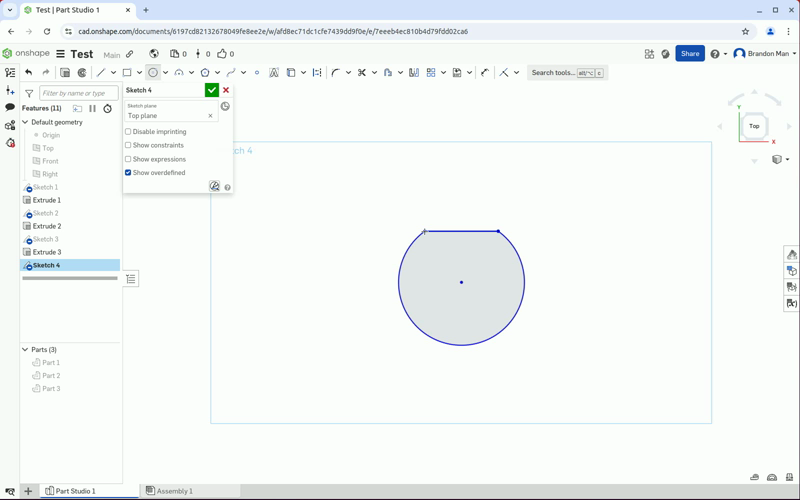
mouse_move(460, 283)
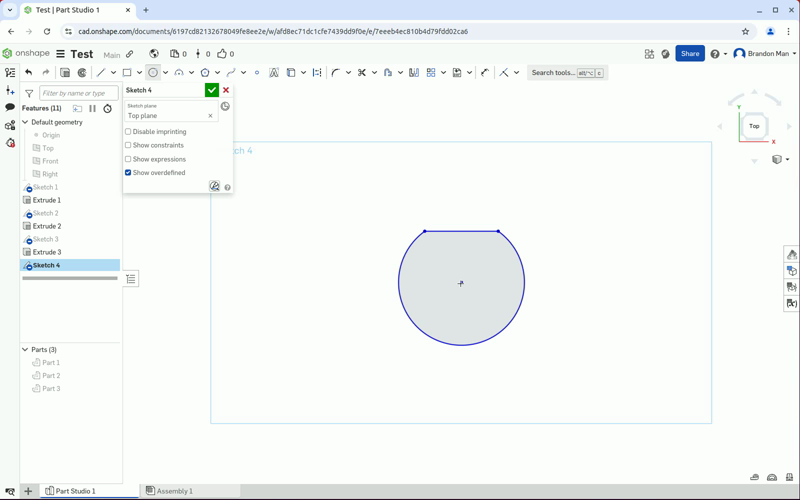
scroll(6)
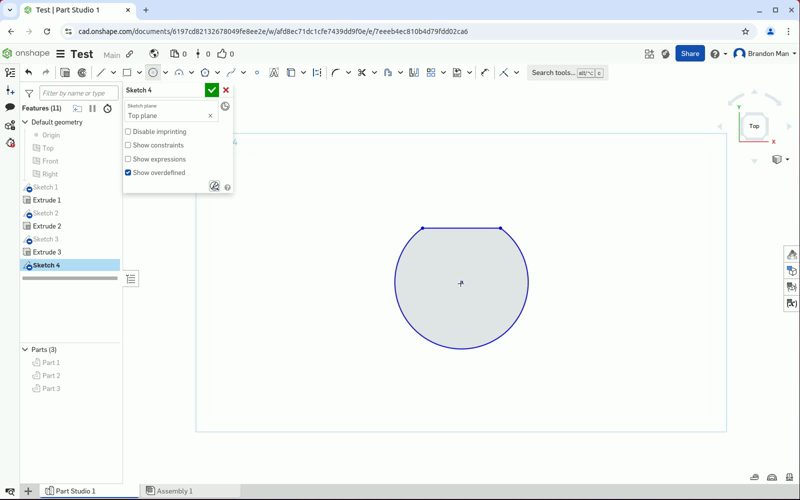
scroll(6)
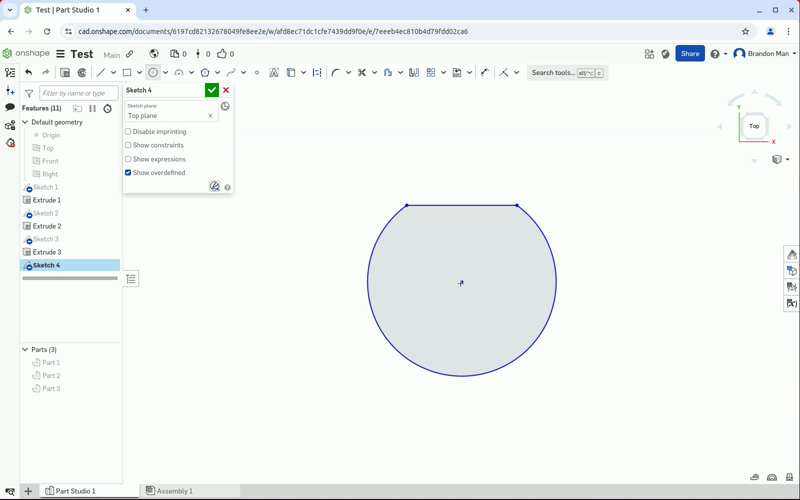
scroll(6)
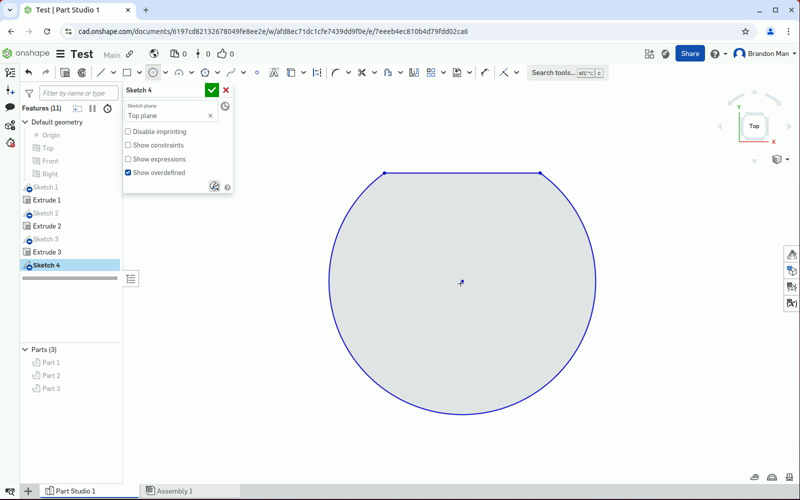
scroll(6)
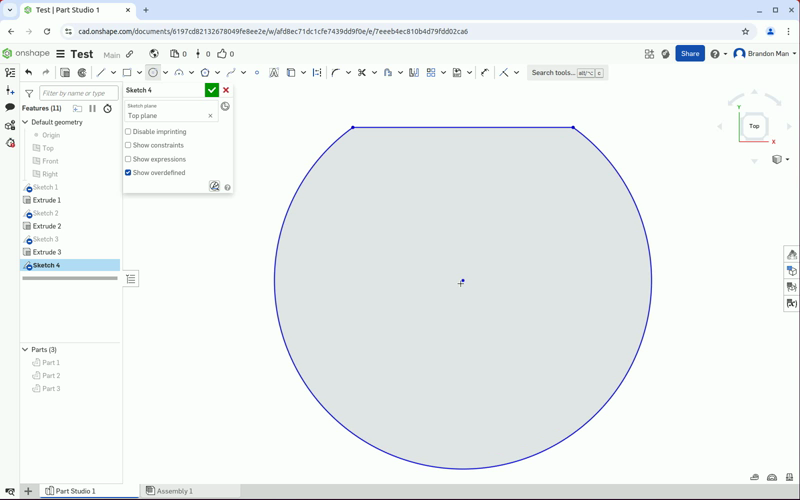
scroll(6)
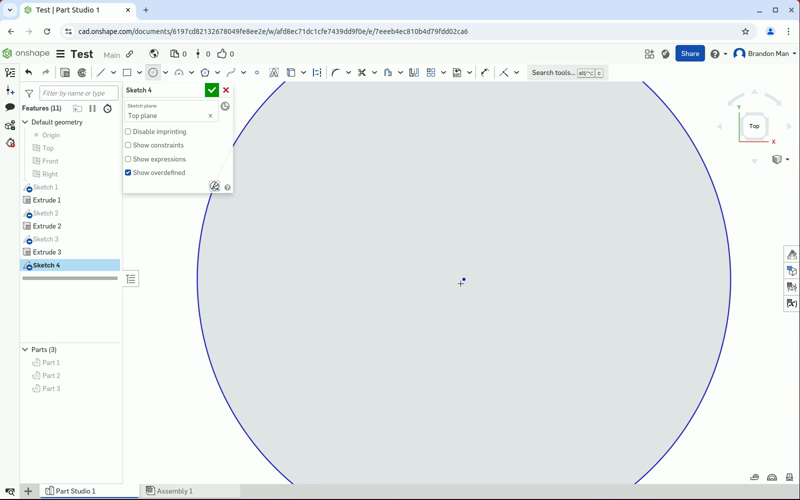
scroll(6)
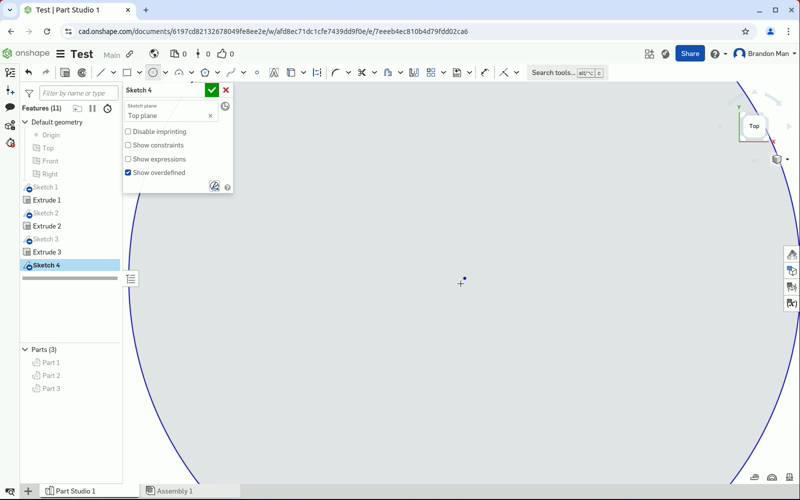
scroll(6)
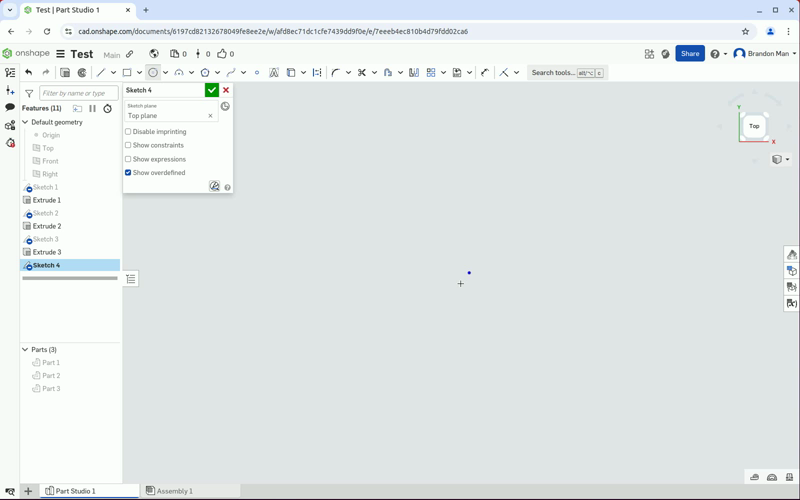
click(460, 283)
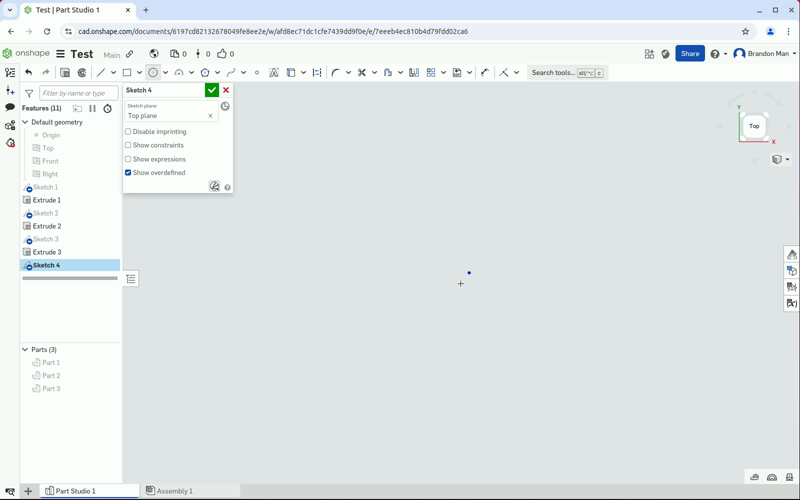
scroll(-6)
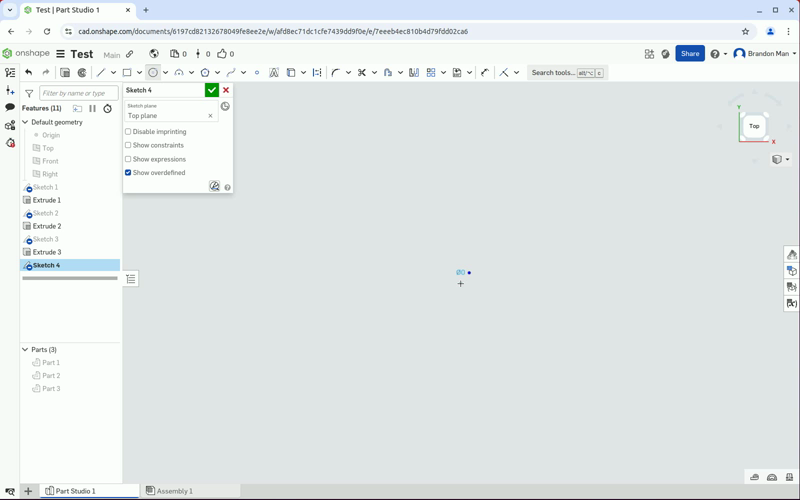
scroll(-6)
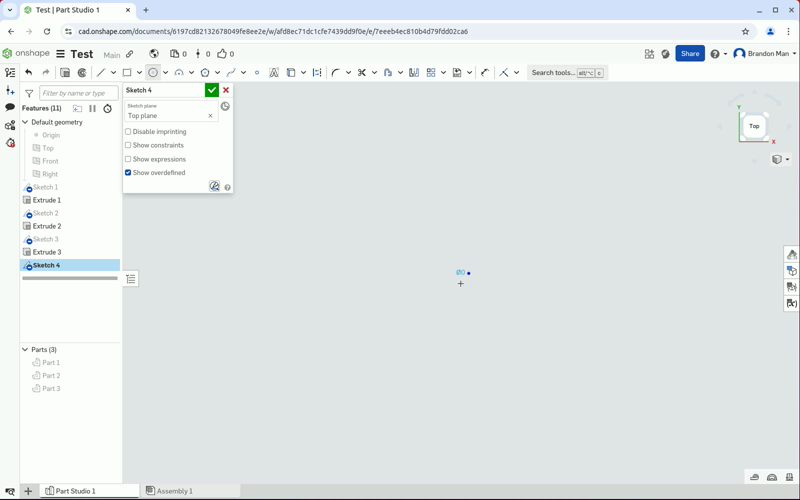
scroll(-6)
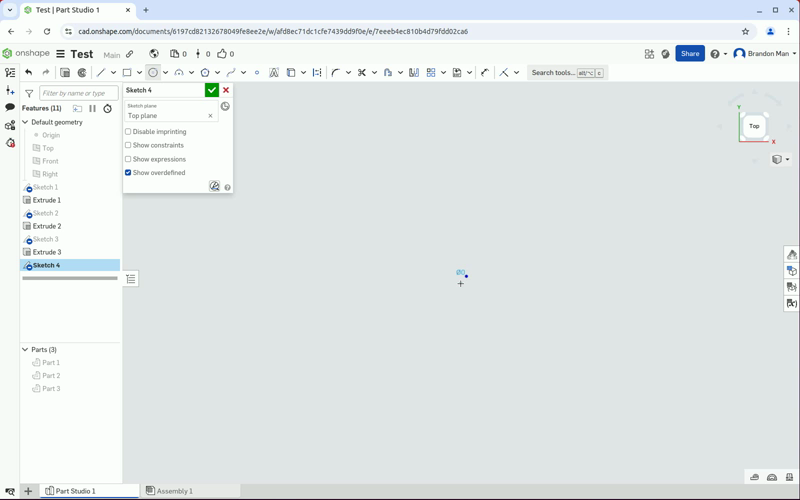
scroll(-6)
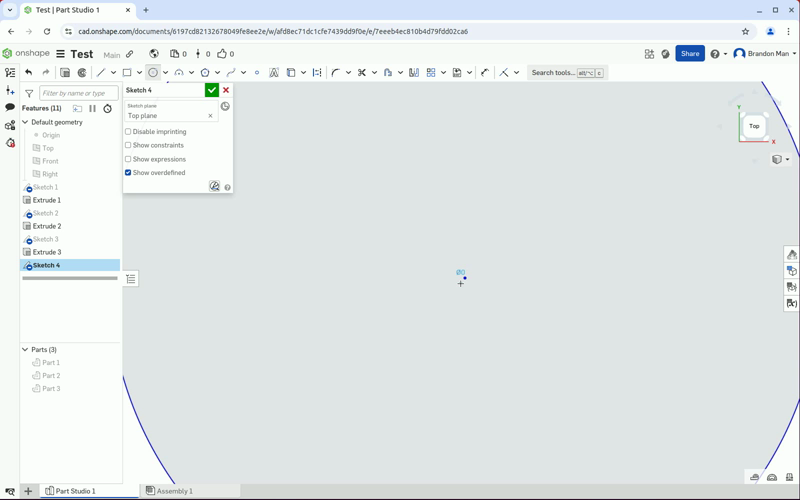
scroll(-6)
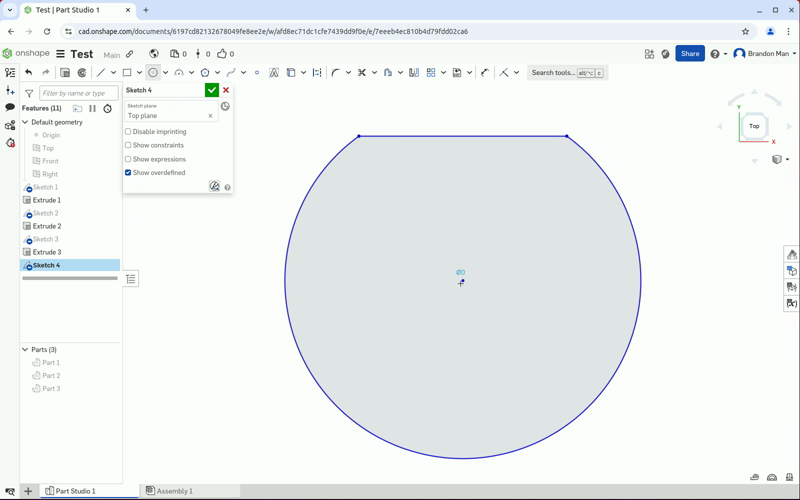
scroll(-6)
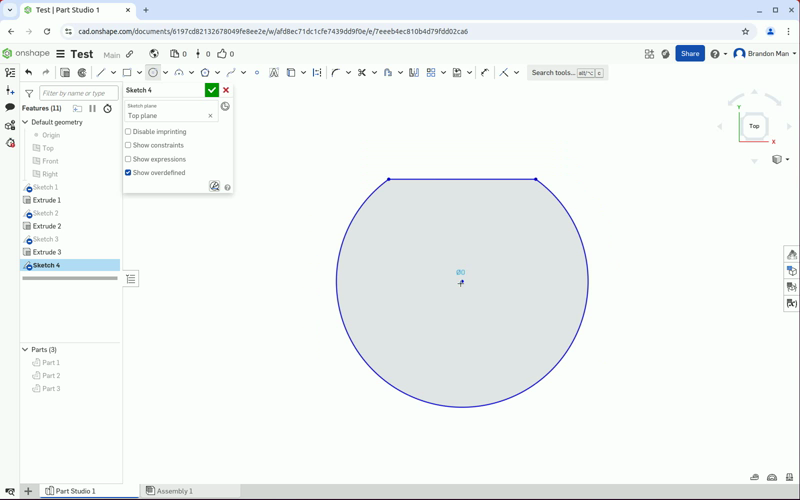
scroll(-6)
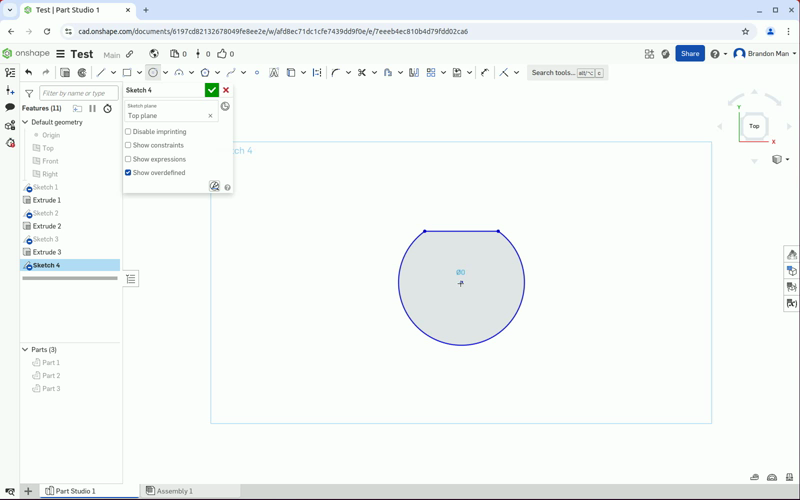
key_up(shift)
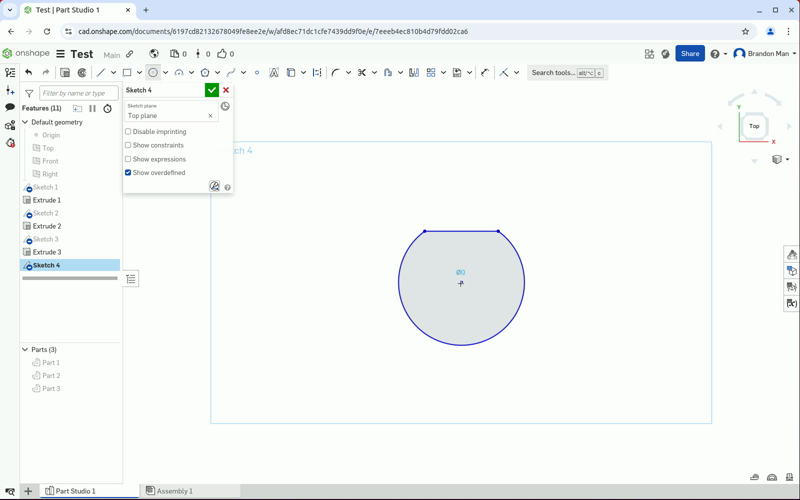
mouse_move(507, 283)
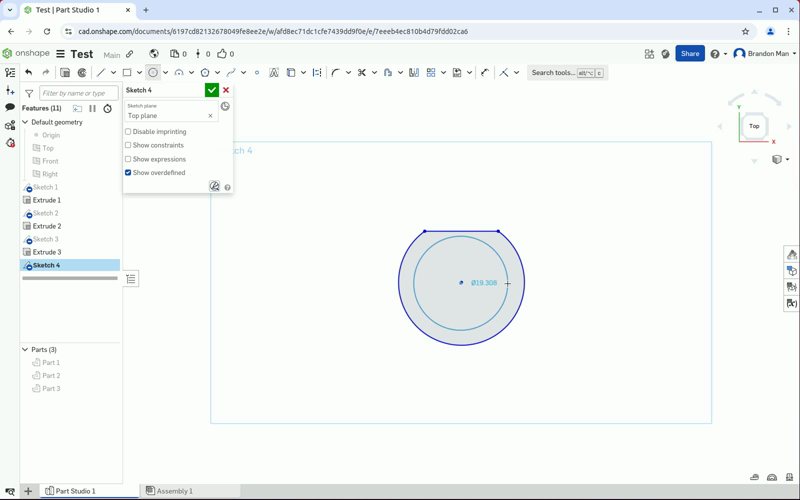
click(507, 283)
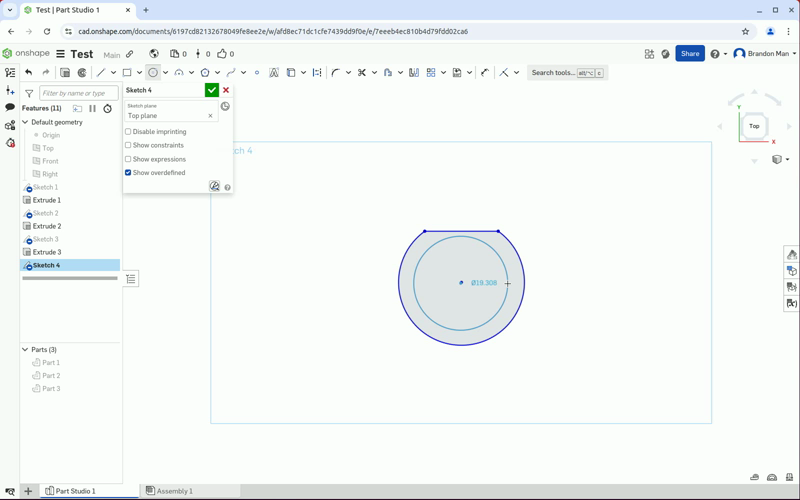
key(esc)
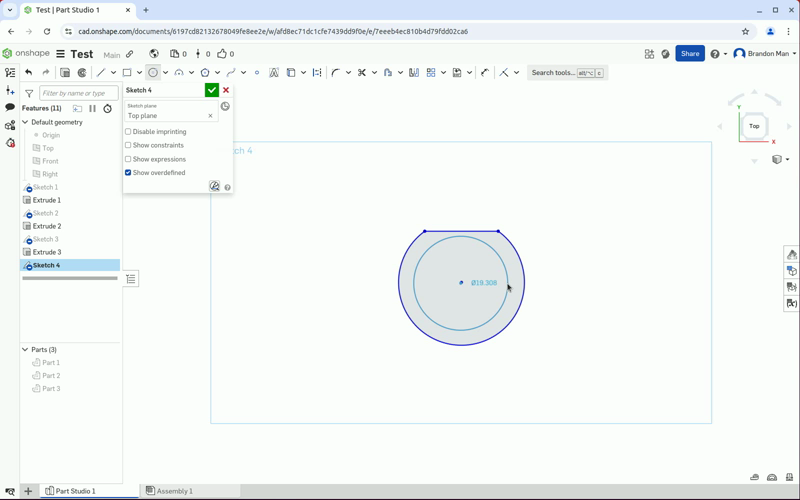
mouse_move(403, 280)
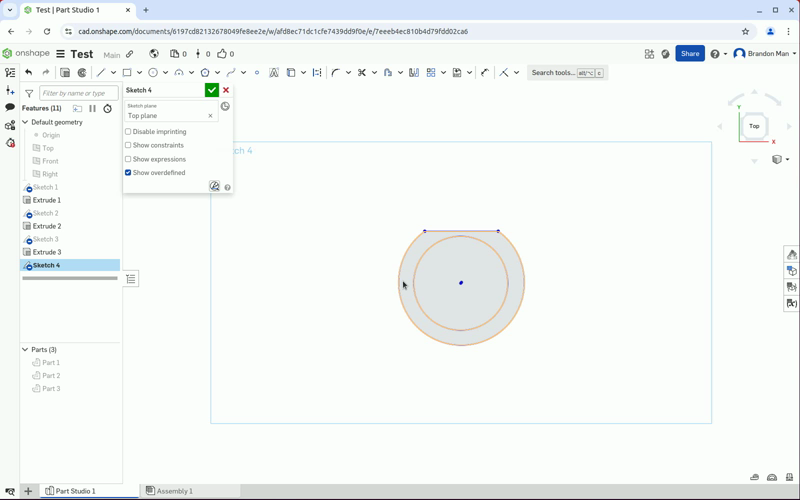
click(403, 280)
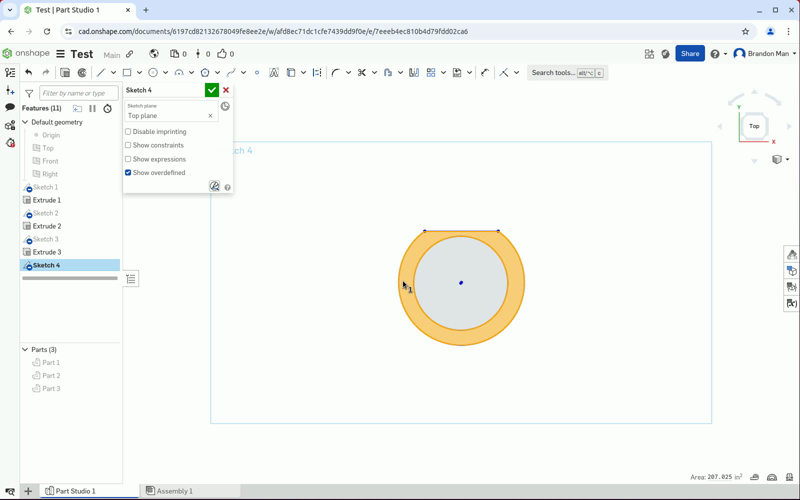
mouse_move(73, 352)
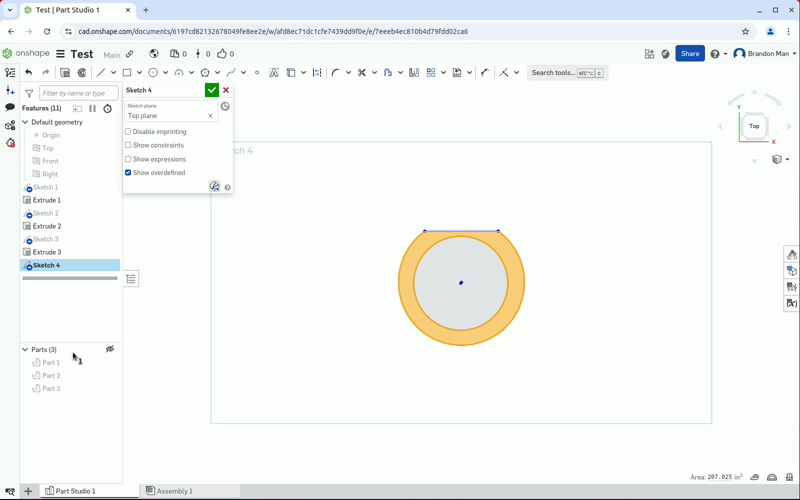
key(shift+y)
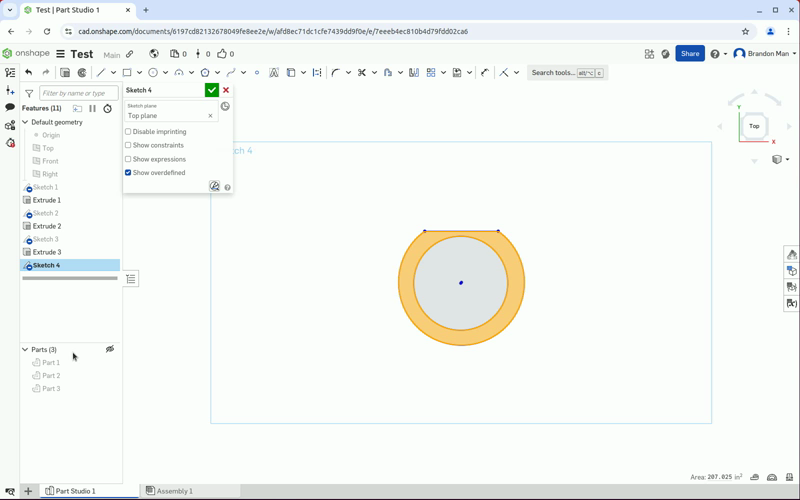
key(shift+e)
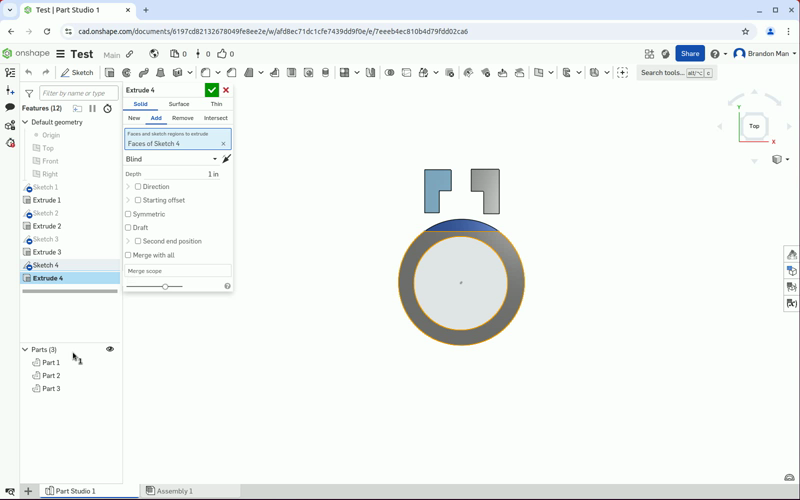
mouse_move(143, 106)
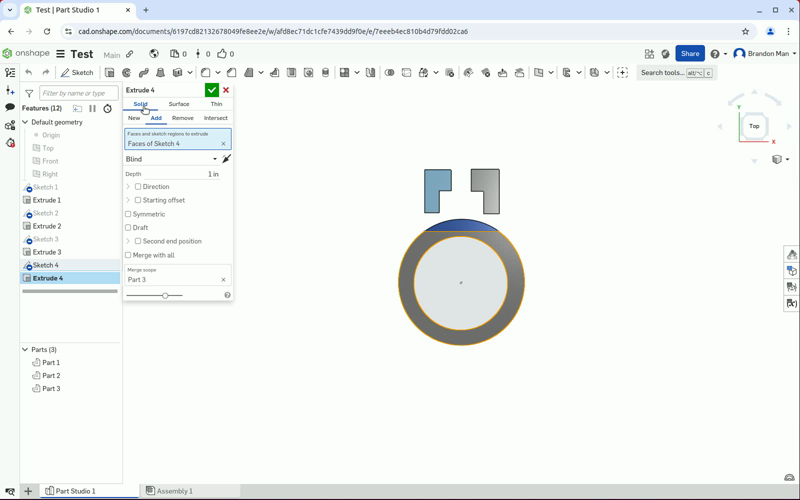
click(143, 106)
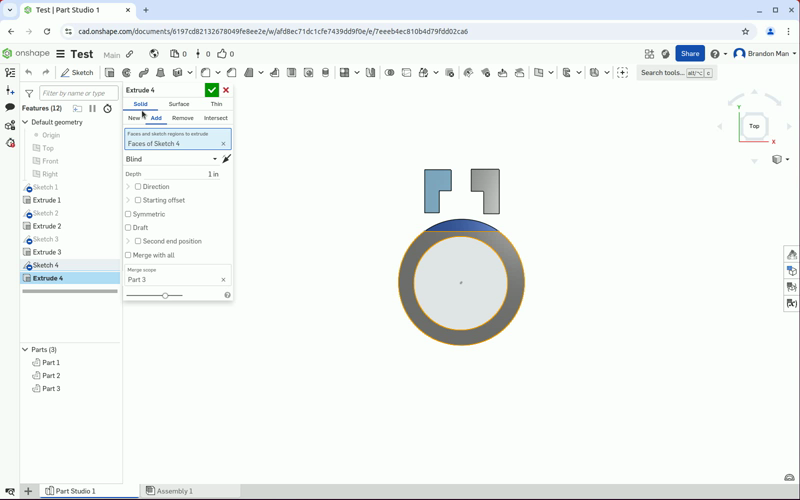
mouse_move(137, 120)
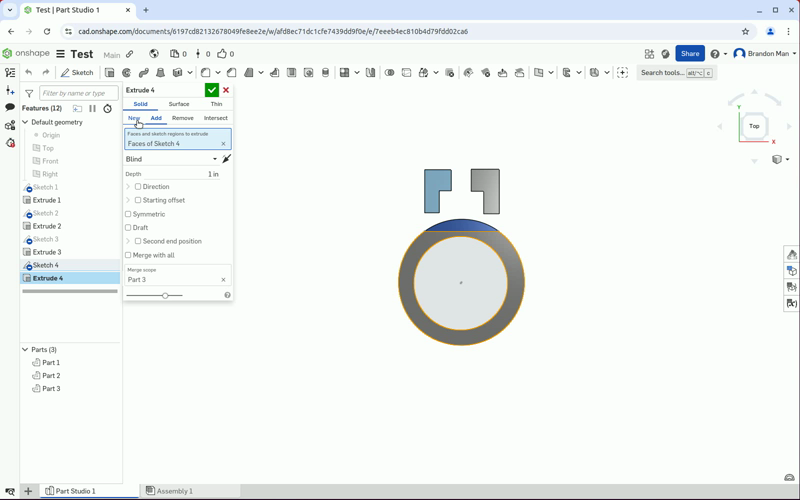
click(137, 120)
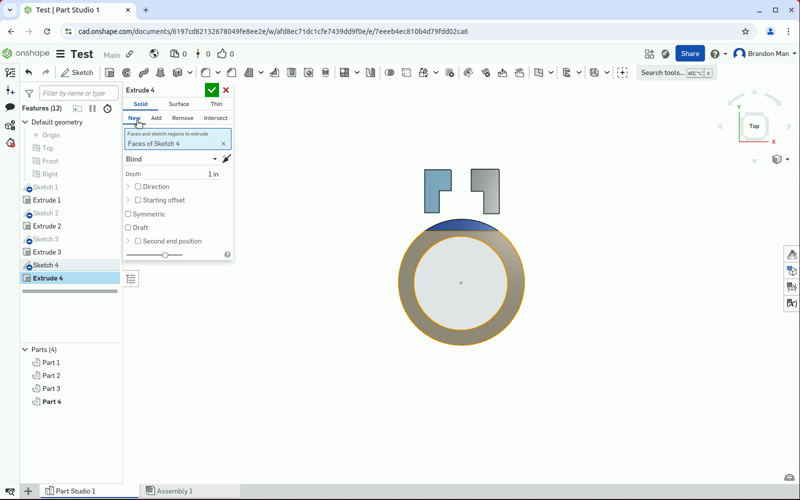
key(tab, 4)
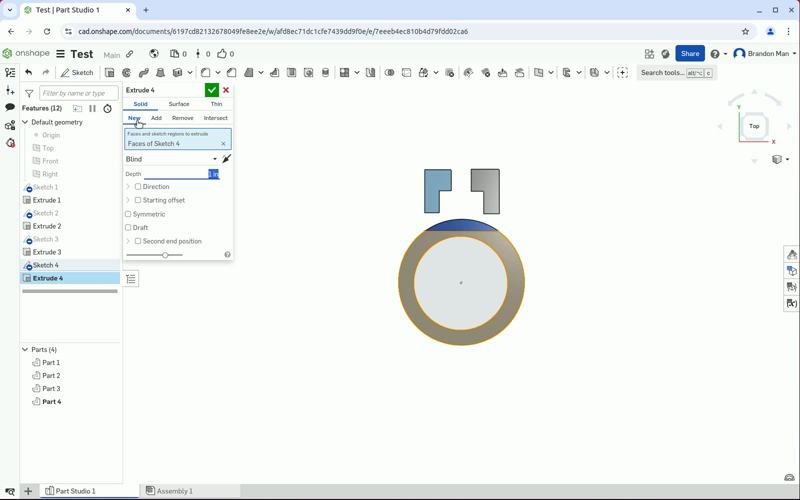
text(3.129)
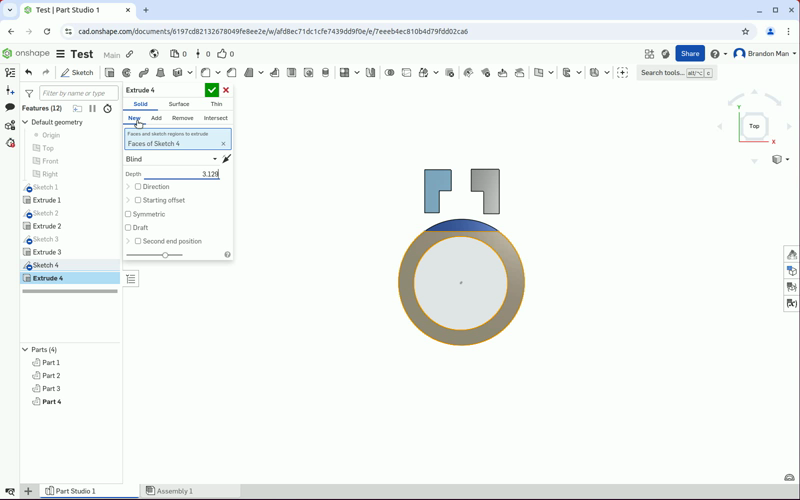
key(enter)
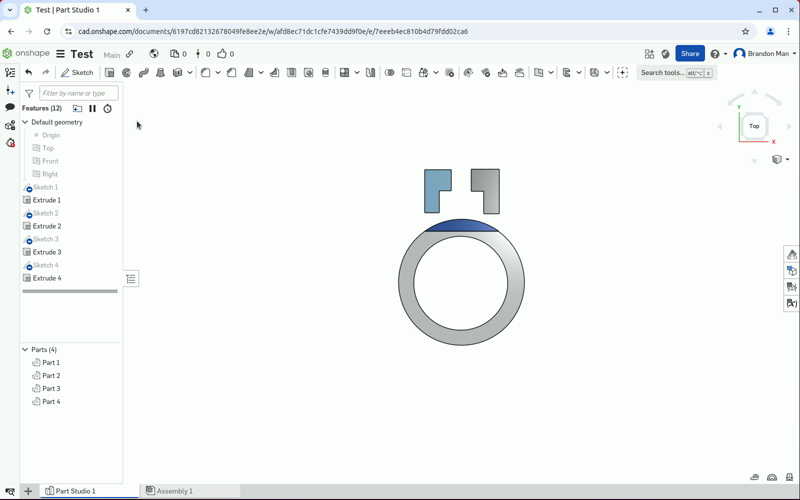
key(shift+h)
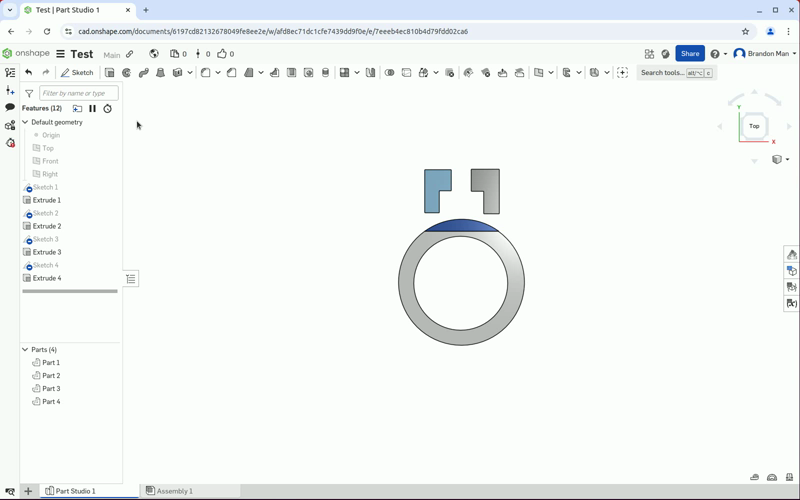
key(shift+h)
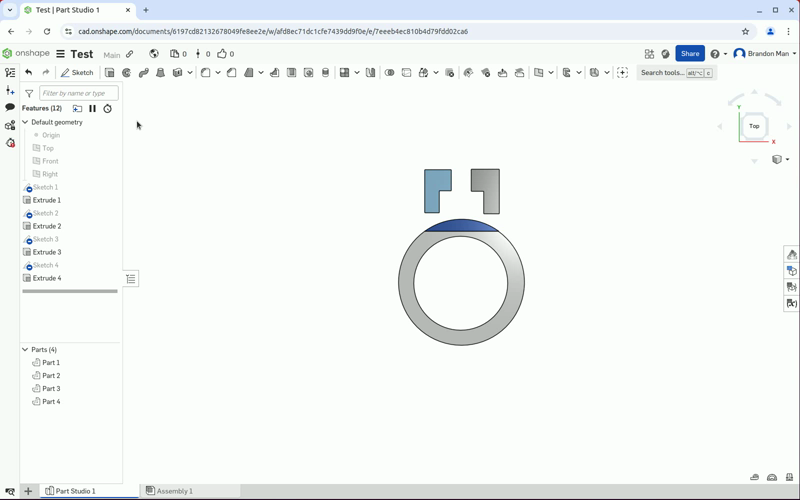
mouse_move(73, 189)
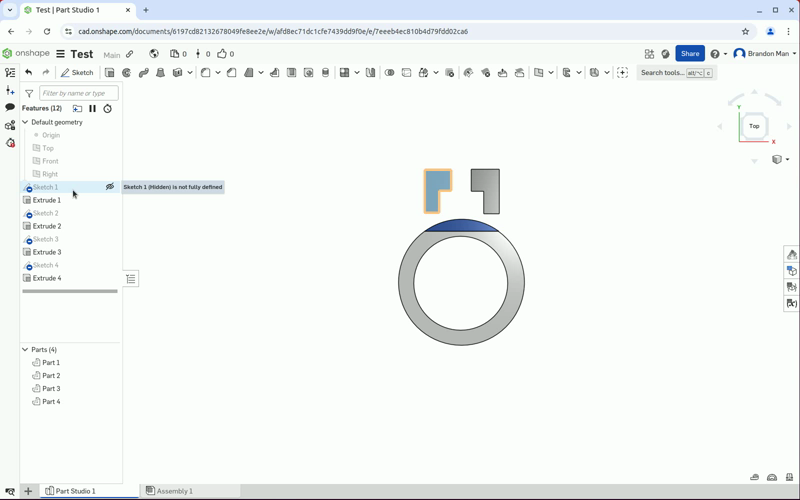
click(73, 189)
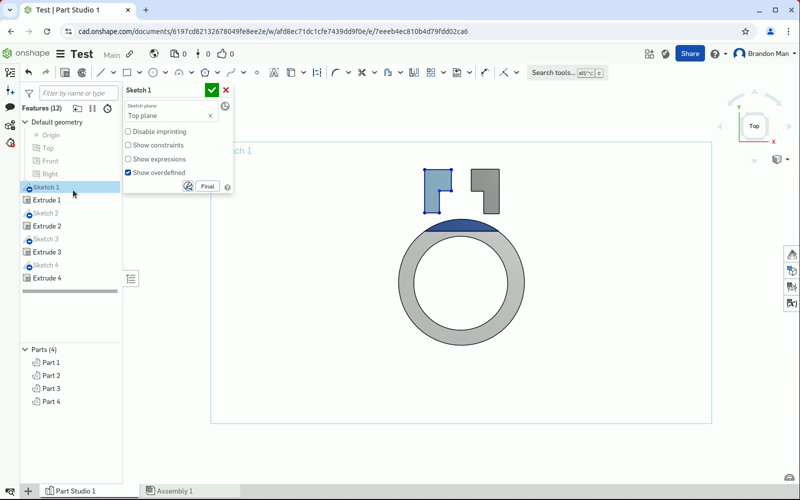
mouse_move(229, 92)
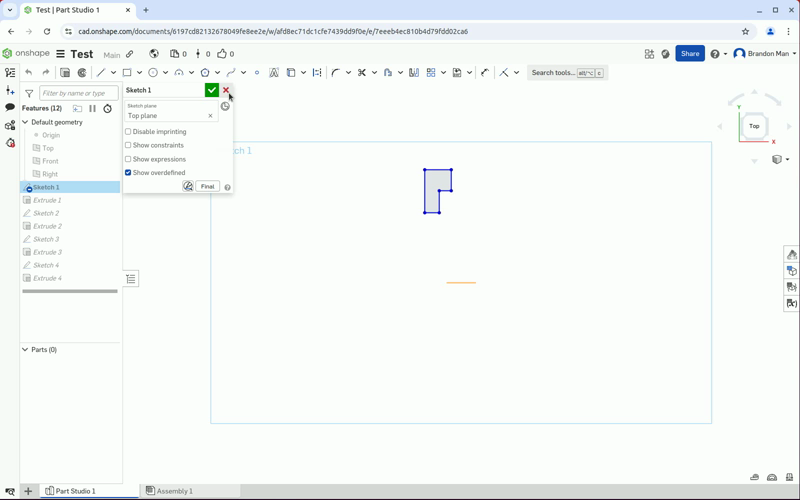
click(229, 92)
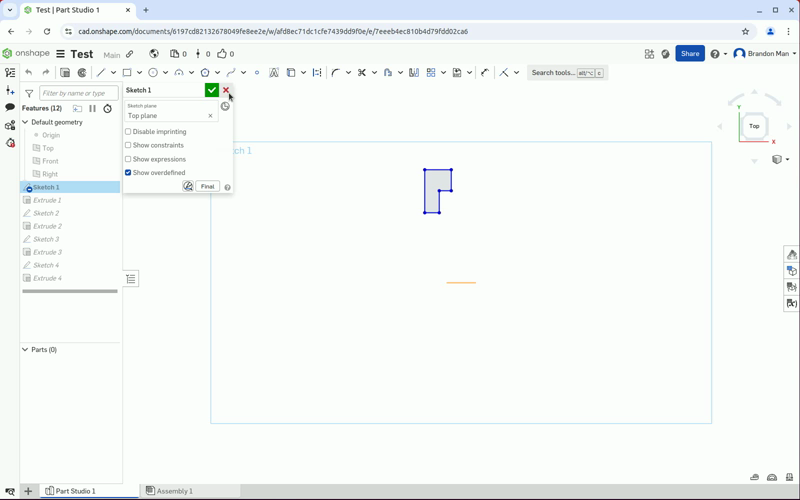
key(shift+s)
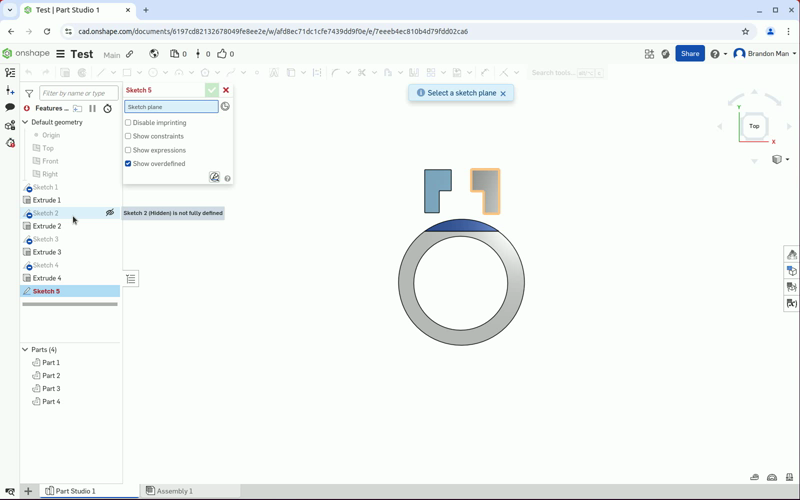
scroll(3)
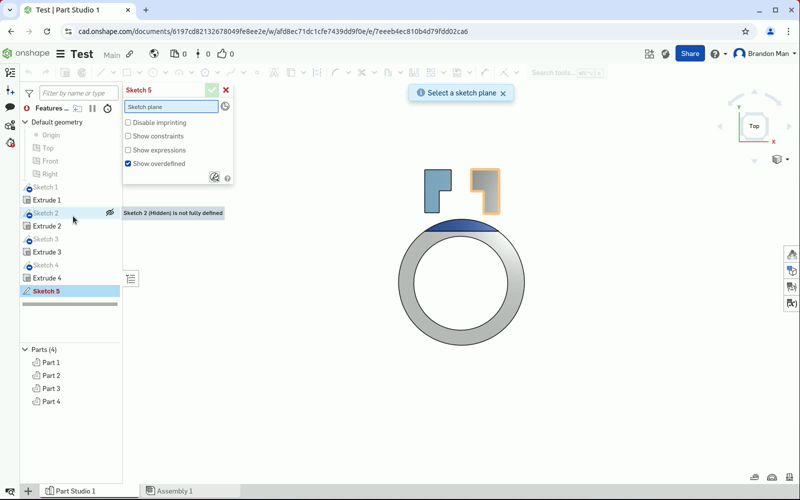
mouse_move(73, 150)
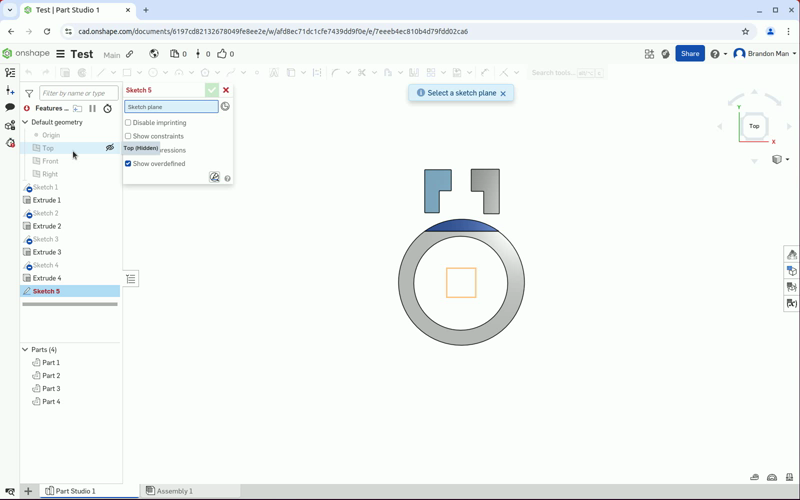
click(73, 150)
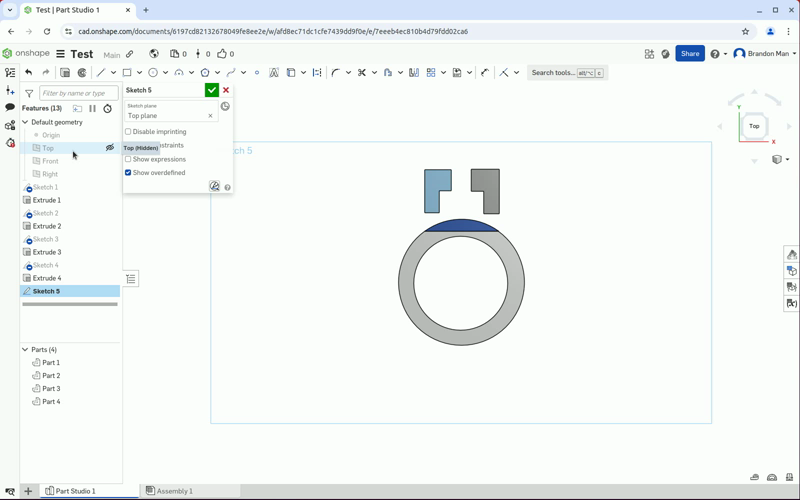
mouse_move(73, 352)
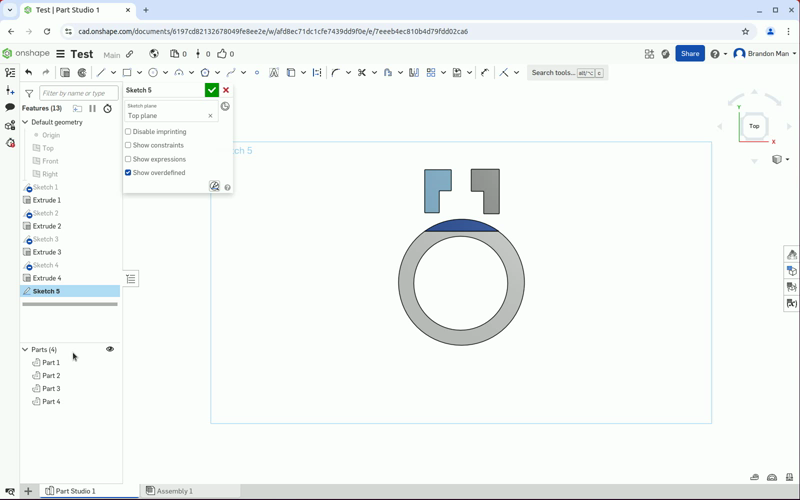
key(y)
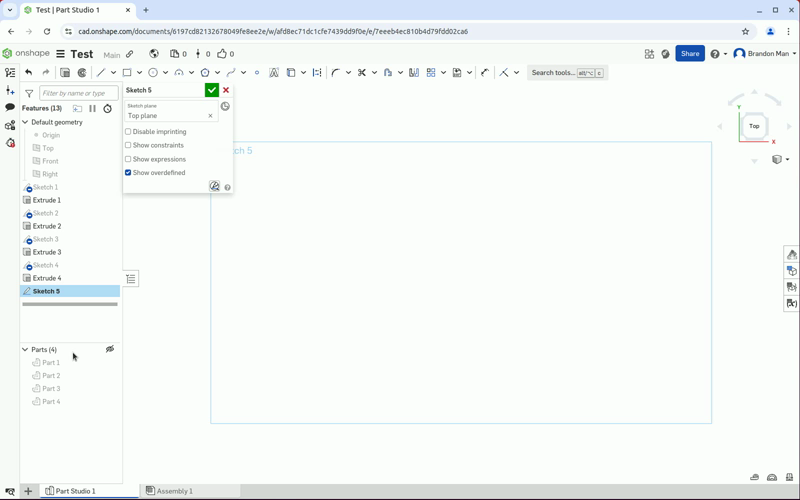
key(a)
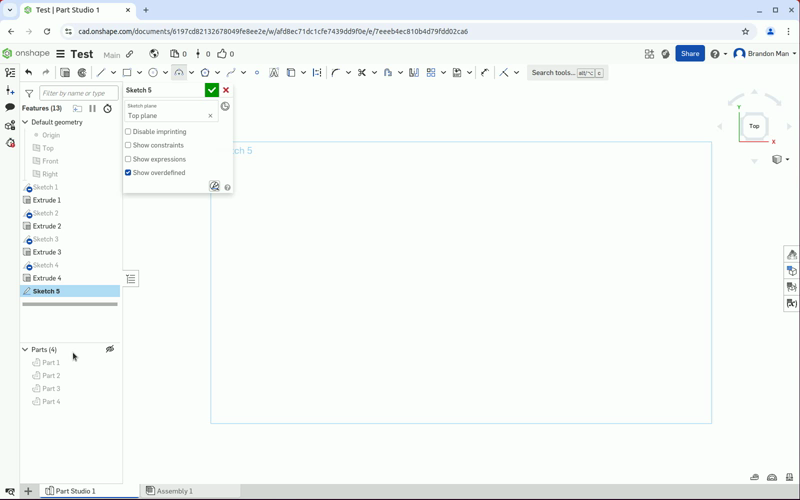
key_down(shift)
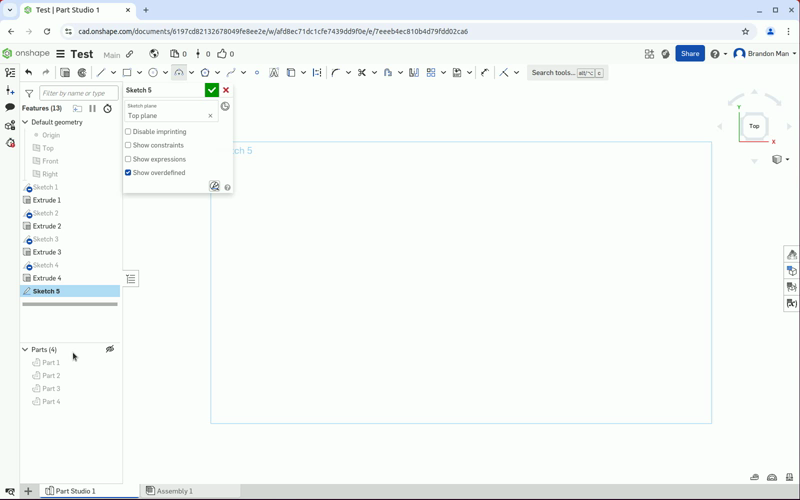
mouse_move(424, 231)
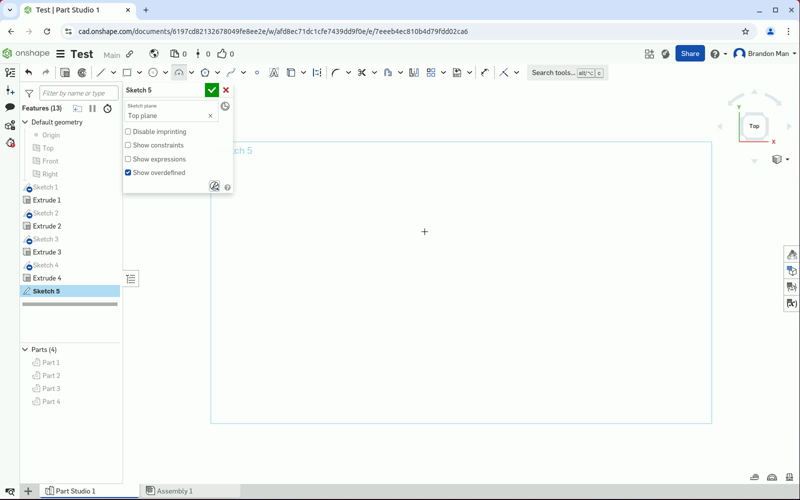
click(424, 231)
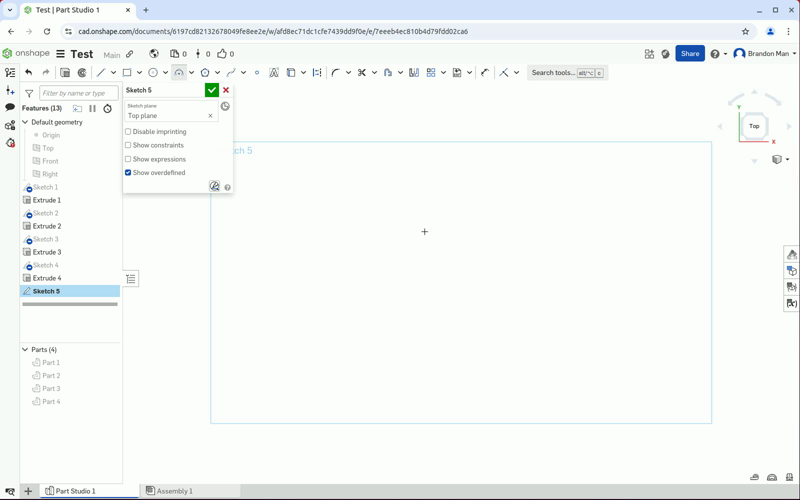
key_up(shift)
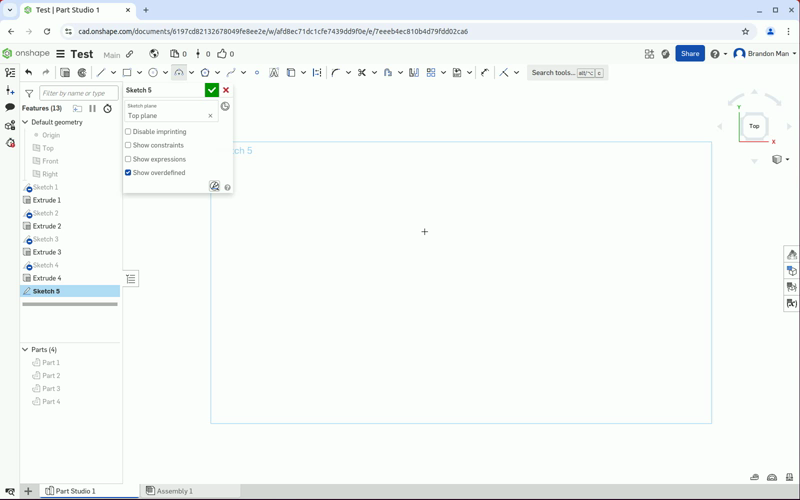
key_down(shift)
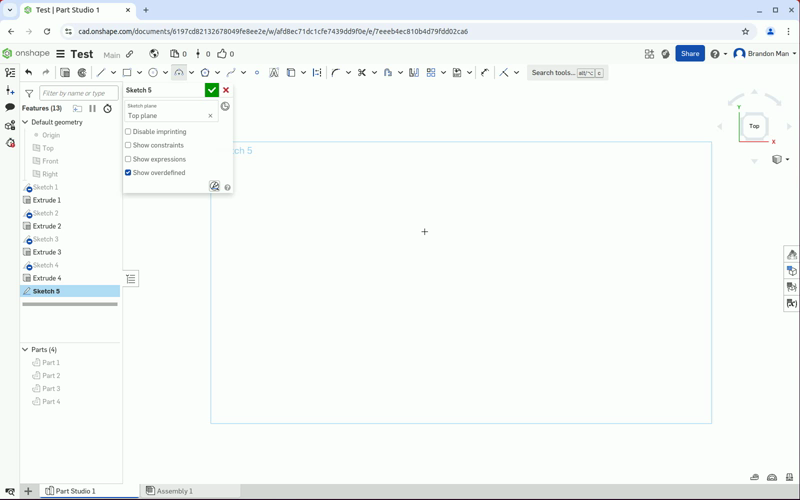
mouse_move(498, 231)
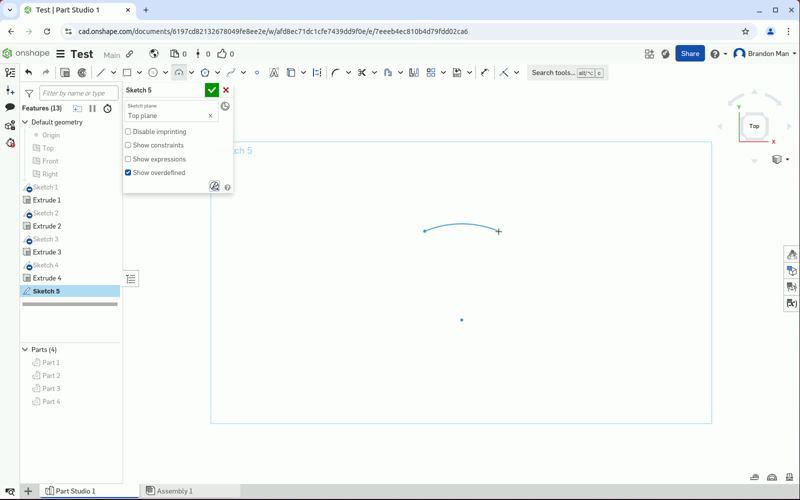
click(498, 231)
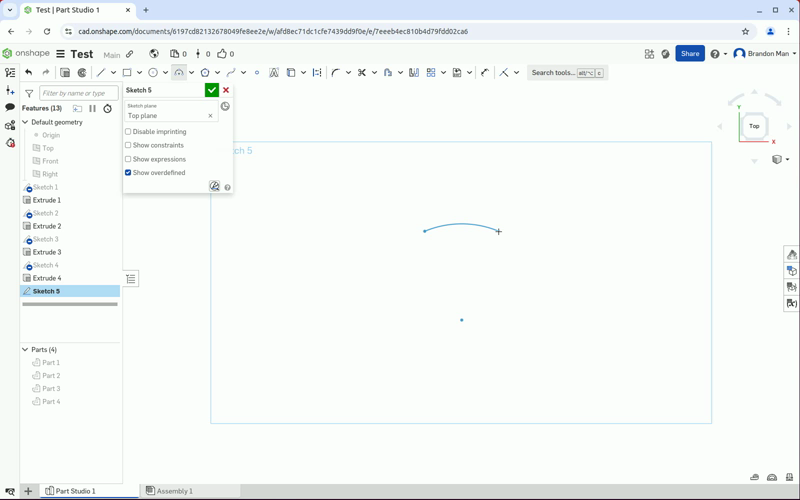
mouse_move(461, 219)
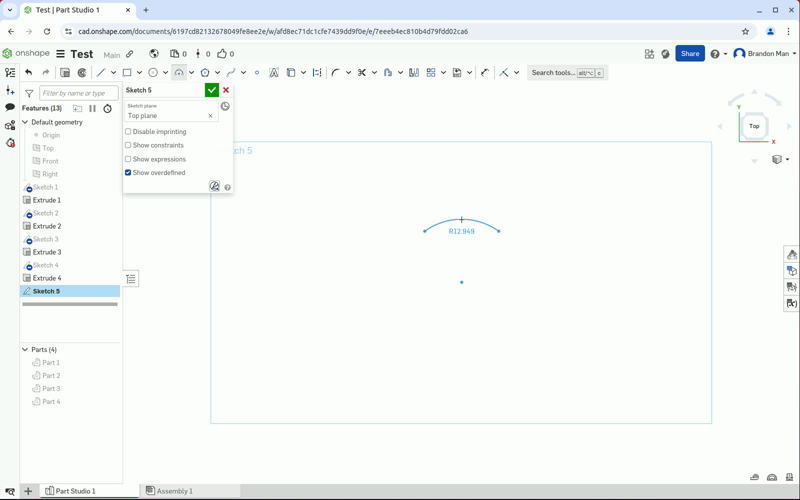
click(461, 219)
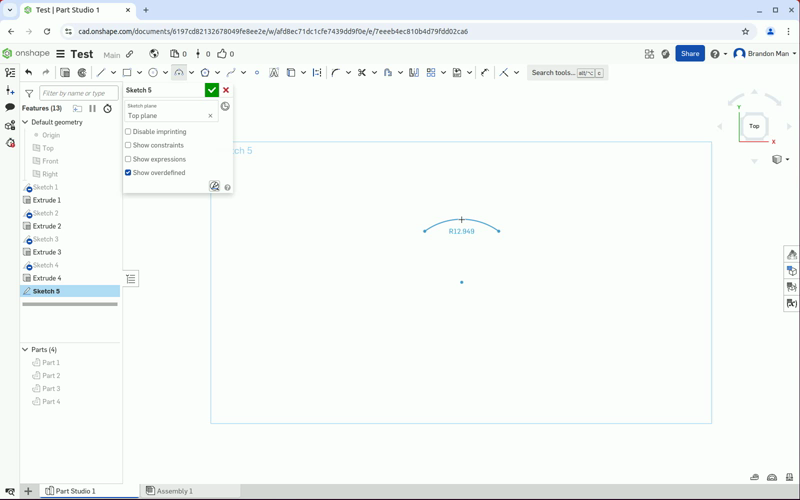
key_up(shift)
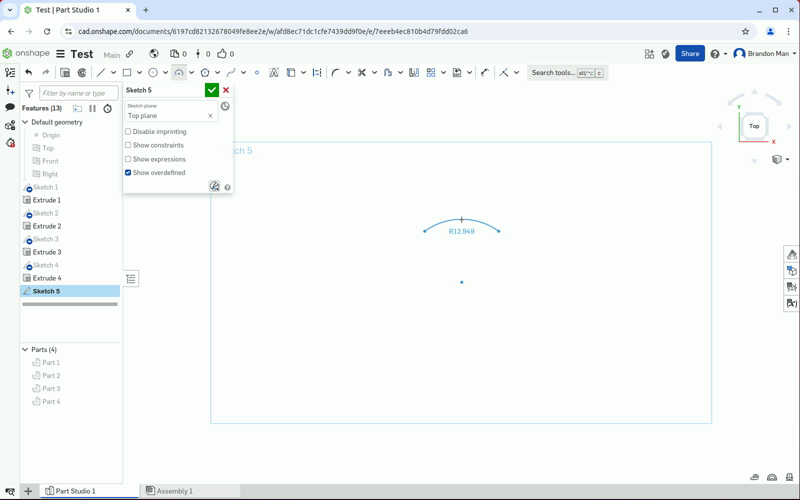
key(esc)
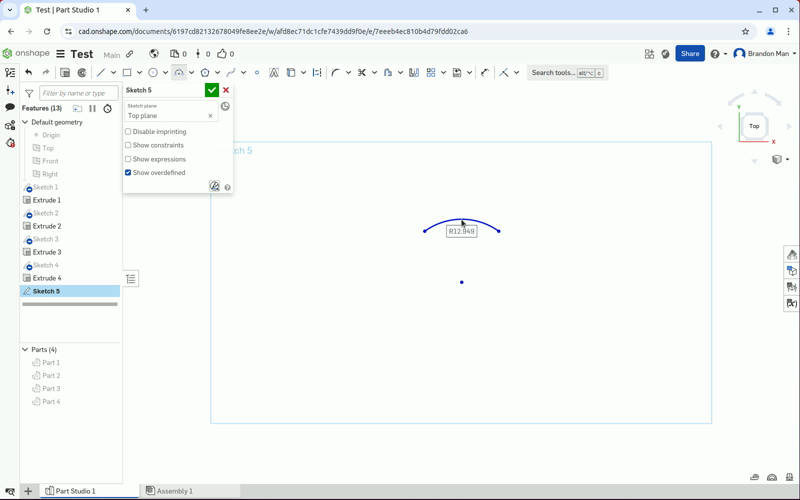
key(l)
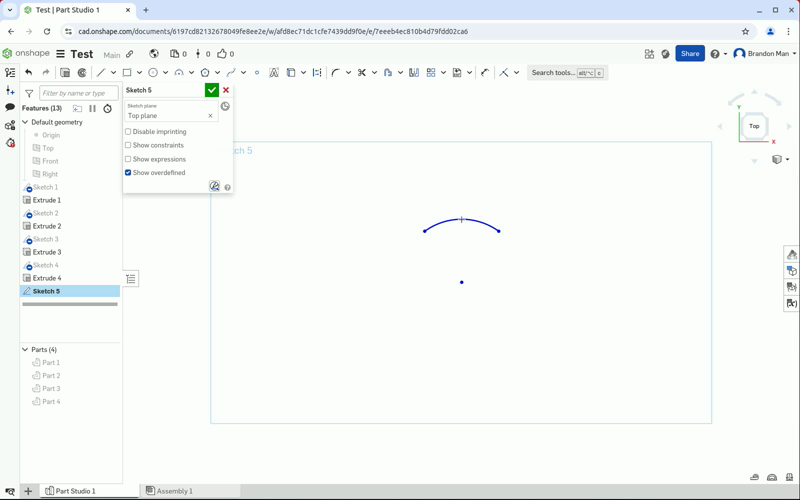
mouse_move(498, 231)
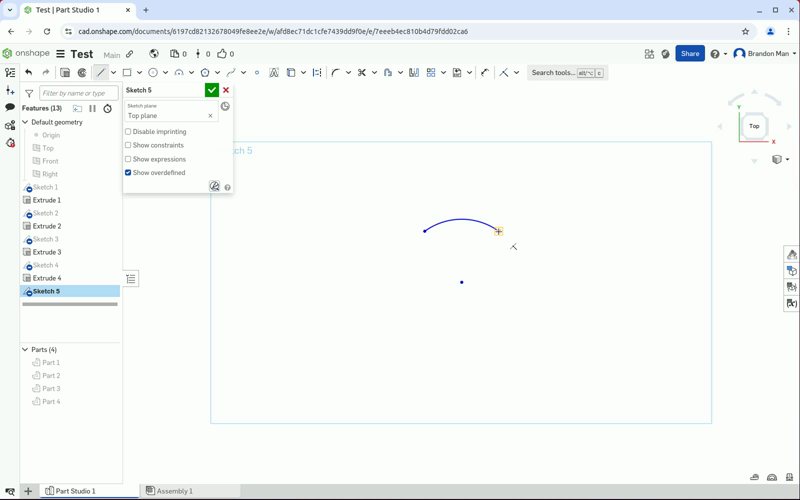
click(498, 231)
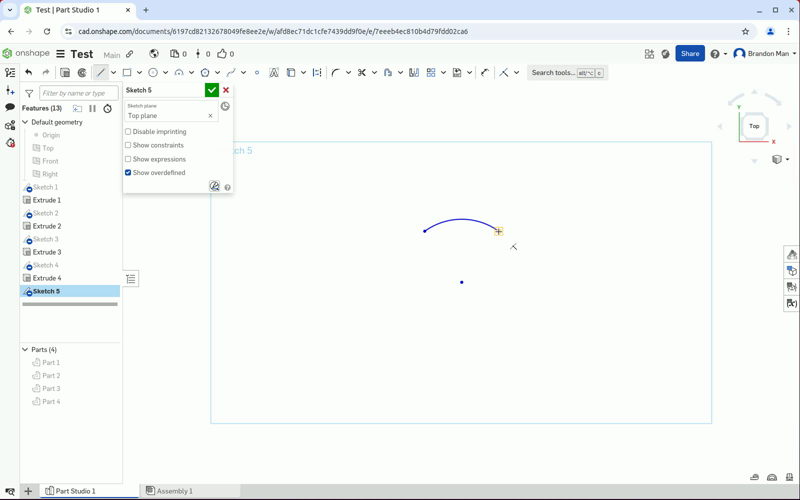
key_down(shift)
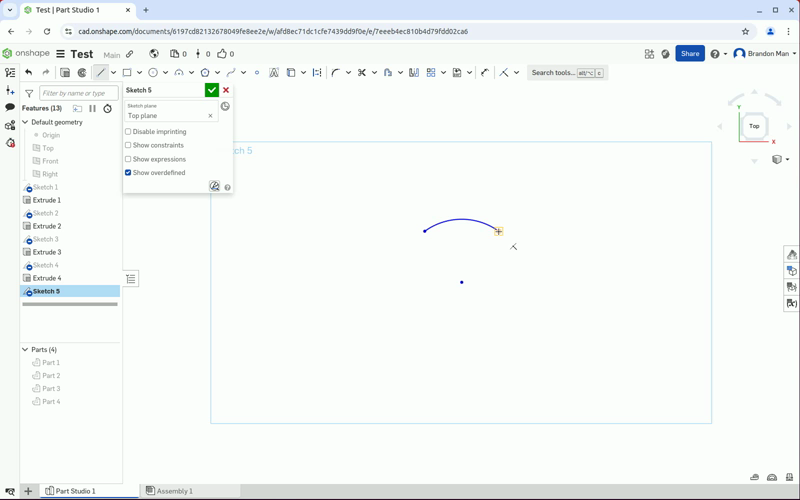
mouse_move(528, 231)
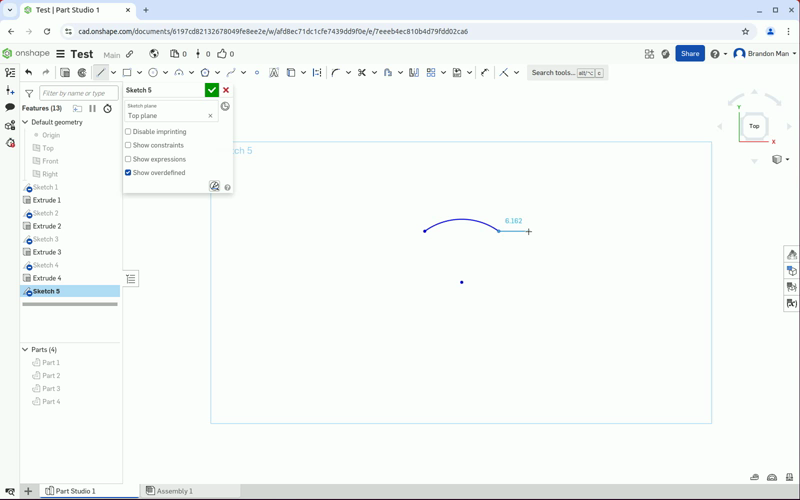
mouse_move(498, 212)
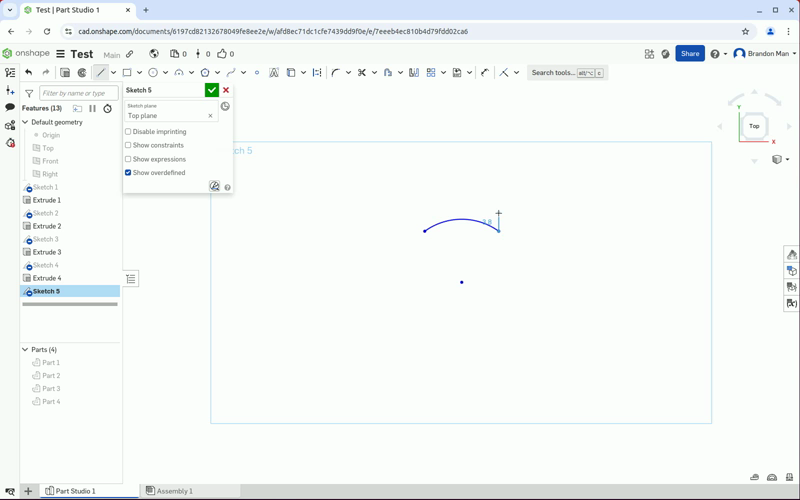
click(498, 212)
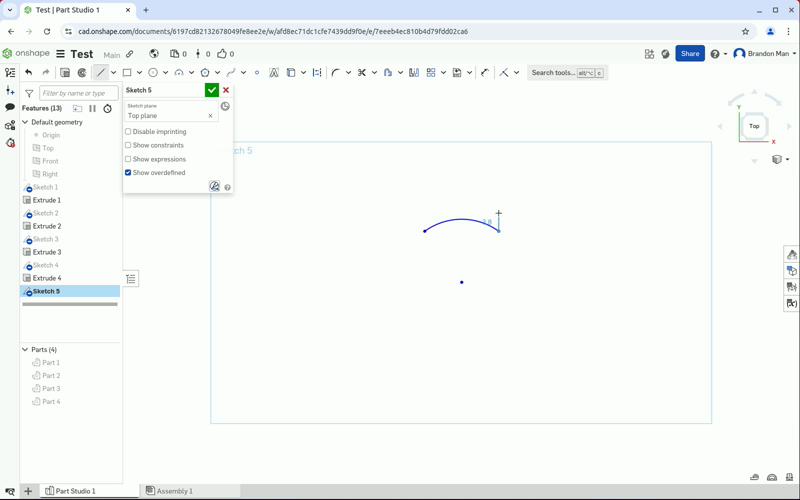
key_up(shift)
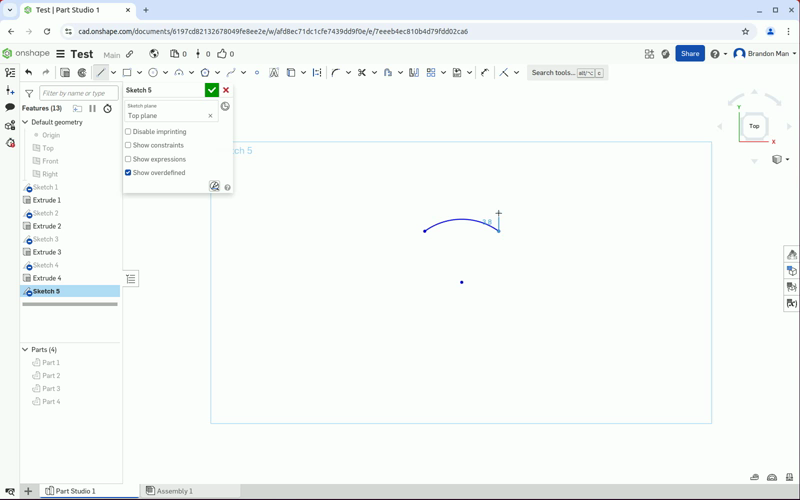
key_down(shift)
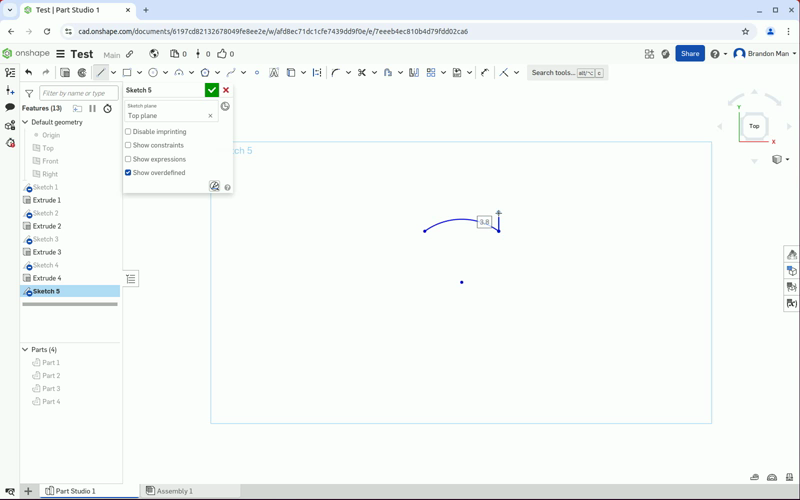
mouse_move(528, 212)
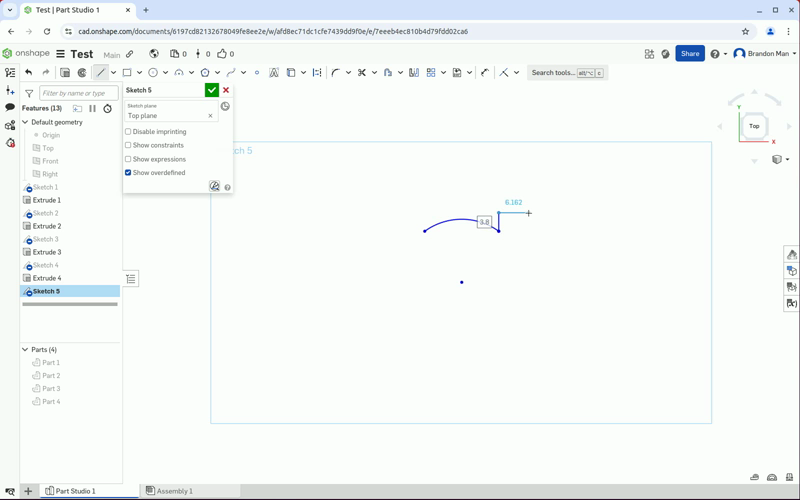
mouse_move(483, 212)
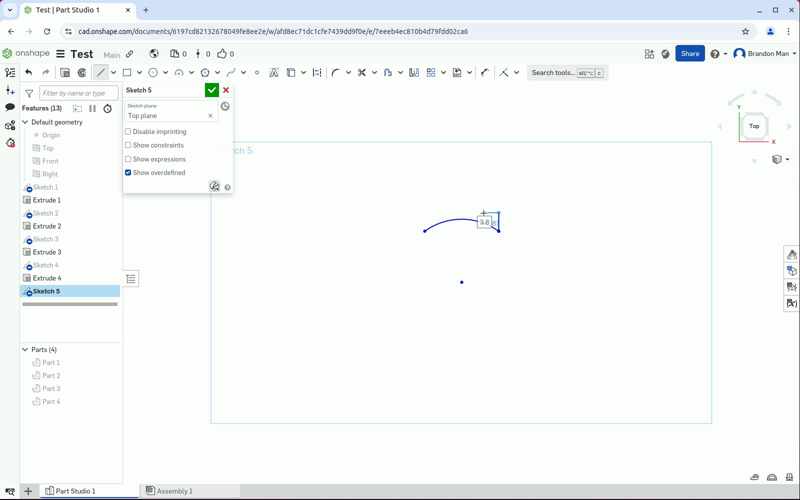
click(483, 212)
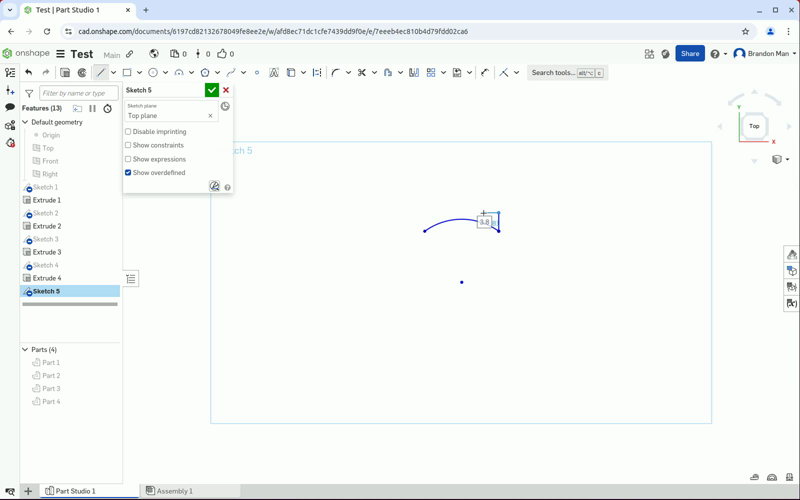
key_up(shift)
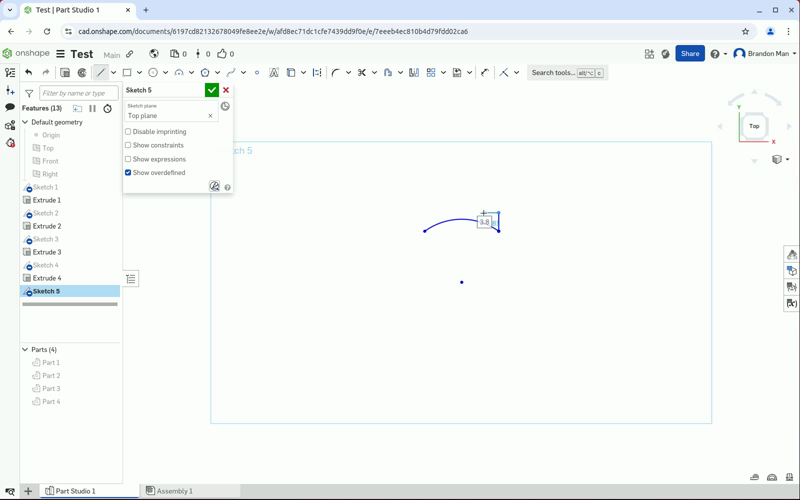
key_down(shift)
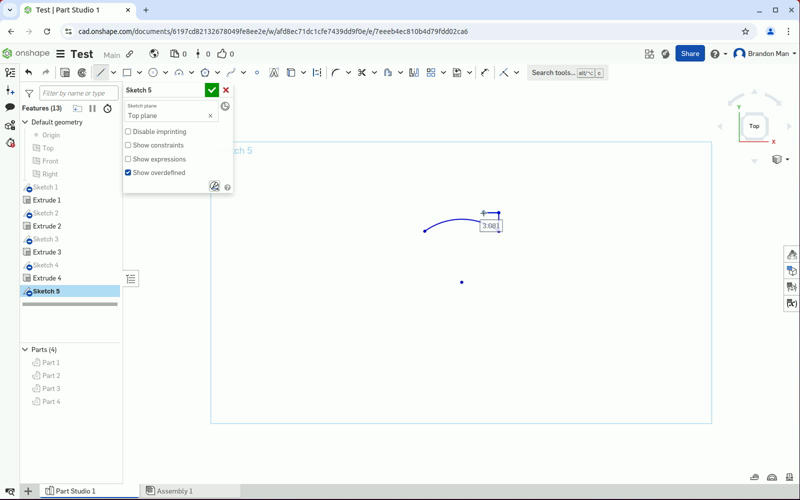
mouse_move(513, 212)
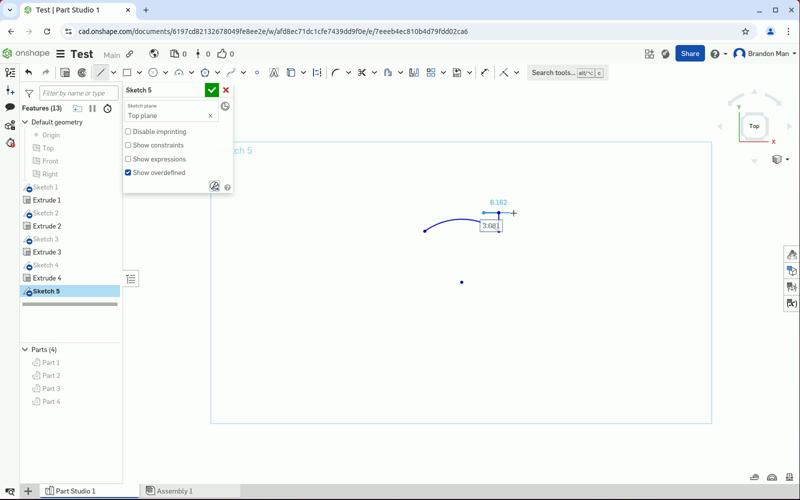
mouse_move(439, 212)
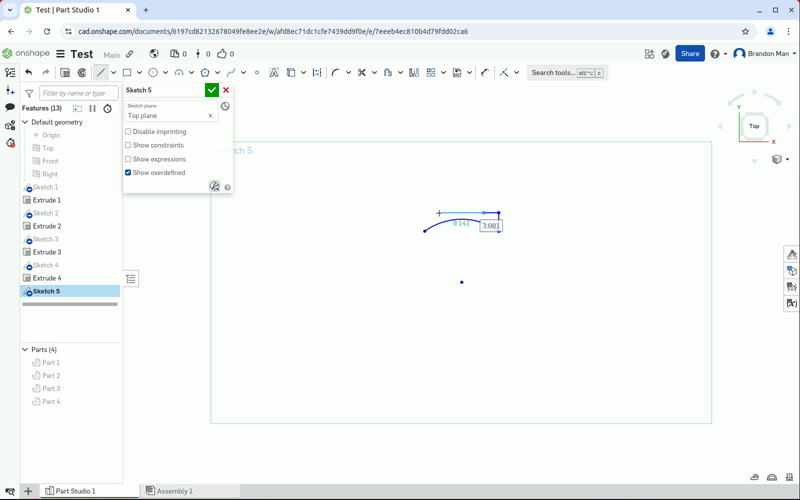
click(439, 212)
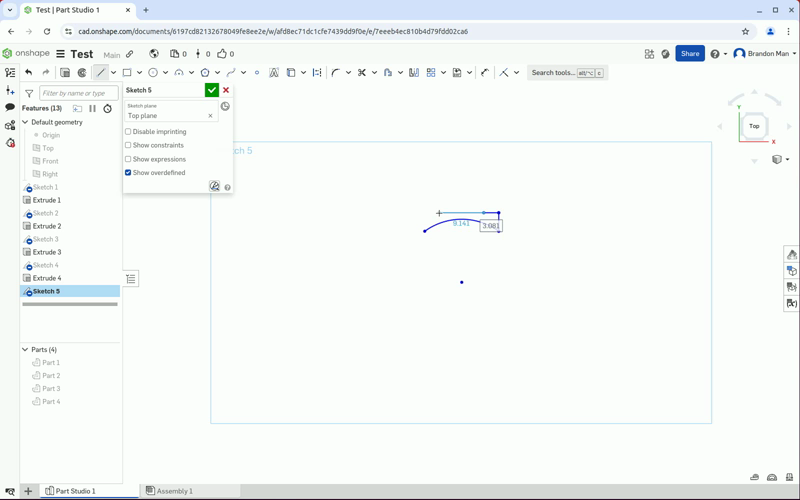
key_up(shift)
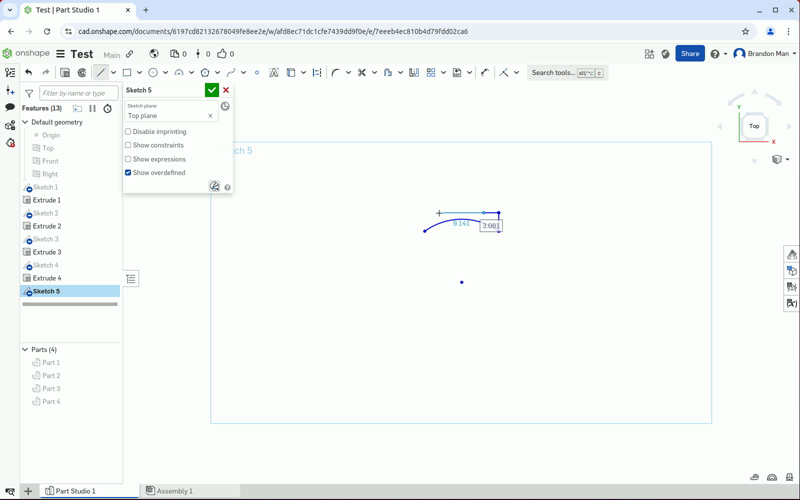
key_down(shift)
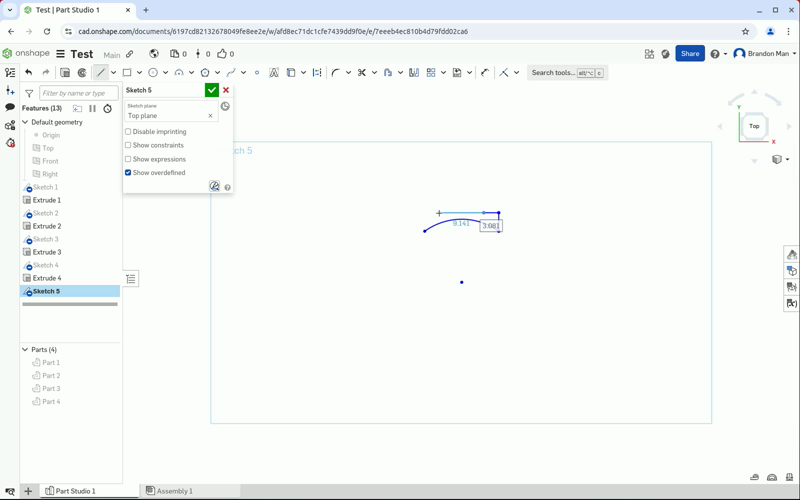
mouse_move(469, 212)
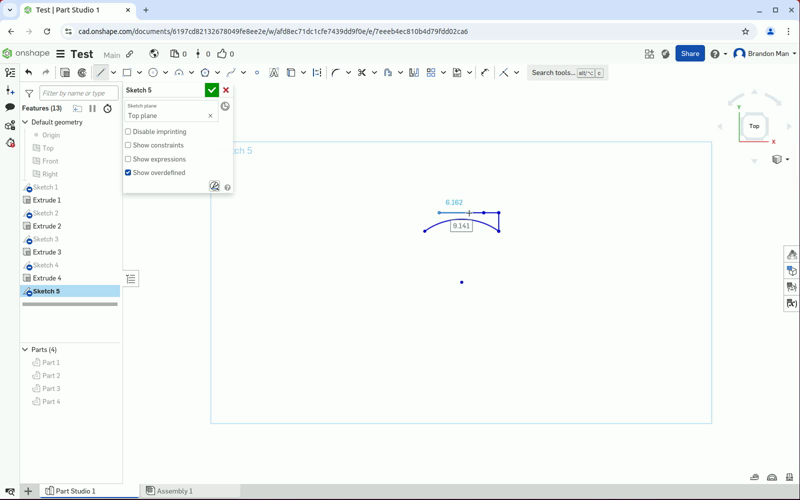
mouse_move(424, 212)
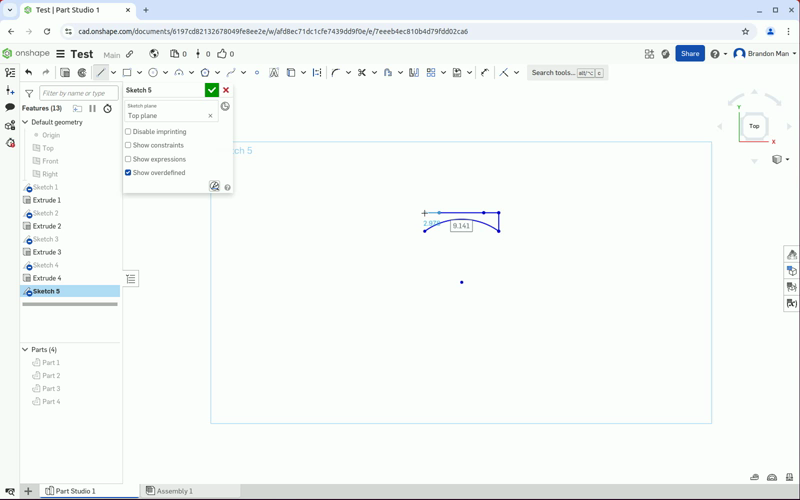
click(424, 212)
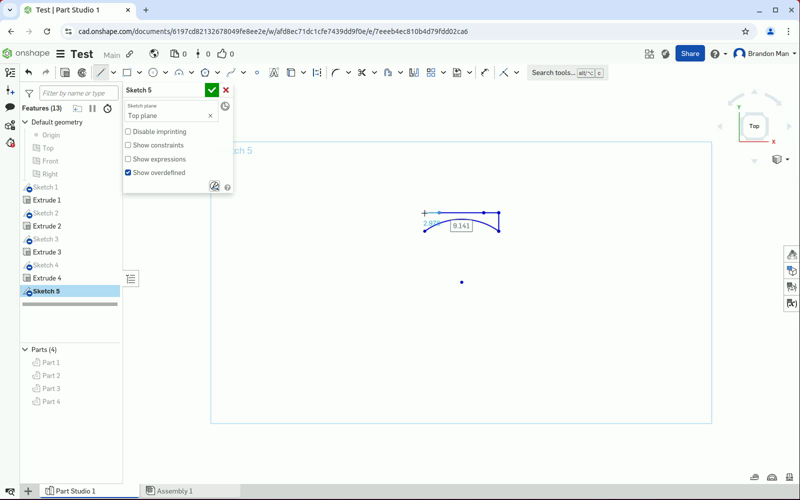
key_up(shift)
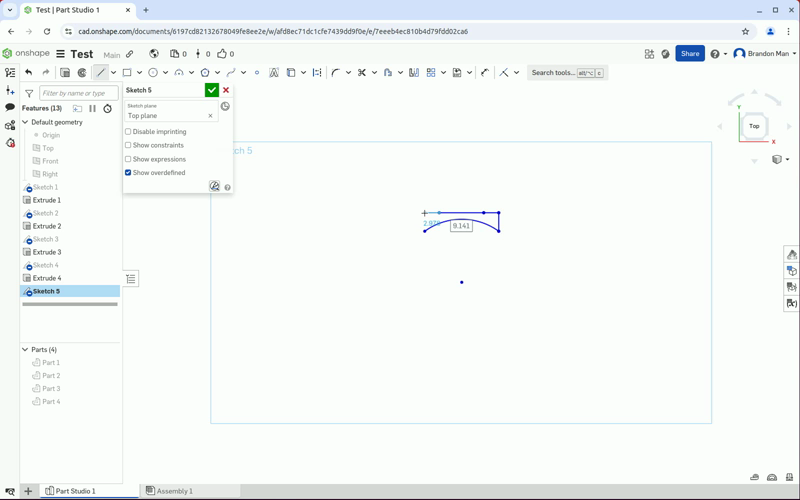
mouse_move(454, 212)
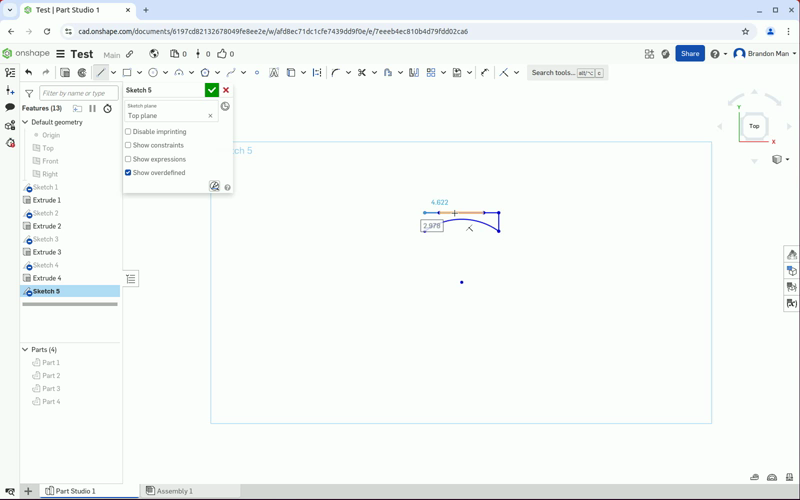
key_down(shift)
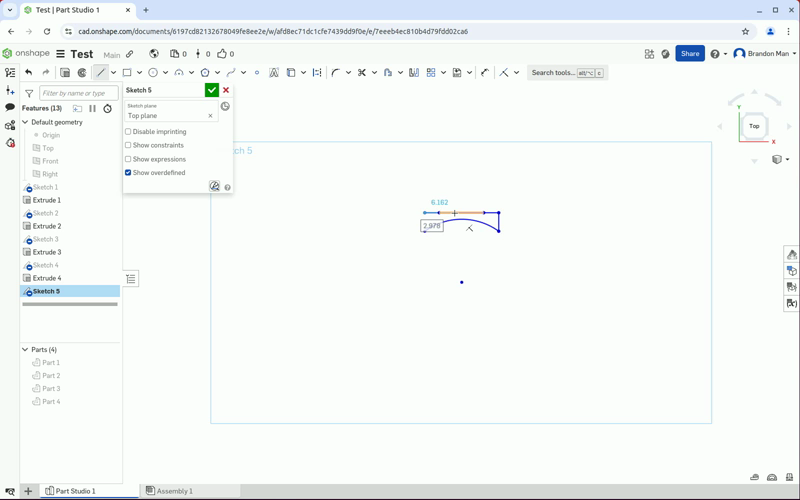
mouse_move(424, 231)
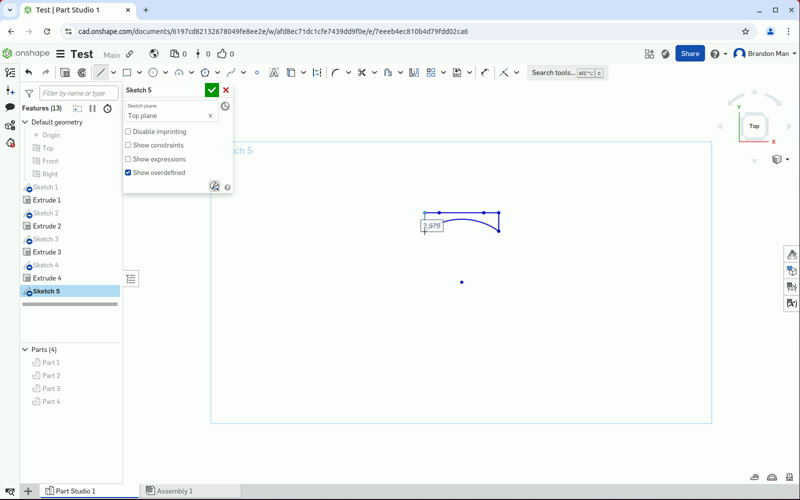
key_up(shift)
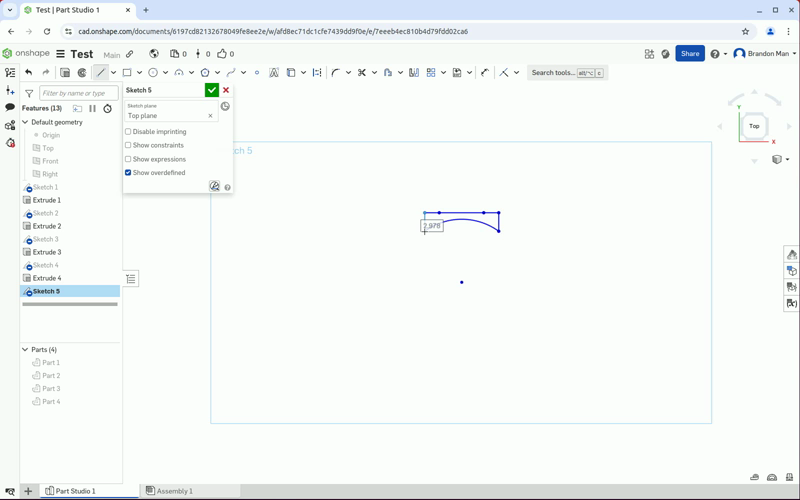
click(424, 231)
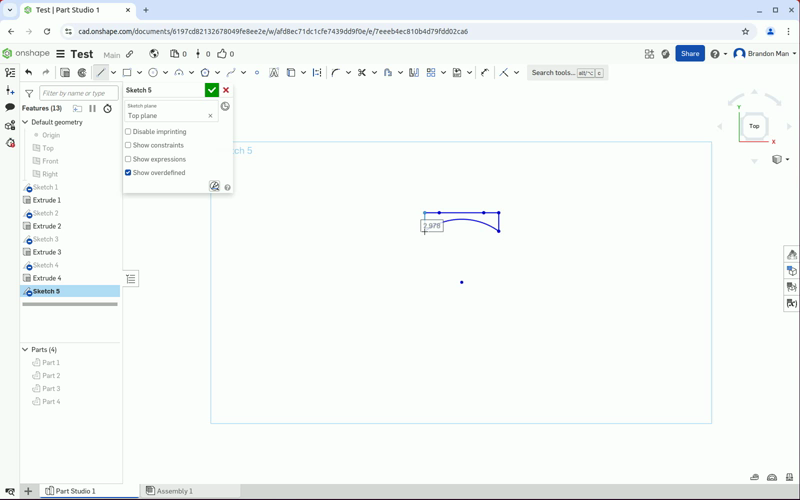
key(esc)
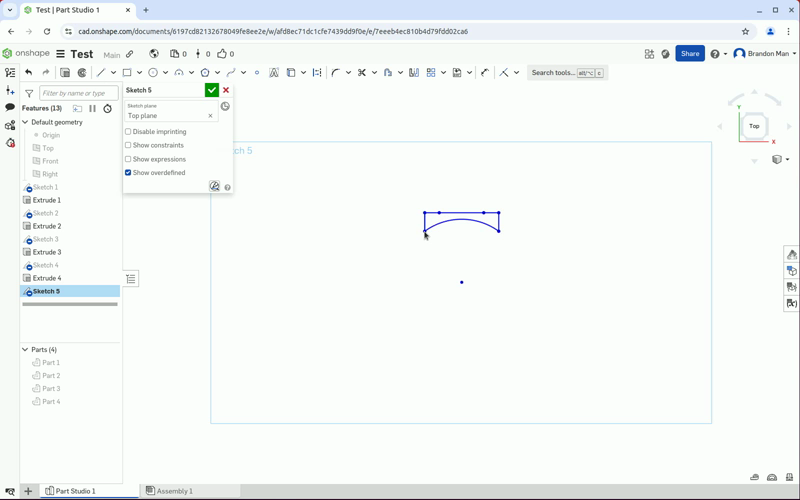
mouse_move(458, 215)
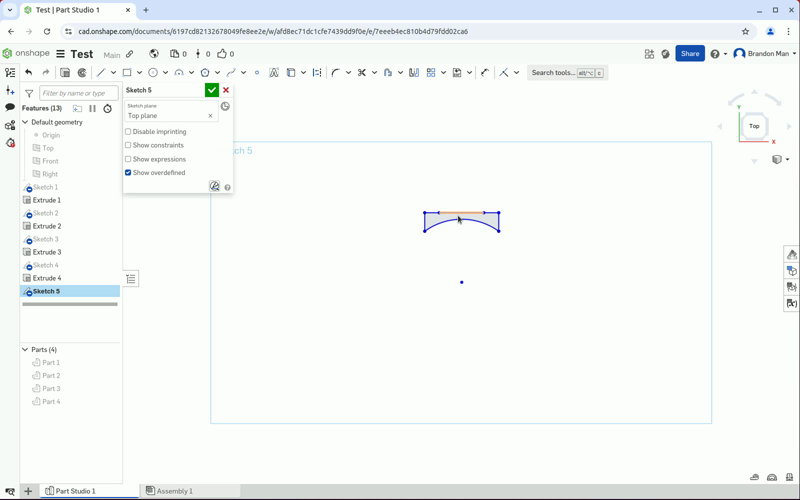
scroll(6)
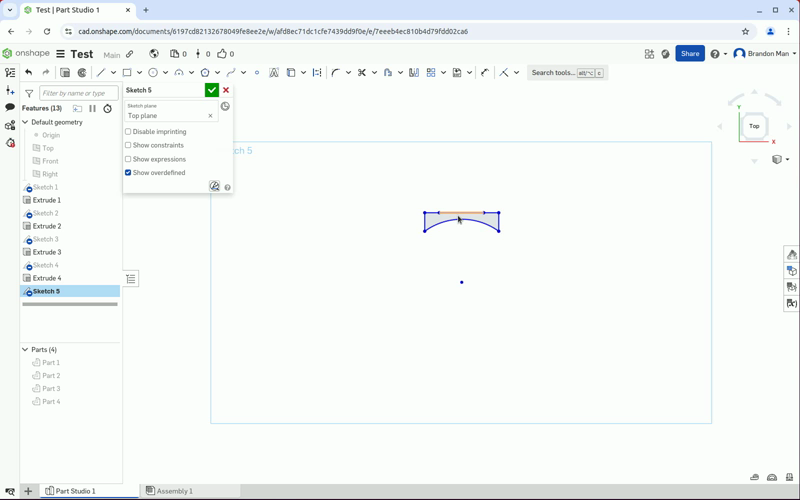
scroll(6)
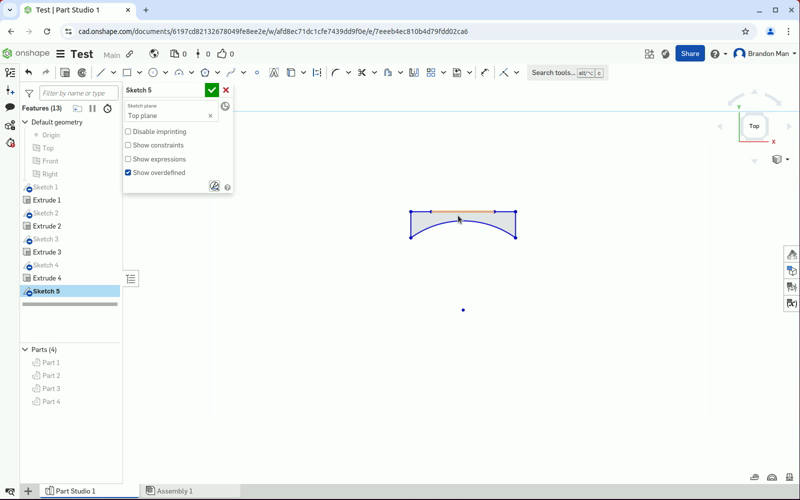
scroll(6)
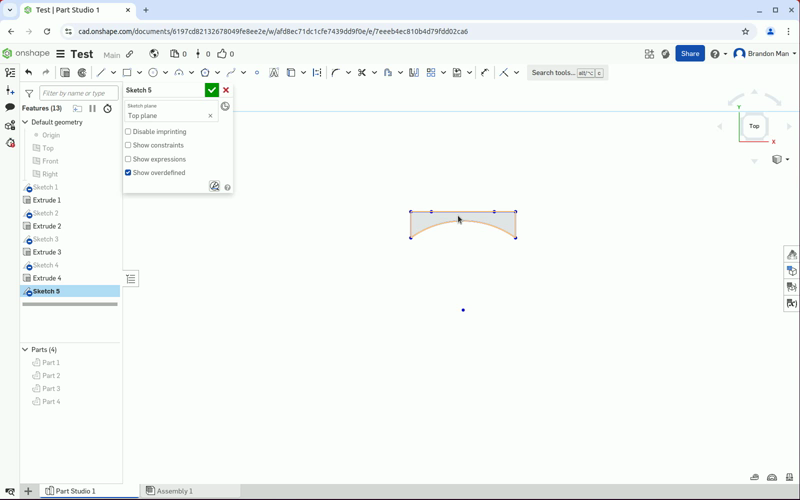
scroll(6)
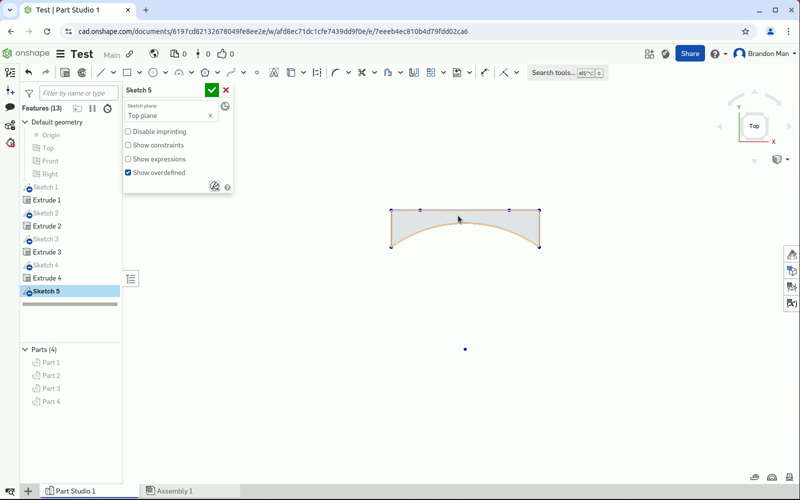
scroll(6)
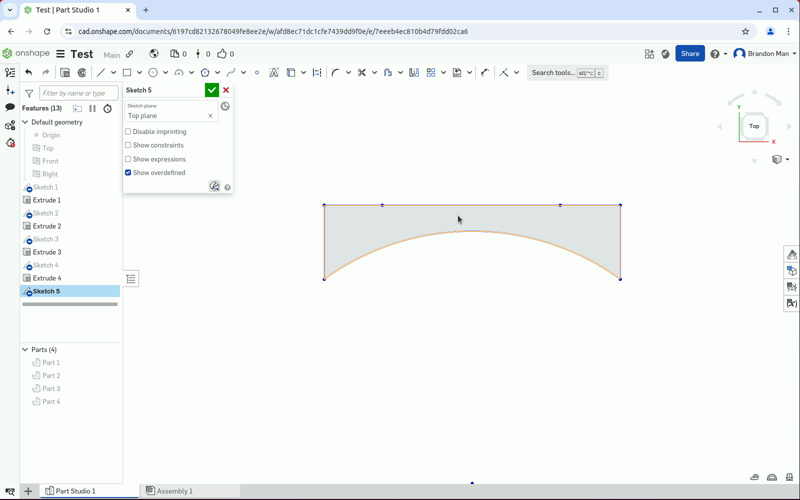
scroll(6)
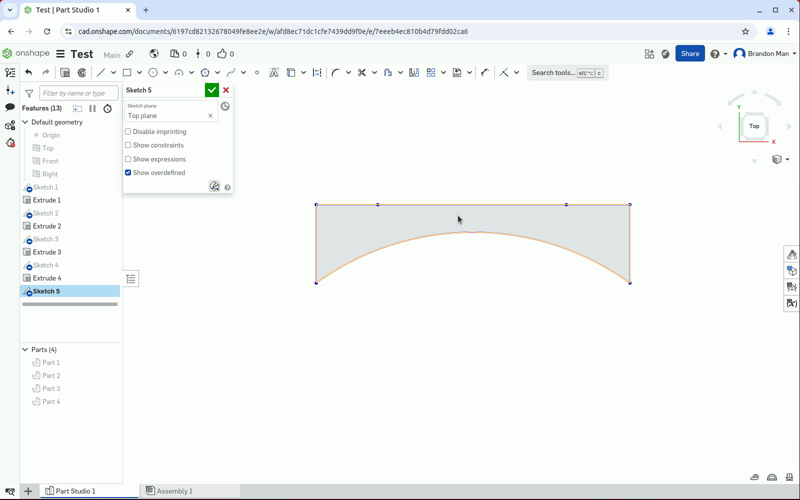
scroll(6)
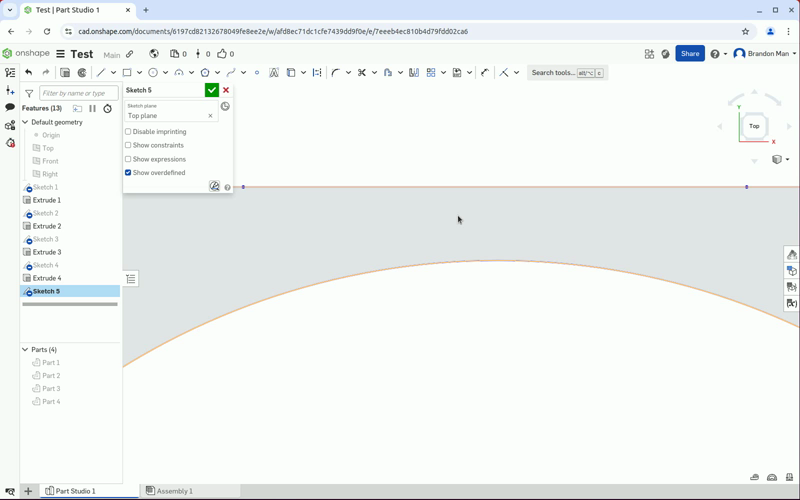
click(458, 215)
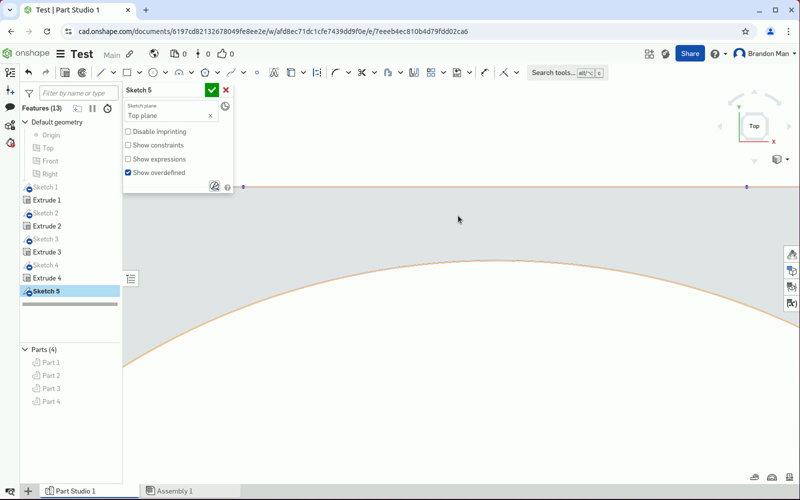
scroll(-6)
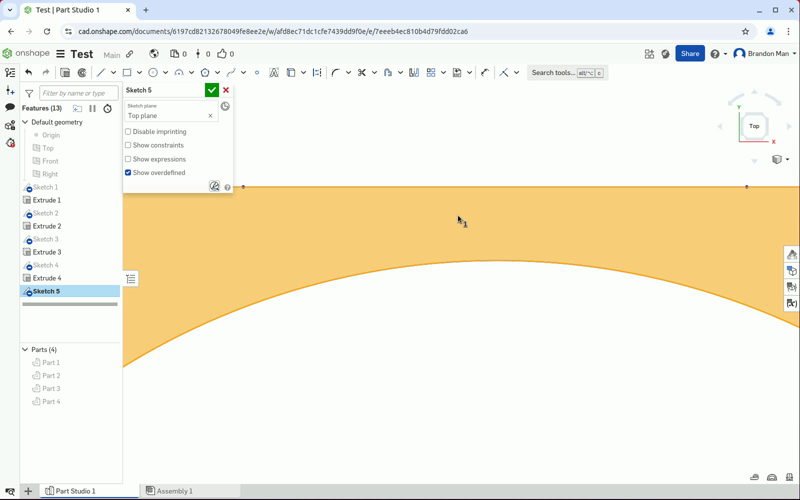
scroll(-6)
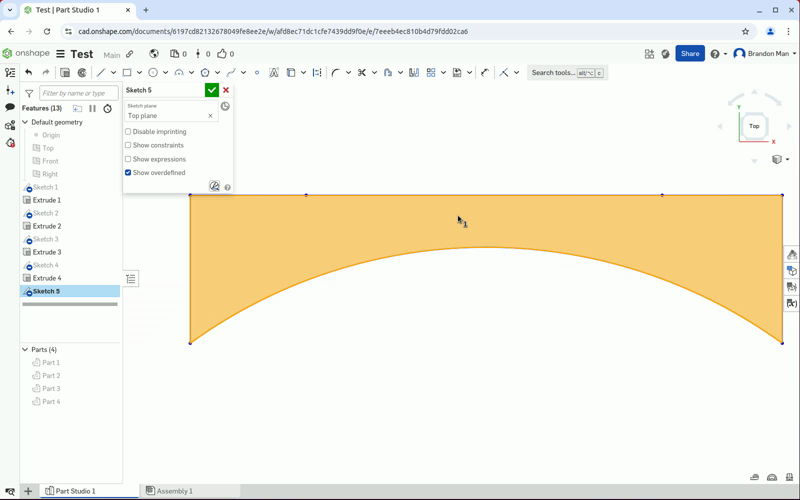
scroll(-6)
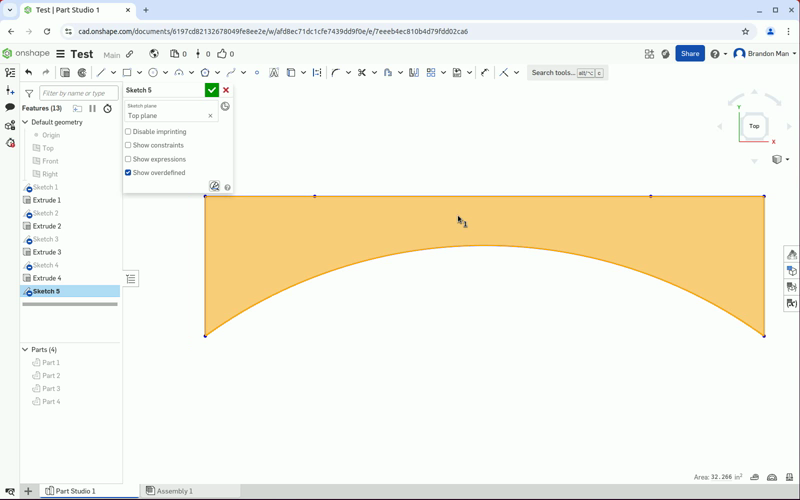
scroll(-6)
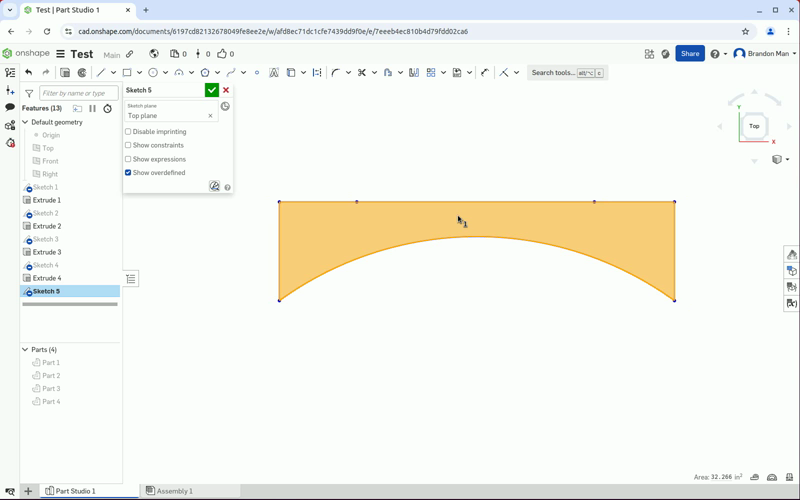
scroll(-6)
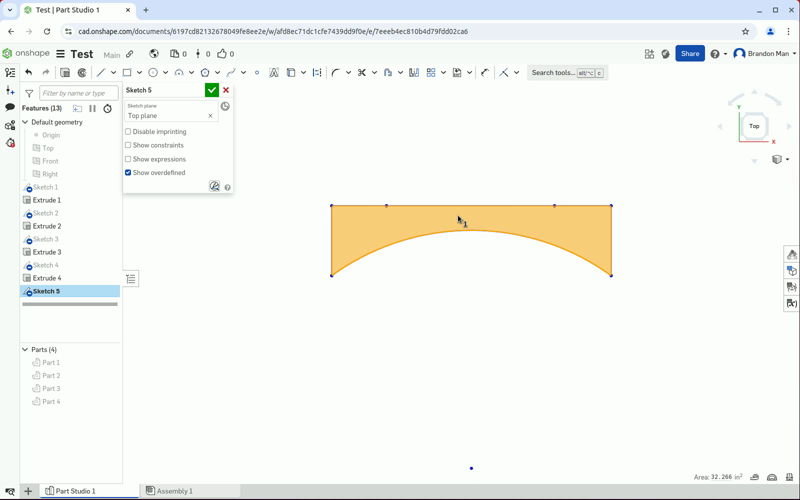
scroll(-6)
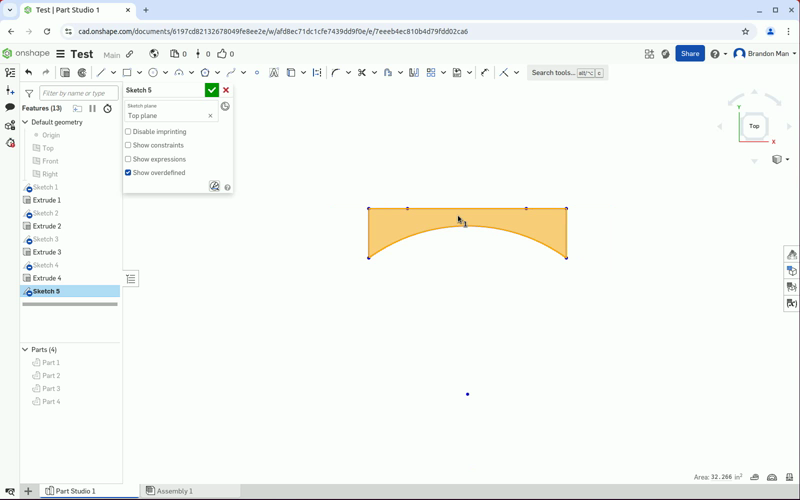
scroll(-6)
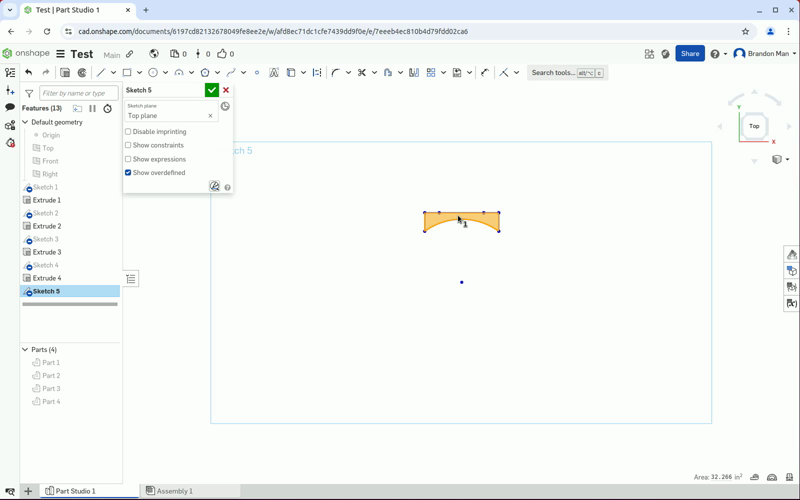
mouse_move(73, 352)
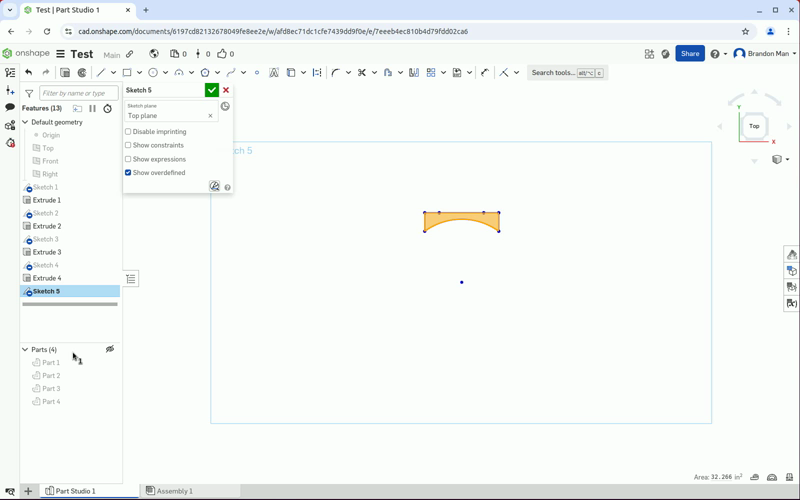
key(shift+y)
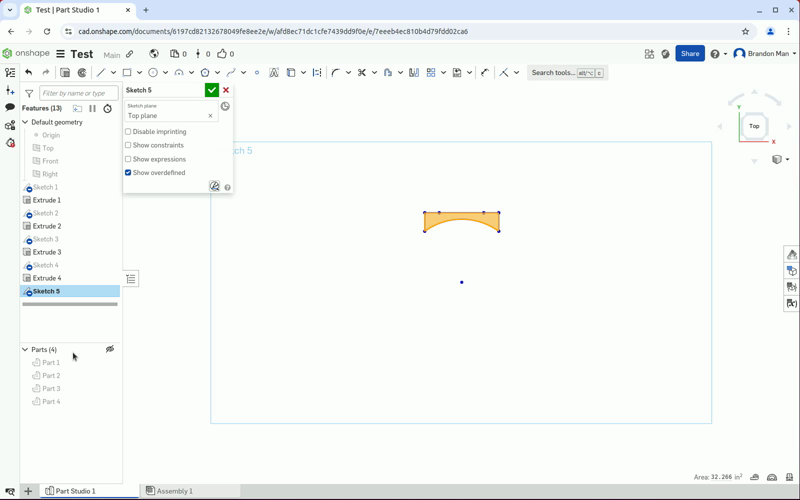
key(shift+e)
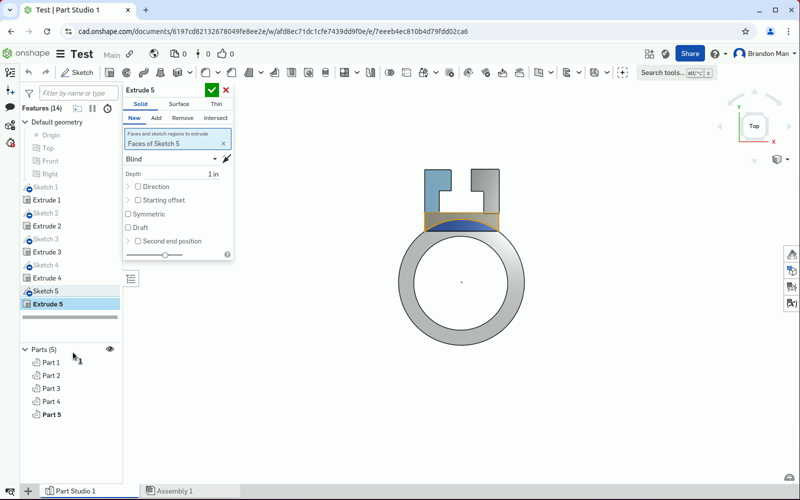
mouse_move(143, 106)
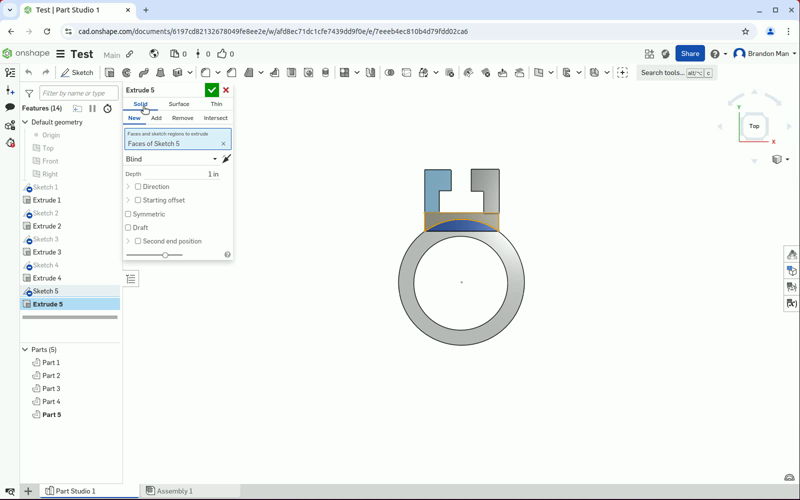
click(143, 106)
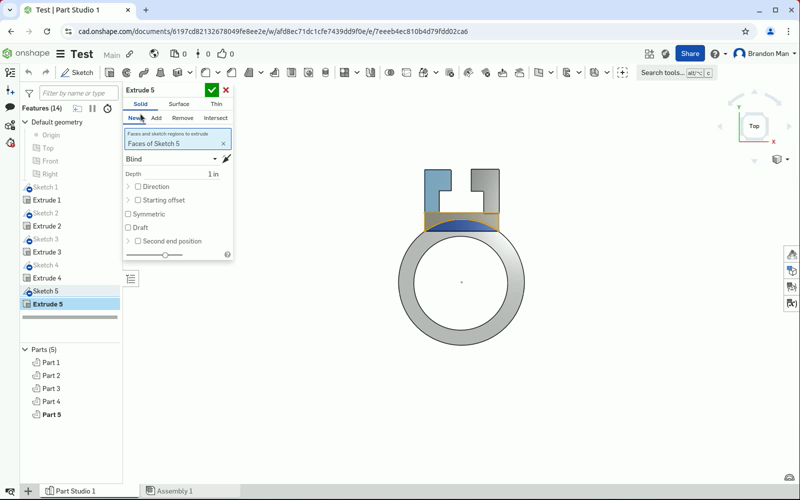
mouse_move(137, 120)
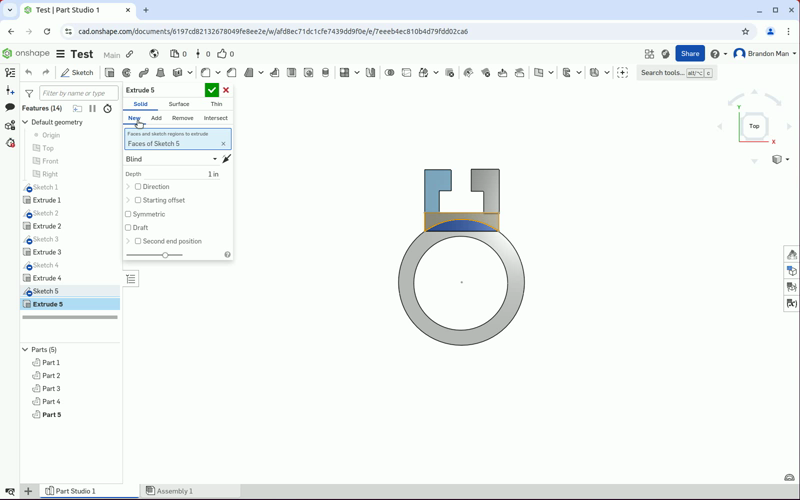
click(137, 120)
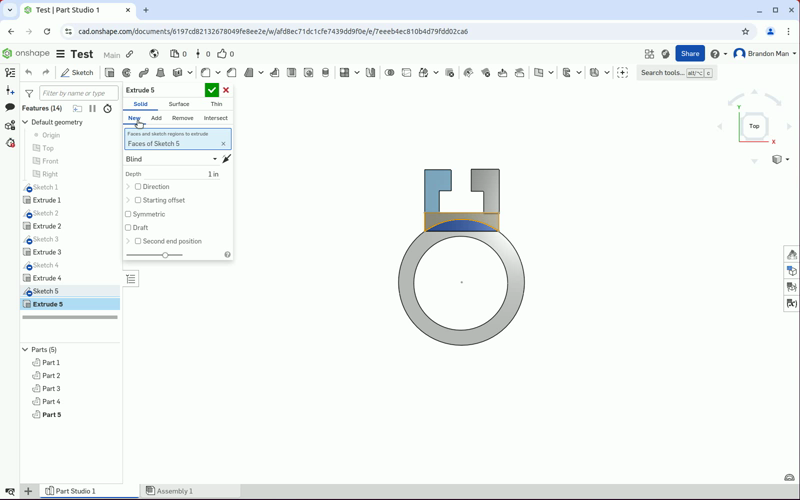
key(tab, 4)
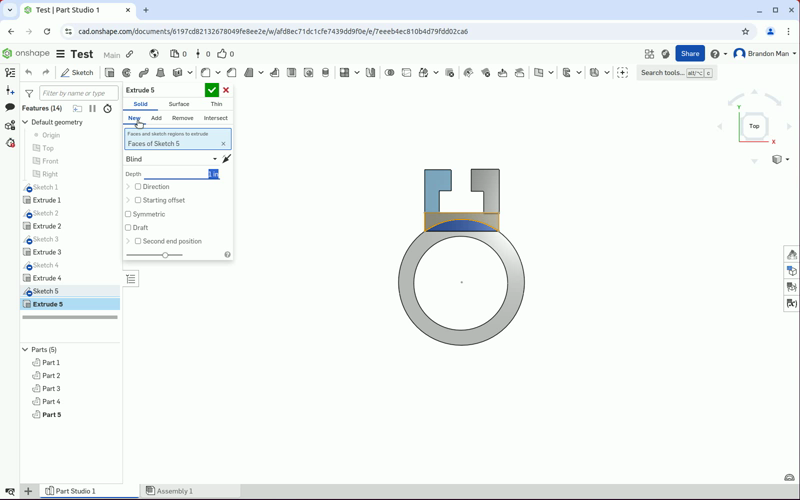
text(3.129)
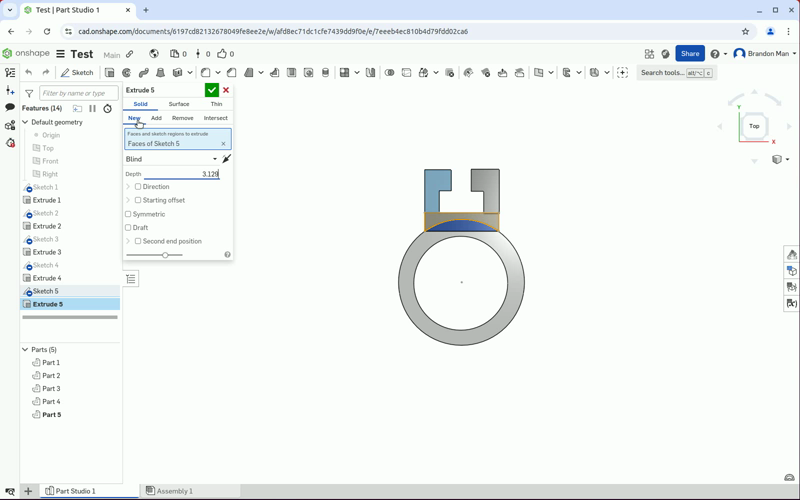
key(enter)
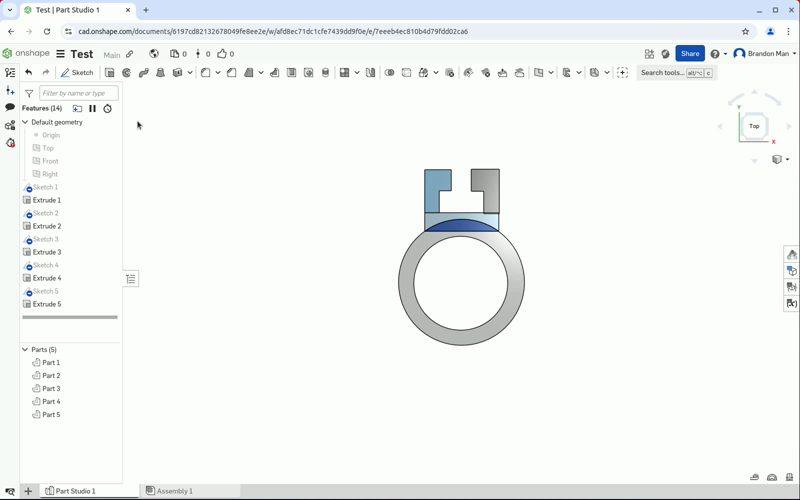
key(shift+h)
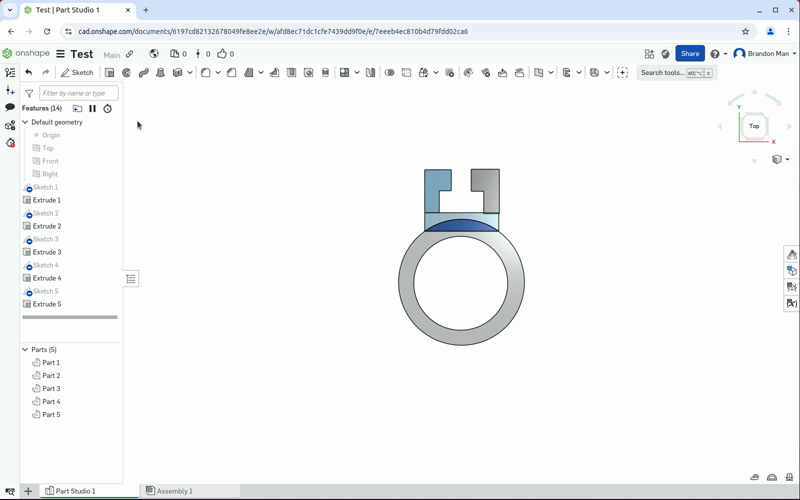
key(shift+h)
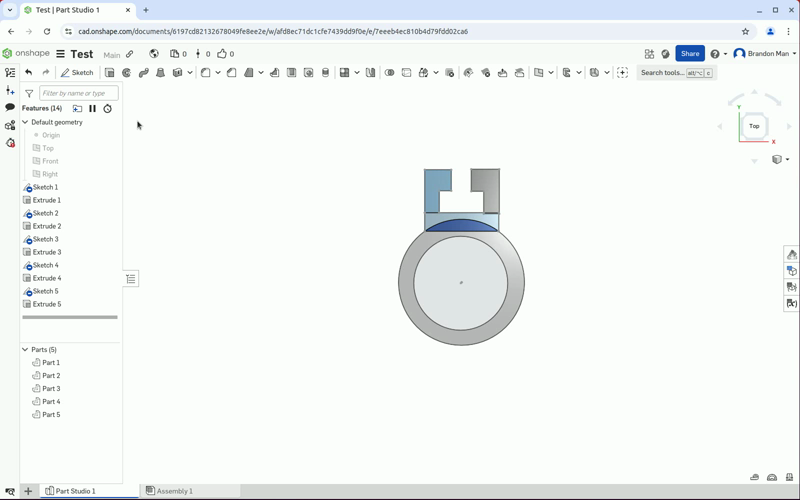
key(shift+7)
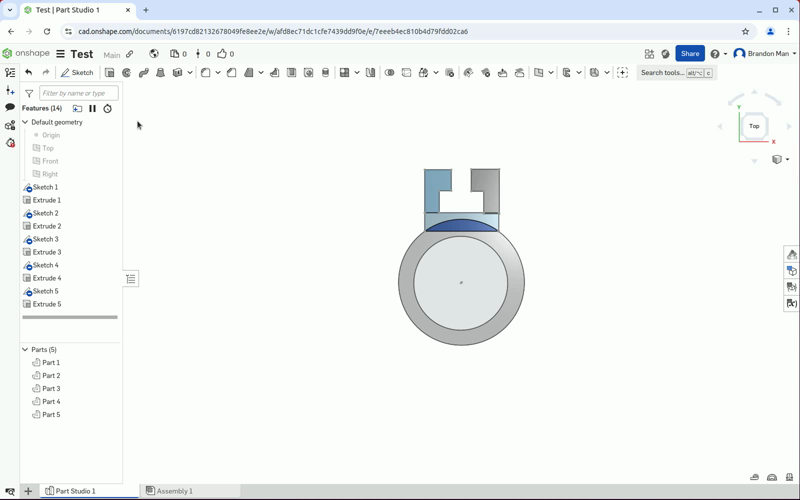
key(up, 3)
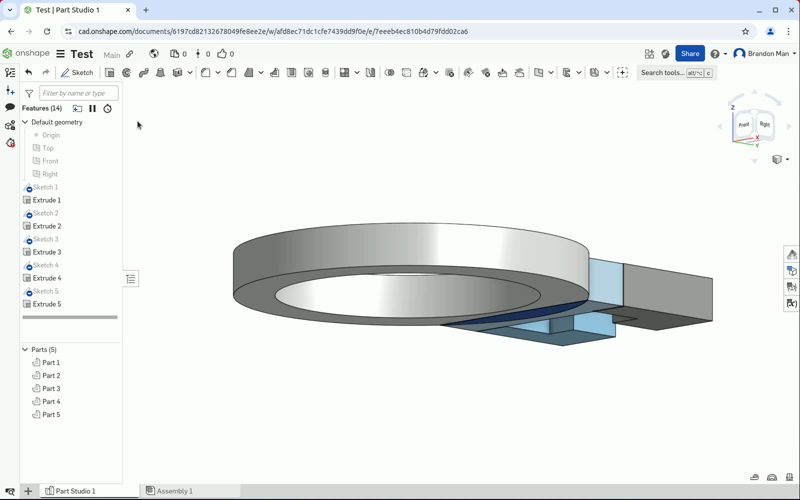
key(left, 3)
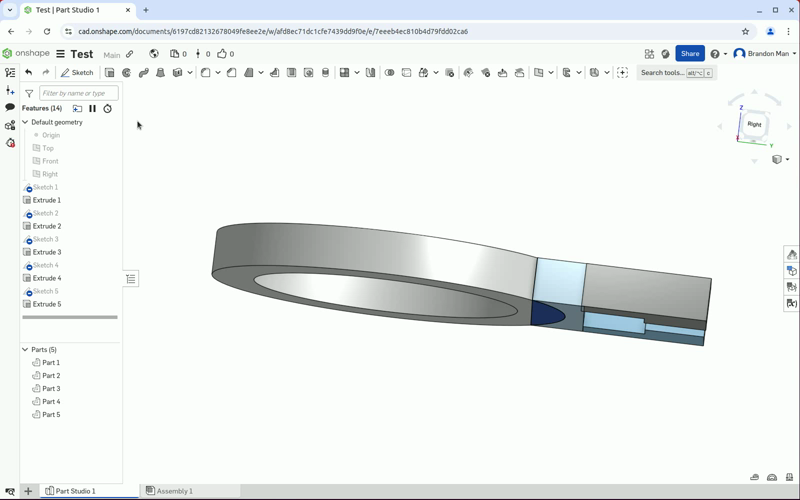
key(right, 3)
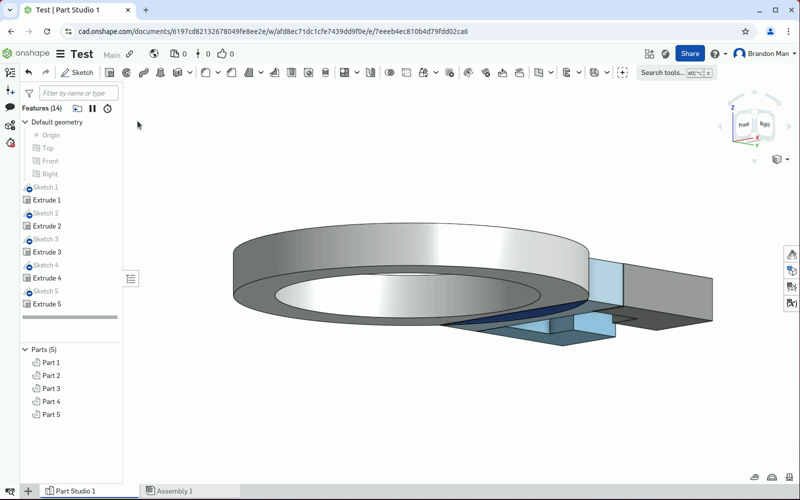
key(down, 3)
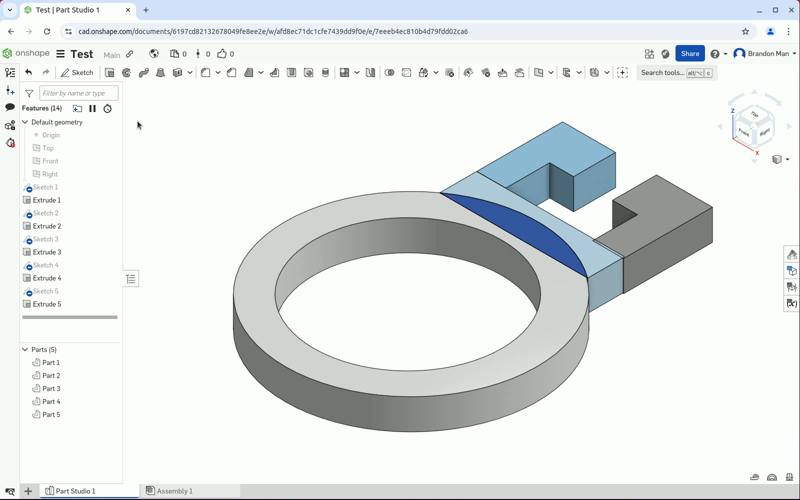
mouse_move(73, 189)
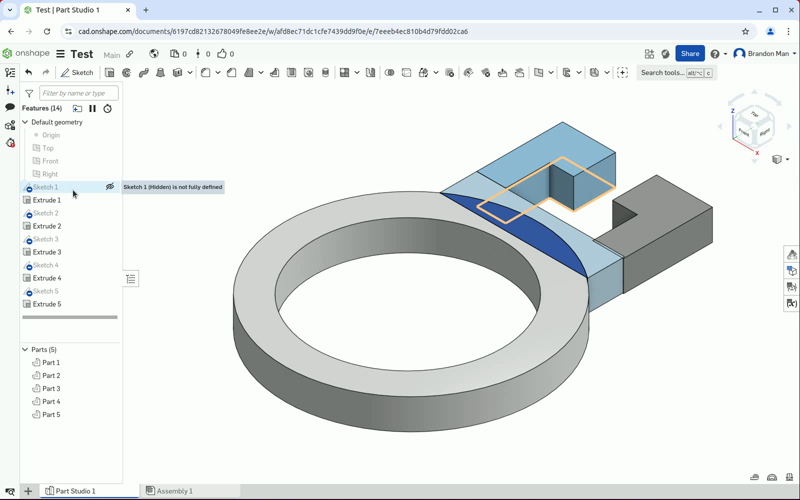
click(73, 189)